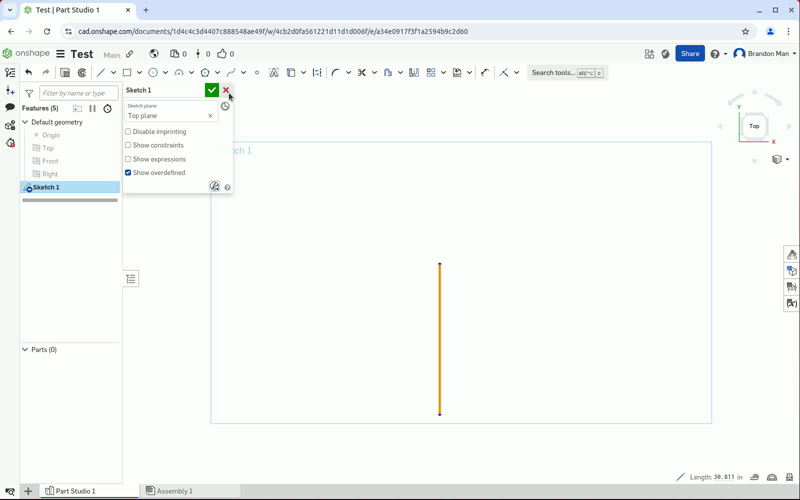
key(shift+h)
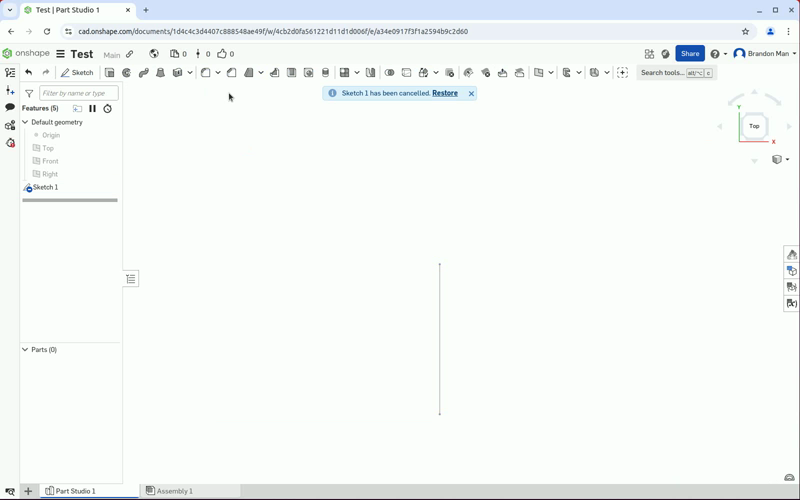
key(shift+s)
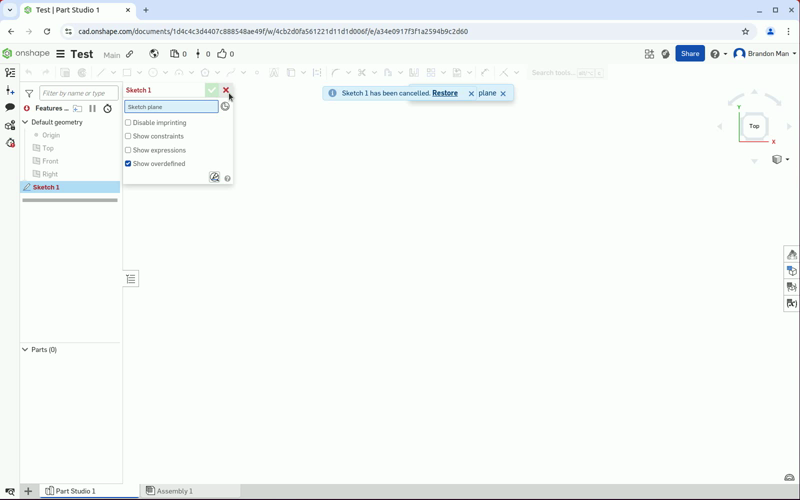
mouse_move(73, 150)
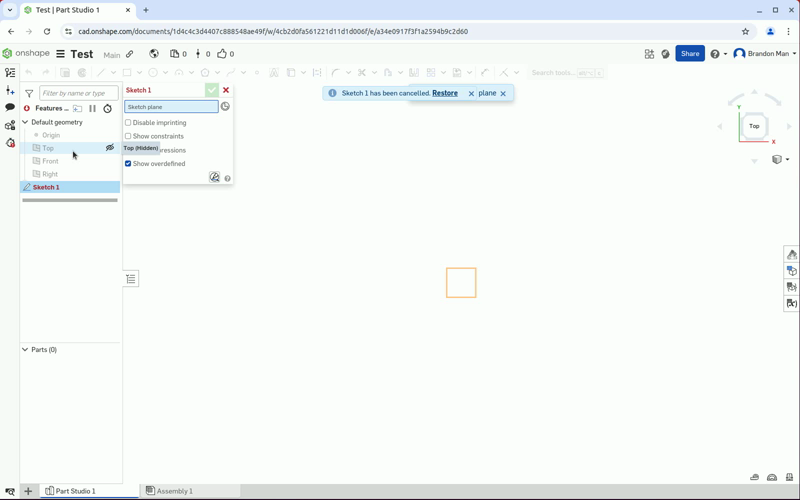
click(73, 150)
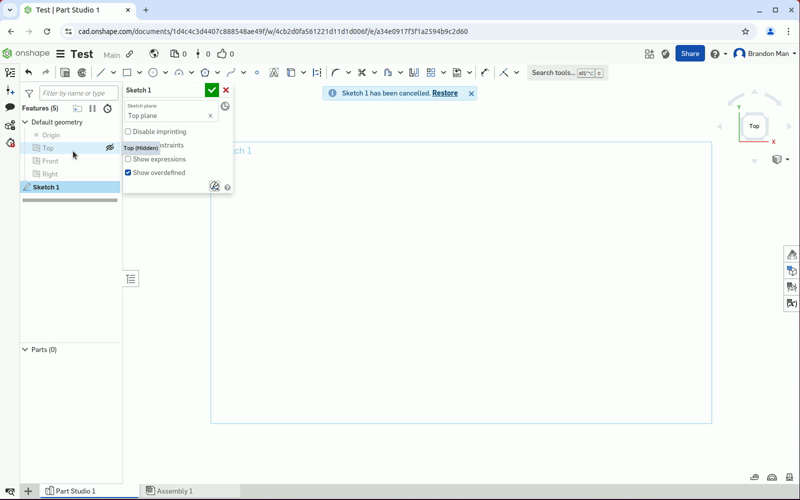
mouse_move(73, 352)
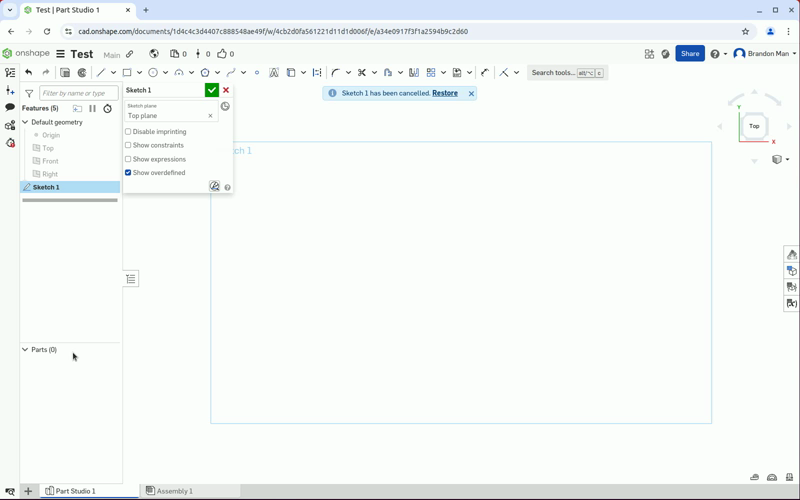
key(y)
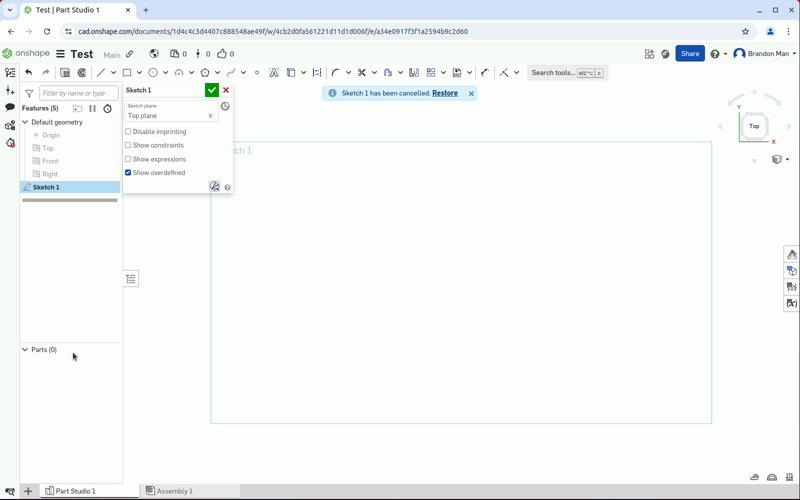
key(l)
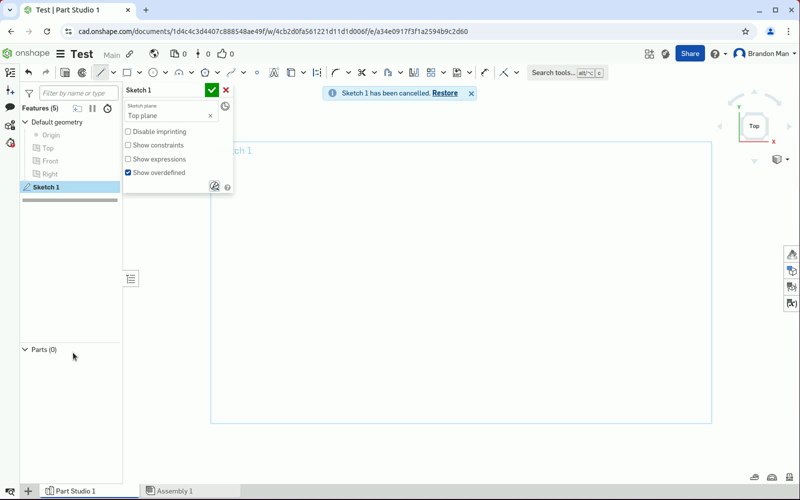
key_down(shift)
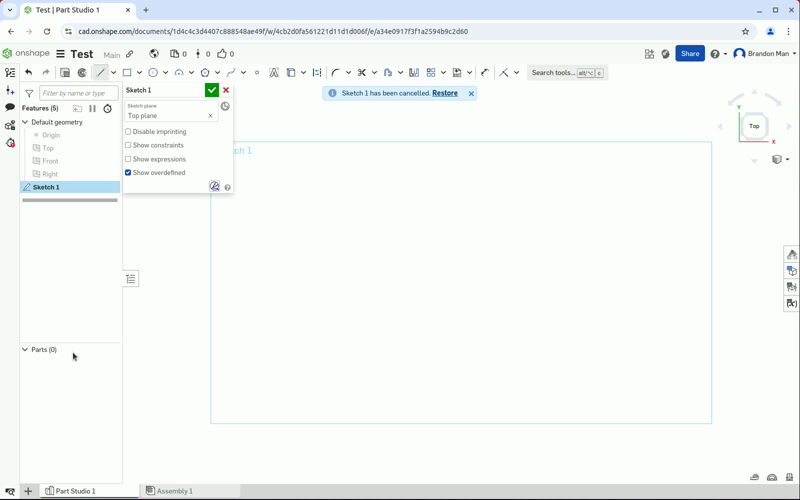
mouse_move(351, 335)
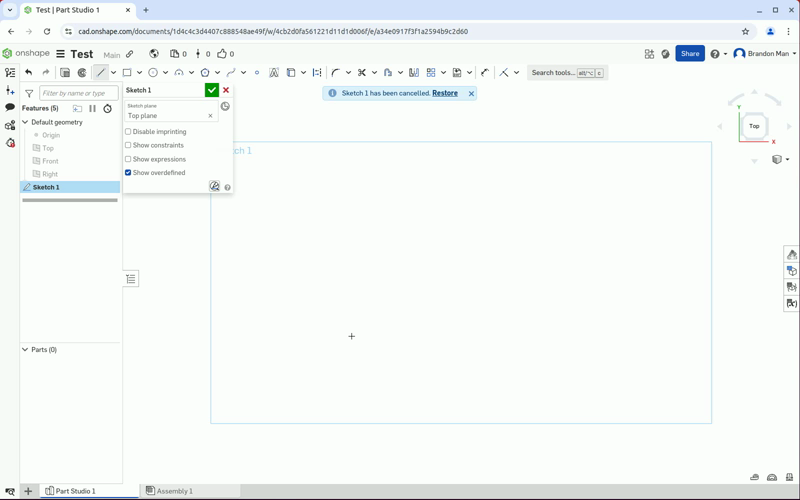
click(351, 335)
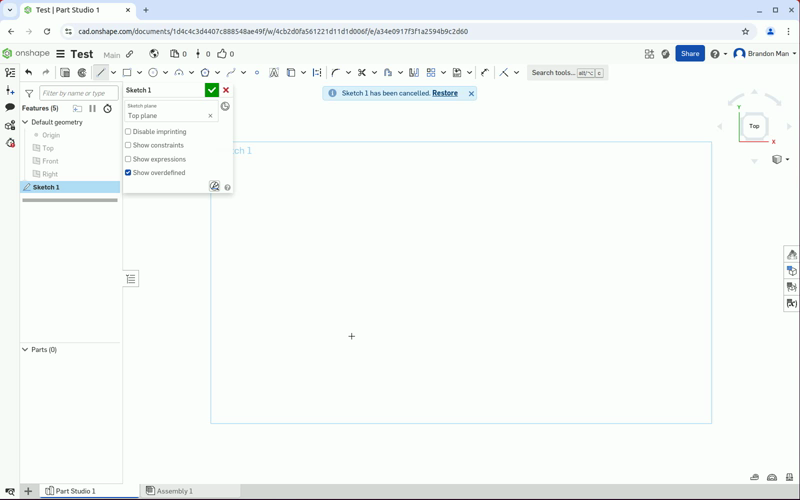
key_up(shift)
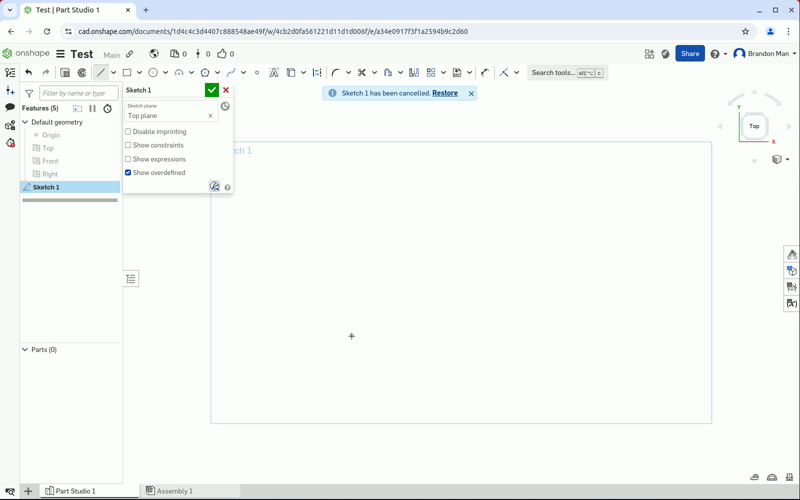
key_down(shift)
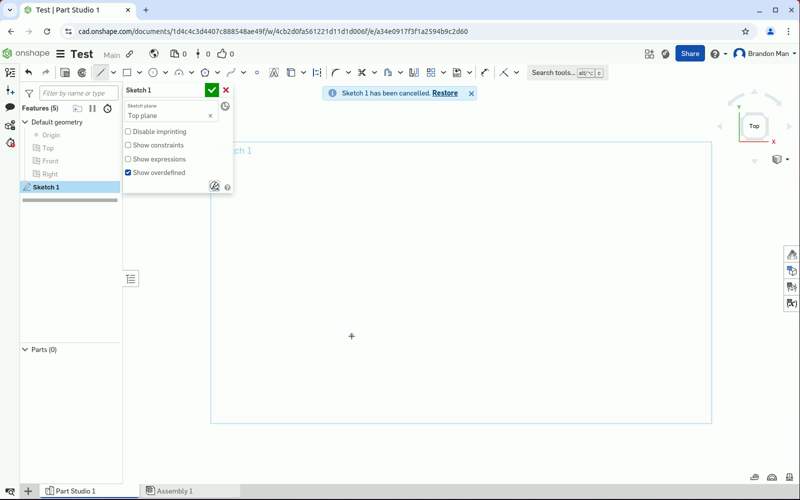
mouse_move(569, 335)
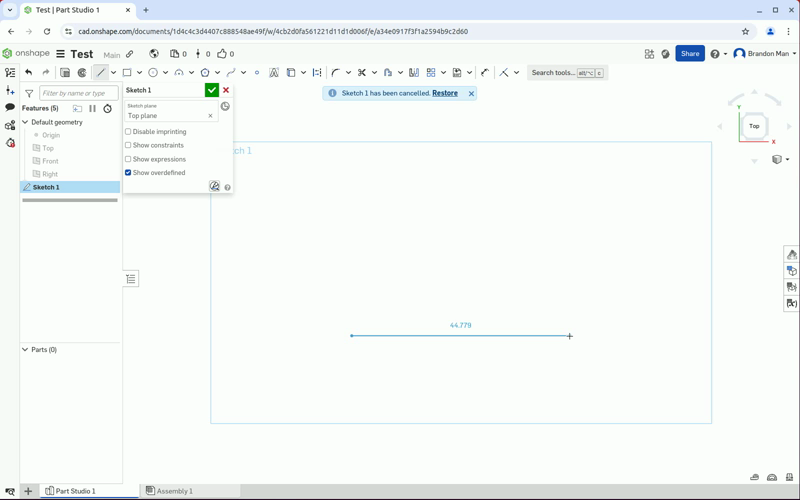
click(569, 335)
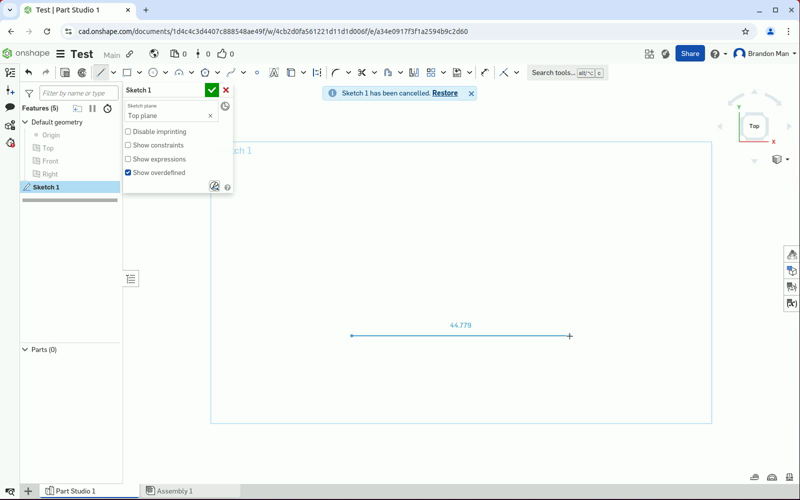
key_up(shift)
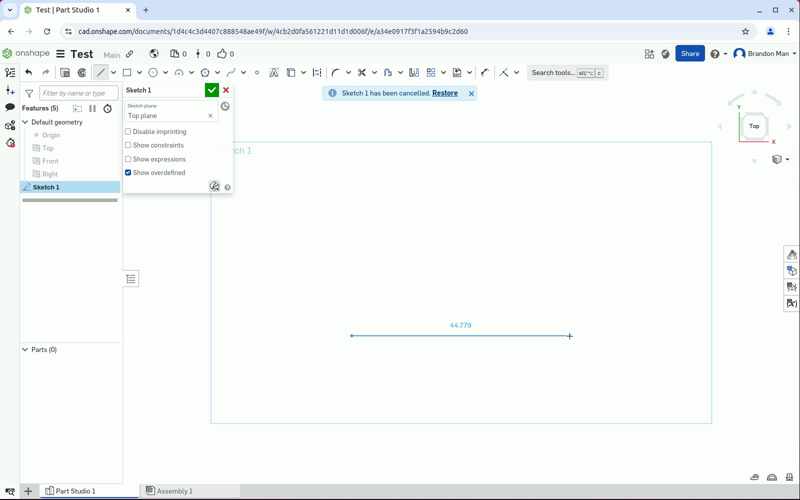
key_down(shift)
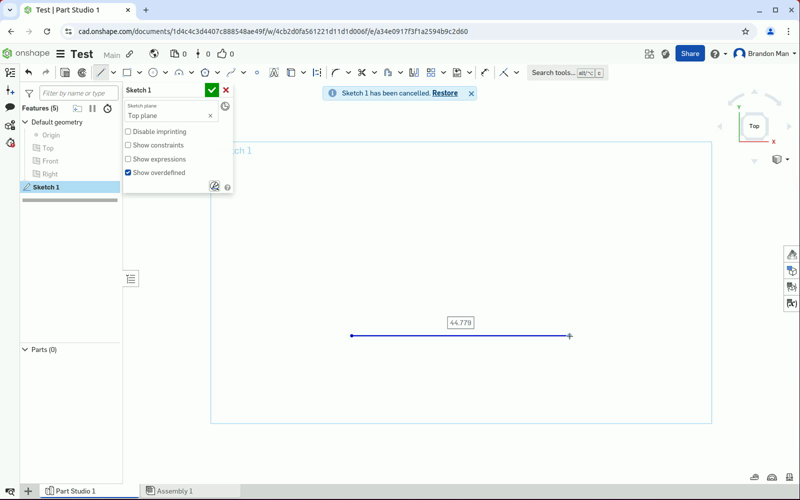
mouse_move(569, 230)
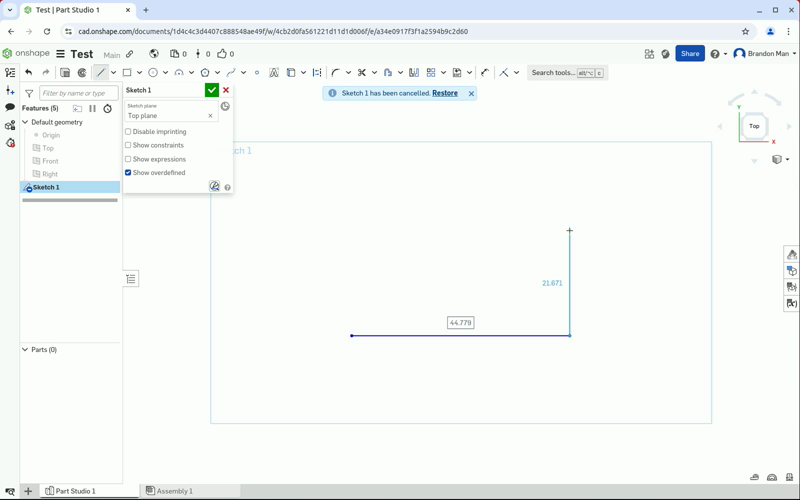
click(569, 230)
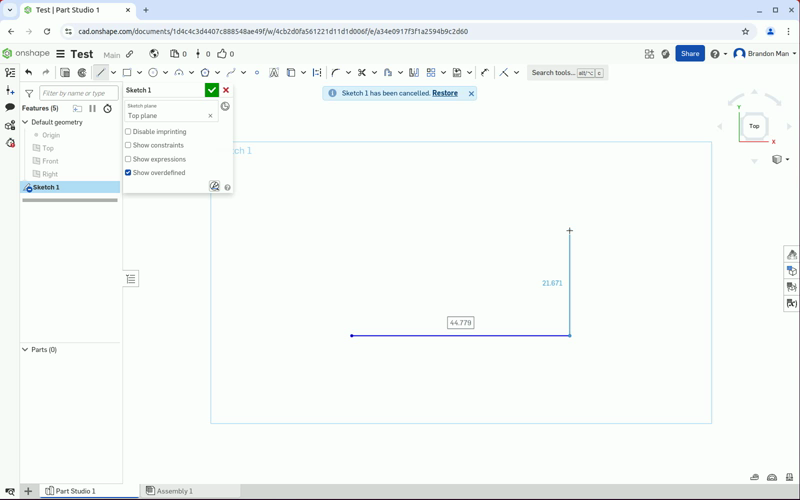
key_up(shift)
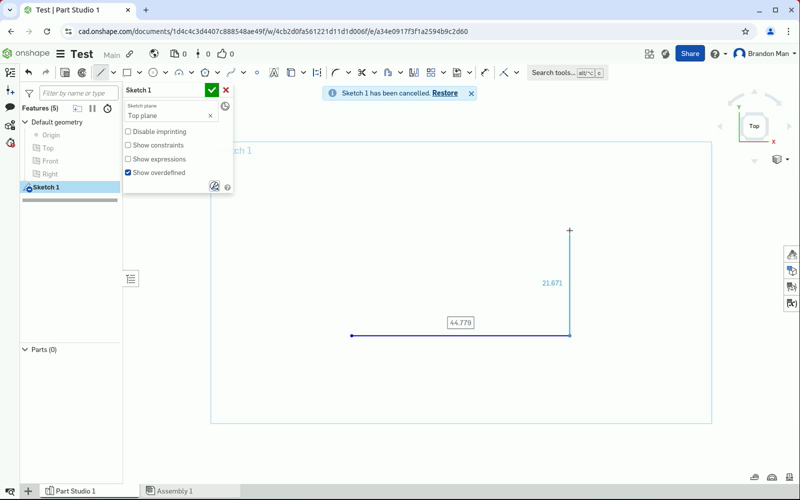
key_down(shift)
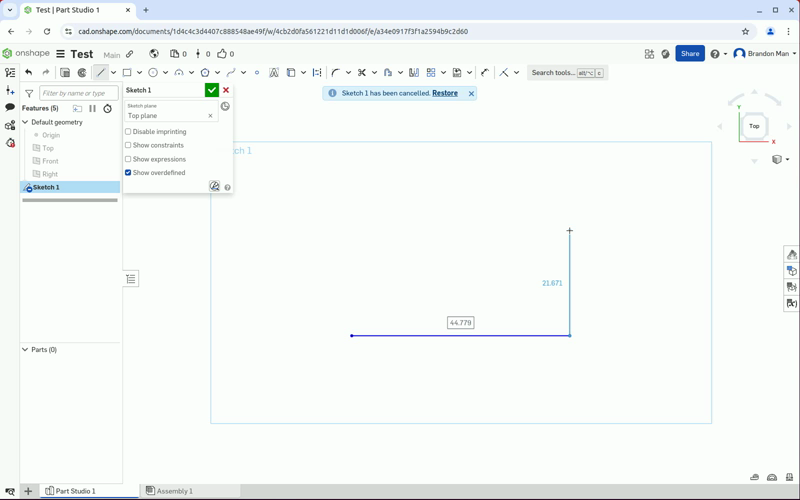
mouse_move(351, 230)
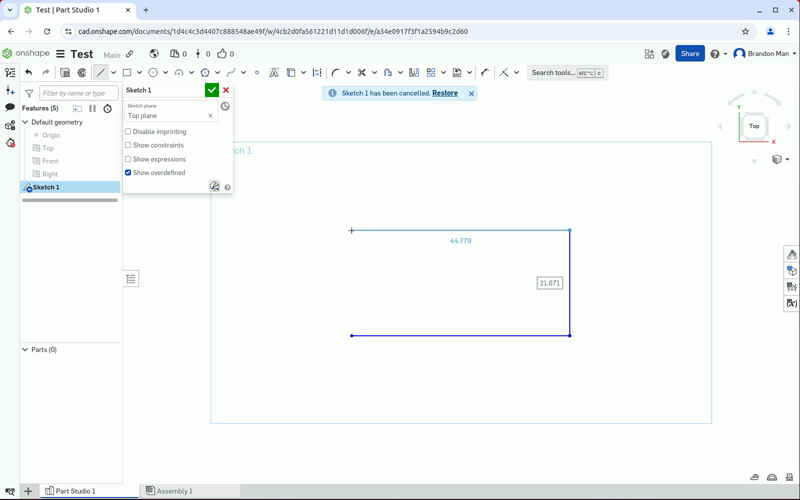
click(351, 230)
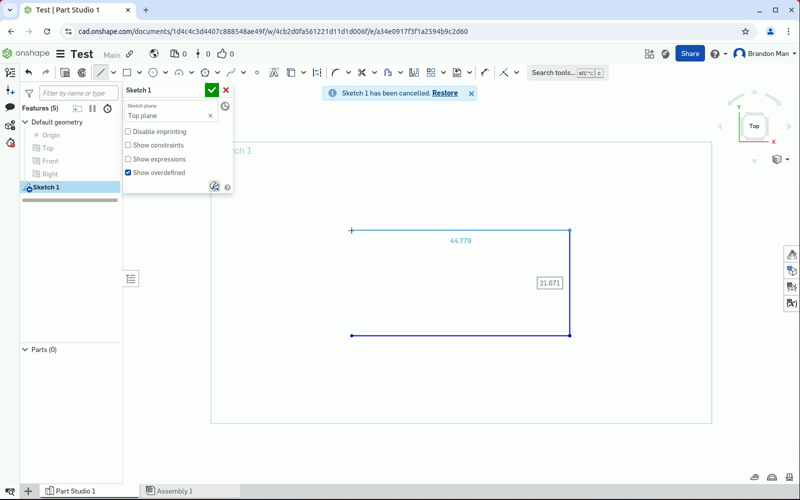
key_up(shift)
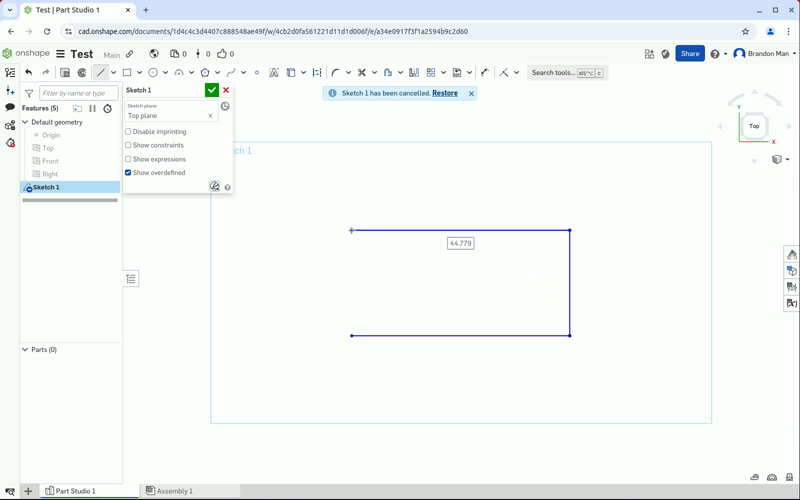
key_down(shift)
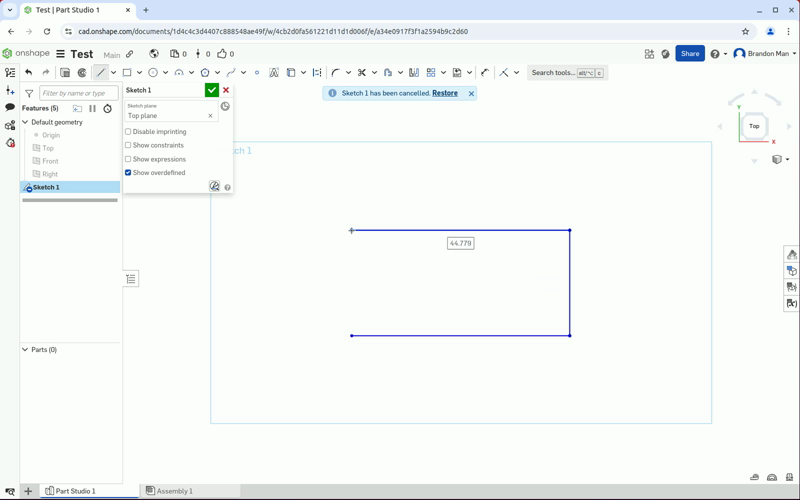
mouse_move(351, 335)
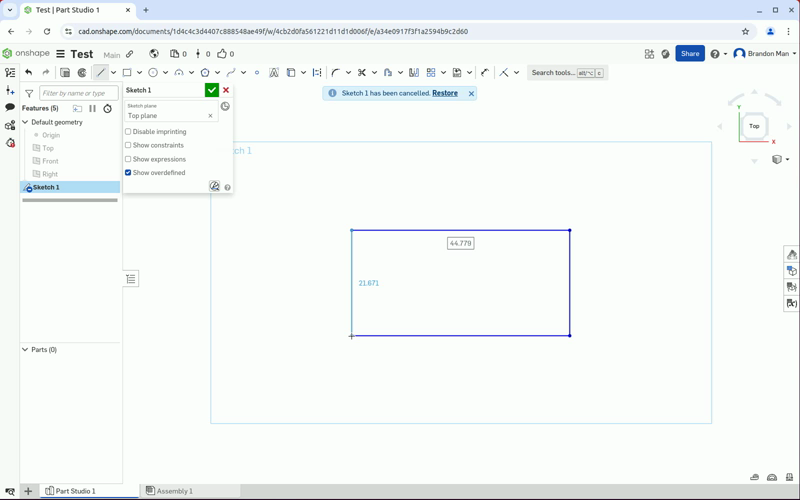
key_up(shift)
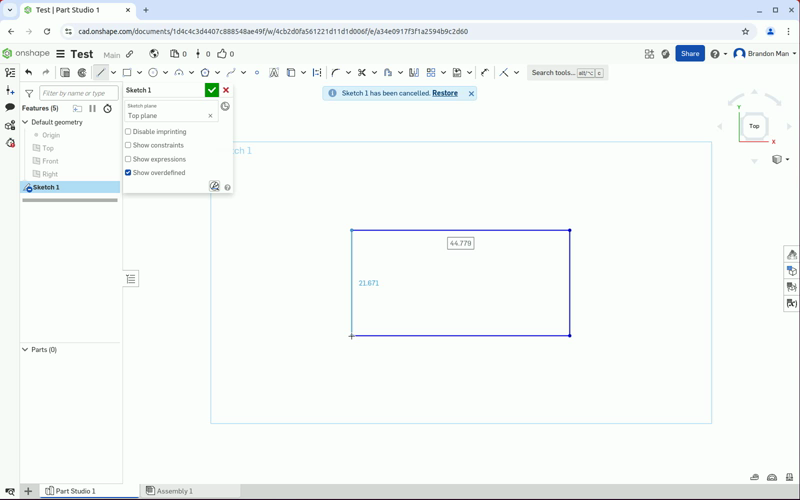
click(351, 335)
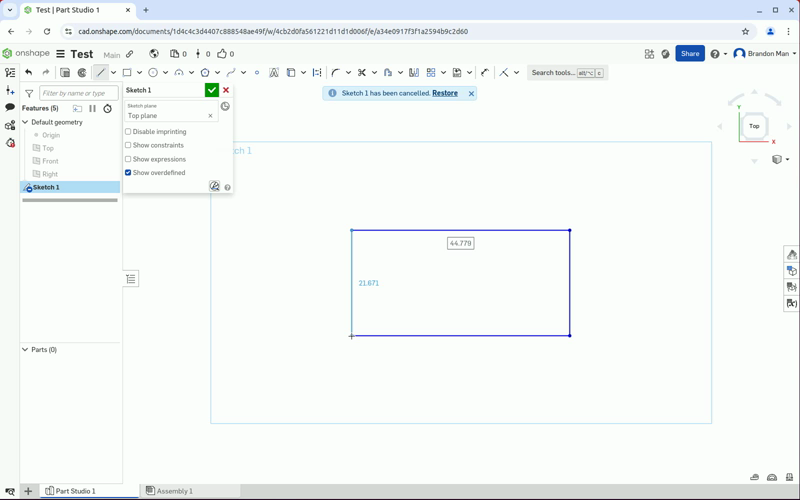
key(esc)
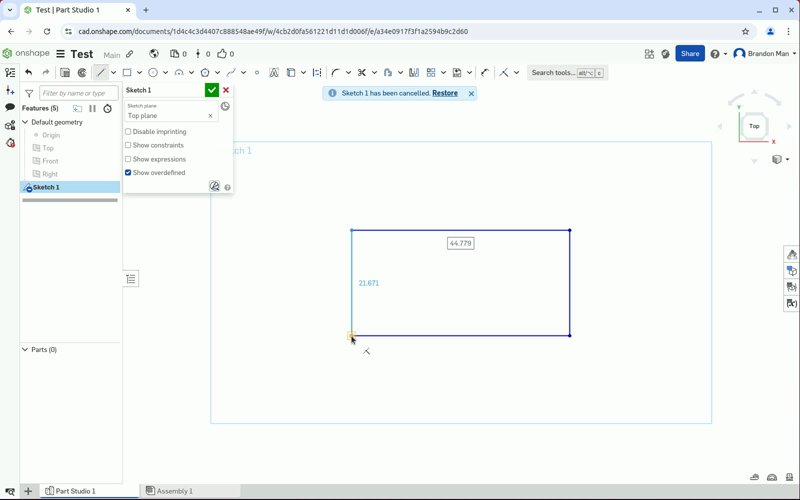
mouse_move(398, 282)
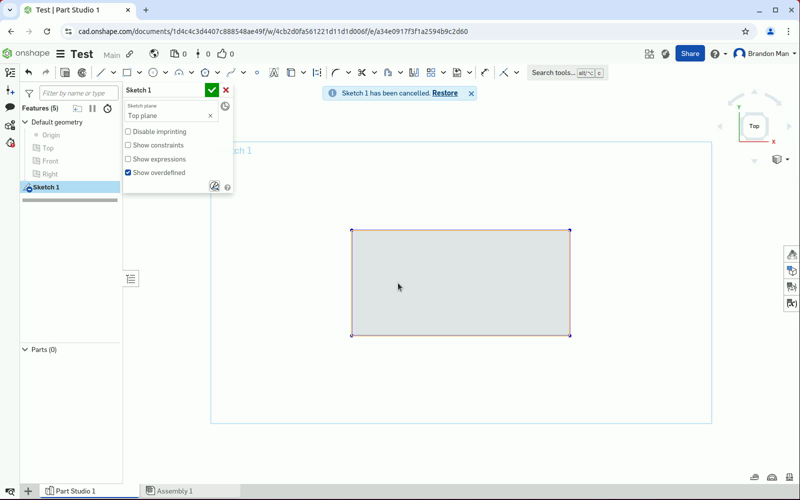
click(398, 282)
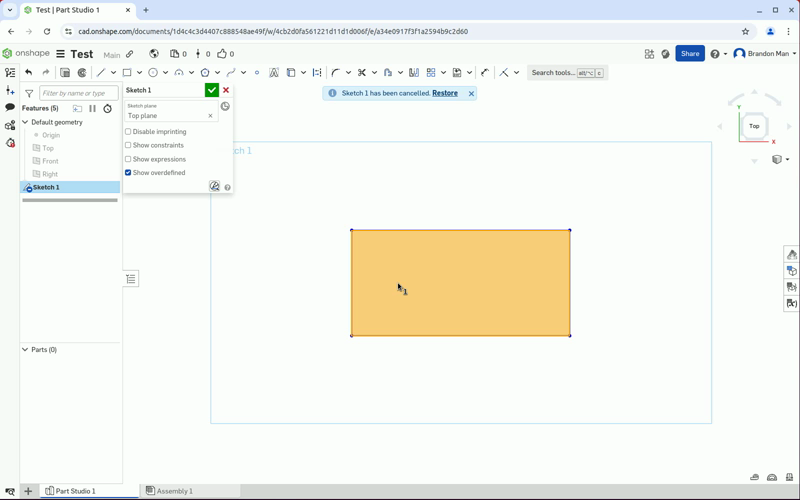
mouse_move(73, 352)
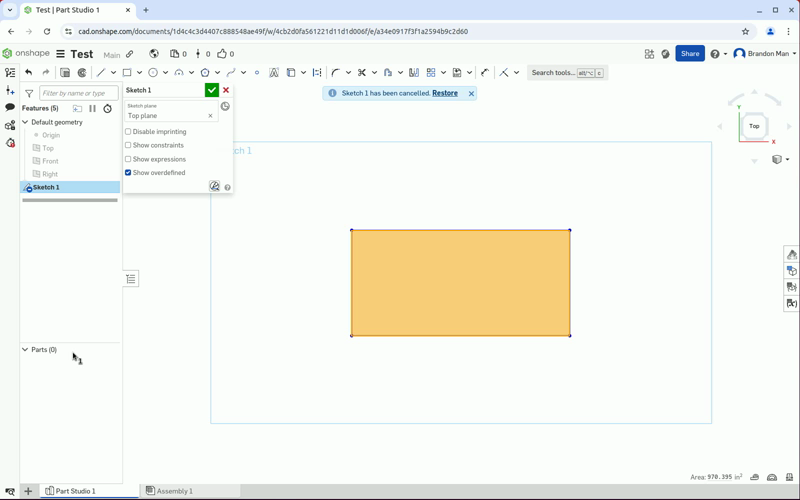
key(shift+y)
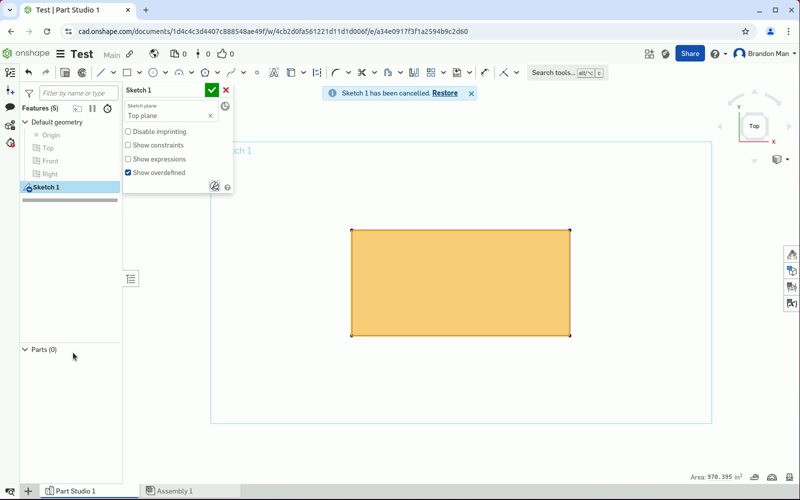
key(shift+e)
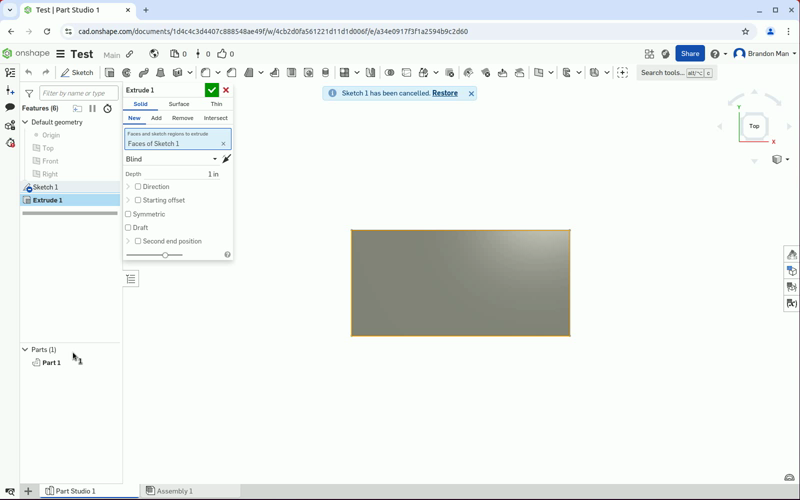
mouse_move(143, 106)
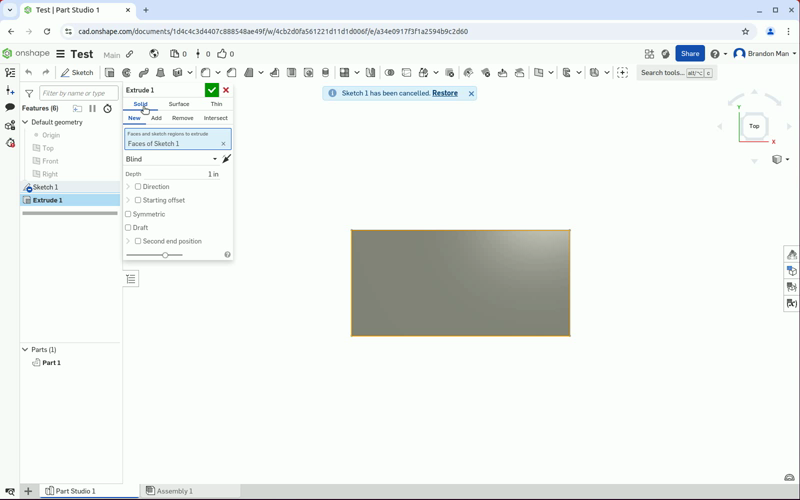
click(143, 106)
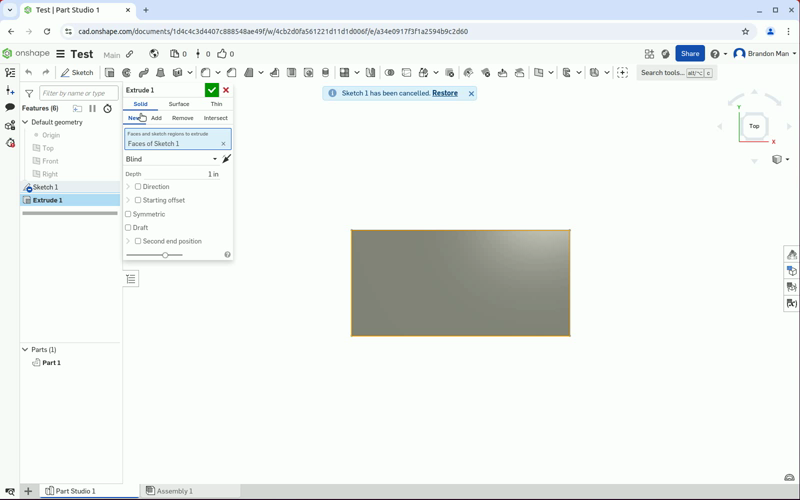
mouse_move(137, 120)
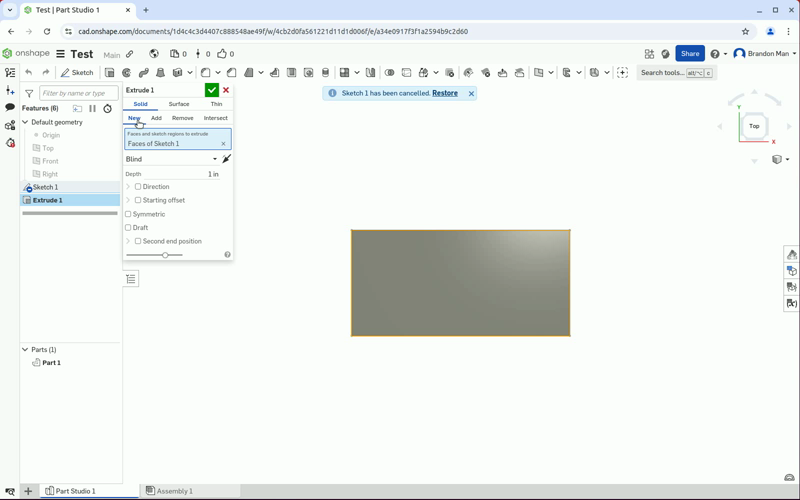
click(137, 120)
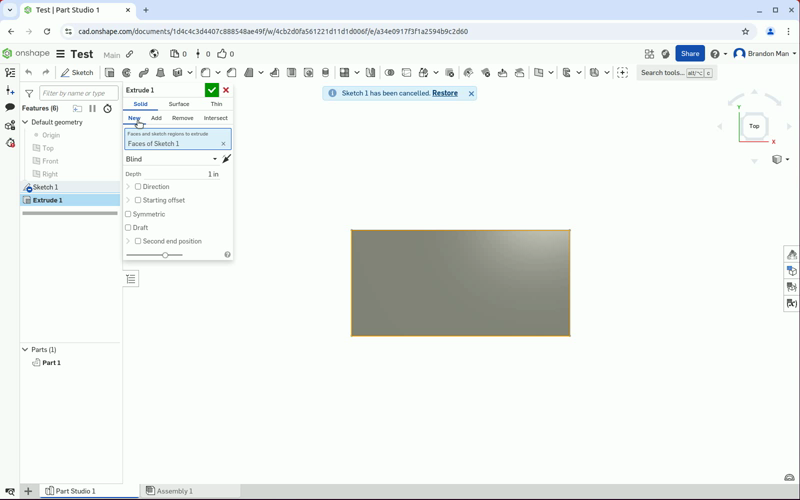
key(tab, 4)
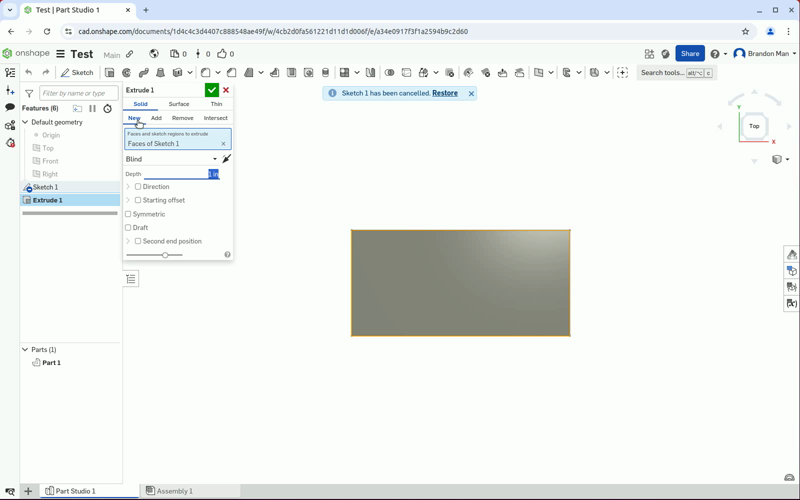
text(4.574)
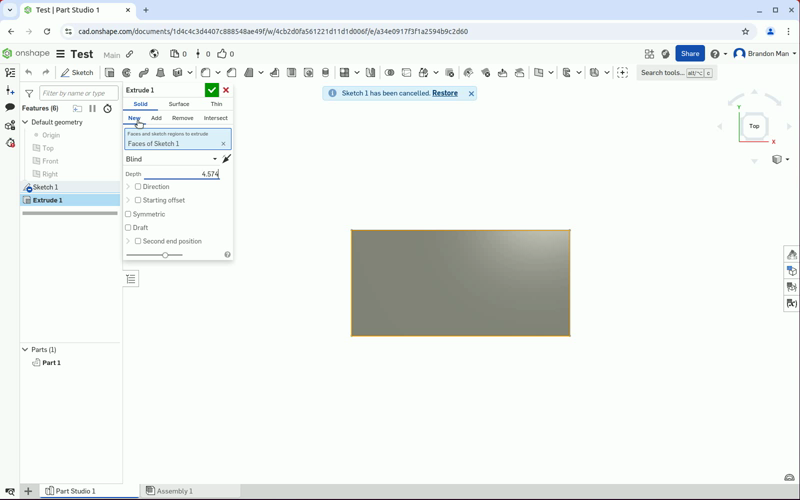
key(enter)
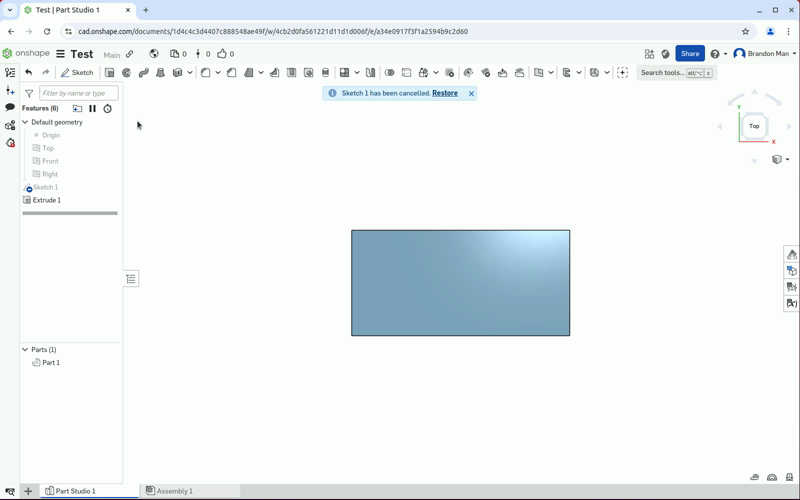
key(shift+h)
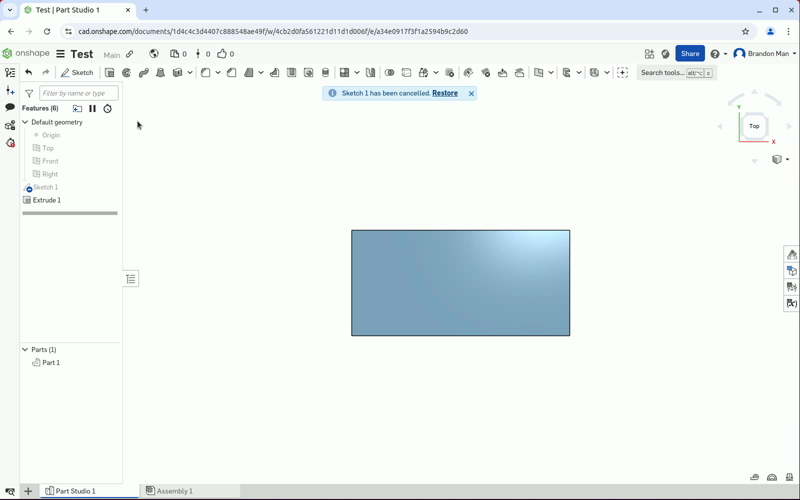
key(shift+h)
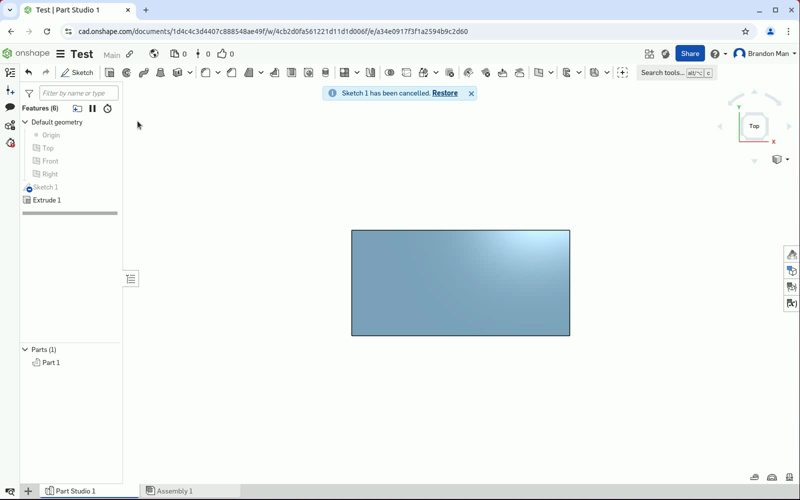
mouse_move(73, 189)
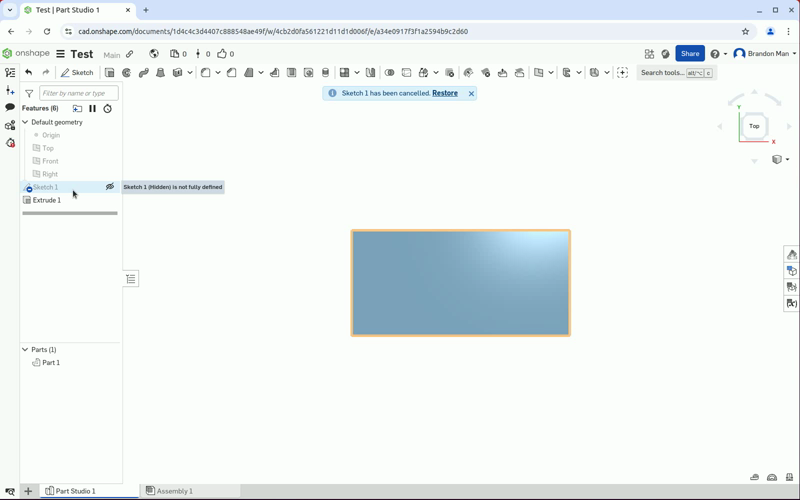
click(73, 189)
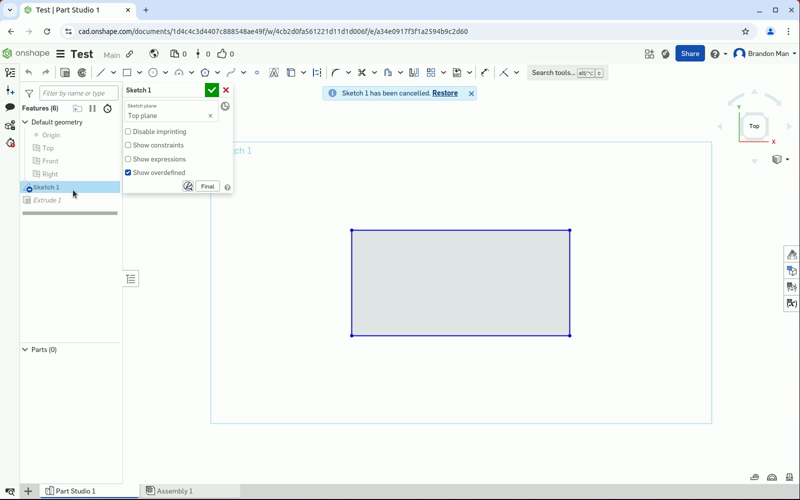
mouse_move(229, 92)
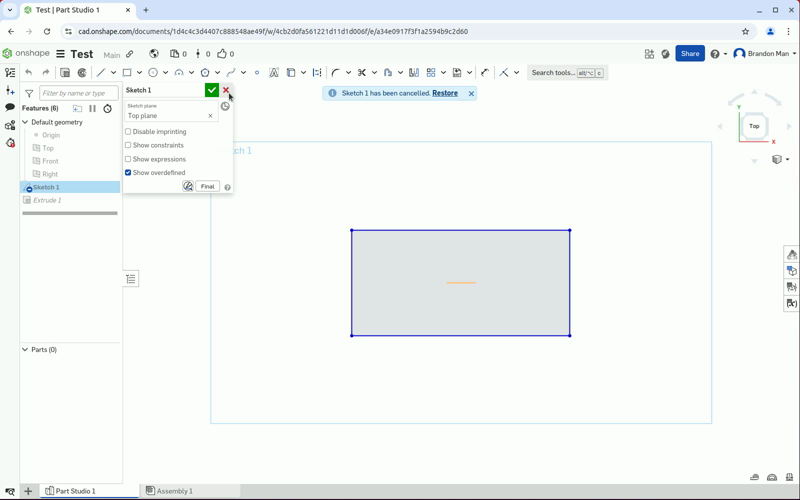
click(229, 92)
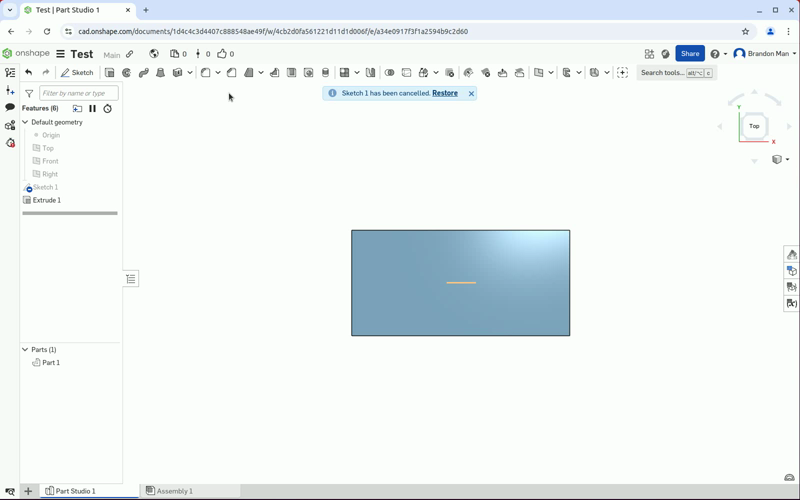
mouse_move(73, 352)
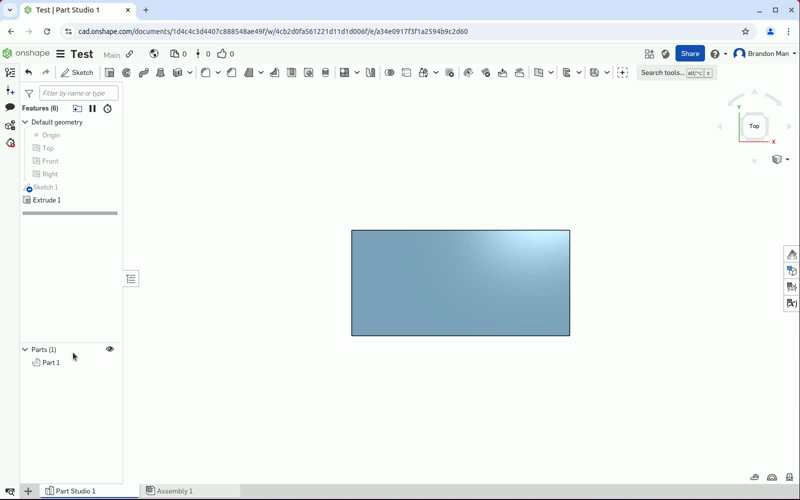
key(y)
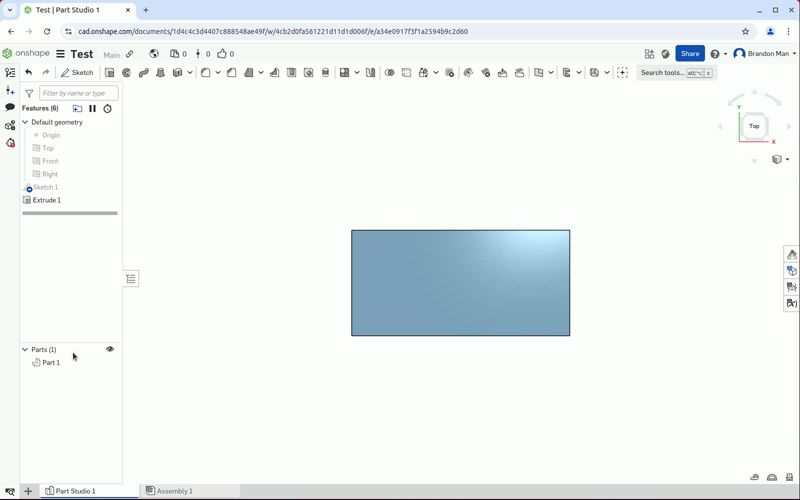
key(shift+p)
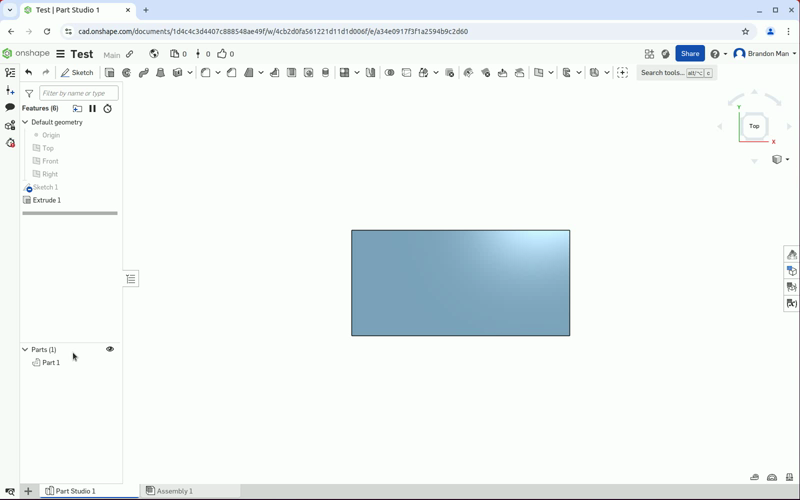
key(space)
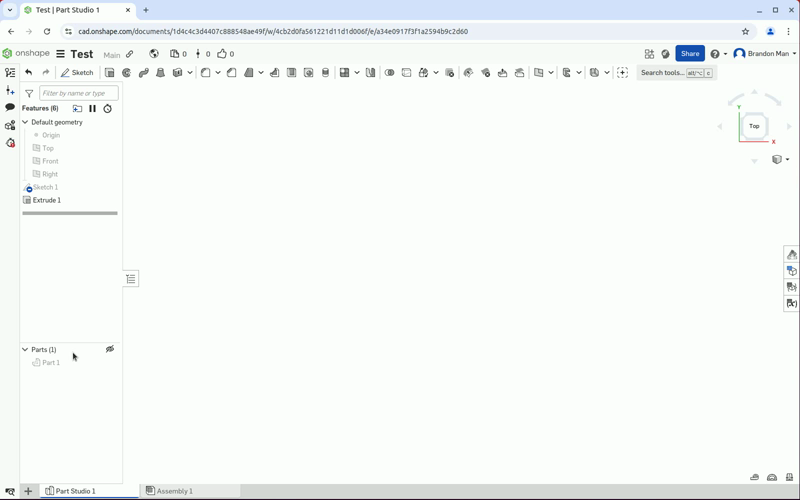
key_down(shift)
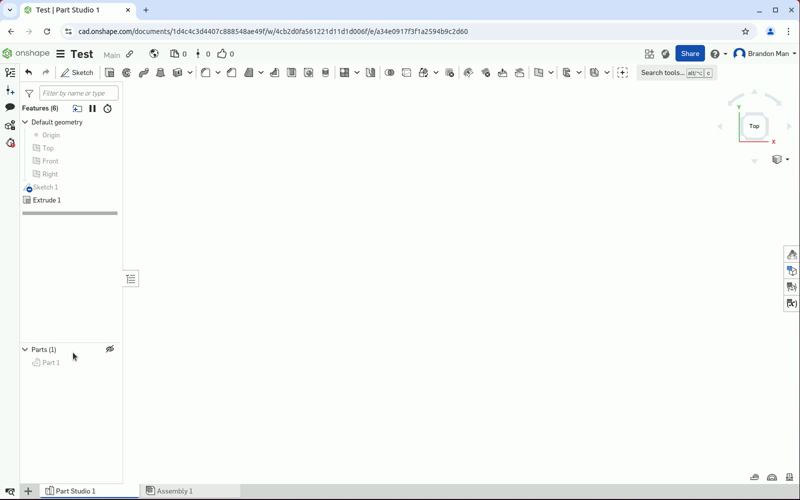
key(up)
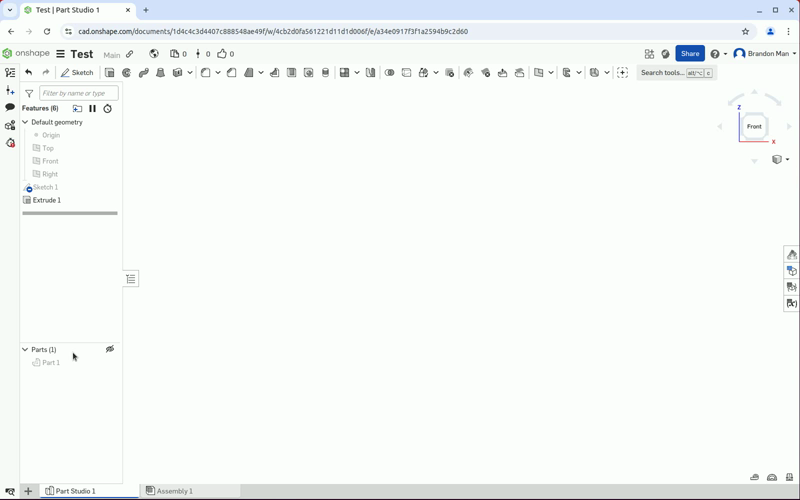
key_up(shift)
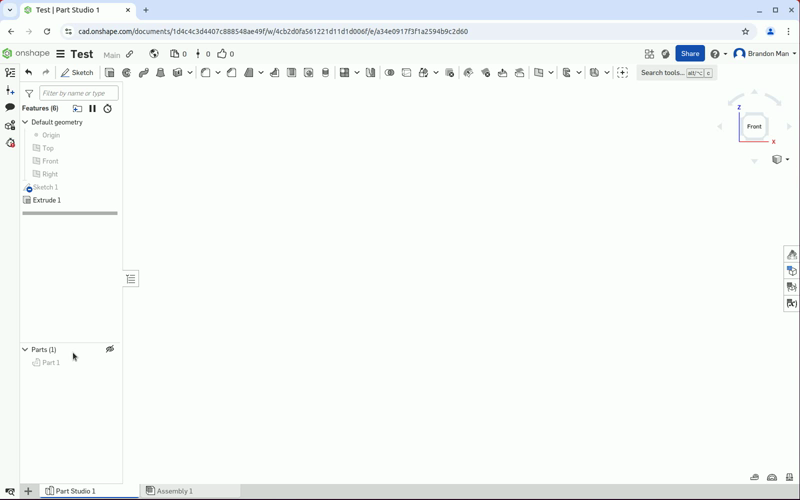
key(space)
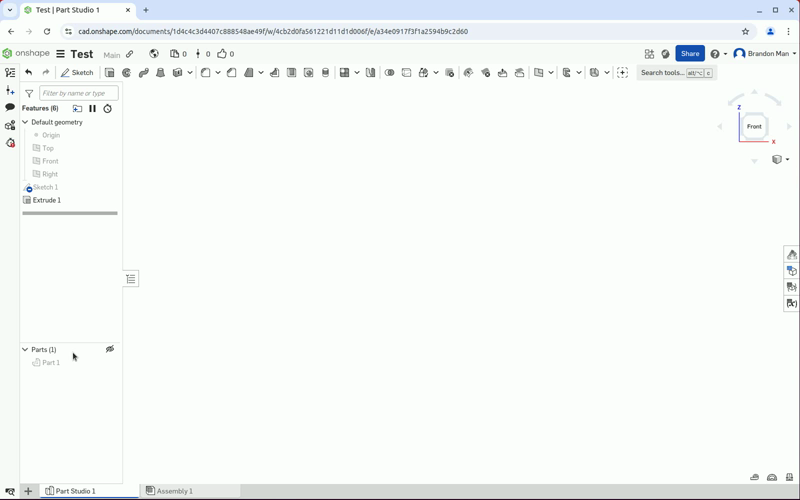
key_down(shift)
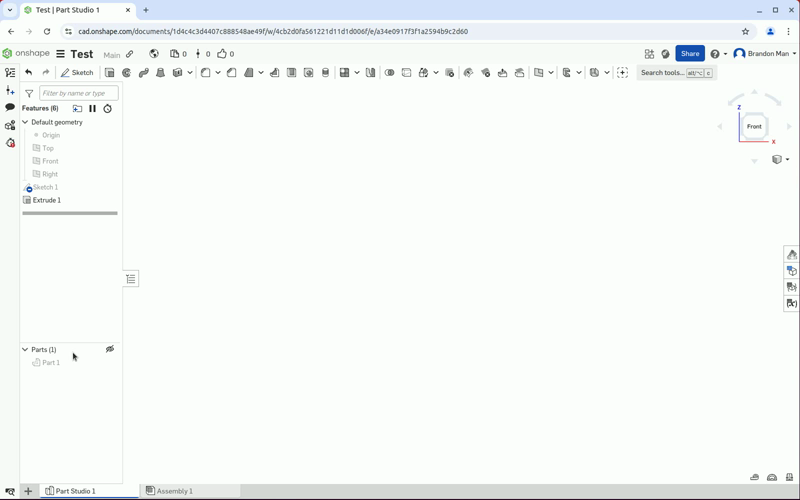
key(left)
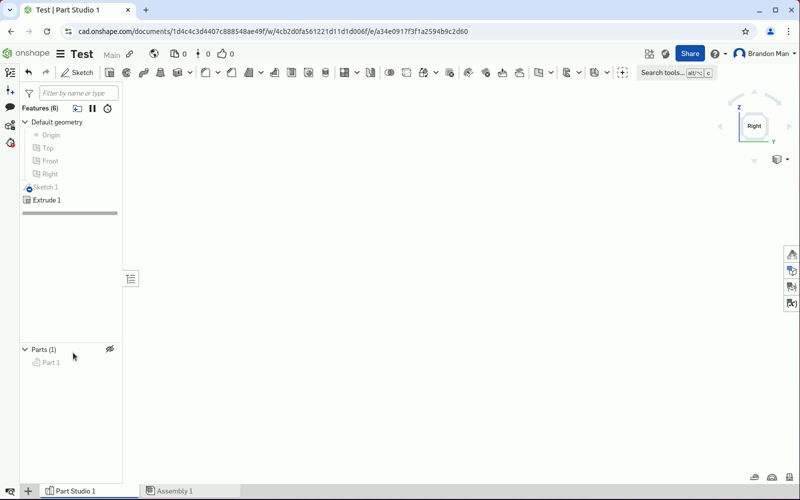
key_up(shift)
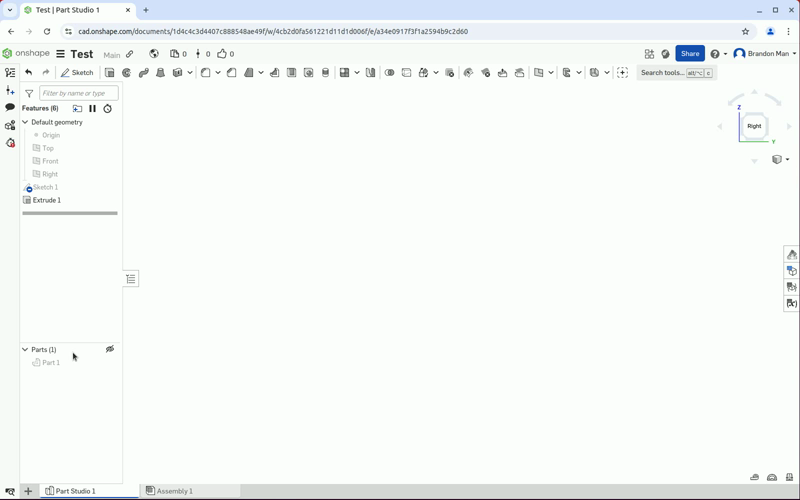
mouse_move(73, 352)
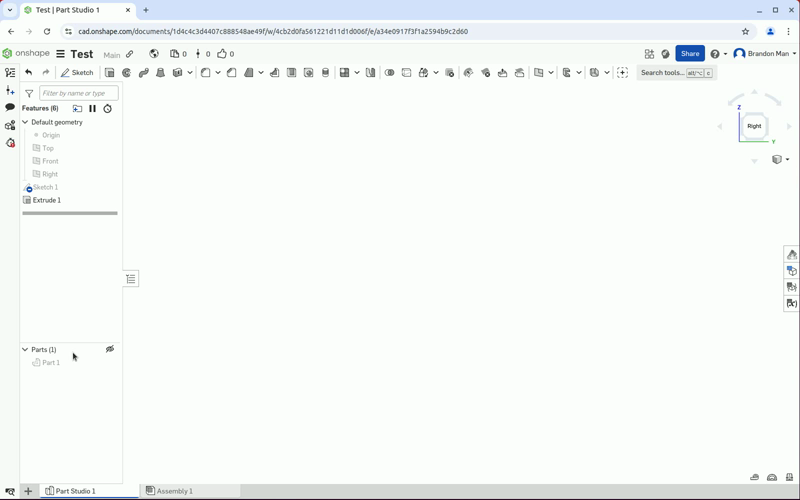
key(shift+y)
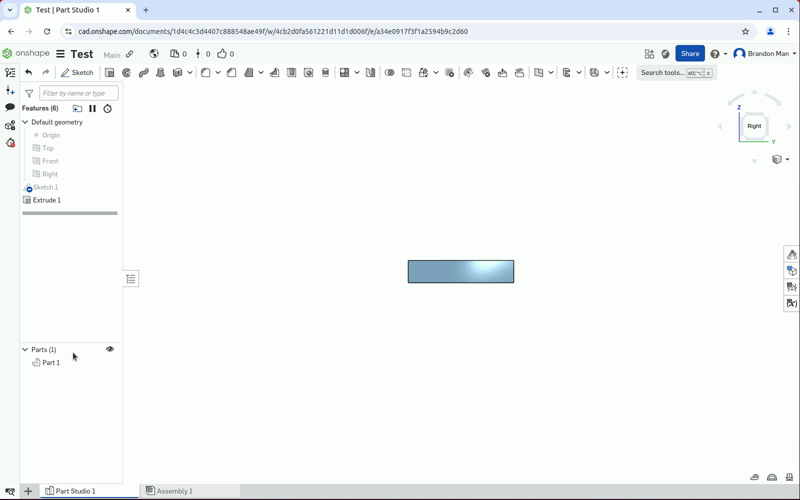
mouse_move(541, 75)
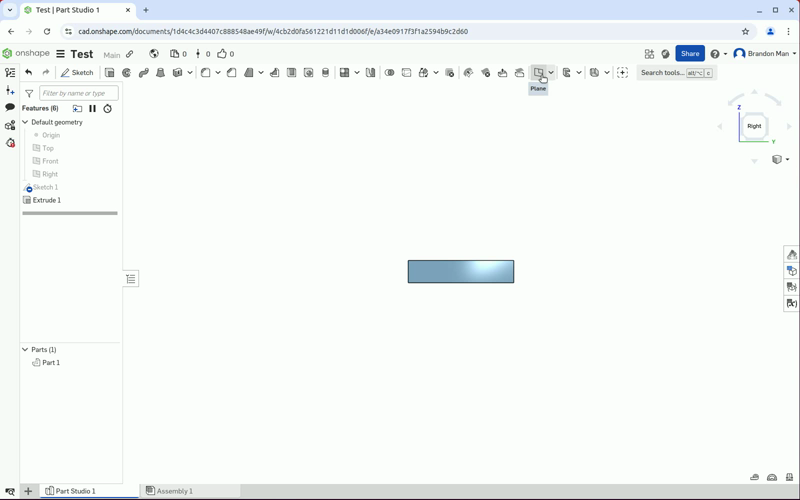
click(541, 75)
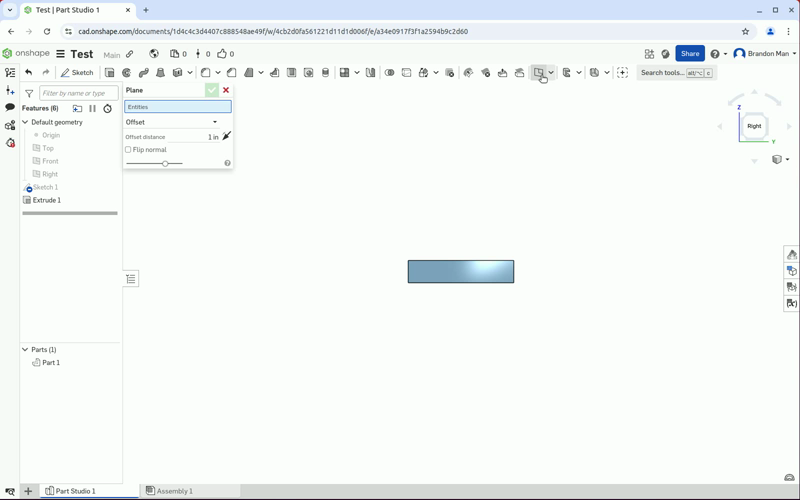
mouse_move(73, 176)
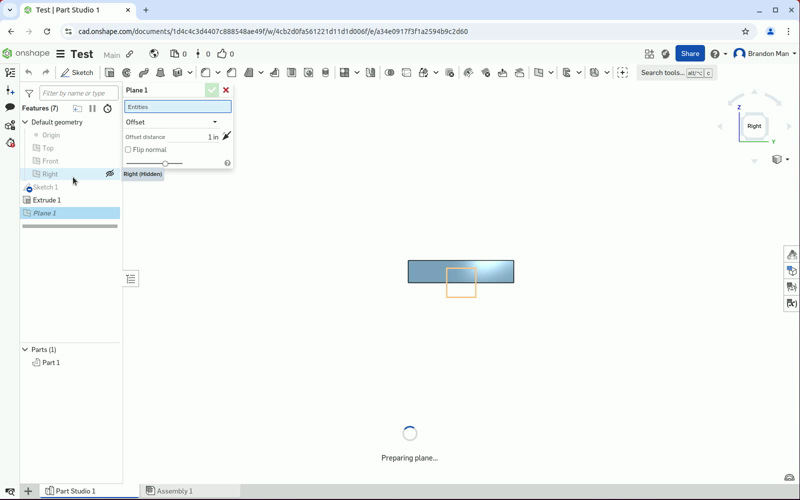
click(73, 176)
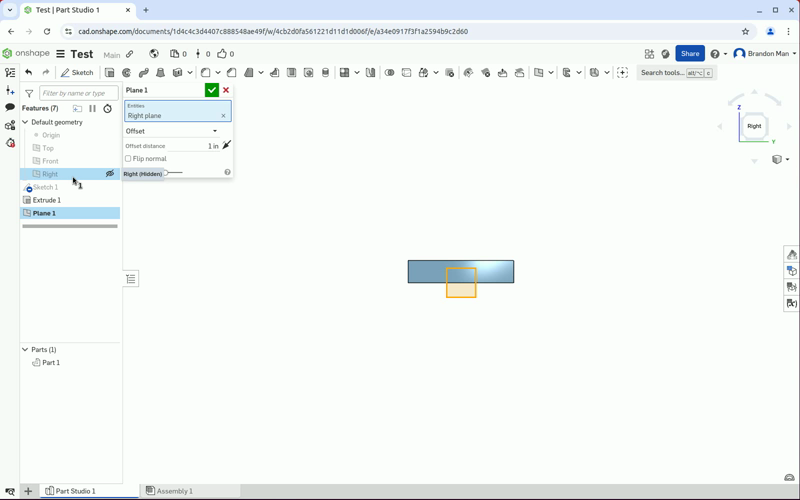
key(tab, 2)
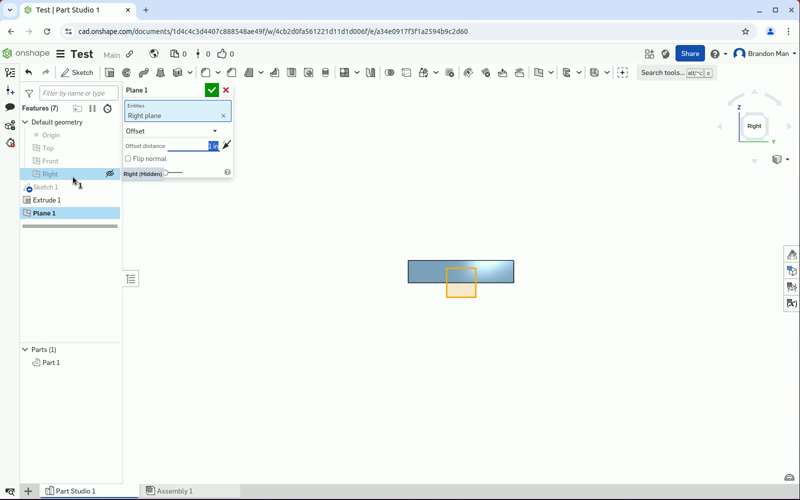
text(22.4)
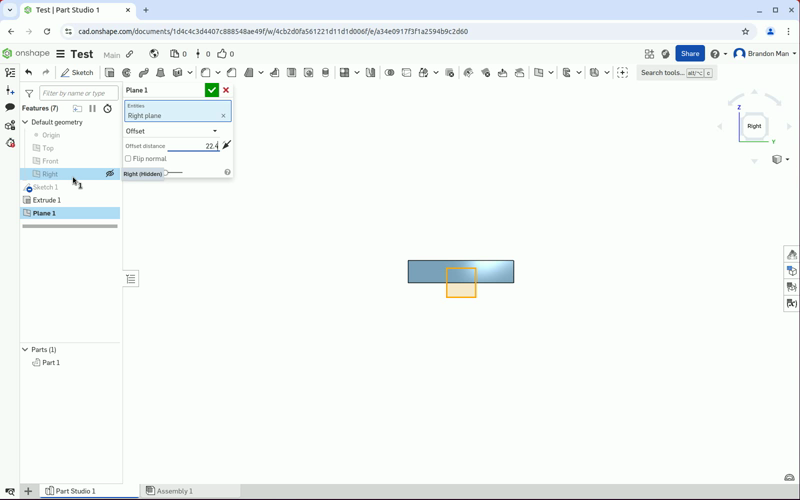
key(enter, 2)
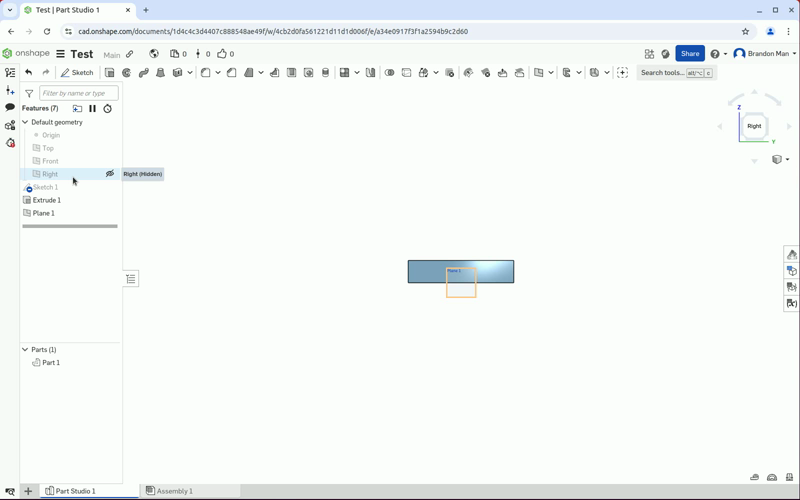
key(shift+s)
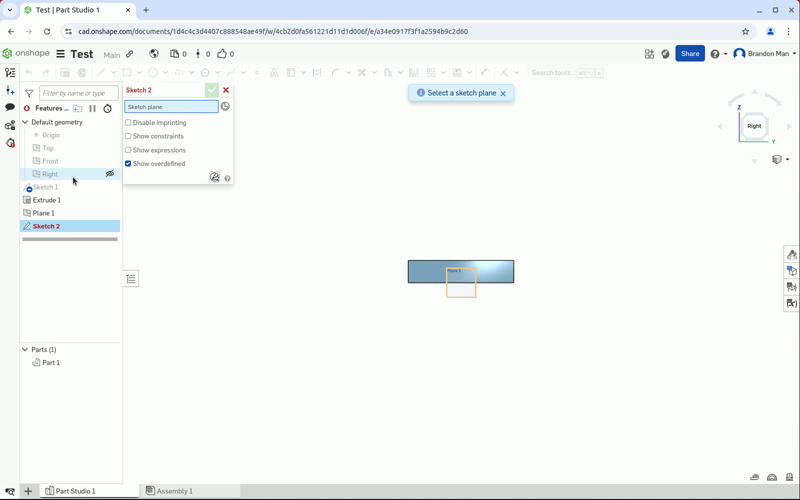
mouse_move(73, 215)
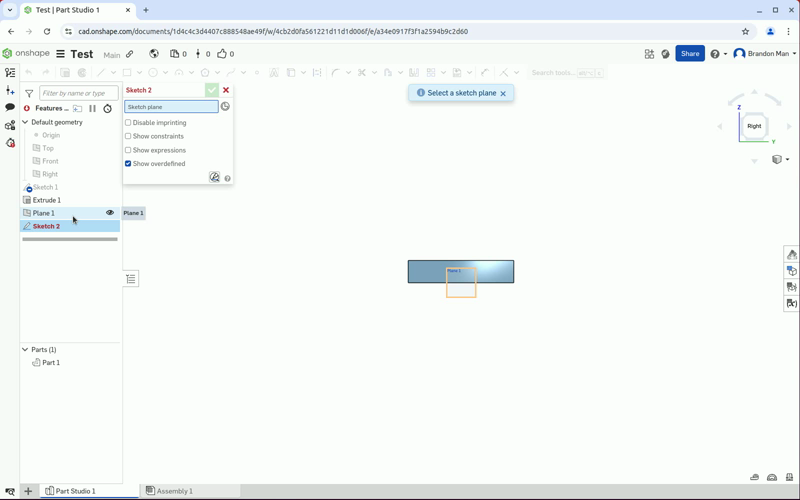
click(73, 215)
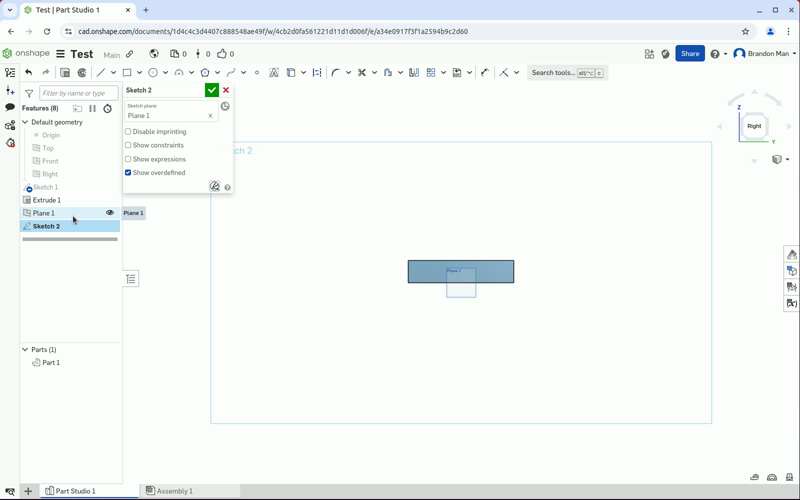
mouse_move(73, 352)
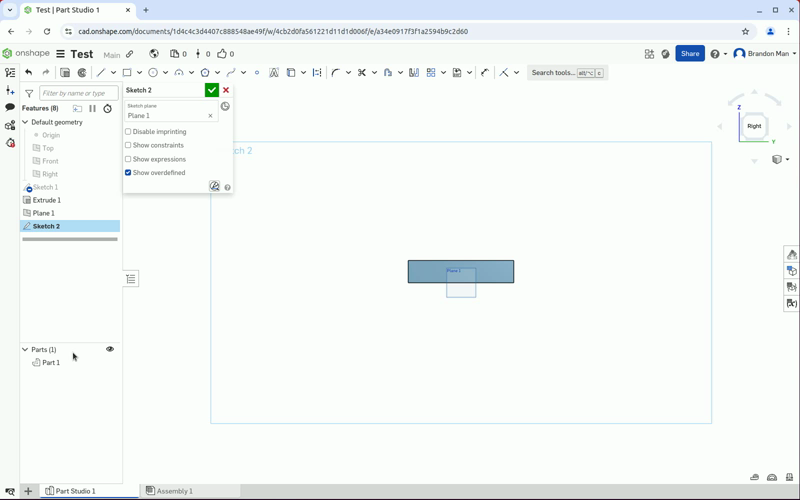
key(y)
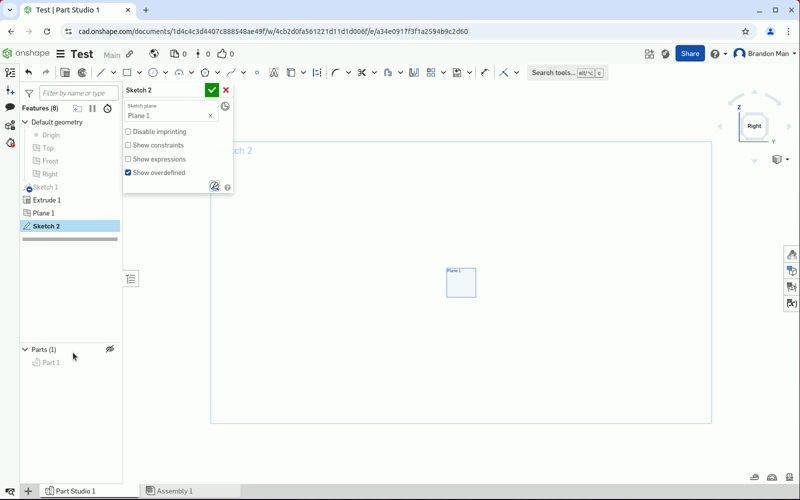
key(l)
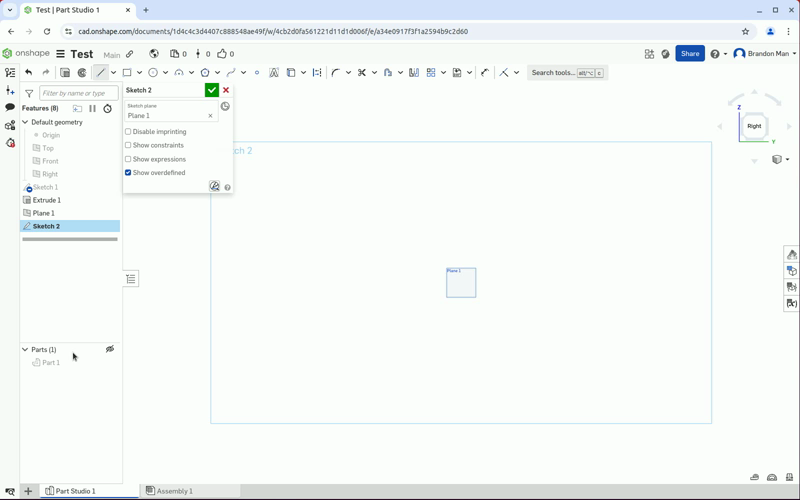
key_down(shift)
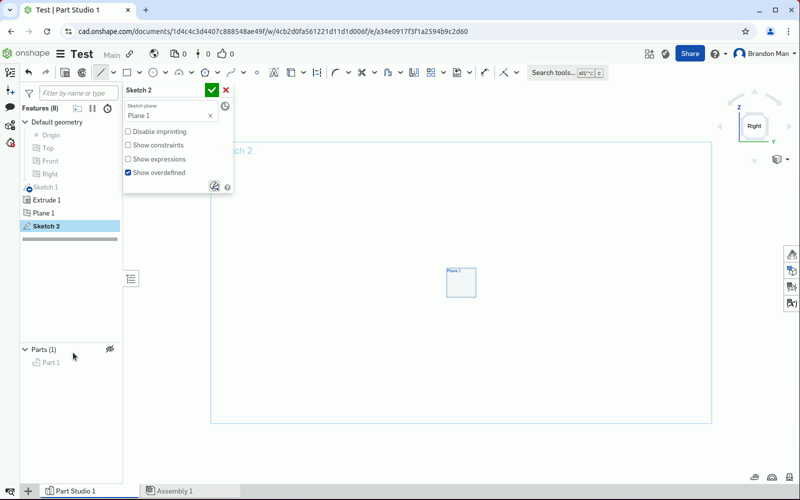
mouse_move(407, 282)
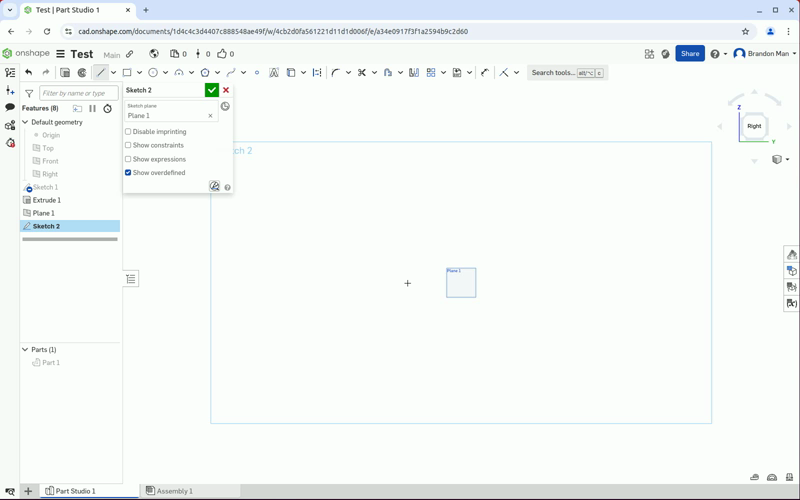
click(407, 282)
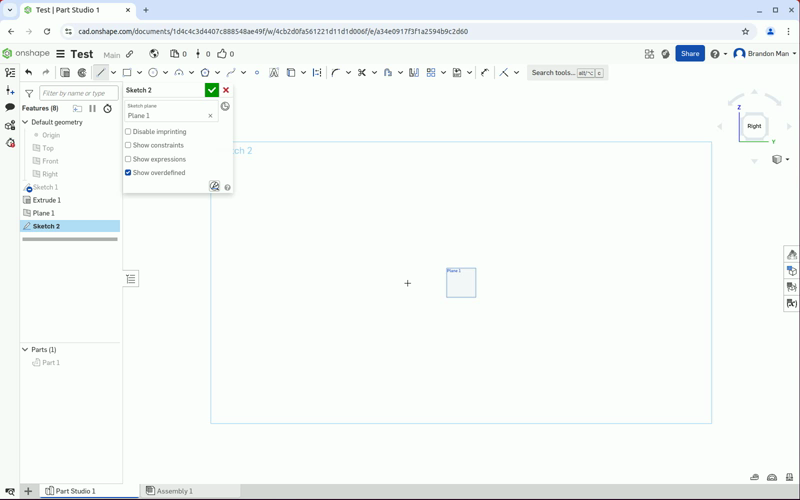
key_up(shift)
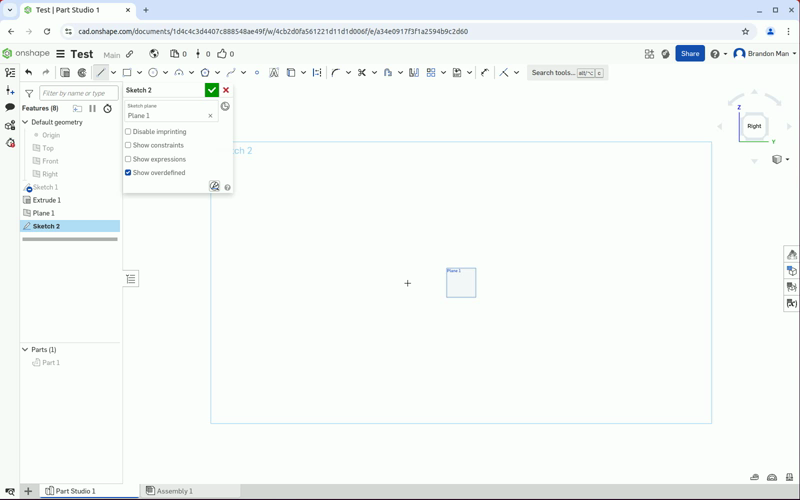
key_down(shift)
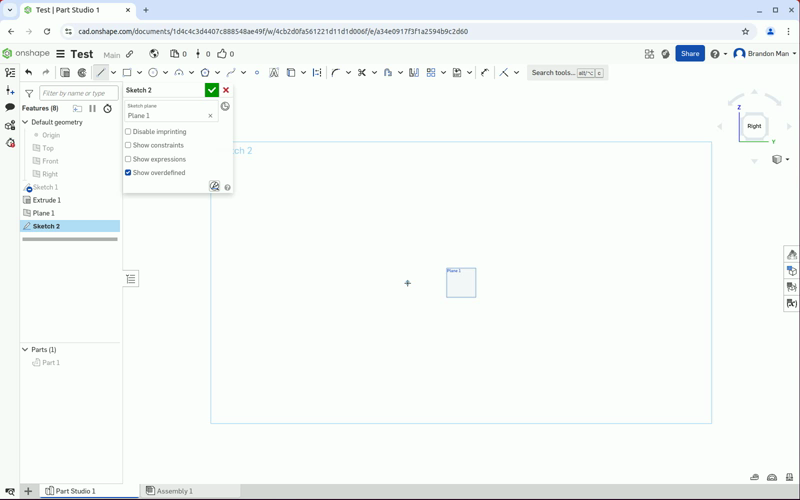
mouse_move(513, 282)
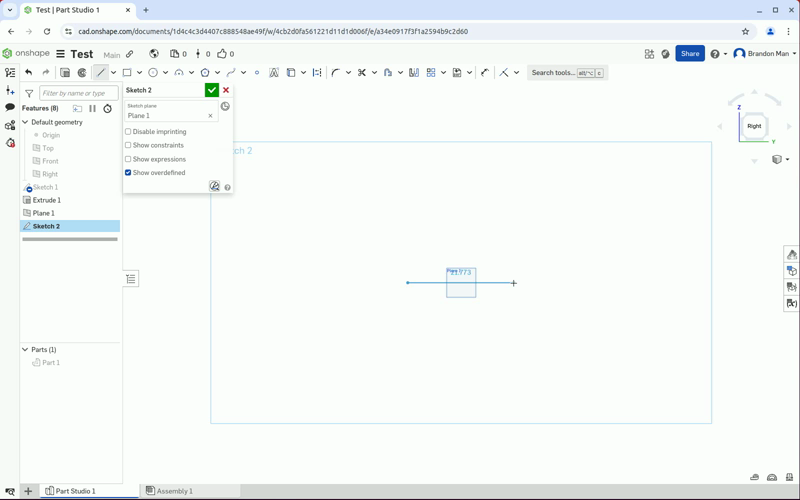
click(513, 282)
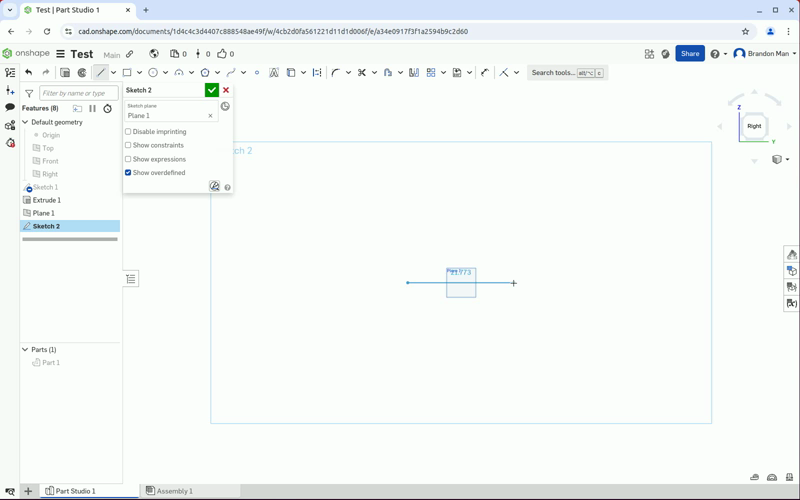
key_up(shift)
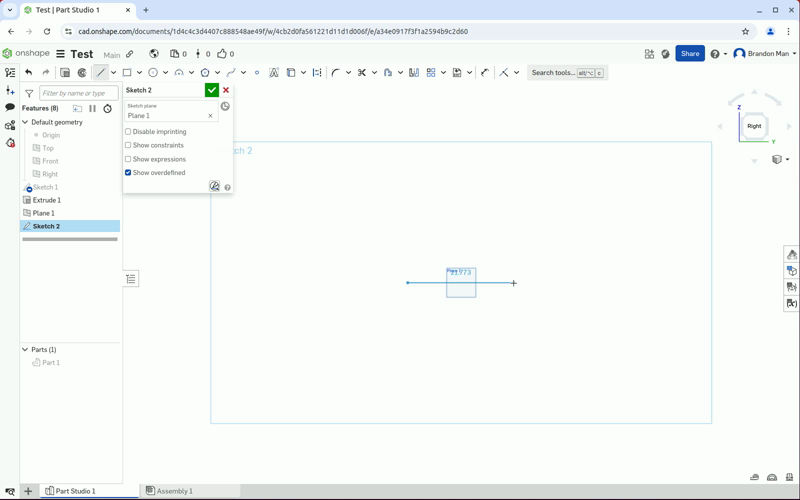
key_down(shift)
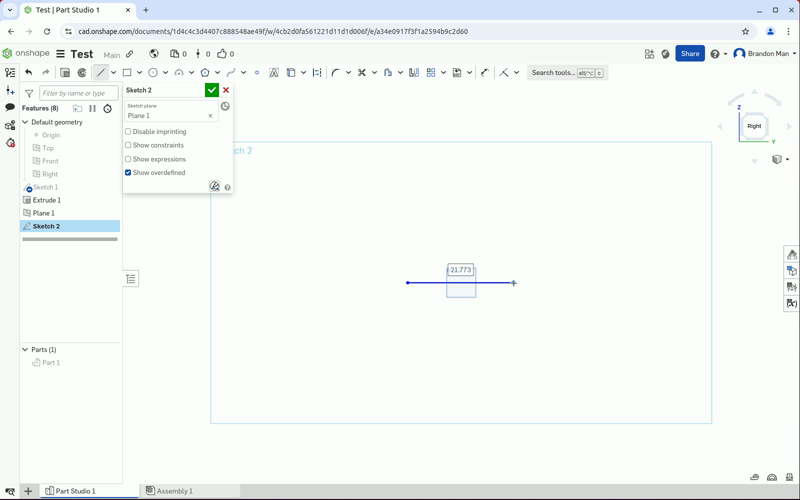
mouse_move(543, 282)
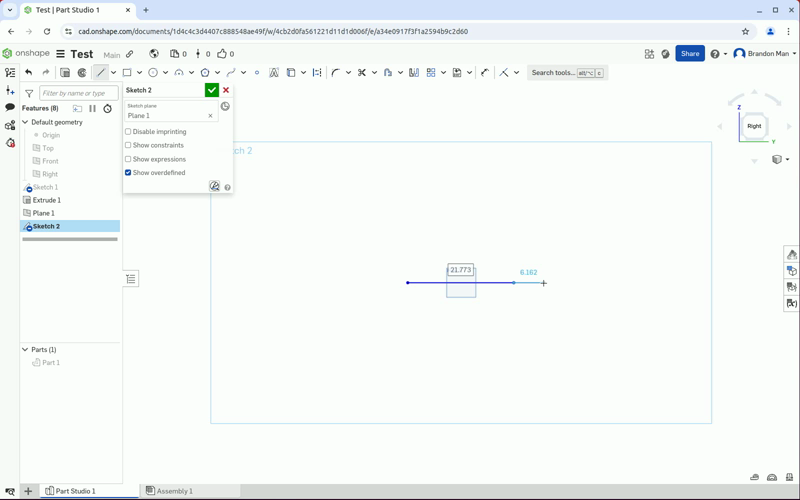
mouse_move(513, 260)
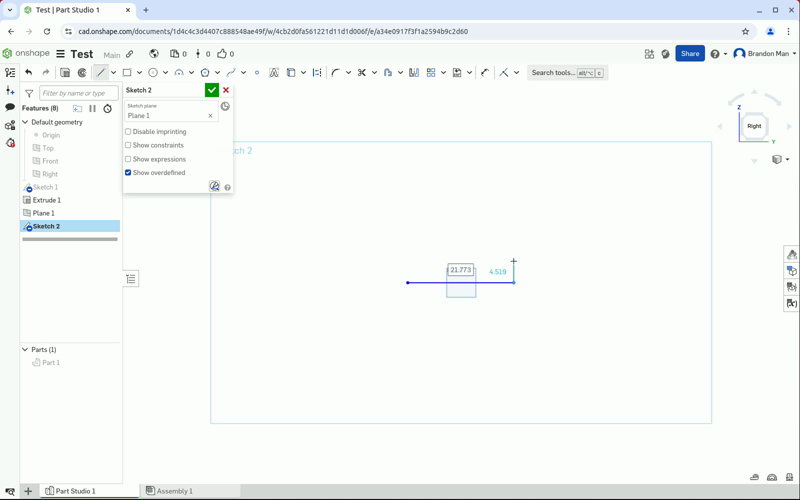
click(513, 260)
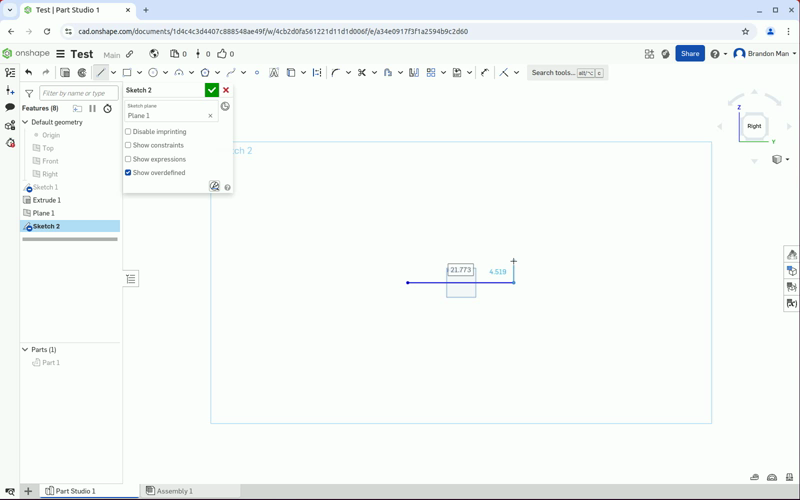
key_up(shift)
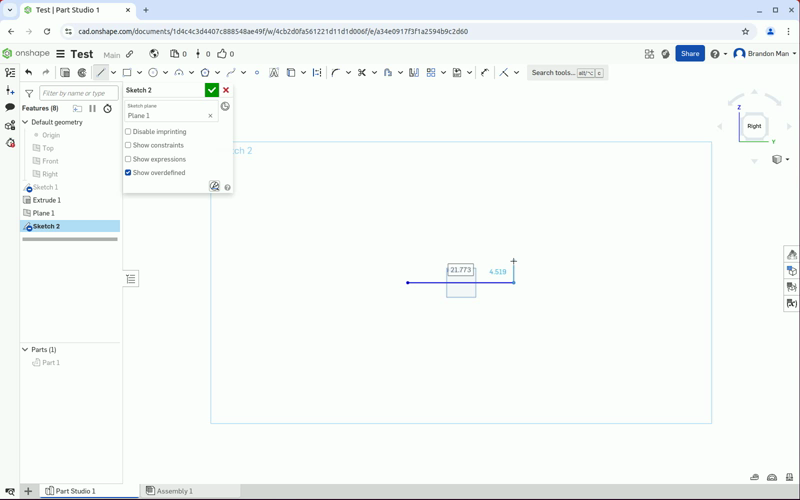
key_down(shift)
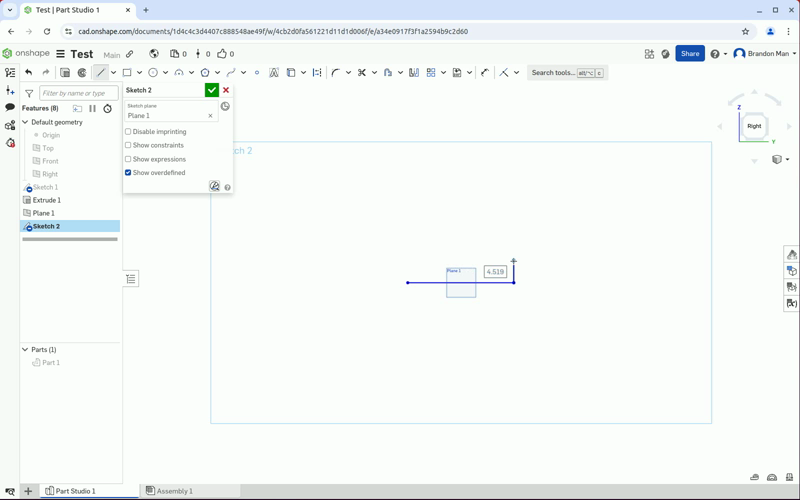
mouse_move(407, 260)
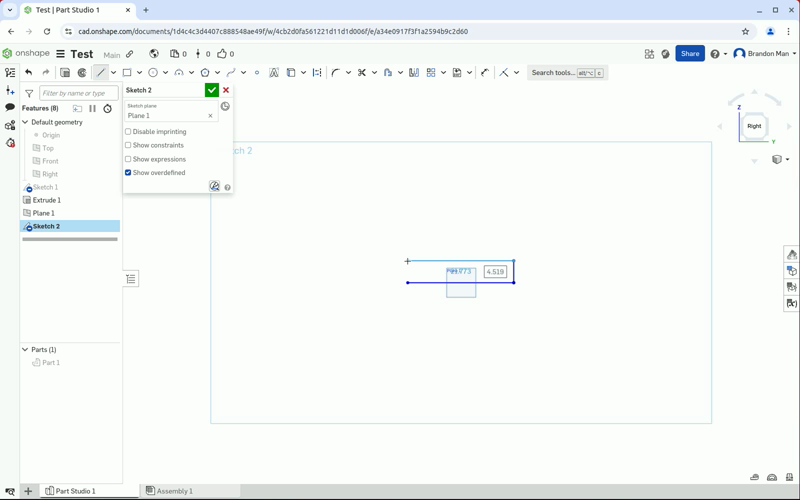
click(407, 260)
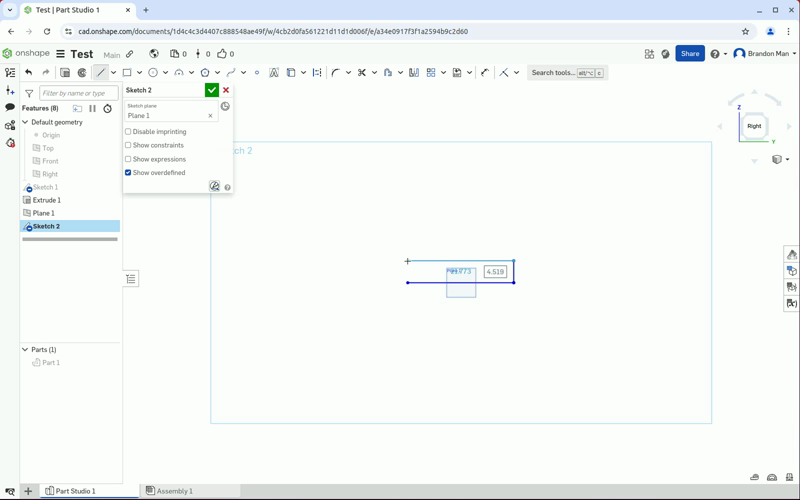
key_up(shift)
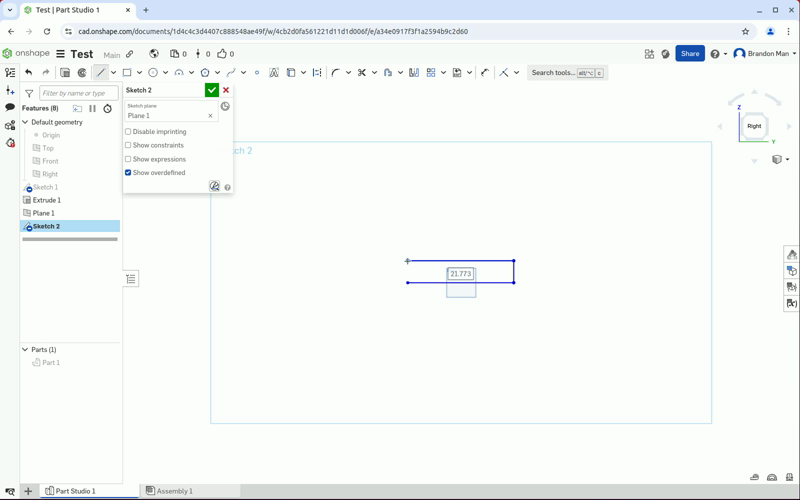
mouse_move(437, 260)
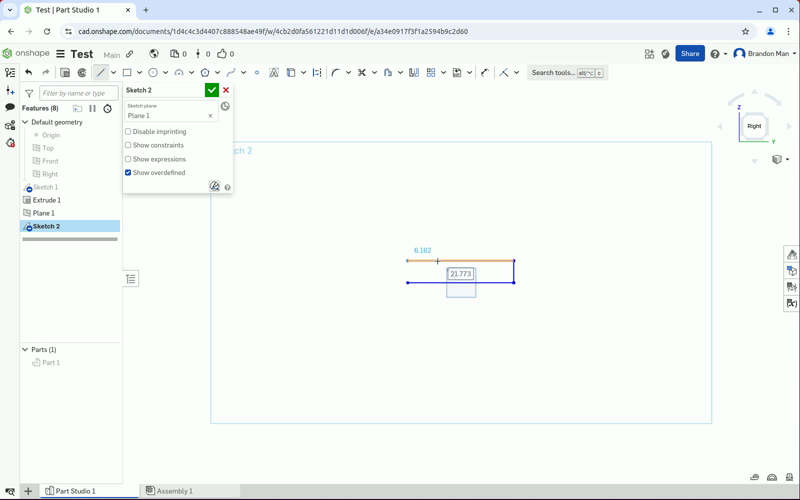
key_down(shift)
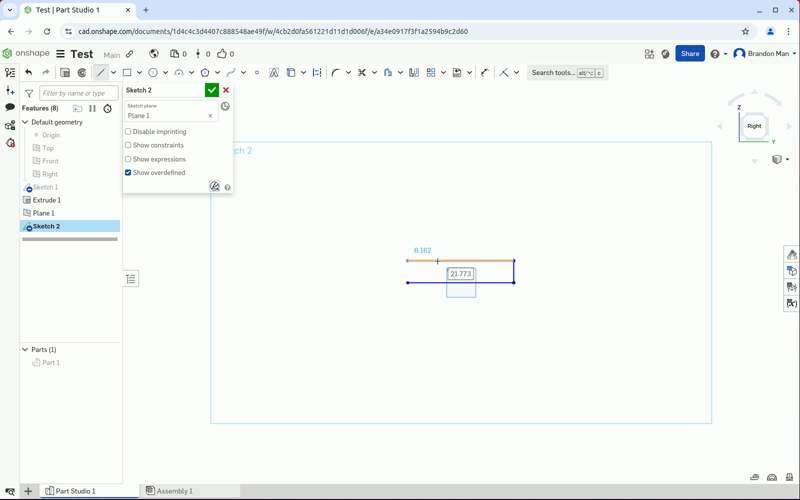
mouse_move(407, 282)
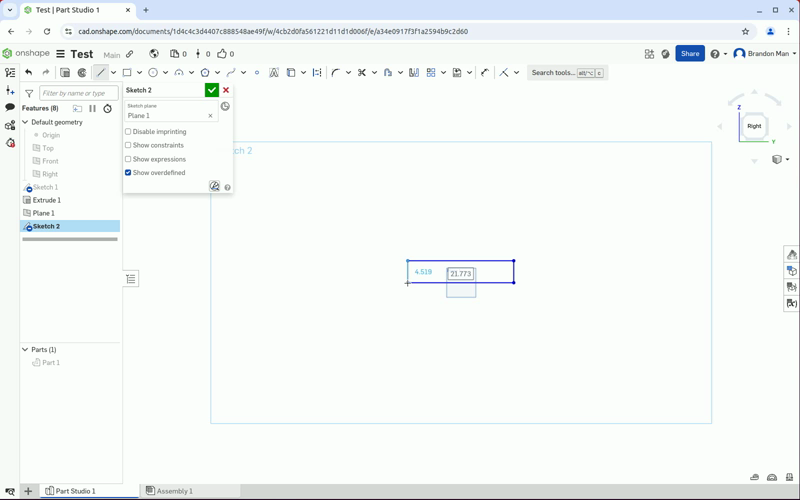
key_up(shift)
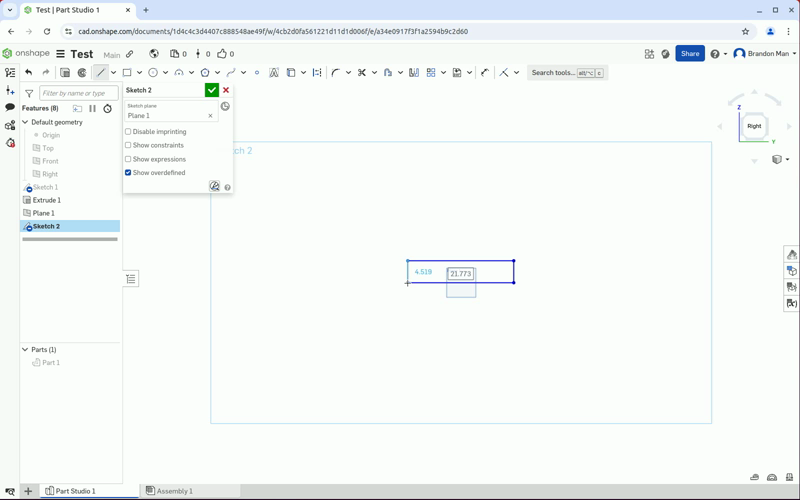
click(407, 282)
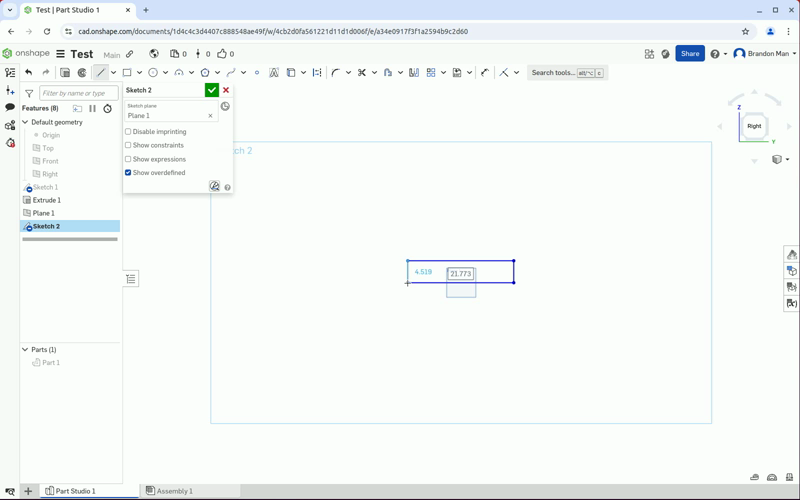
key(esc)
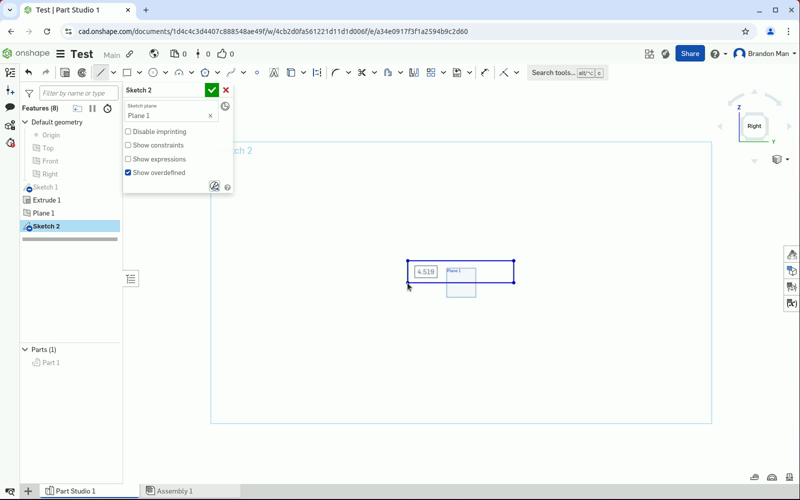
mouse_move(474, 274)
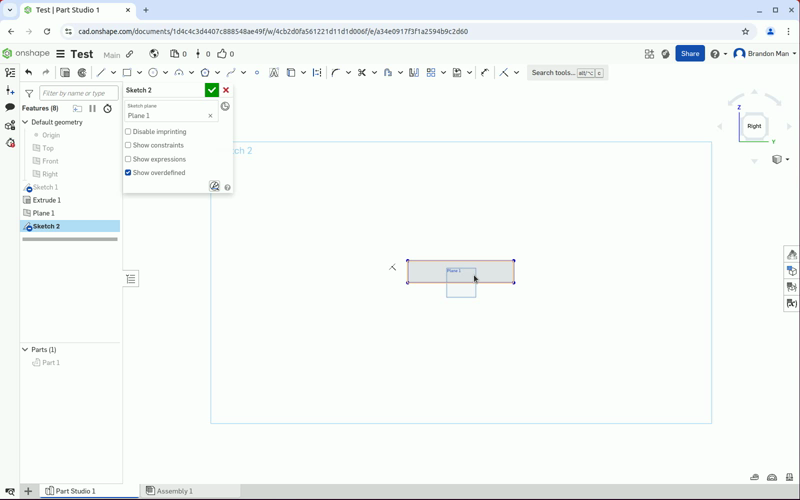
click(474, 274)
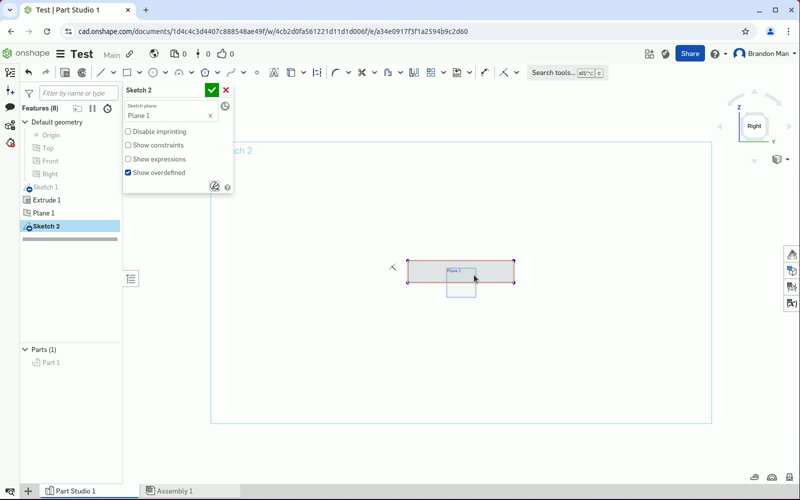
mouse_move(73, 352)
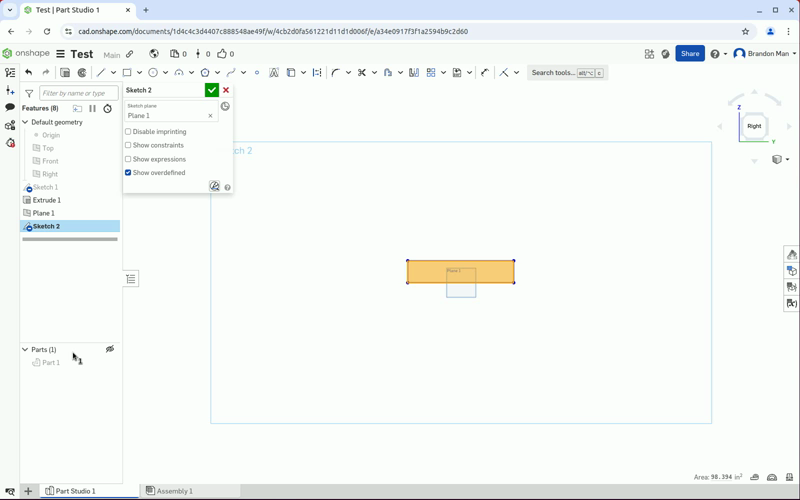
key(shift+y)
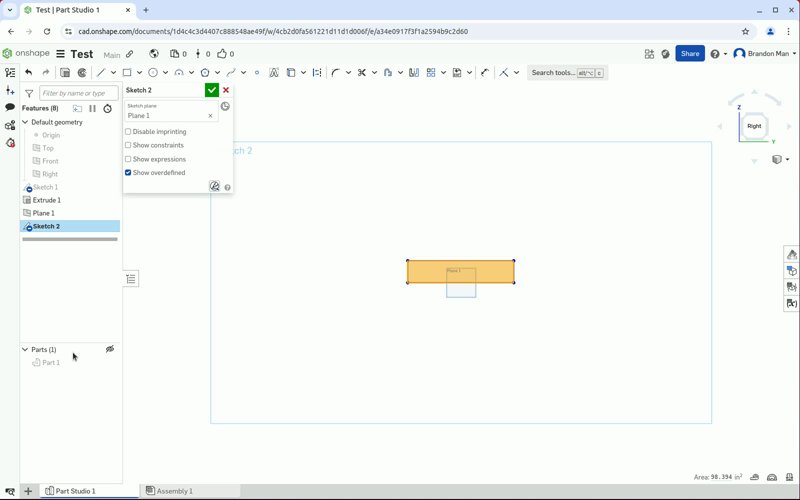
key(shift+e)
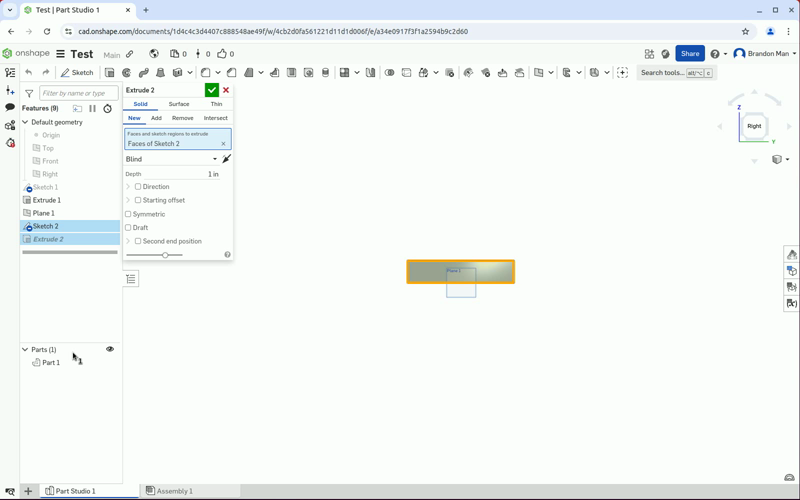
mouse_move(143, 106)
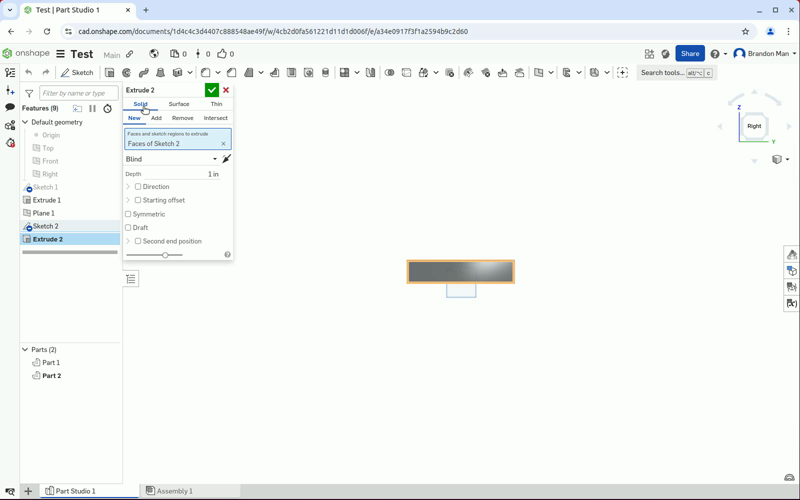
click(143, 106)
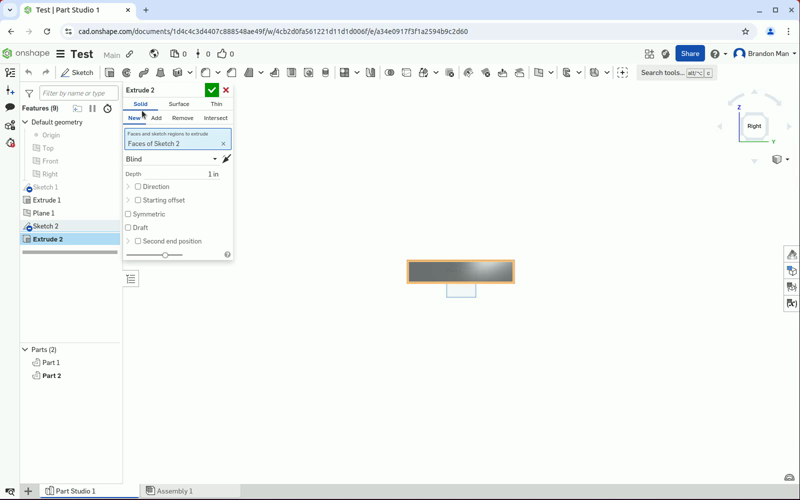
mouse_move(137, 120)
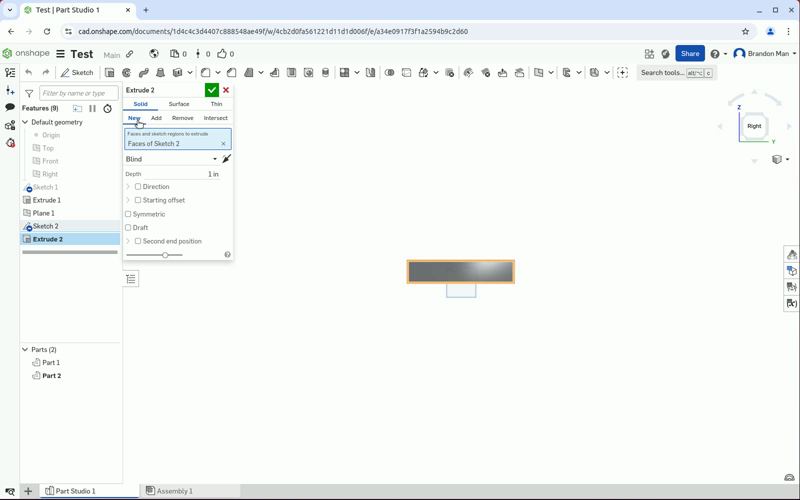
click(137, 120)
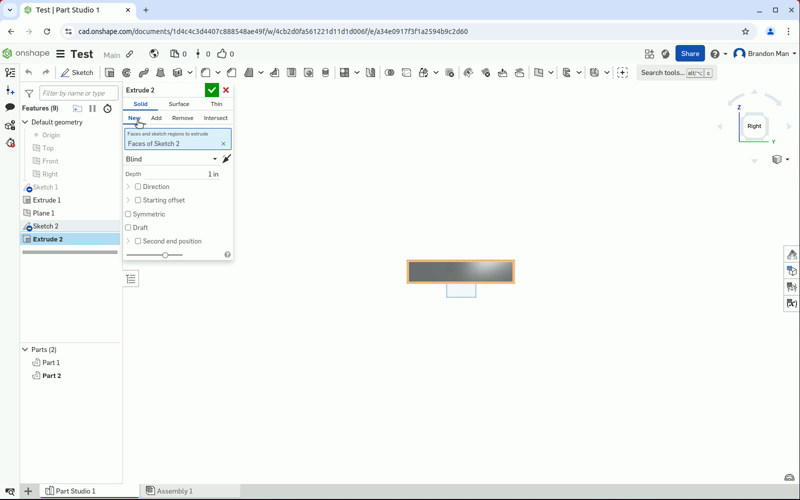
key(tab, 4)
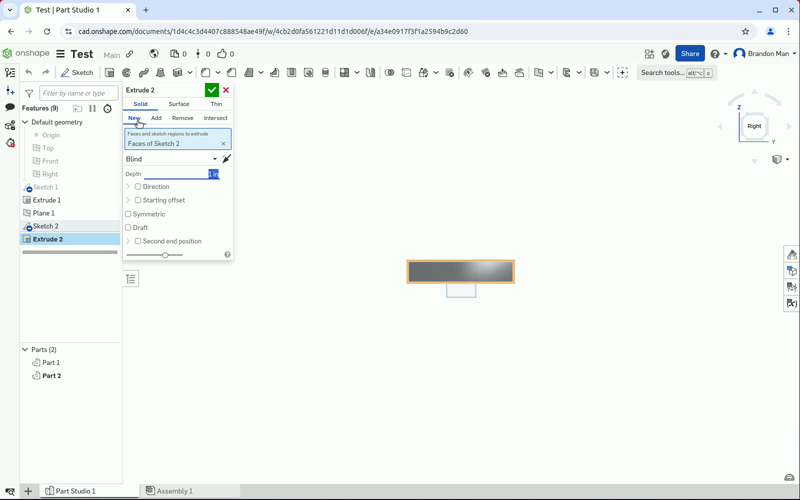
text(0.722)
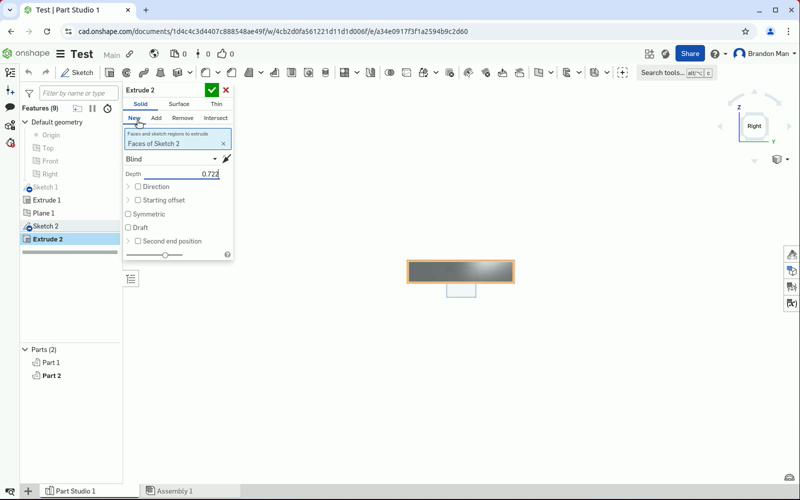
key(enter)
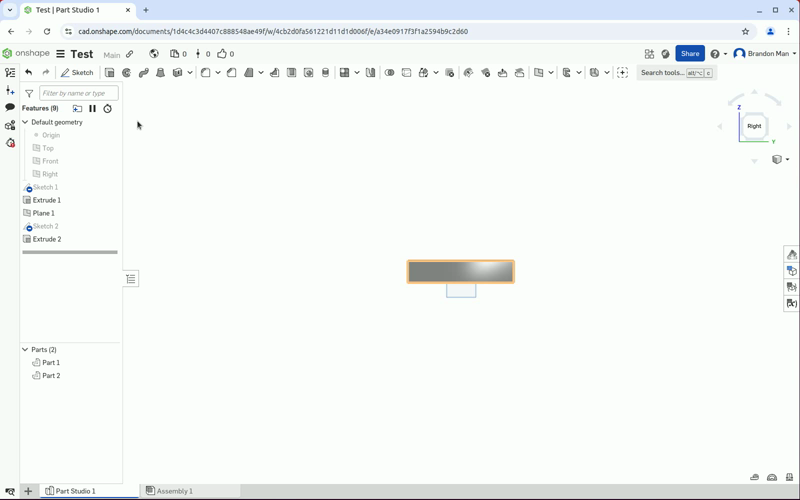
key(shift+h)
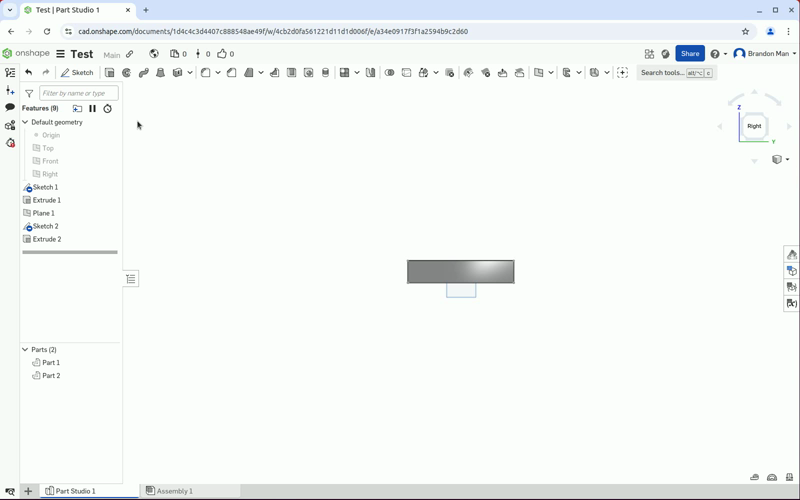
key(shift+h)
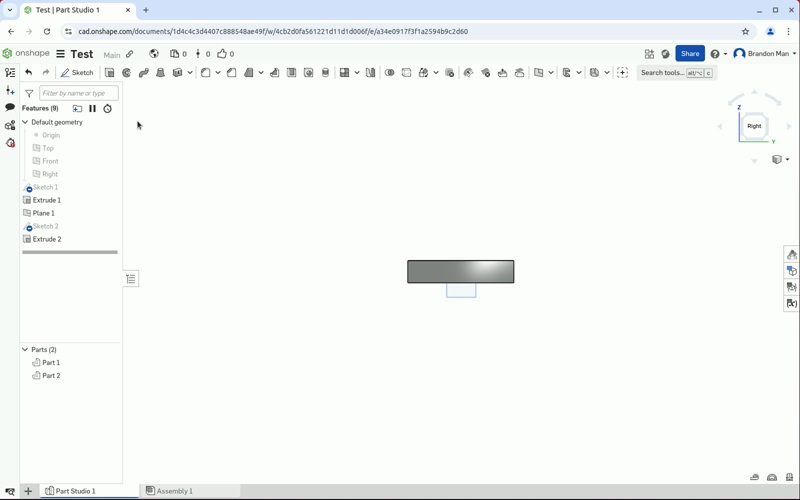
mouse_move(73, 189)
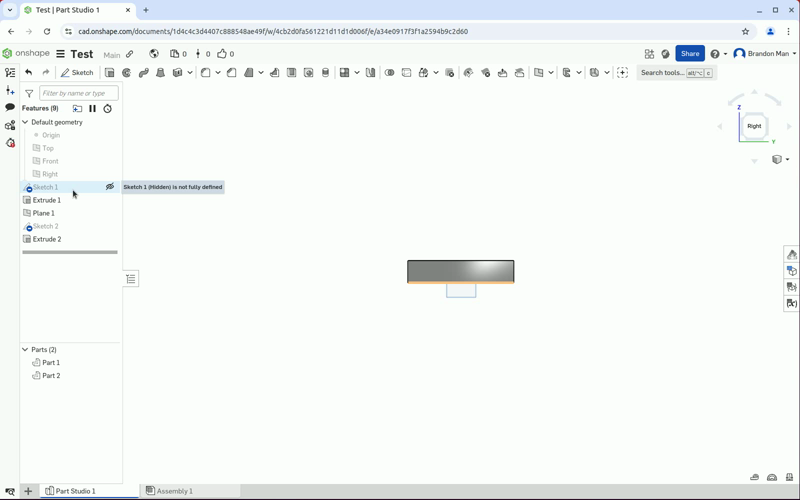
click(73, 189)
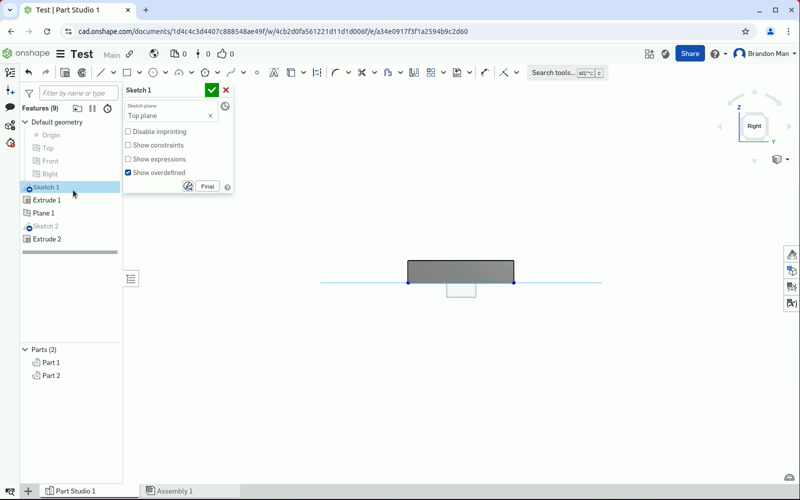
mouse_move(229, 92)
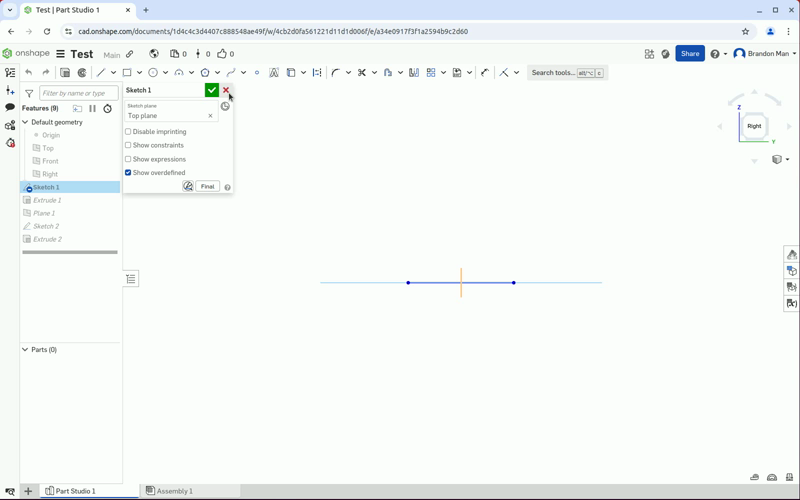
click(229, 92)
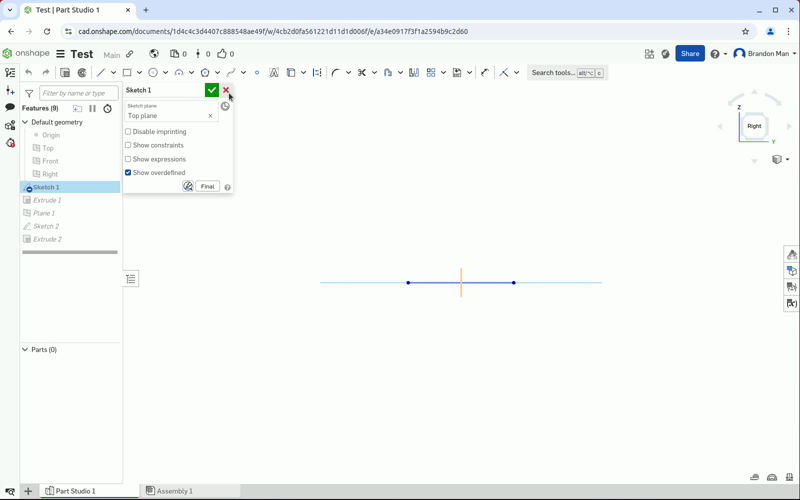
key(shift+s)
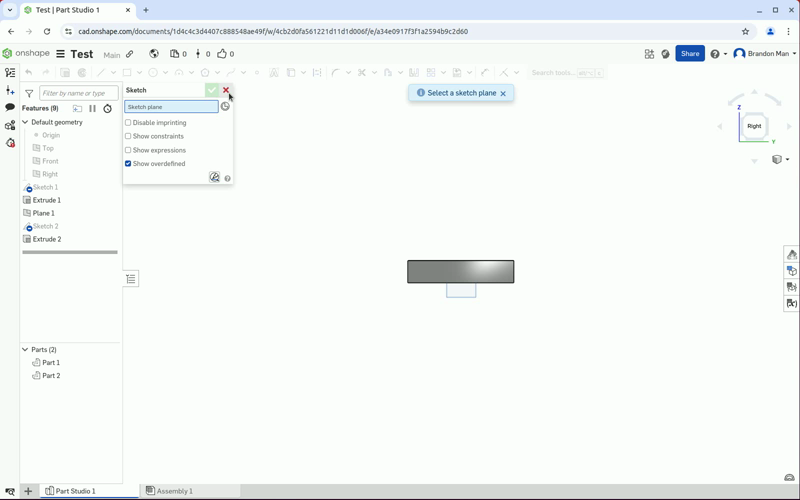
mouse_move(73, 215)
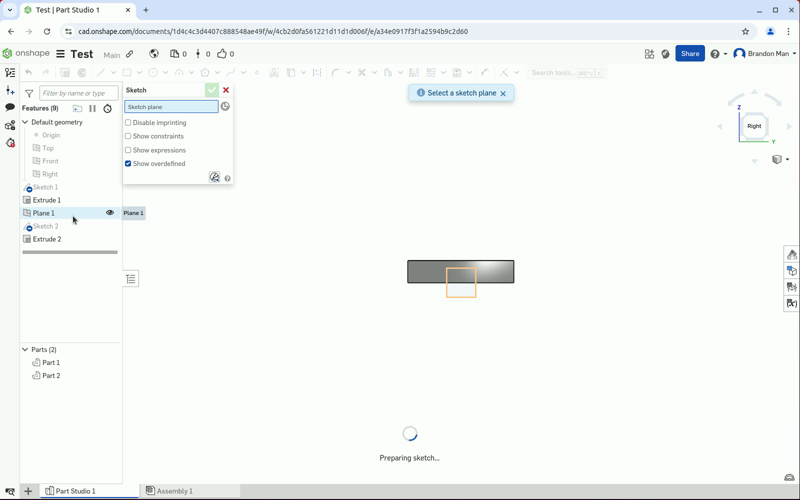
click(73, 215)
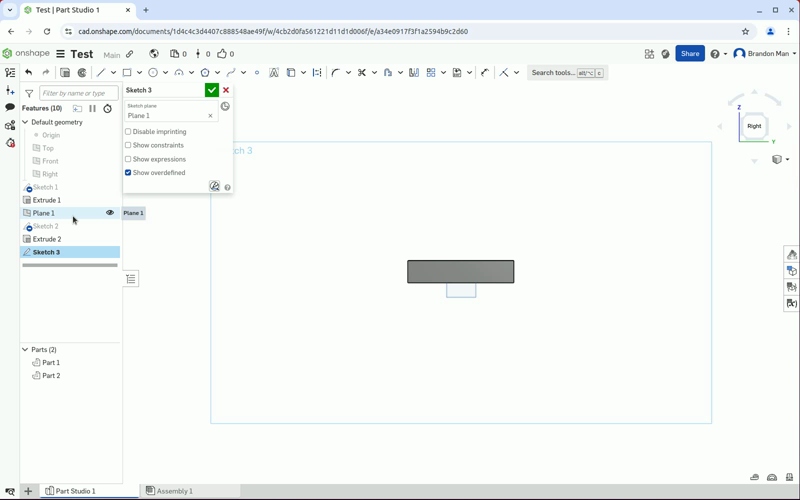
mouse_move(73, 352)
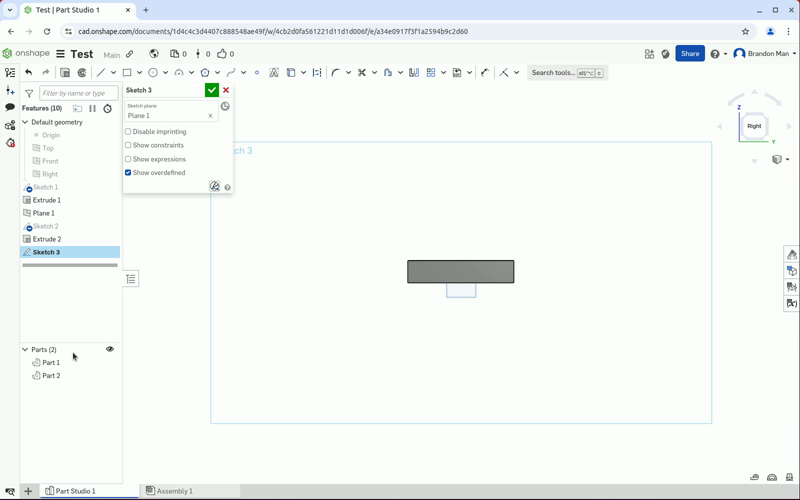
key(y)
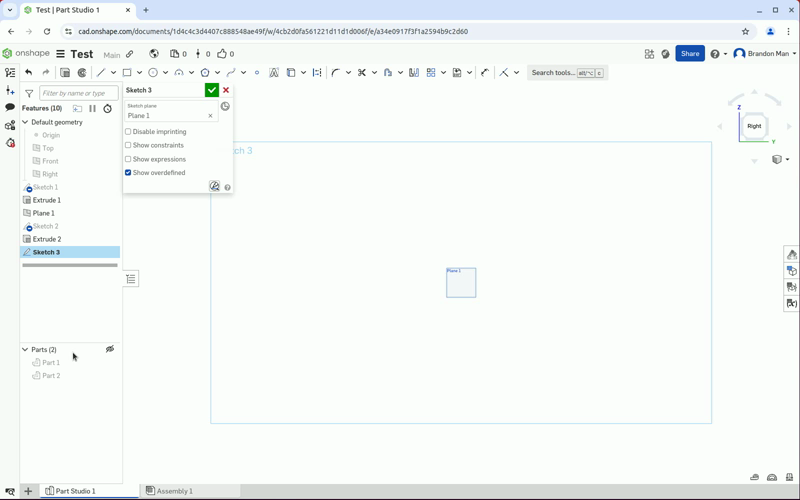
key(l)
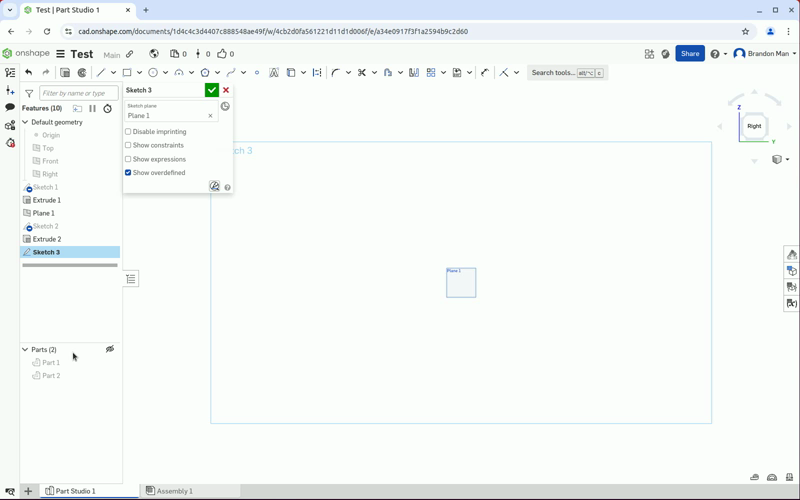
key_down(shift)
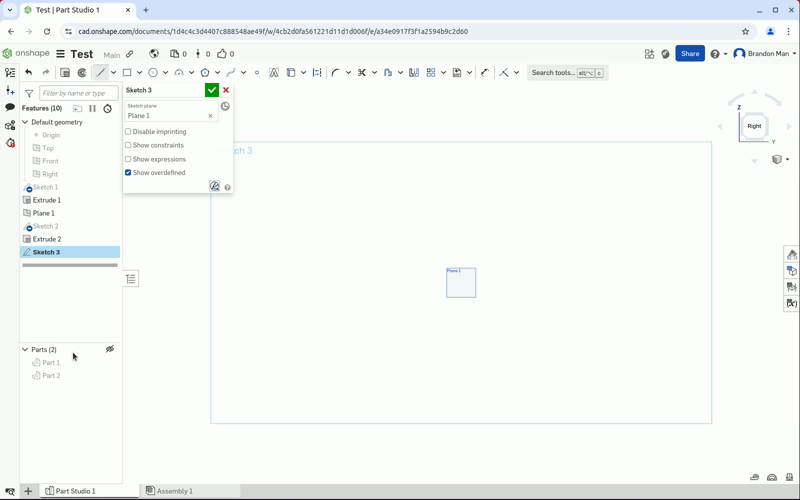
mouse_move(407, 260)
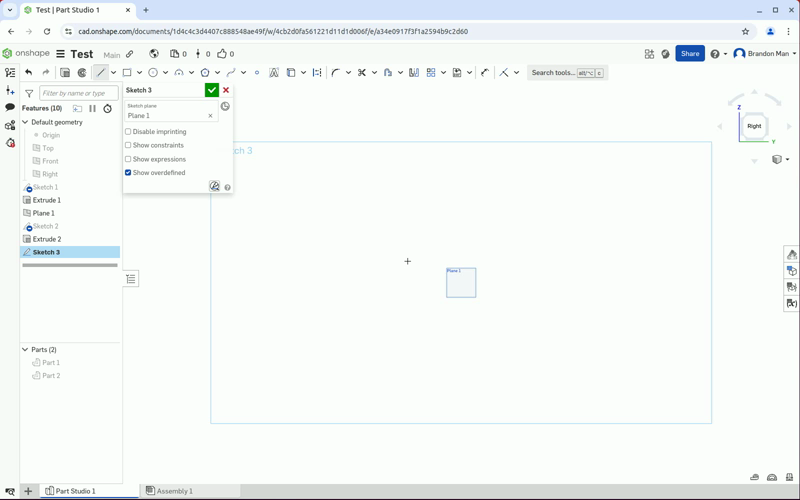
click(407, 260)
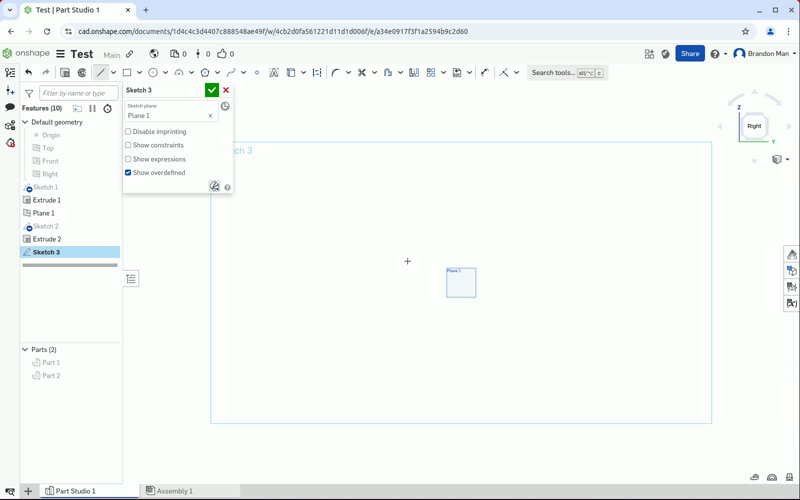
key_up(shift)
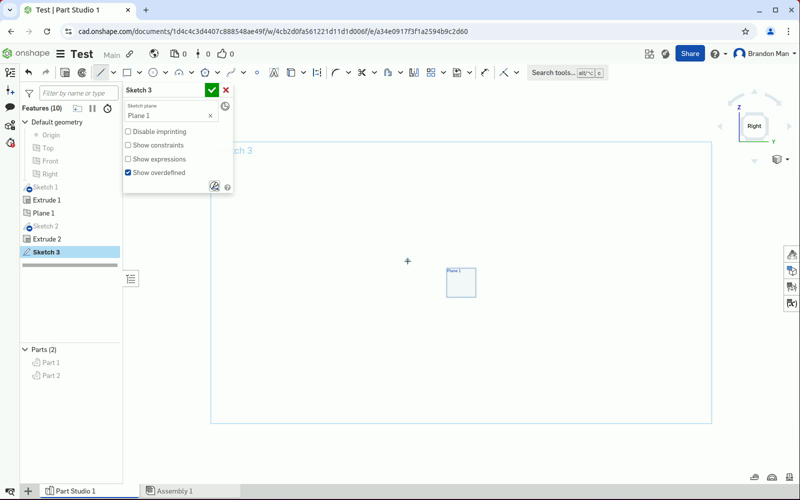
key_down(shift)
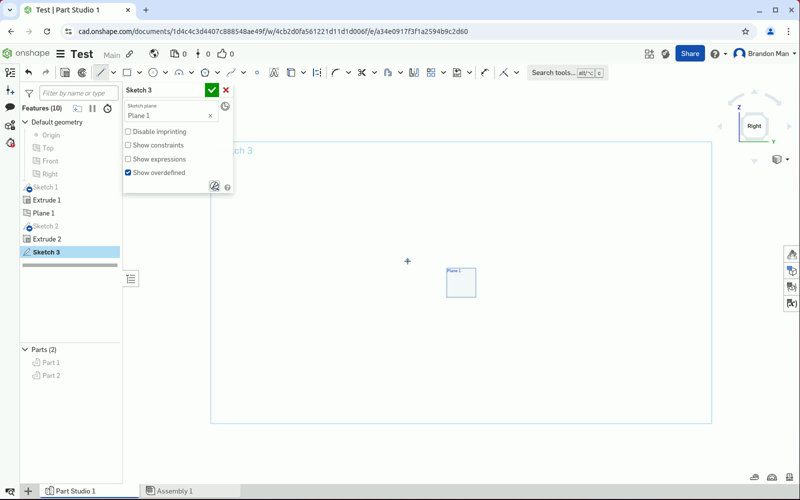
mouse_move(513, 260)
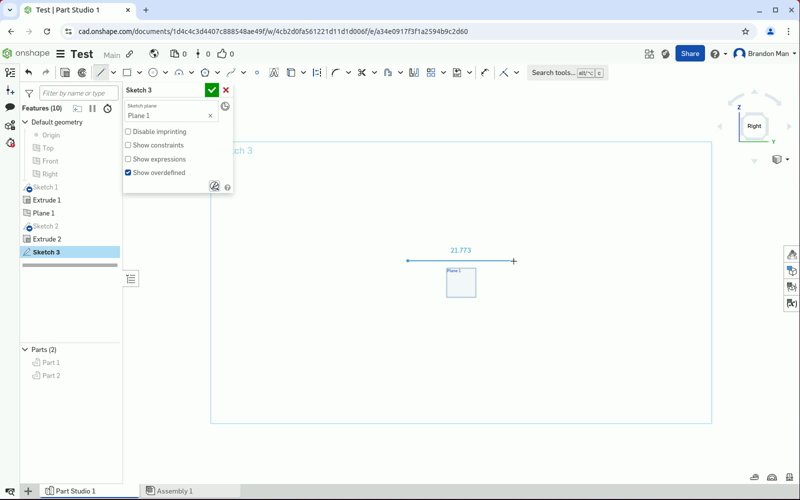
click(513, 260)
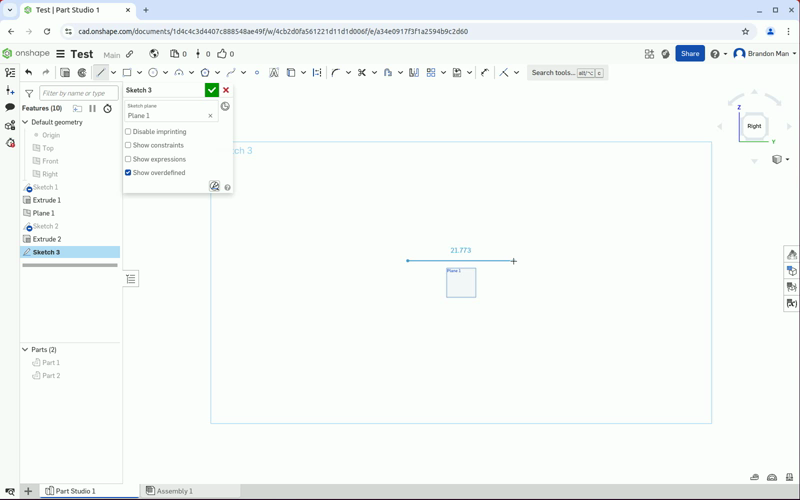
key_up(shift)
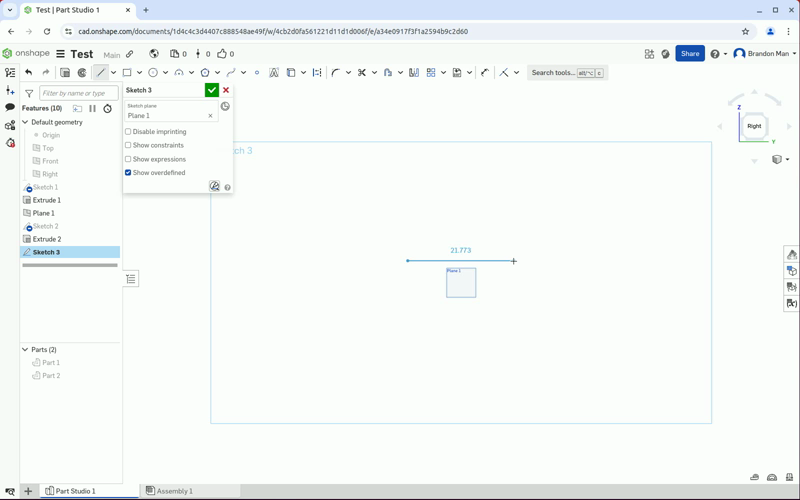
key_down(shift)
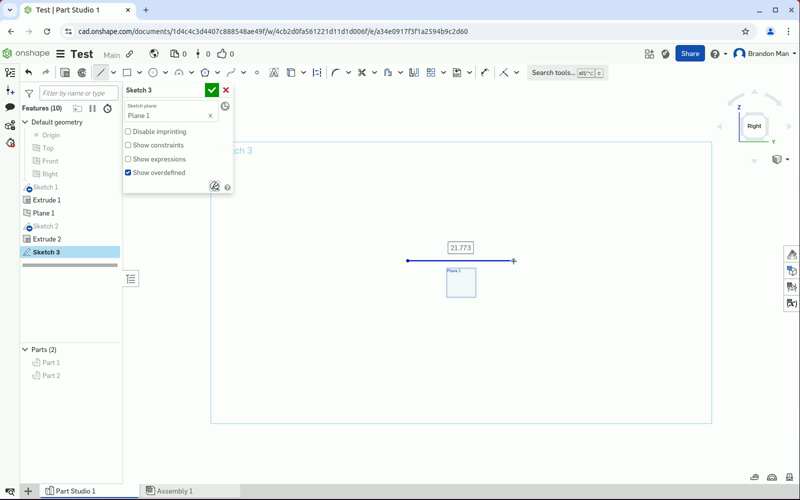
mouse_move(543, 260)
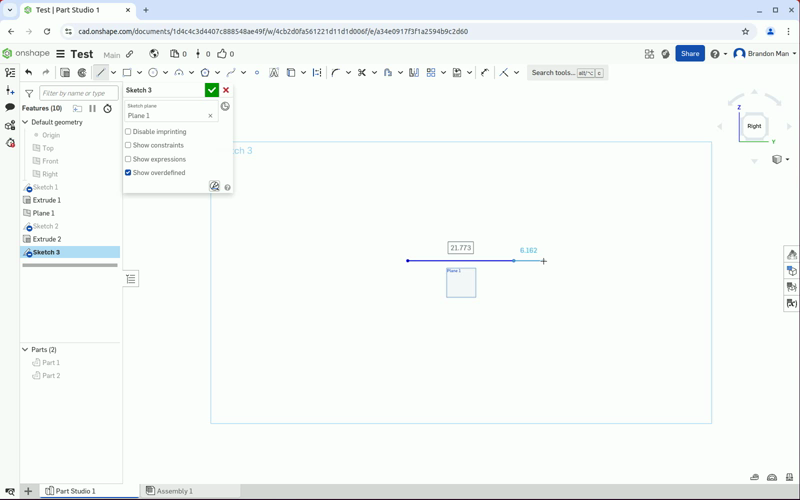
mouse_move(513, 257)
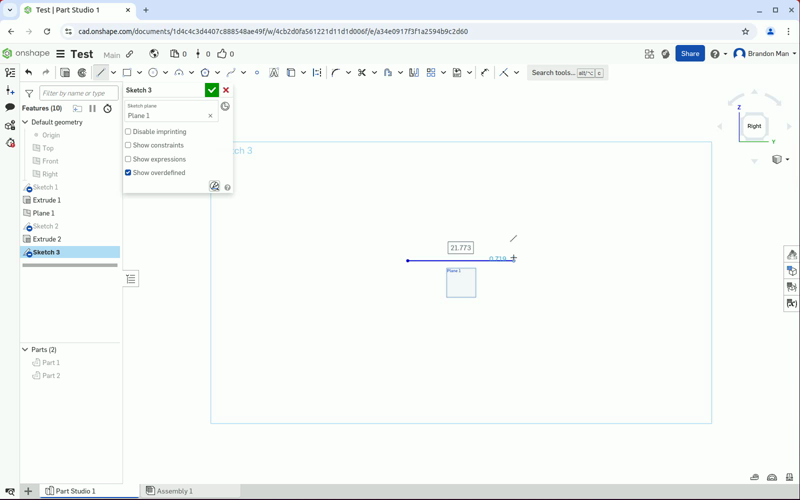
scroll(6)
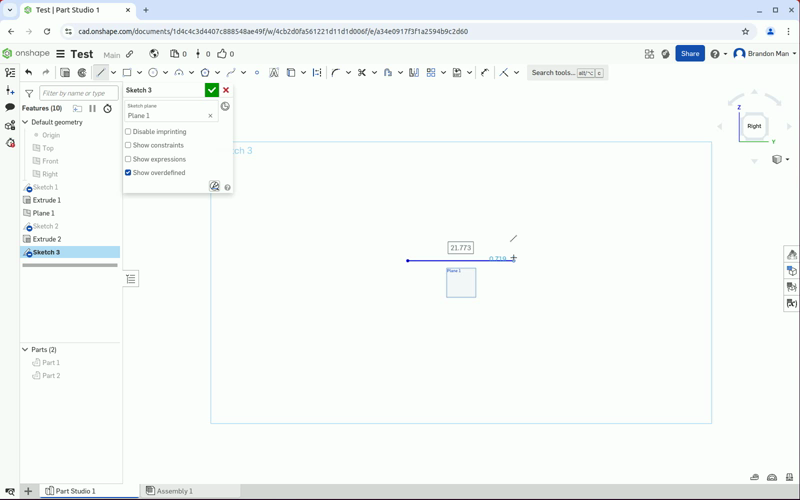
scroll(6)
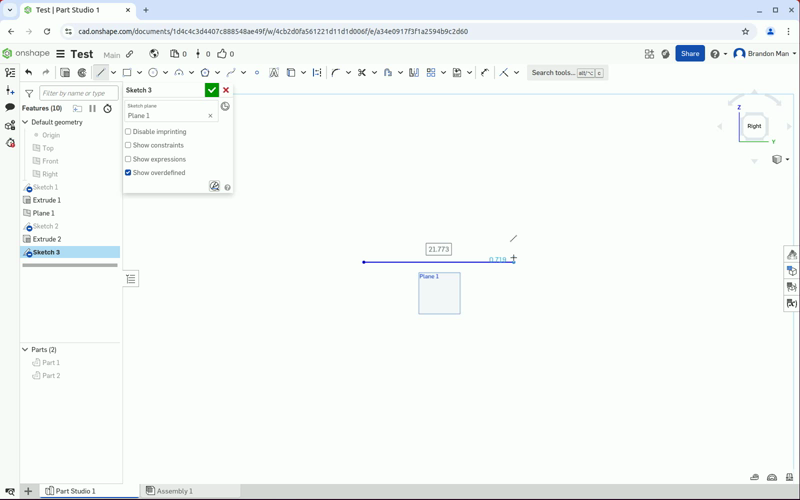
scroll(6)
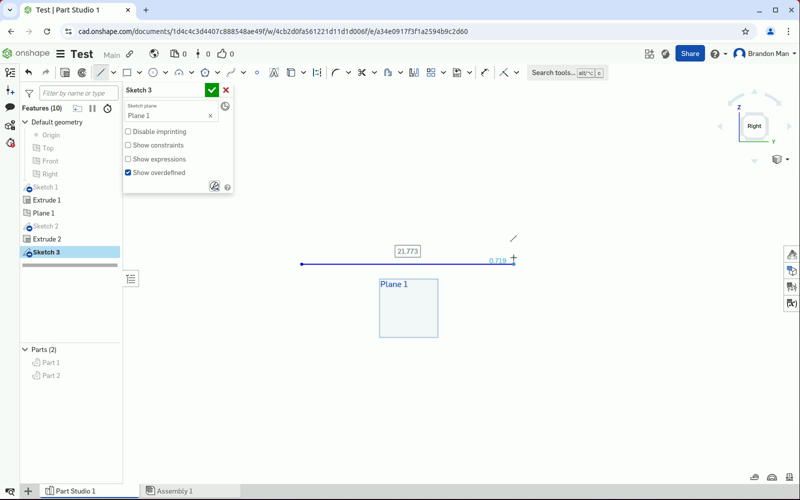
scroll(6)
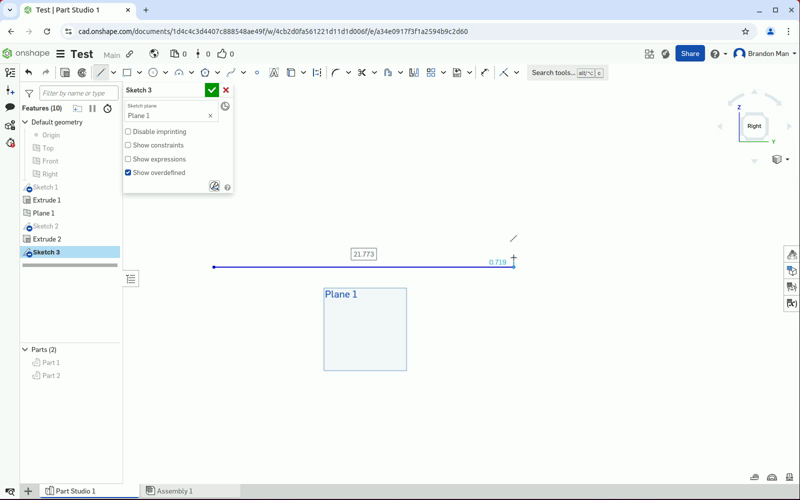
scroll(6)
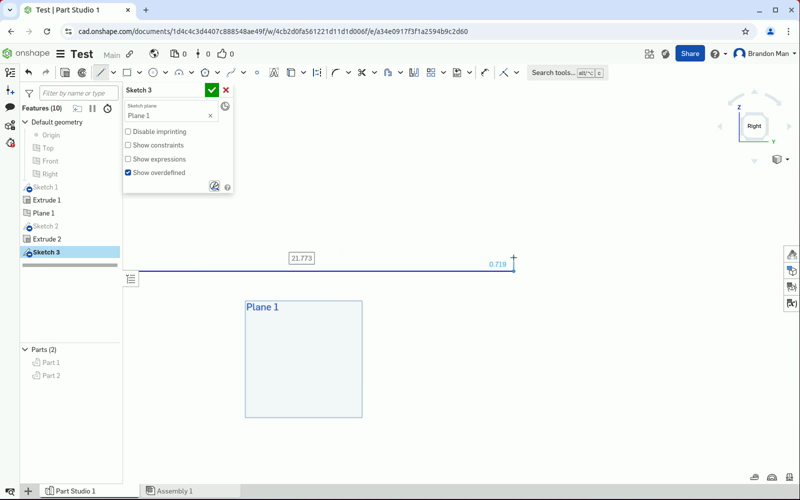
scroll(6)
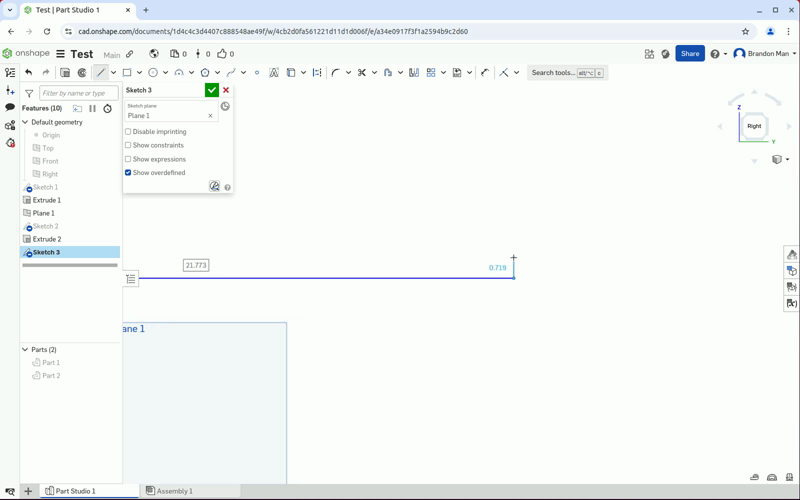
scroll(6)
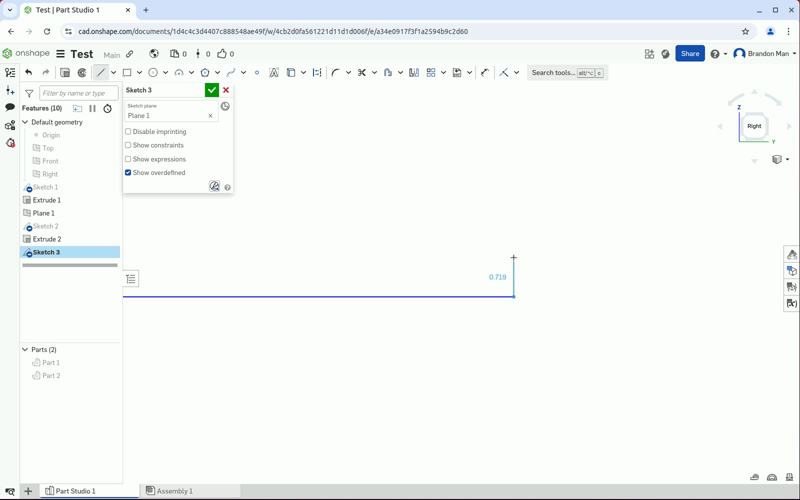
click(513, 257)
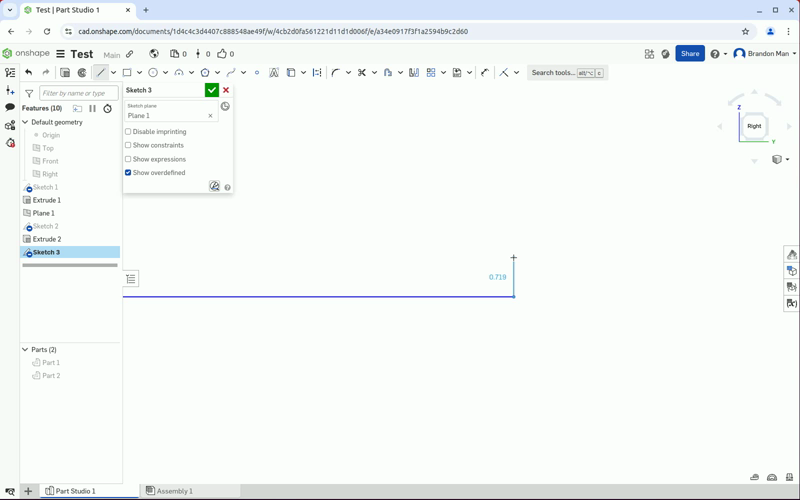
scroll(-6)
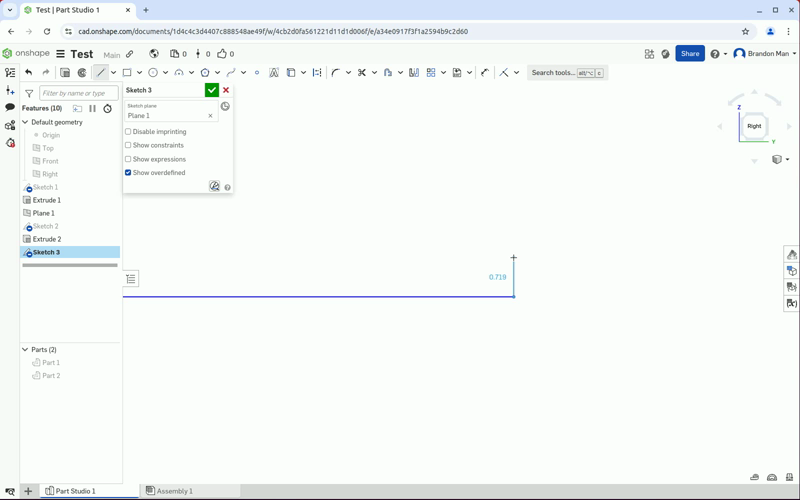
scroll(-6)
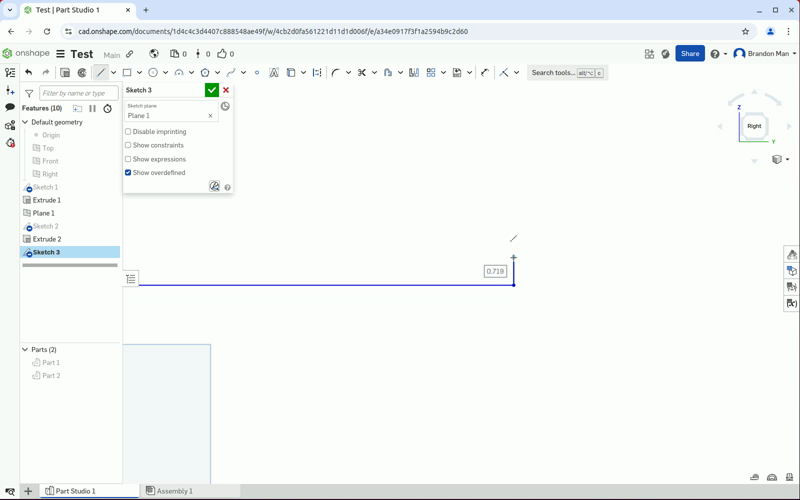
scroll(-6)
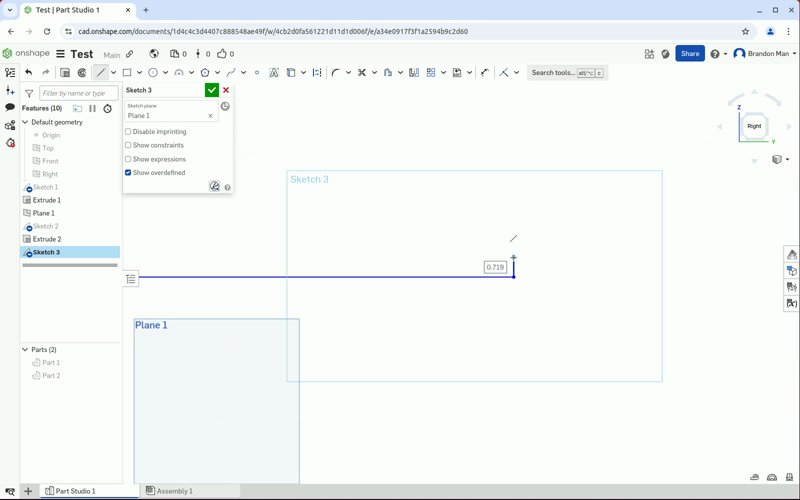
scroll(-6)
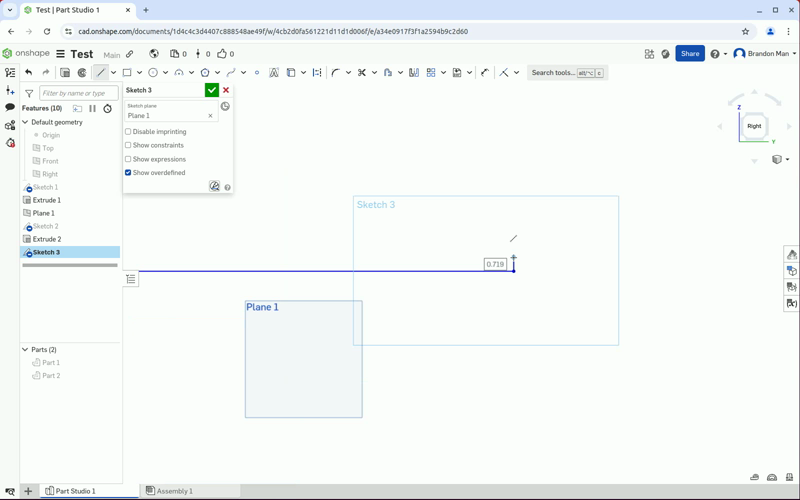
scroll(-6)
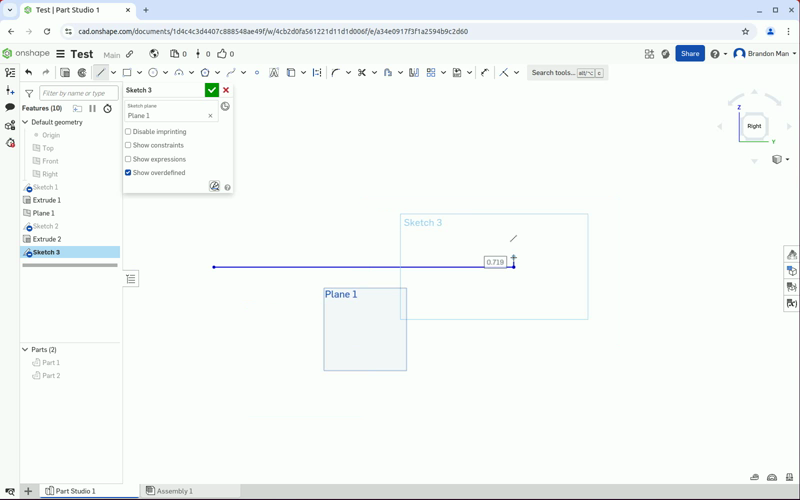
scroll(-6)
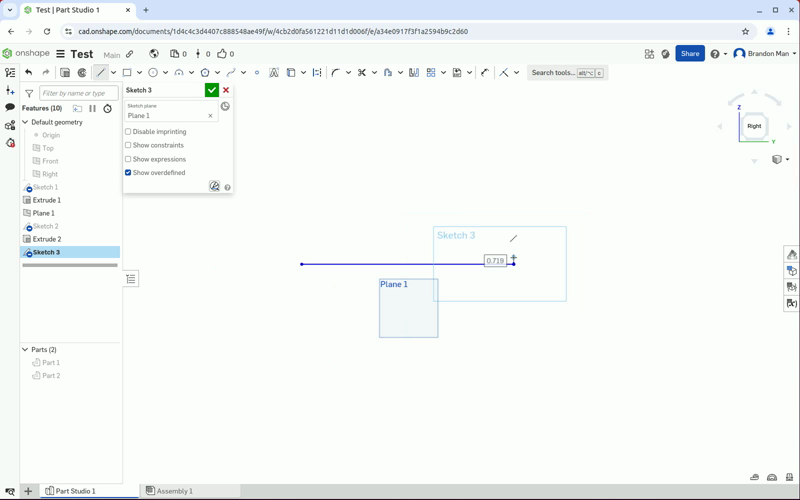
scroll(-6)
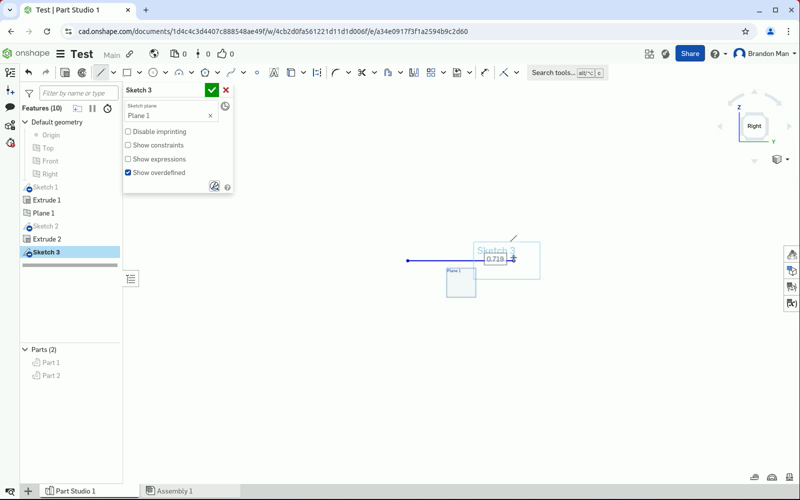
key_up(shift)
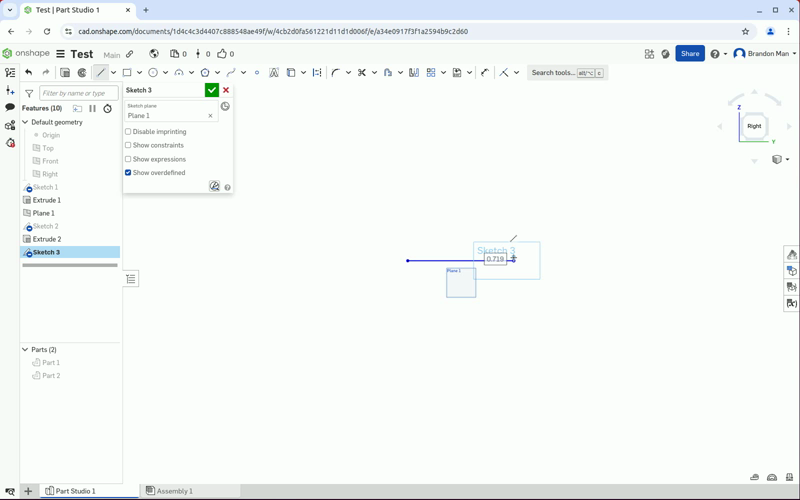
key_down(shift)
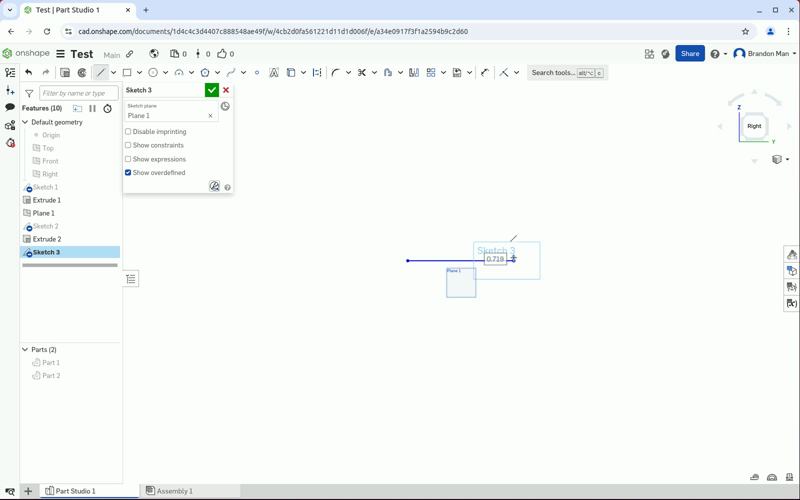
mouse_move(407, 257)
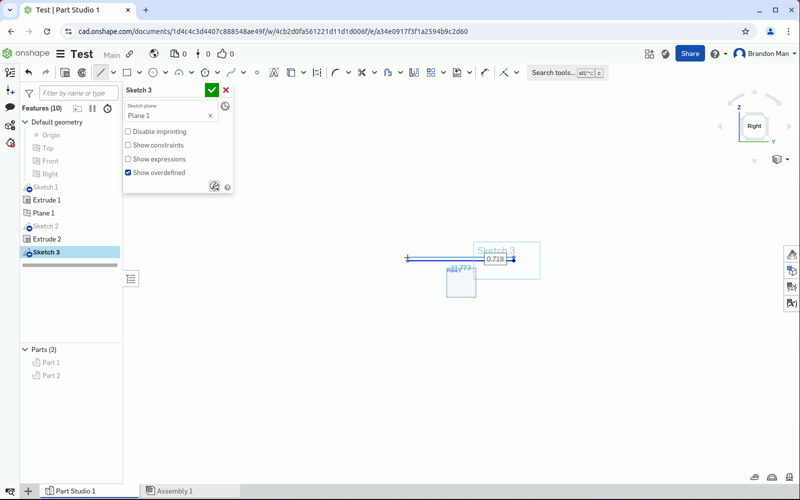
scroll(6)
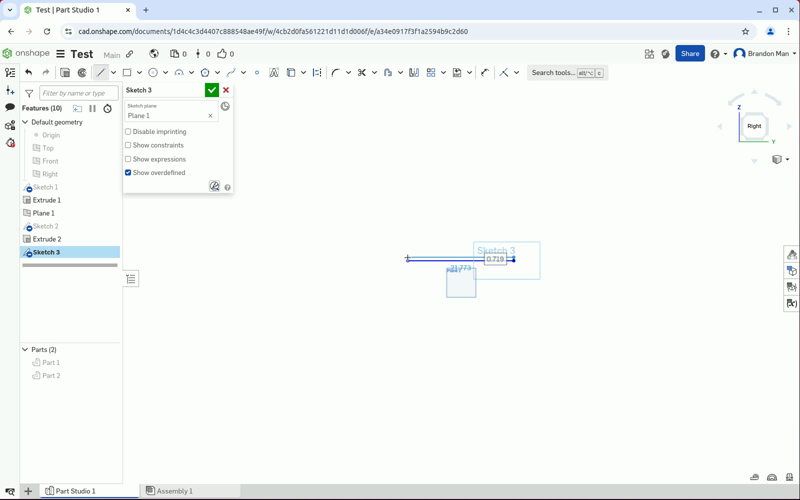
scroll(6)
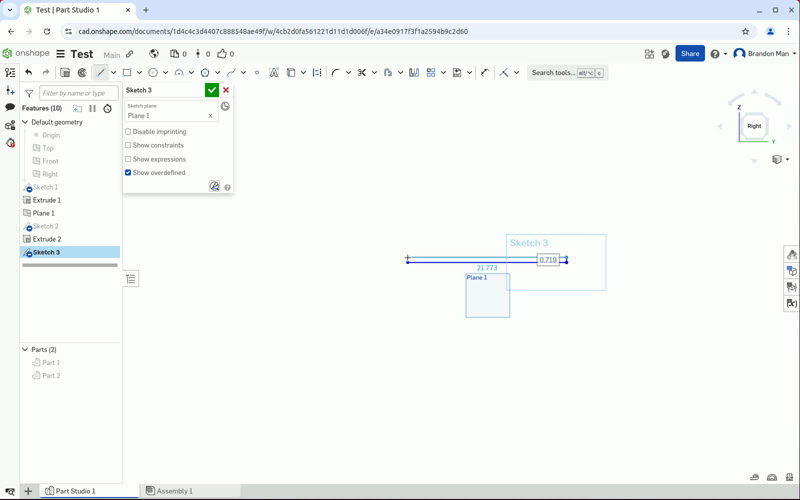
scroll(6)
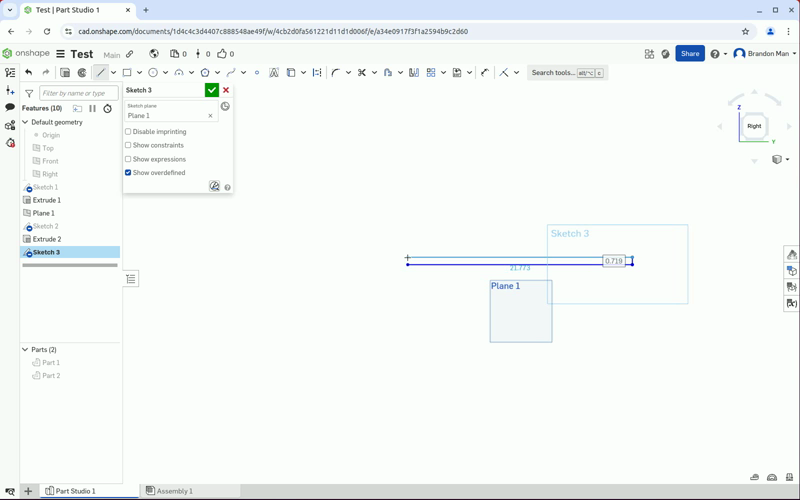
scroll(6)
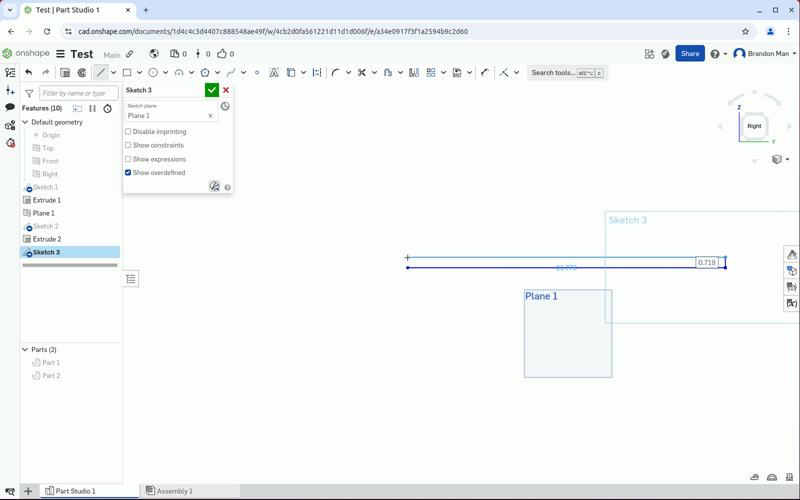
scroll(6)
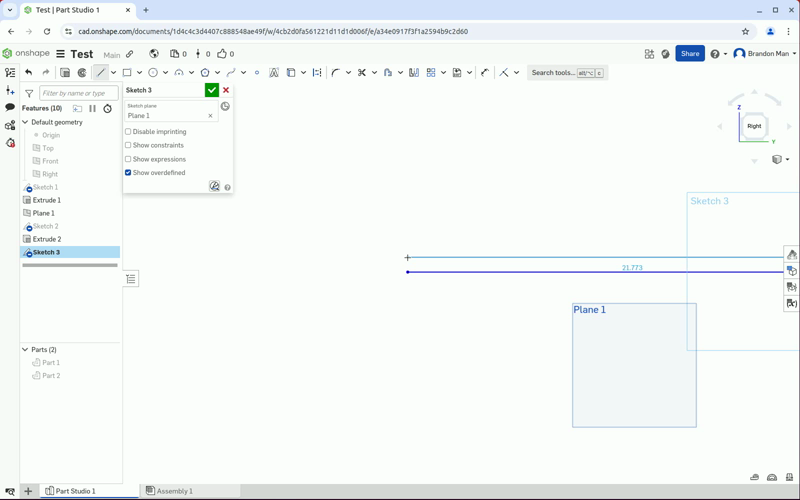
scroll(6)
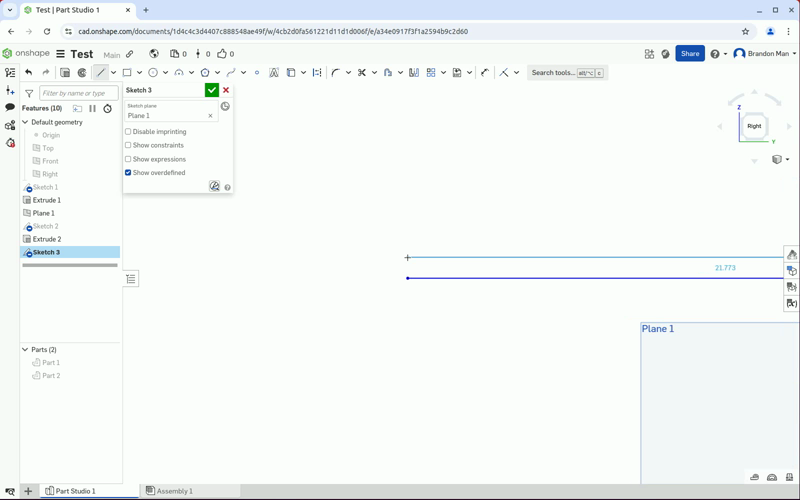
scroll(6)
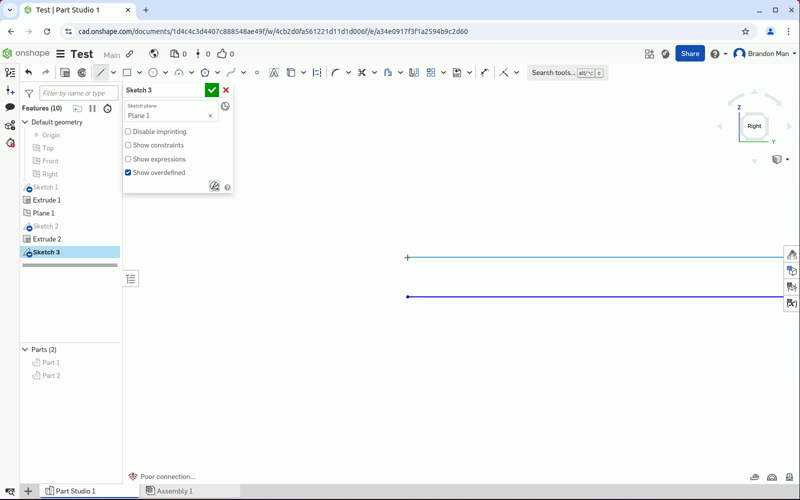
click(407, 257)
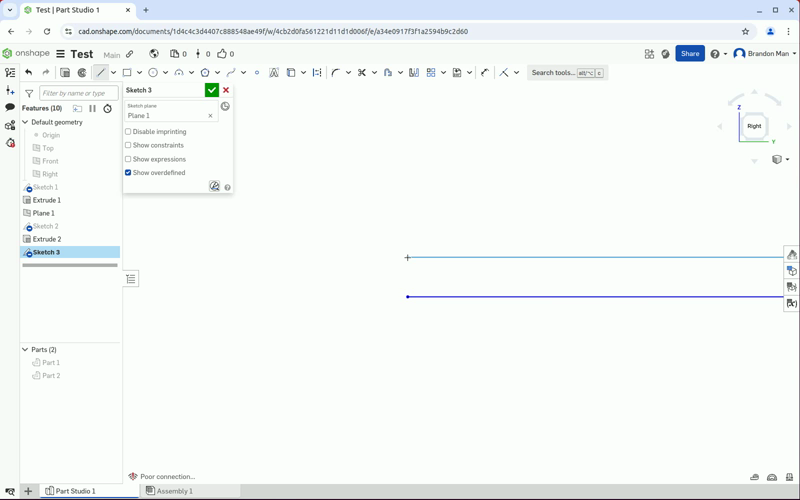
scroll(-6)
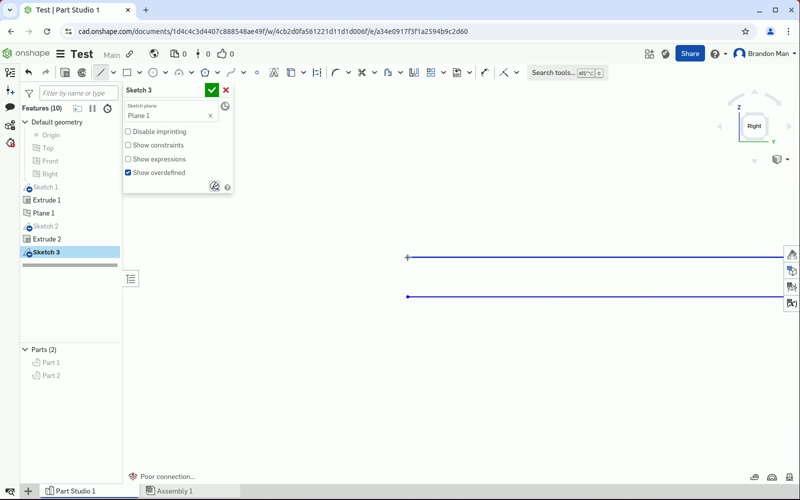
scroll(-6)
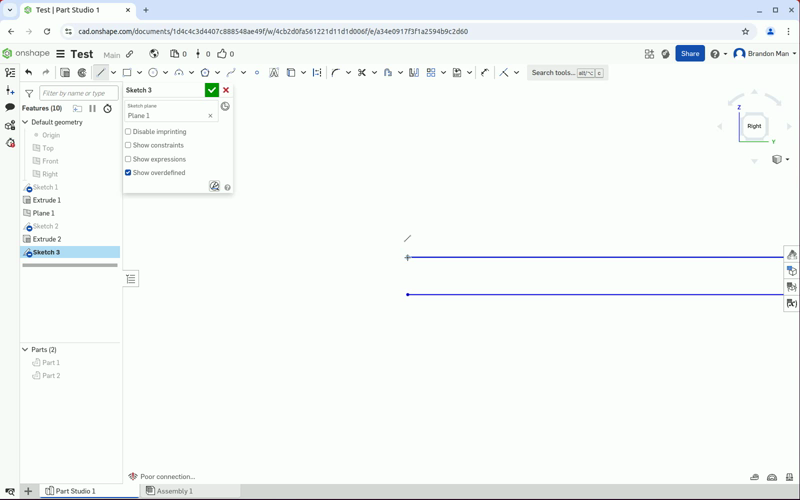
scroll(-6)
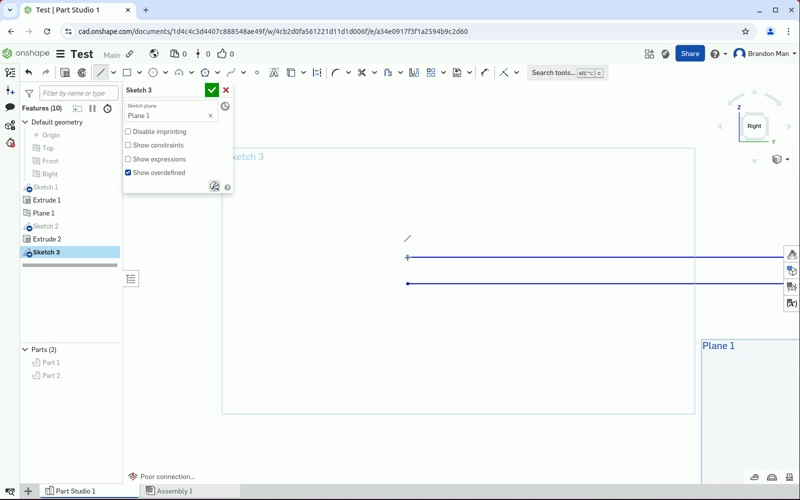
scroll(-6)
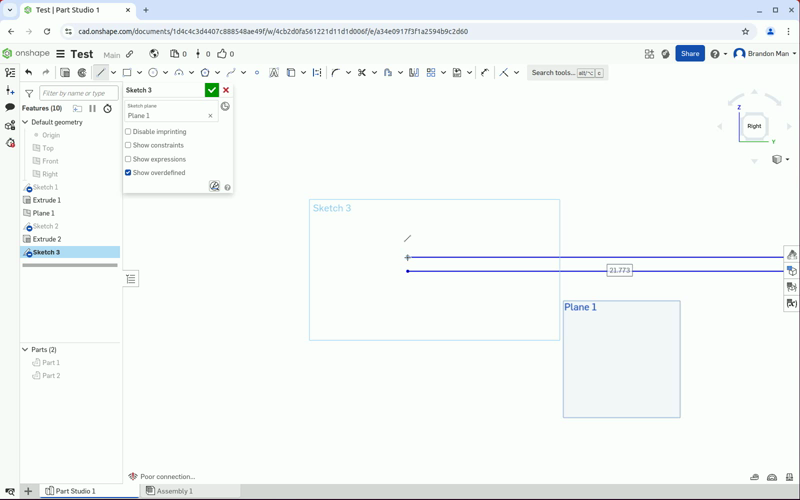
scroll(-6)
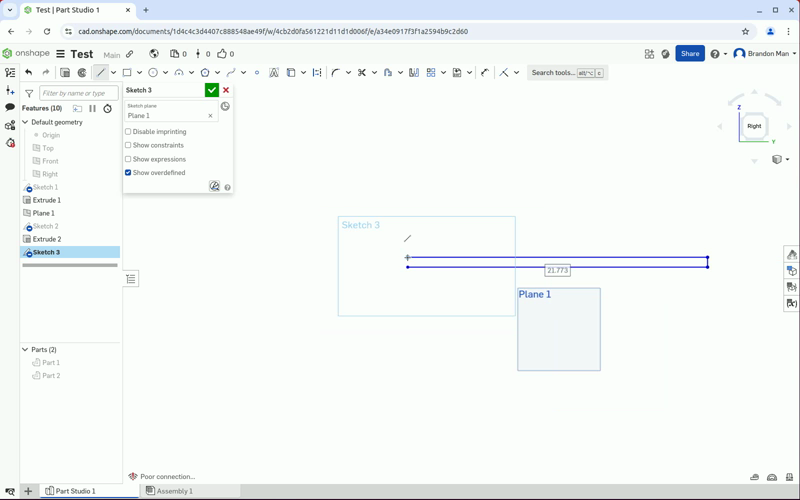
scroll(-6)
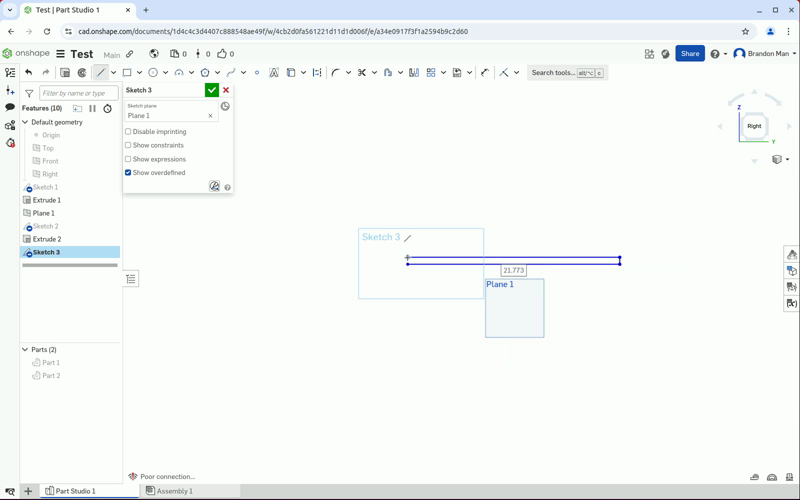
scroll(-6)
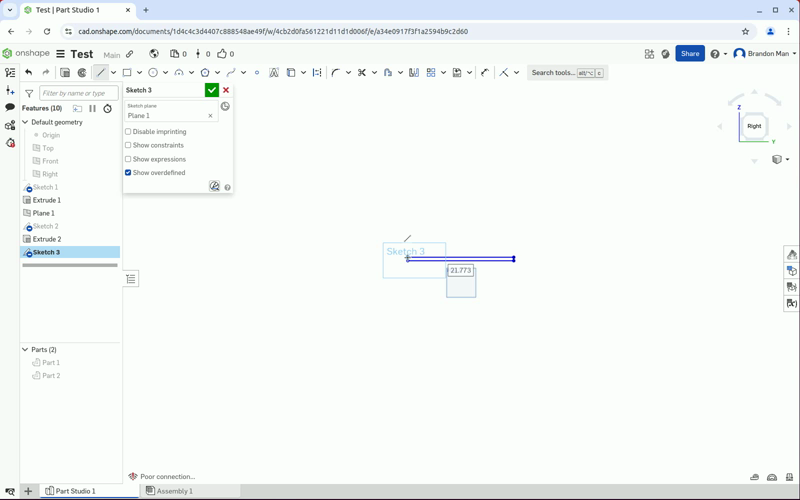
key_up(shift)
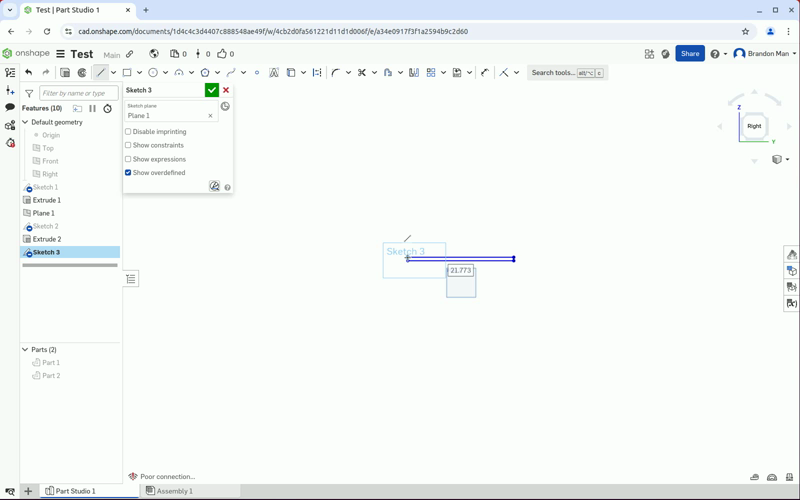
mouse_move(437, 257)
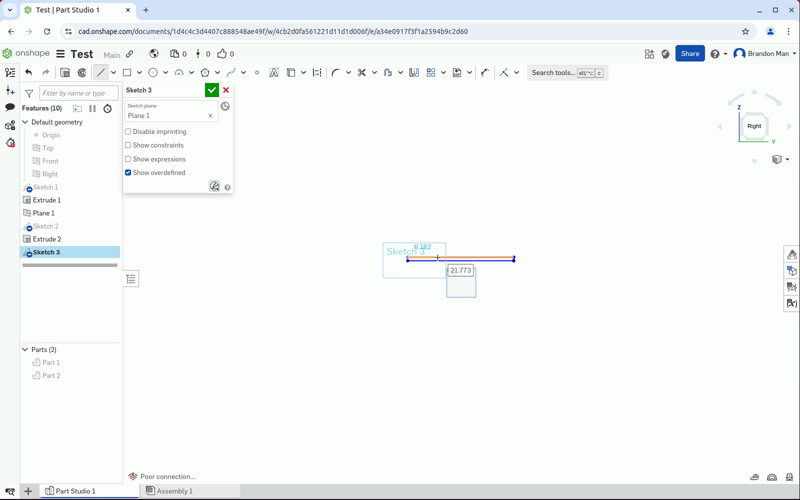
key_down(shift)
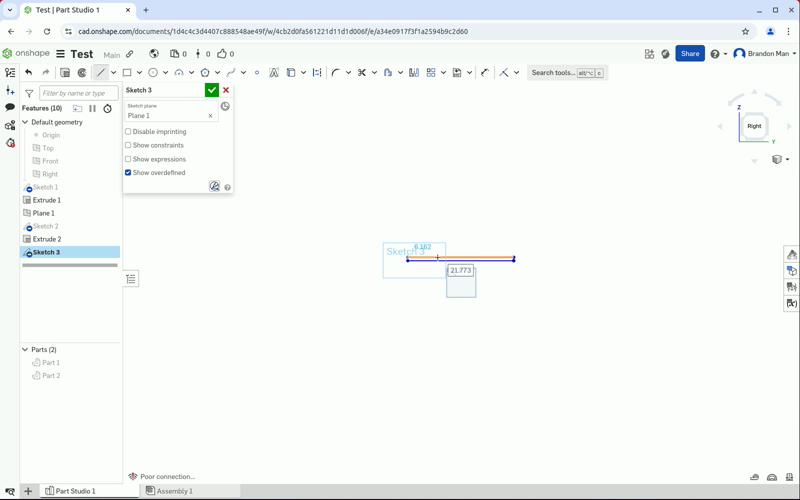
mouse_move(407, 260)
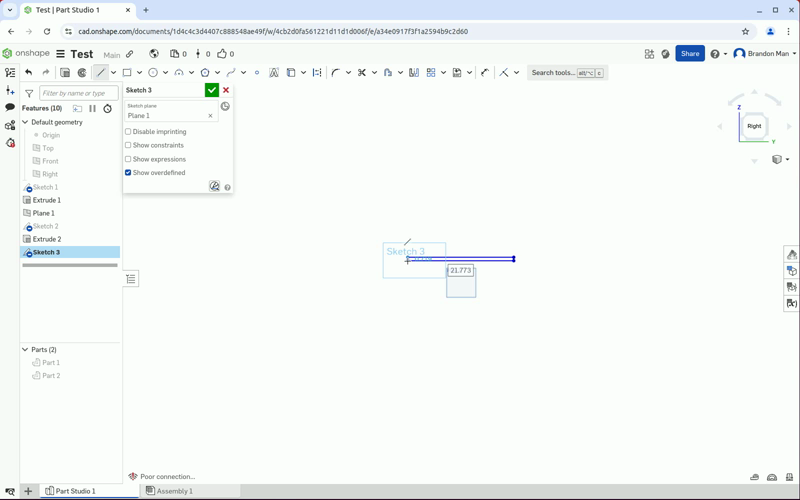
scroll(6)
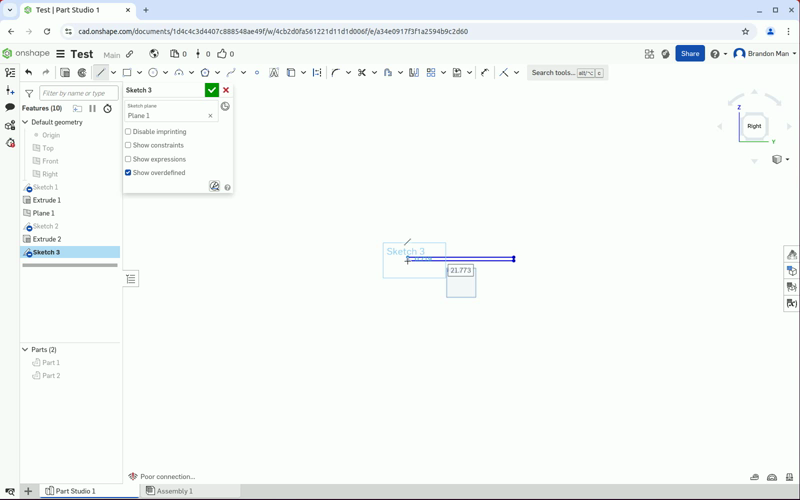
scroll(6)
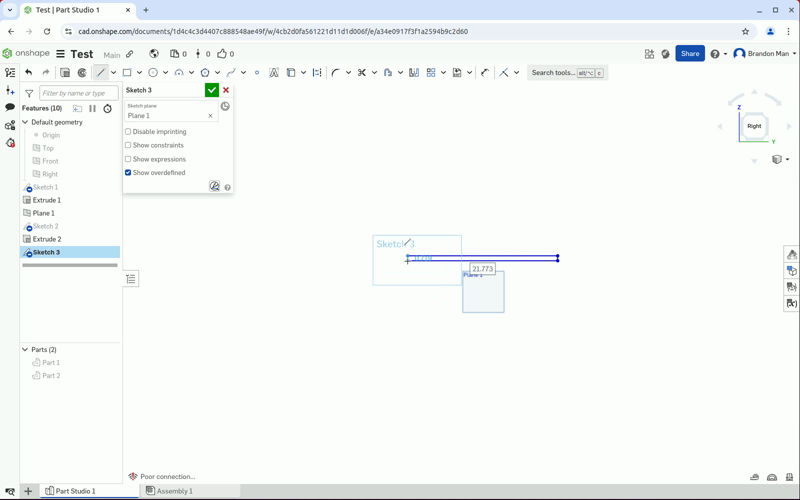
scroll(6)
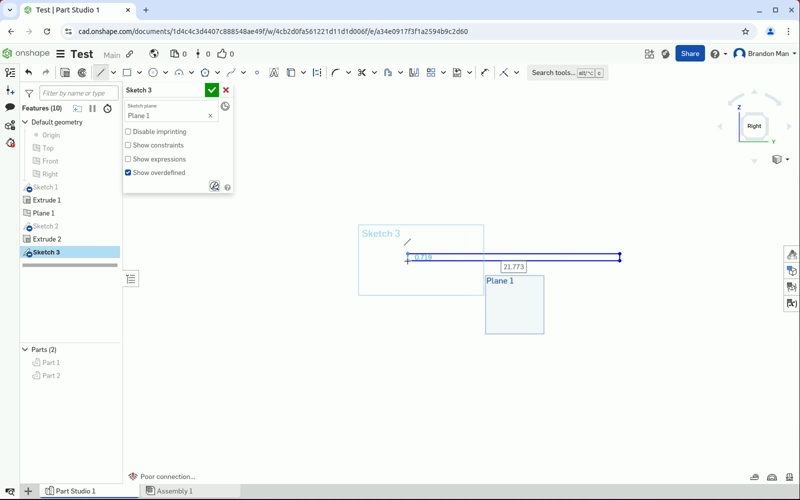
scroll(6)
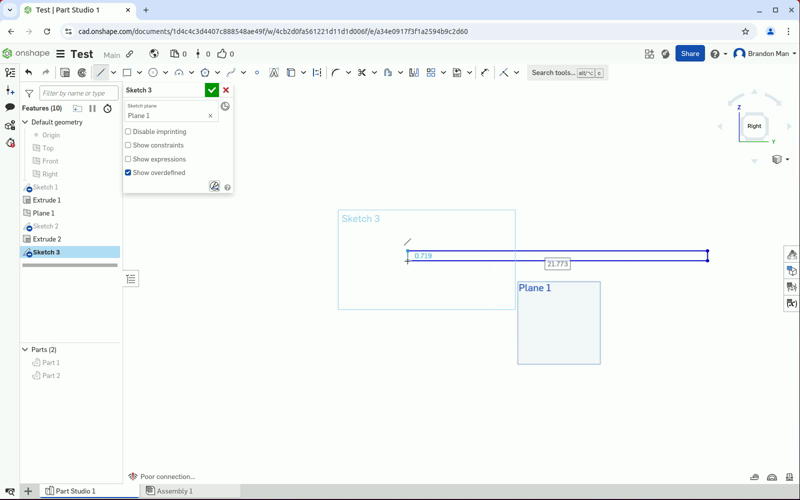
scroll(6)
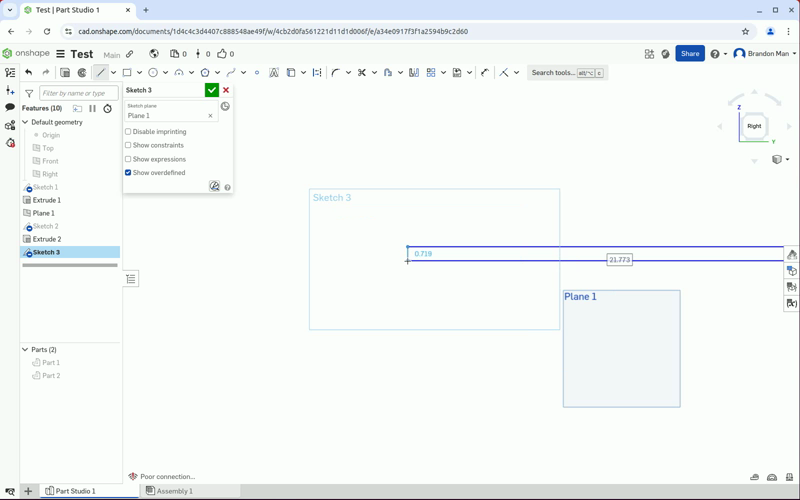
scroll(6)
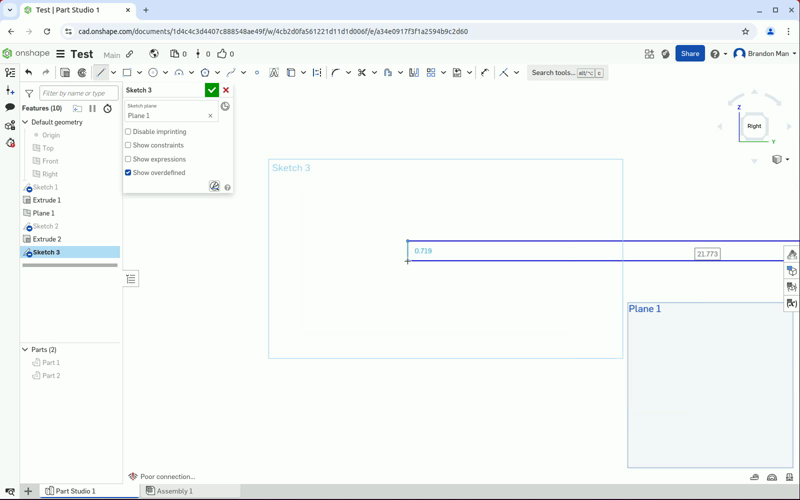
scroll(6)
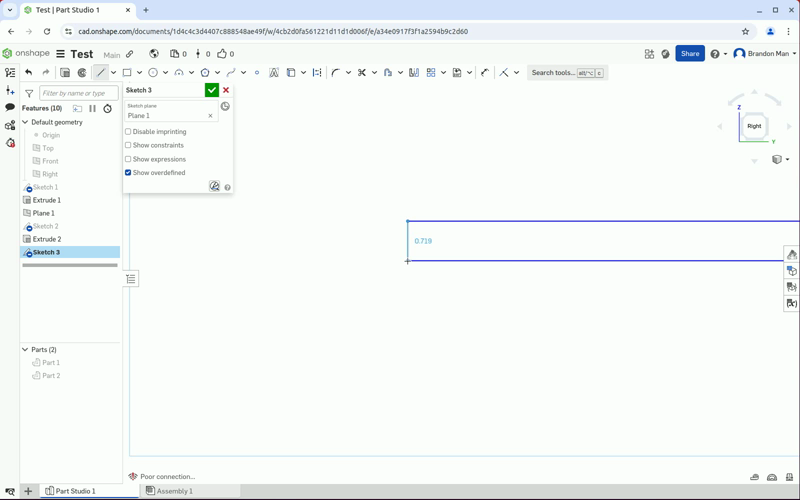
key_up(shift)
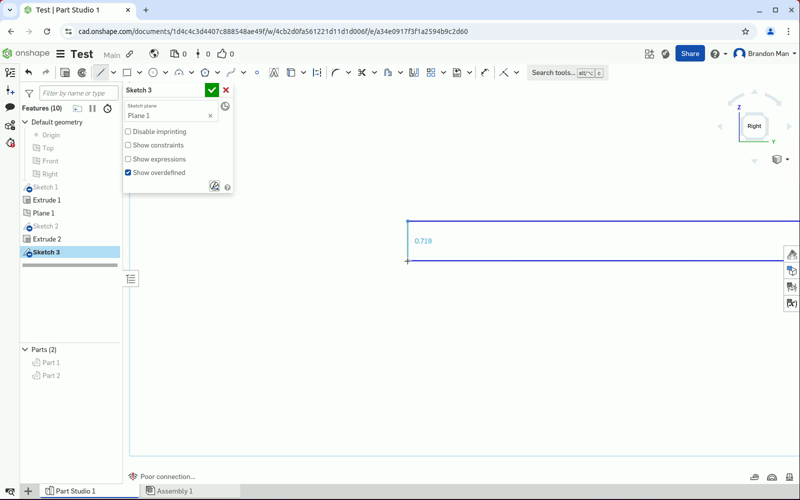
click(407, 260)
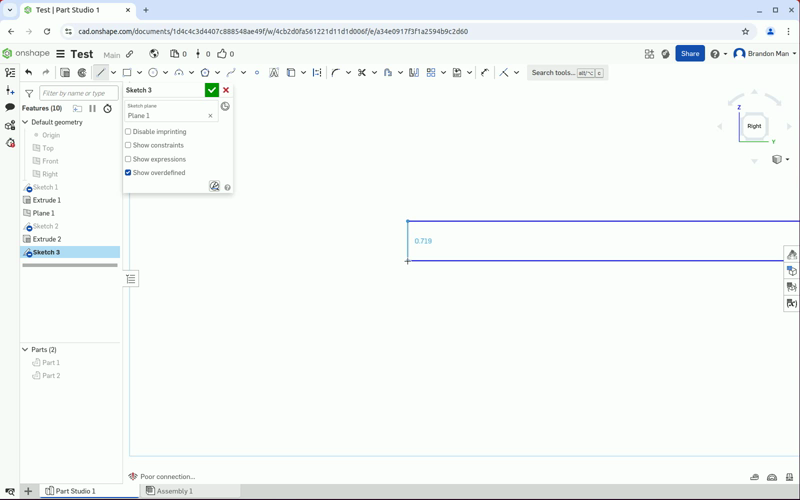
scroll(-6)
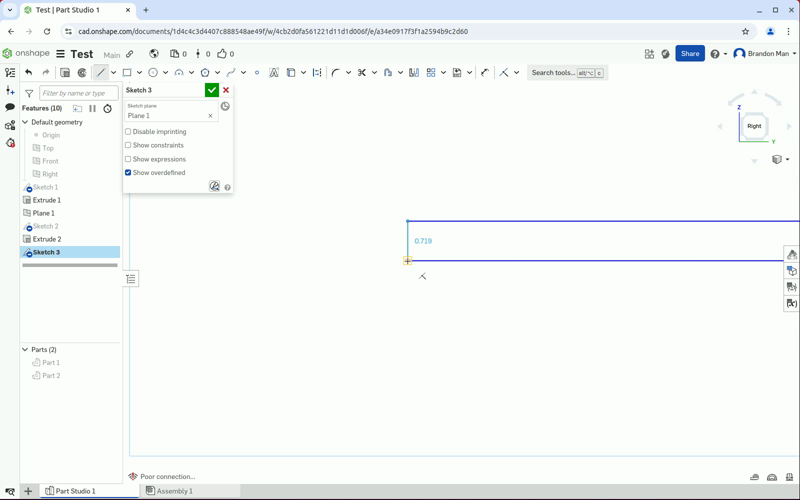
scroll(-6)
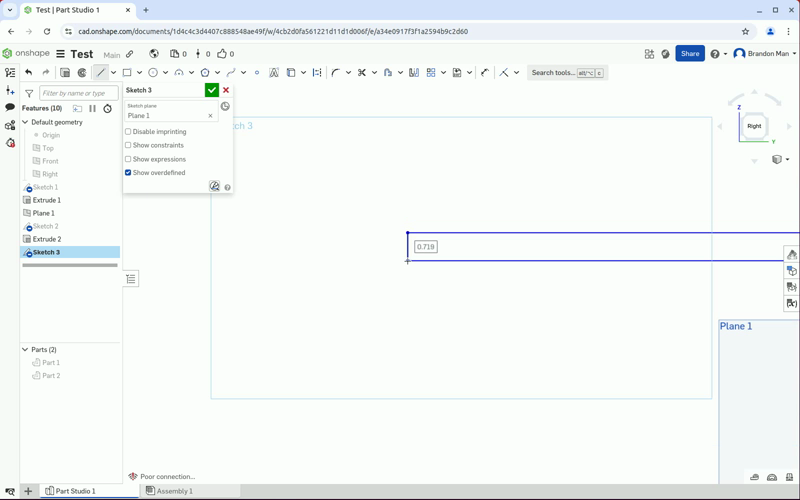
scroll(-6)
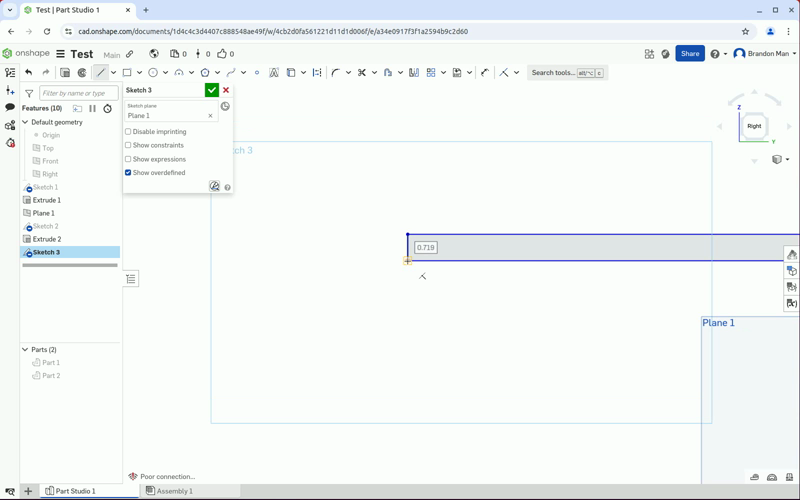
scroll(-6)
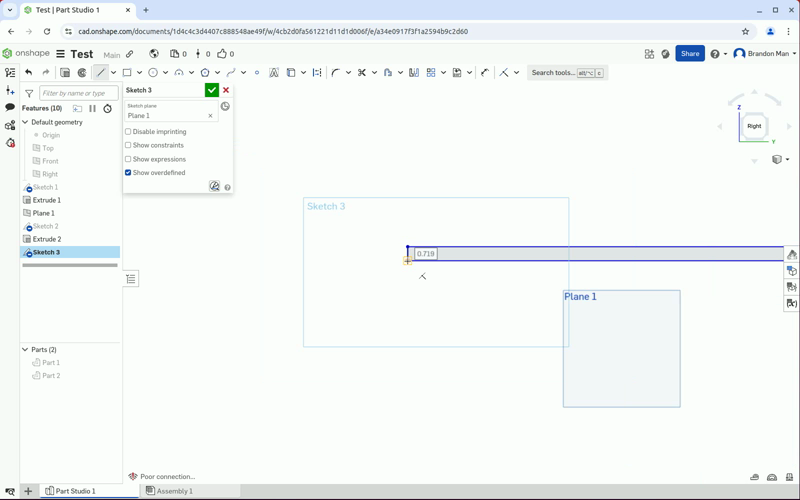
scroll(-6)
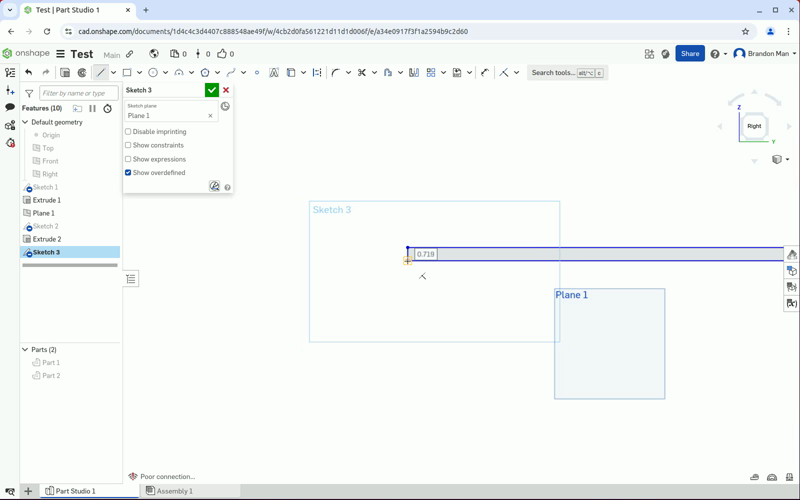
scroll(-6)
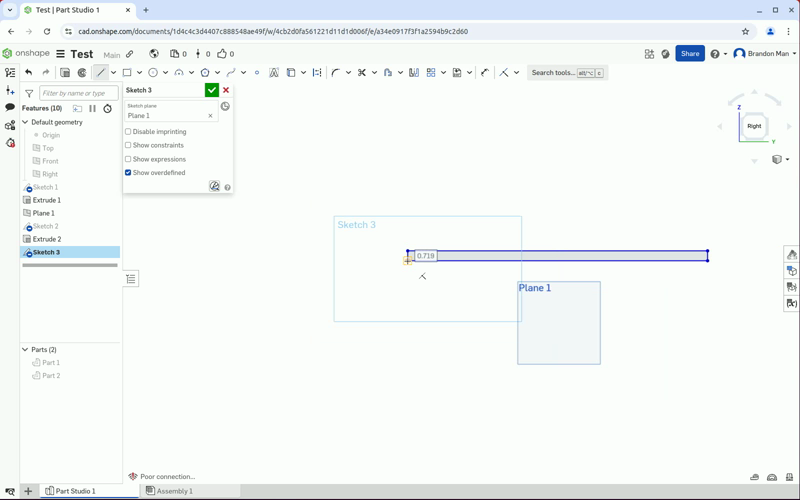
scroll(-6)
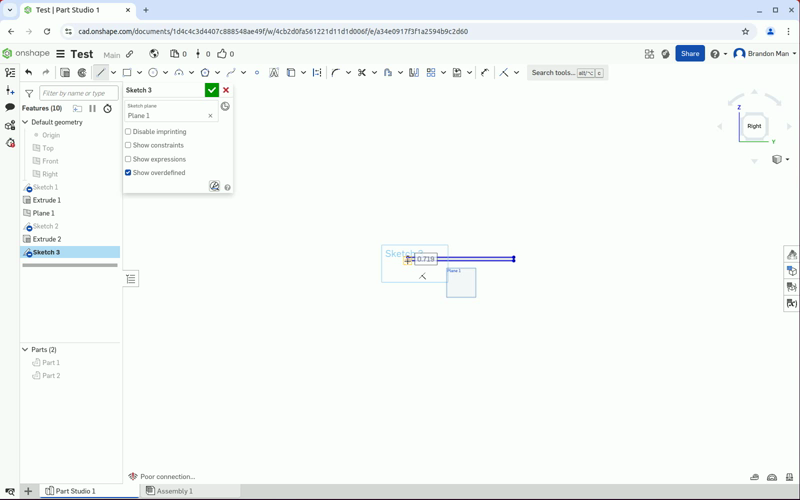
key(esc)
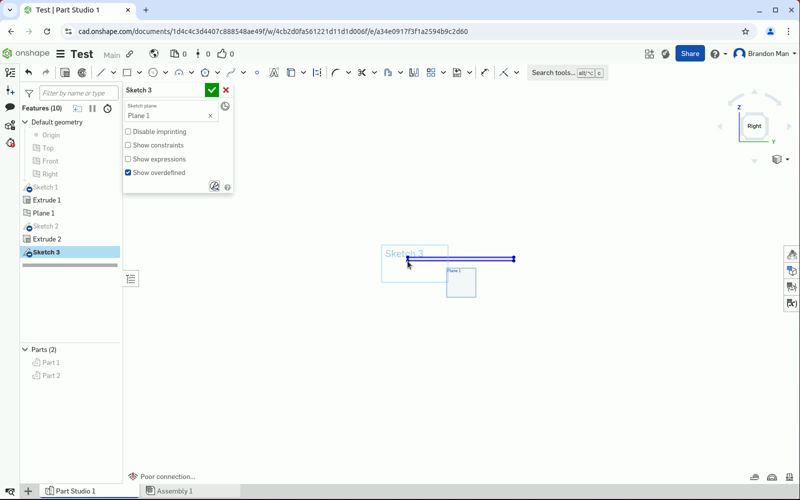
mouse_move(512, 258)
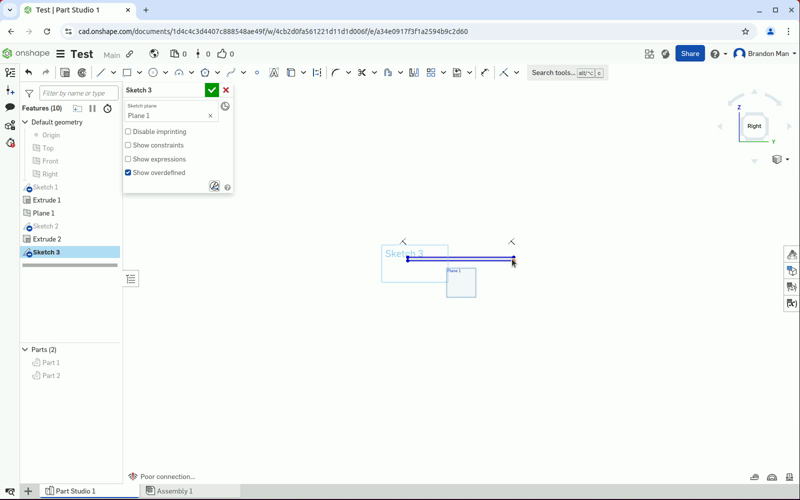
scroll(6)
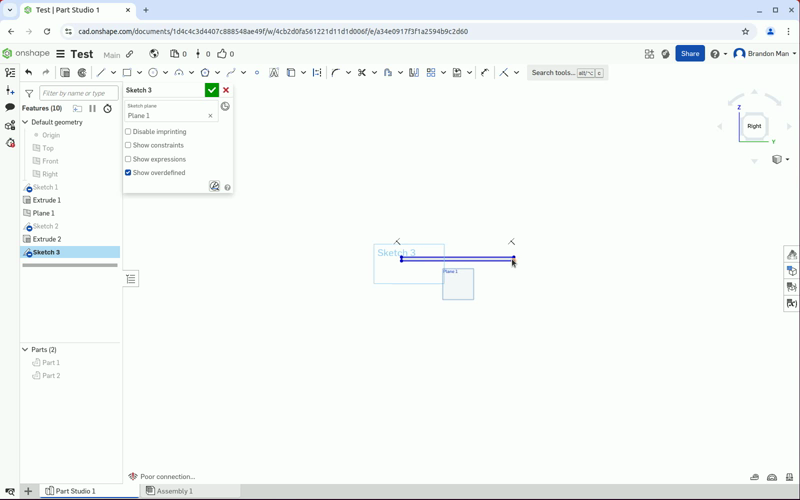
scroll(6)
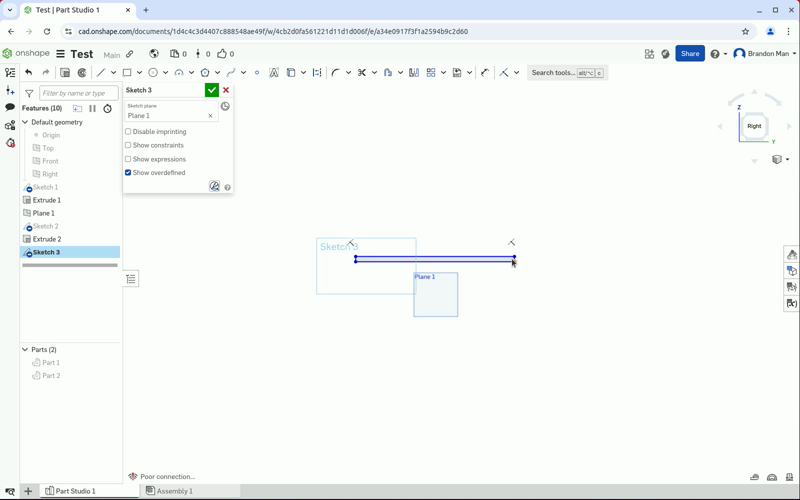
scroll(6)
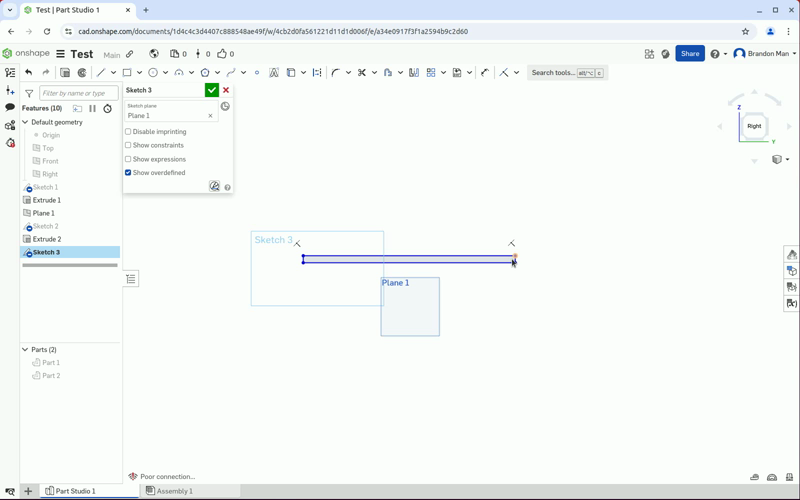
scroll(6)
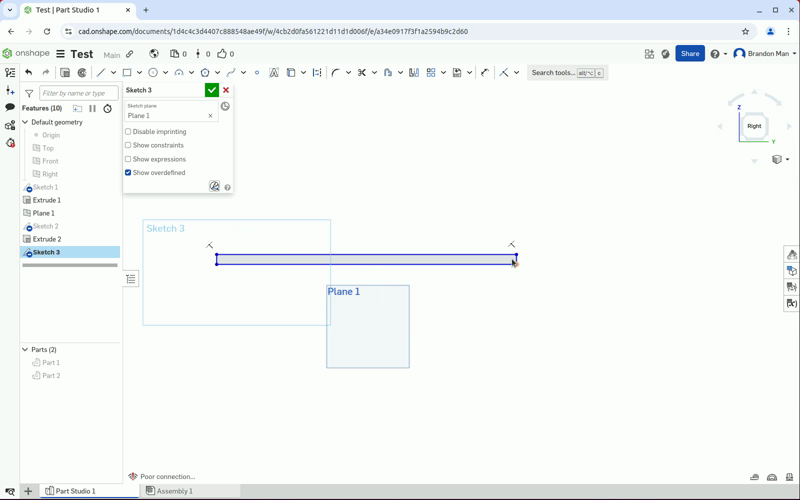
scroll(6)
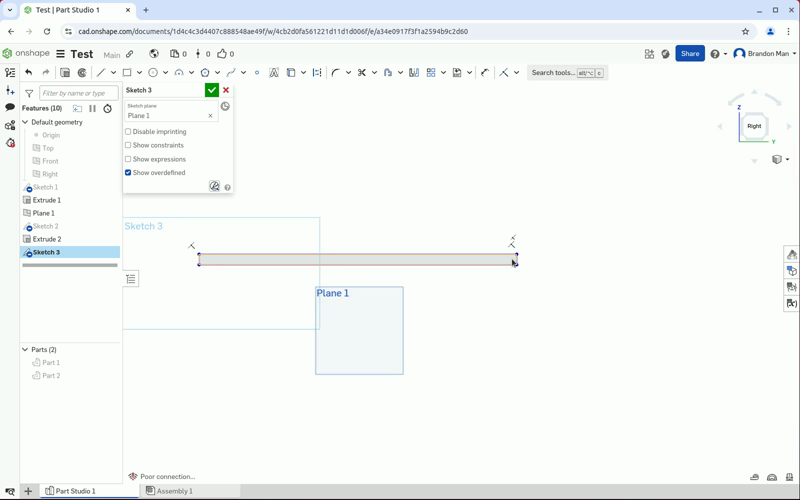
scroll(6)
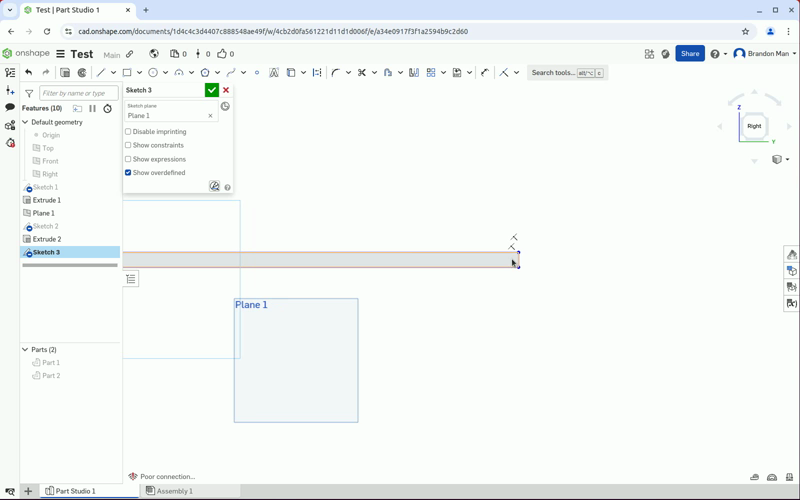
scroll(6)
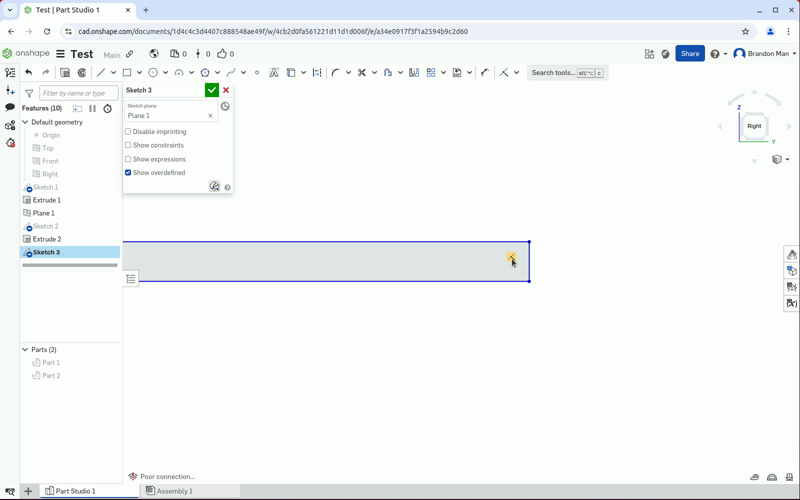
click(512, 258)
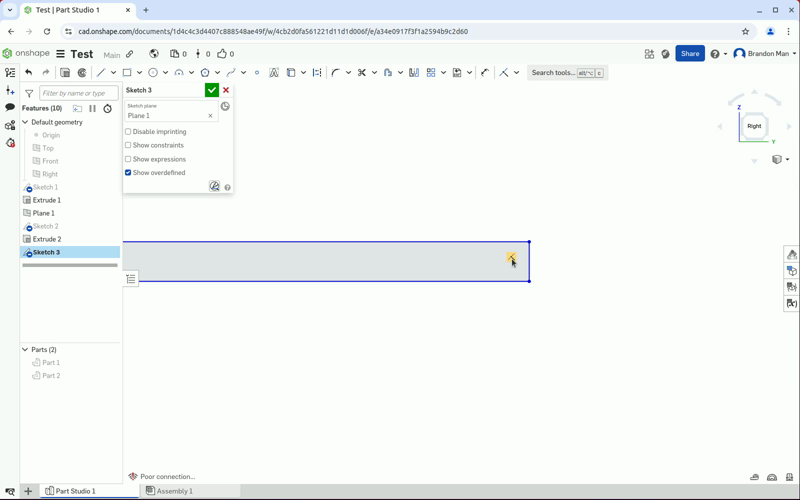
scroll(-6)
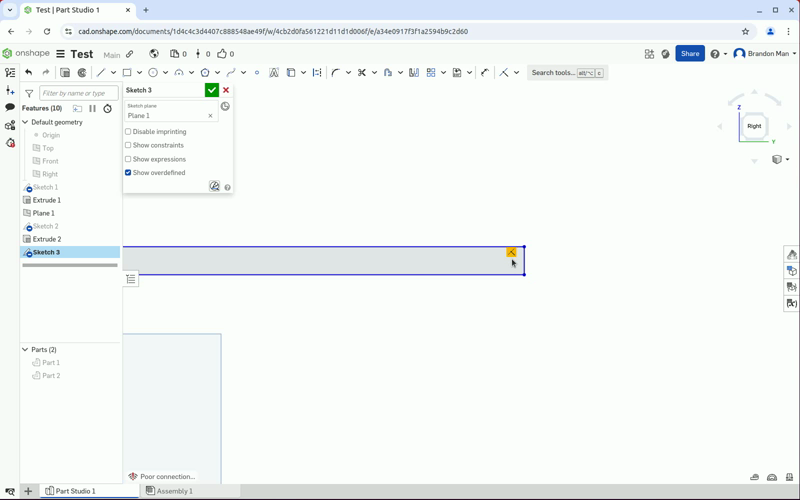
scroll(-6)
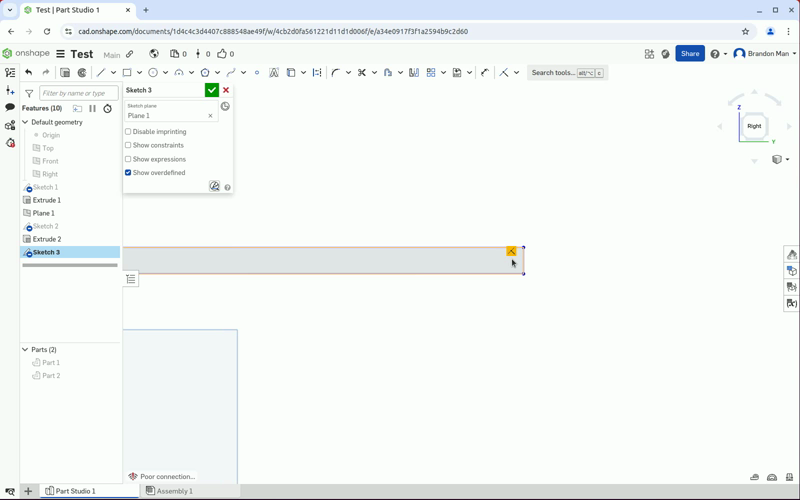
scroll(-6)
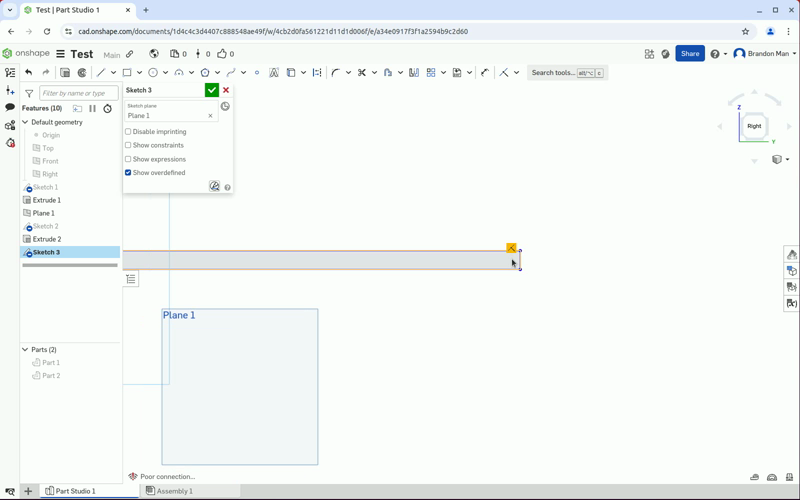
scroll(-6)
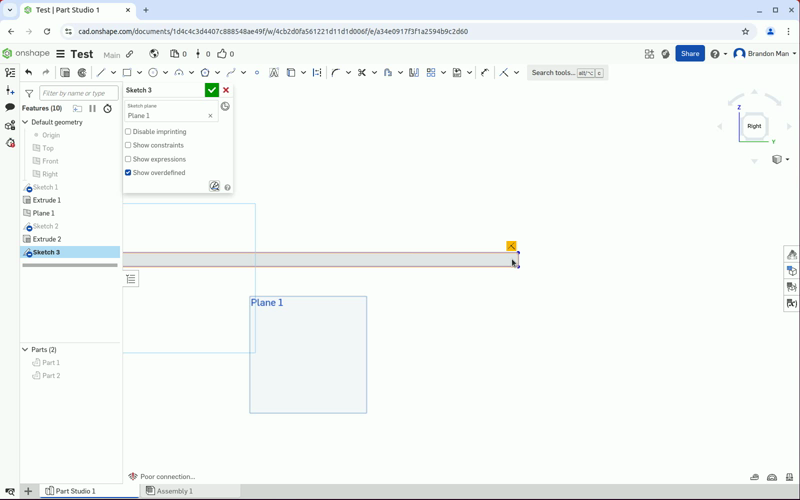
scroll(-6)
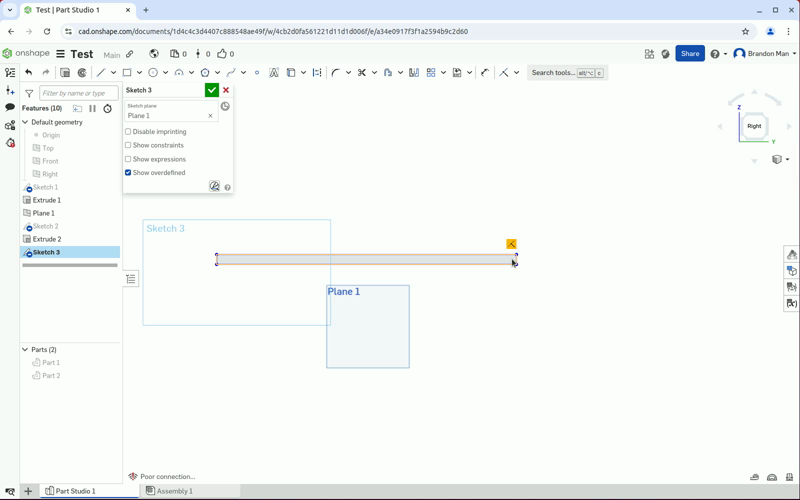
scroll(-6)
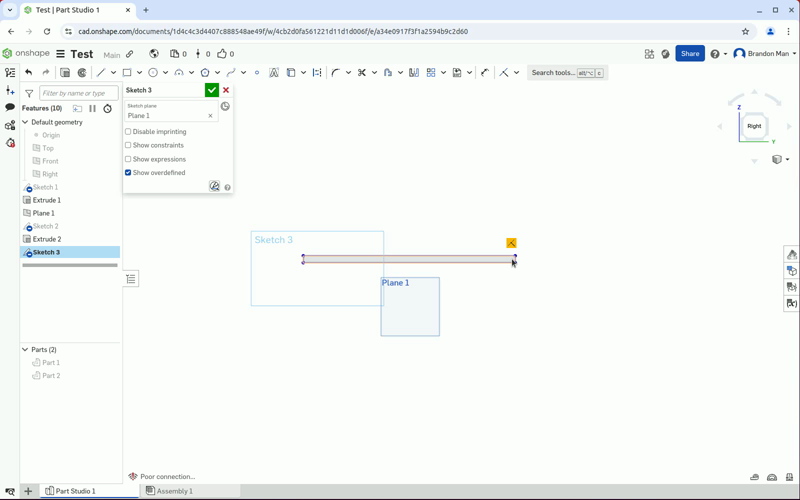
scroll(-6)
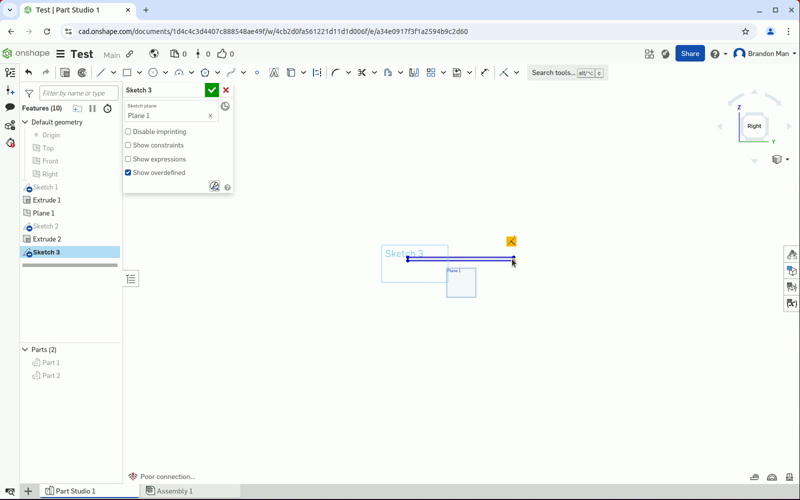
mouse_move(73, 352)
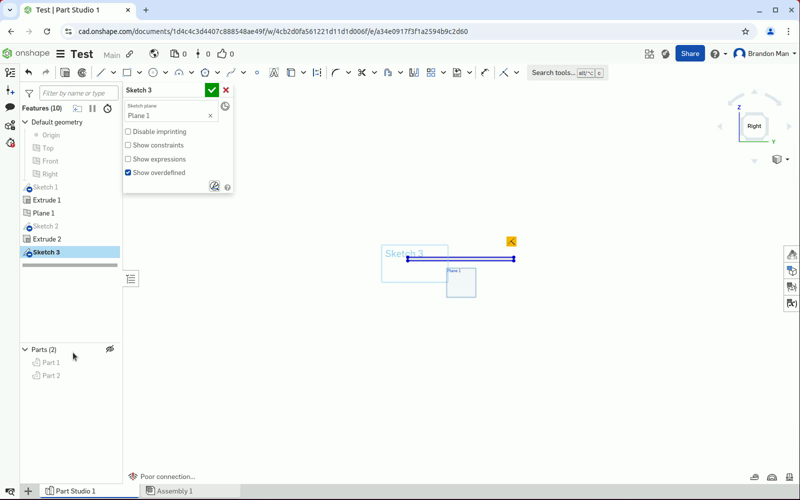
key(shift+y)
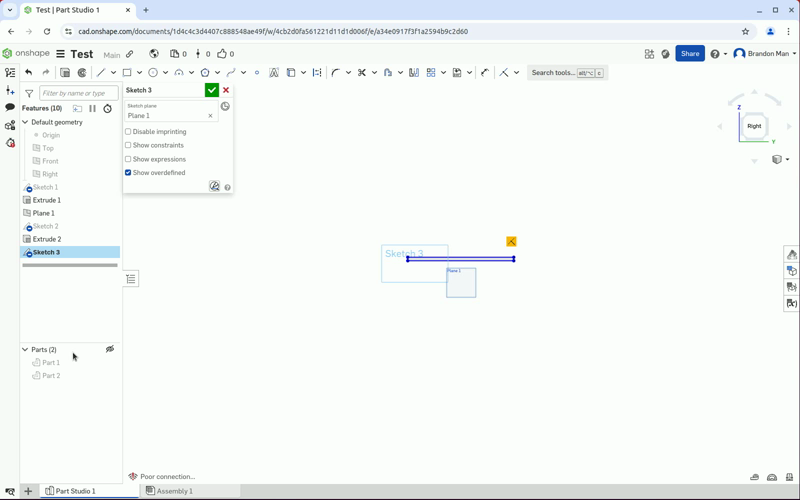
key(shift+e)
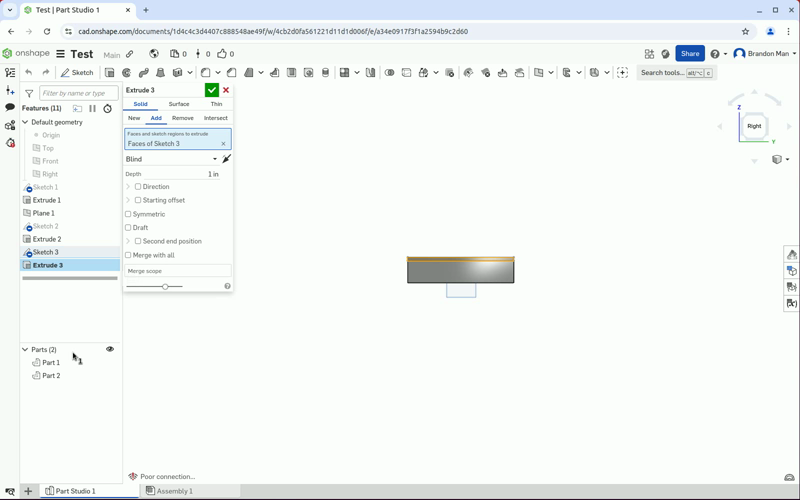
mouse_move(143, 106)
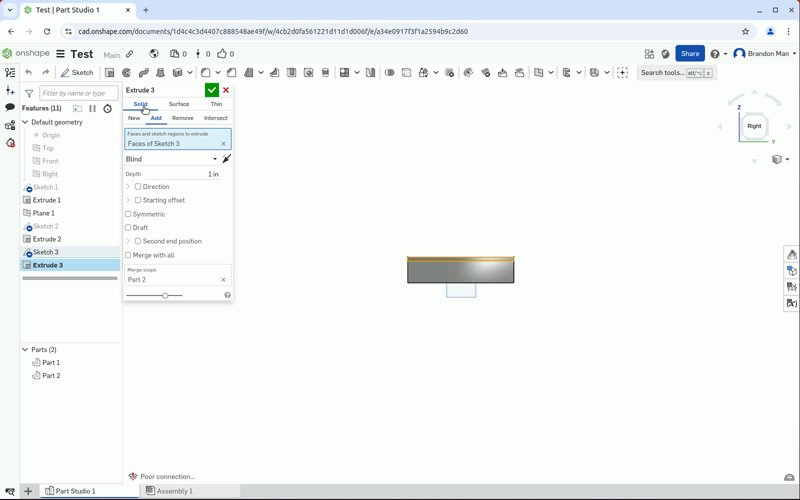
click(143, 106)
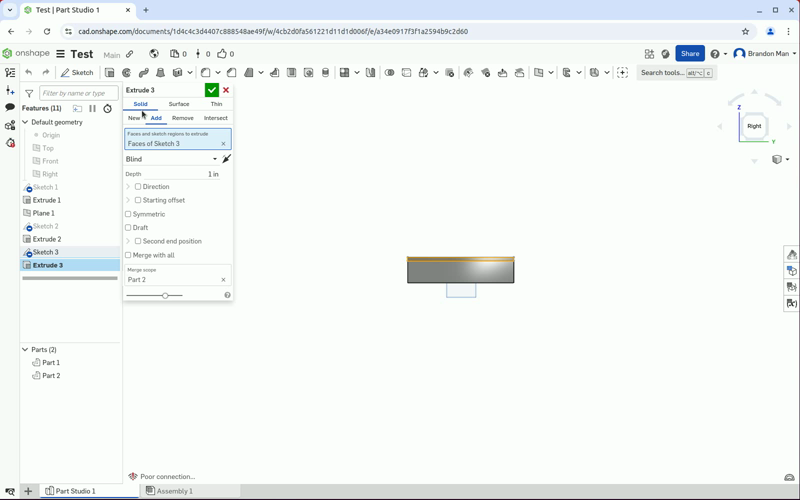
mouse_move(137, 120)
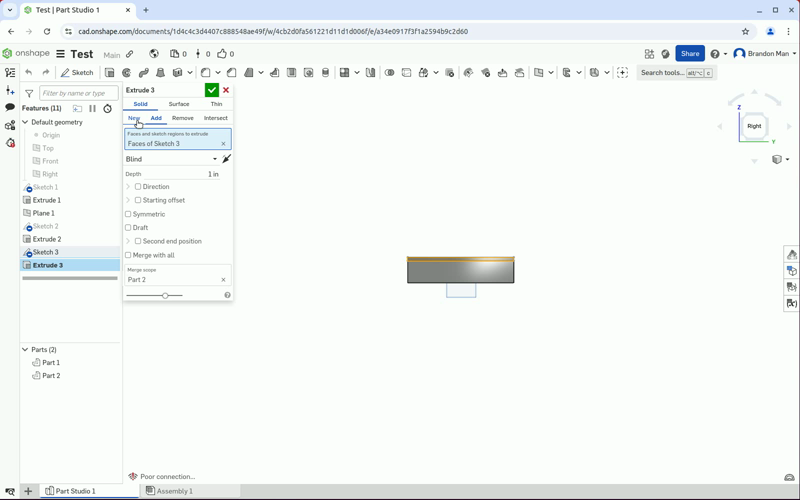
click(137, 120)
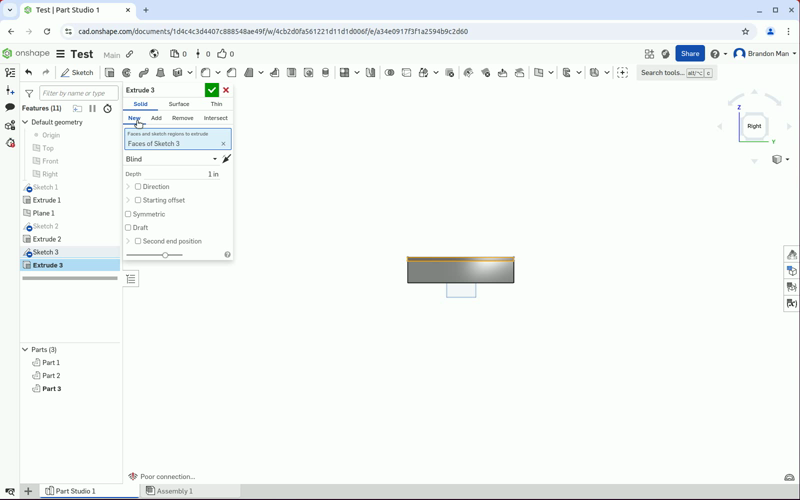
key(tab, 4)
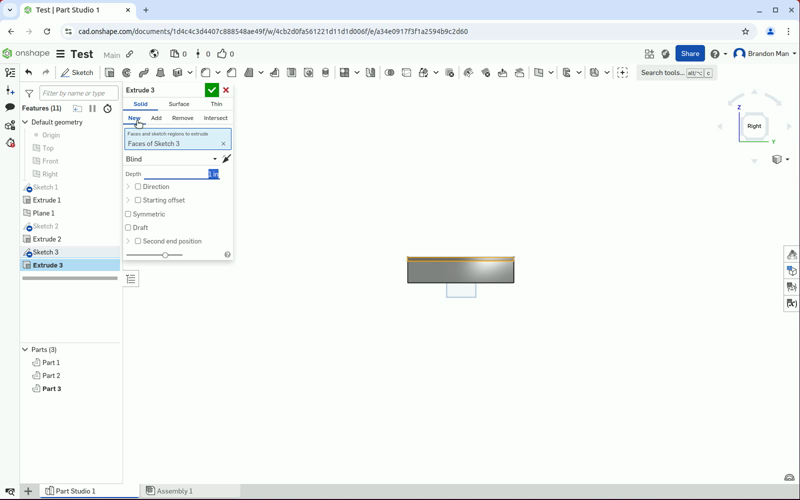
text(0.722)
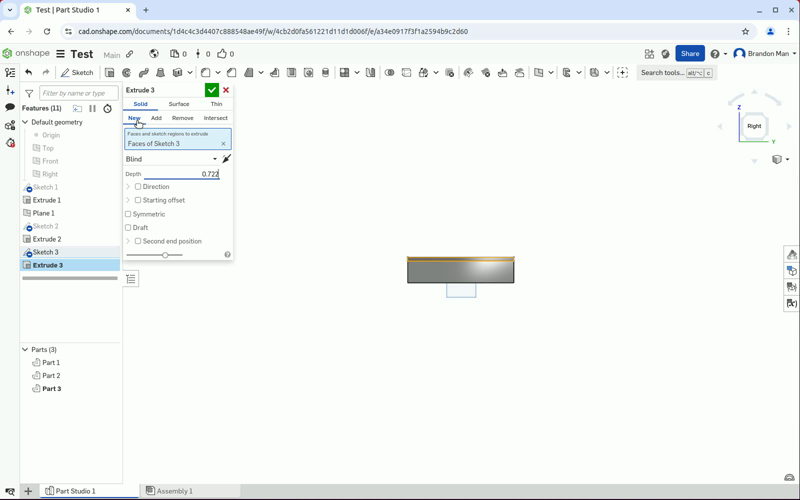
key(enter)
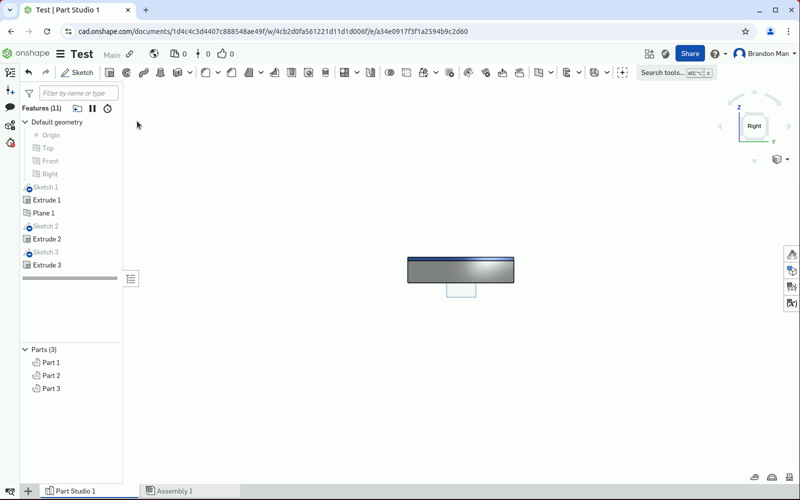
key(shift+h)
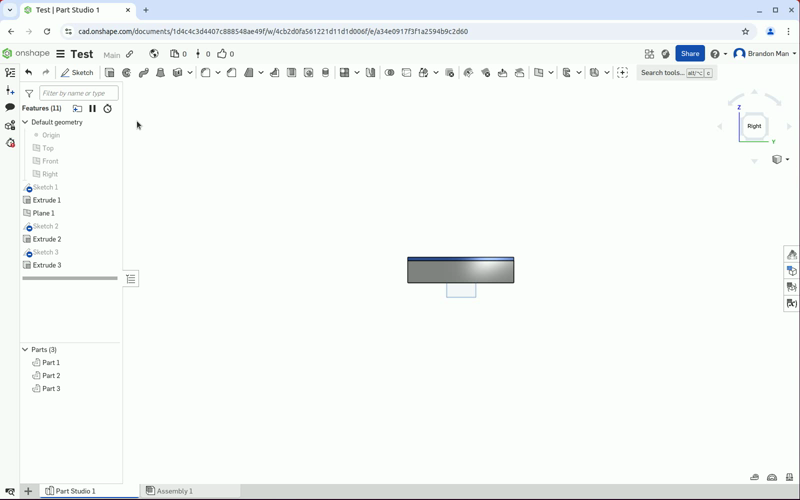
key(shift+h)
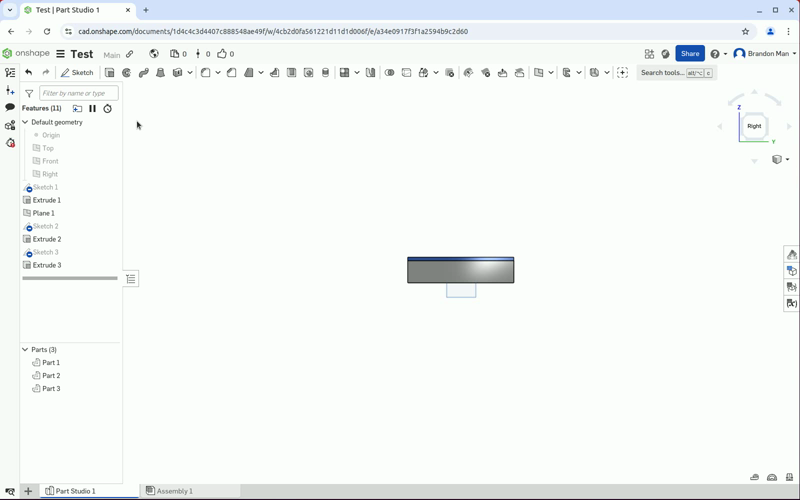
mouse_move(73, 189)
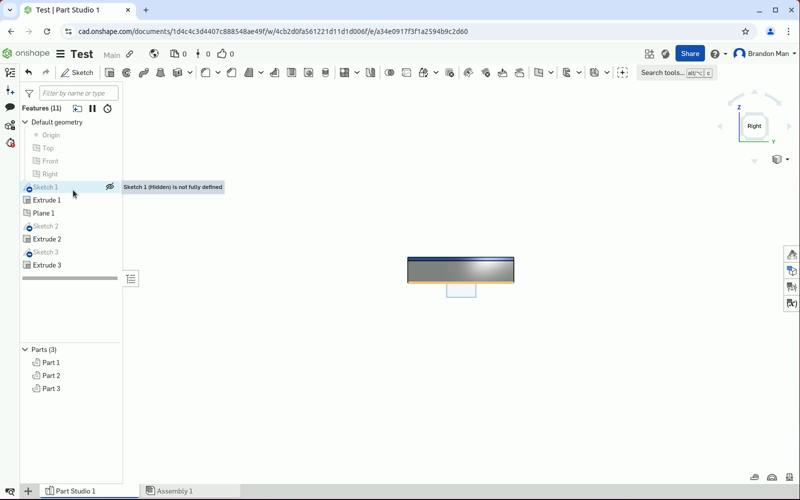
click(73, 189)
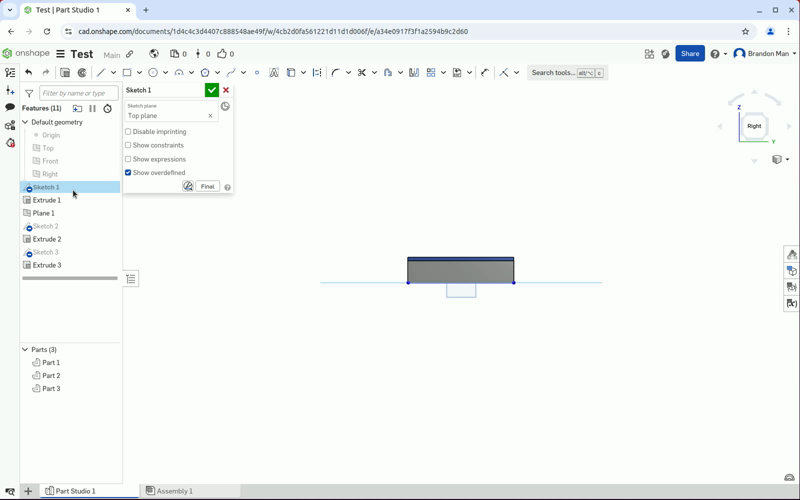
mouse_move(229, 92)
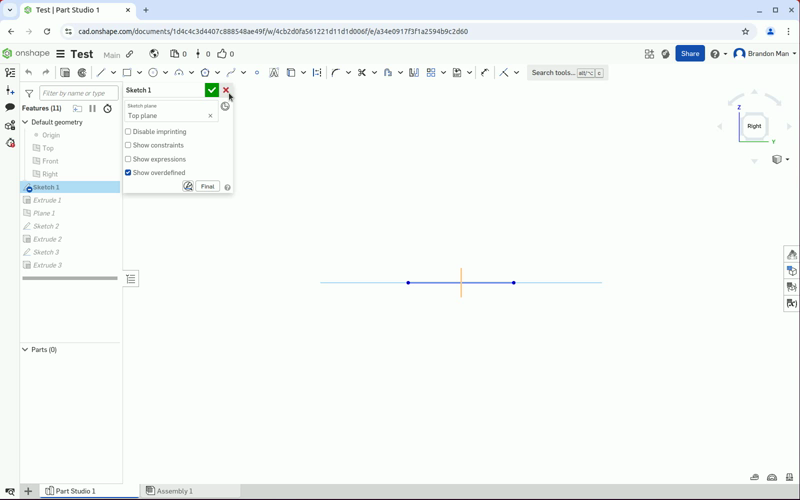
click(229, 92)
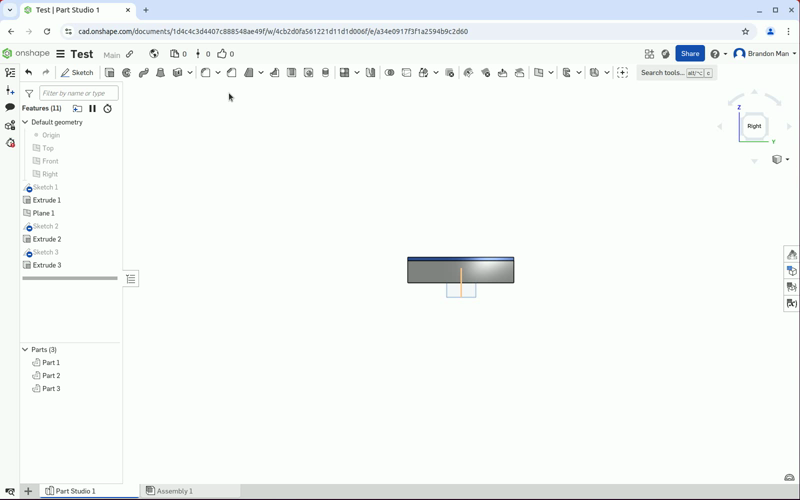
mouse_move(73, 352)
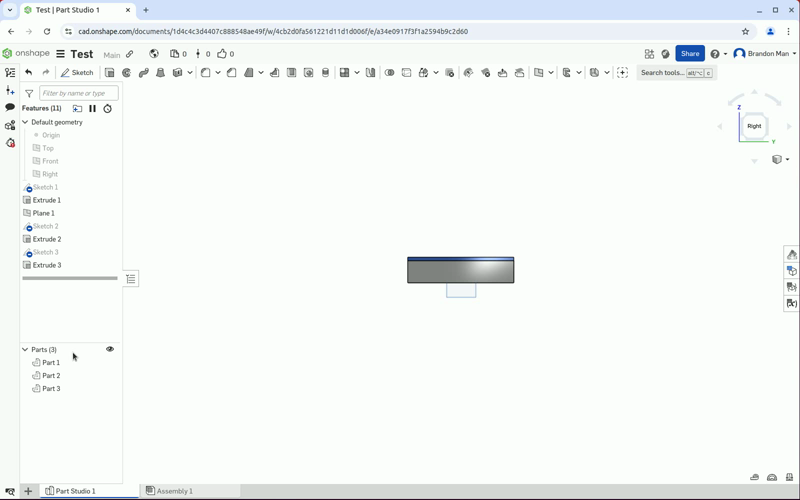
key(y)
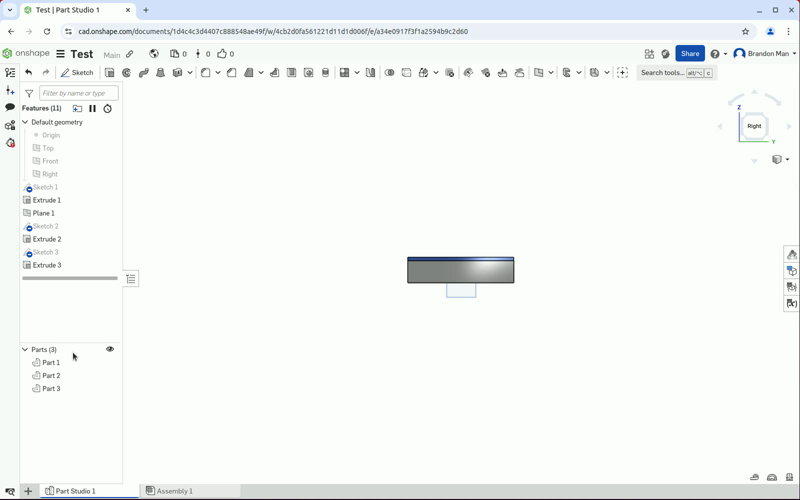
key(shift+p)
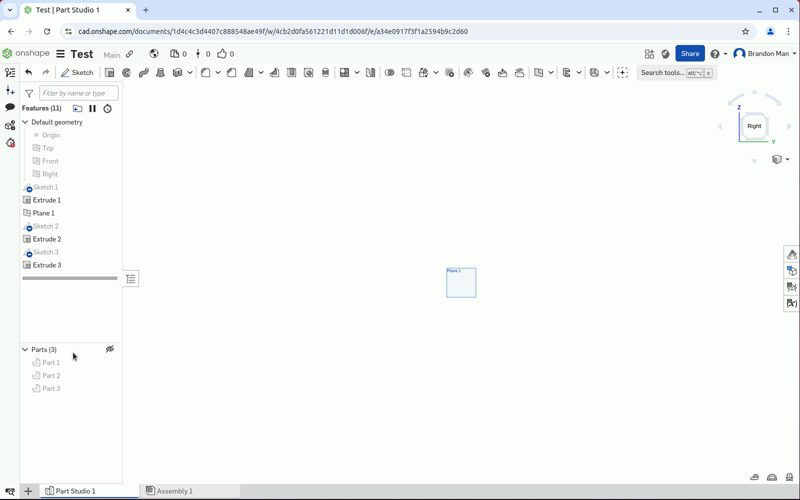
key(space)
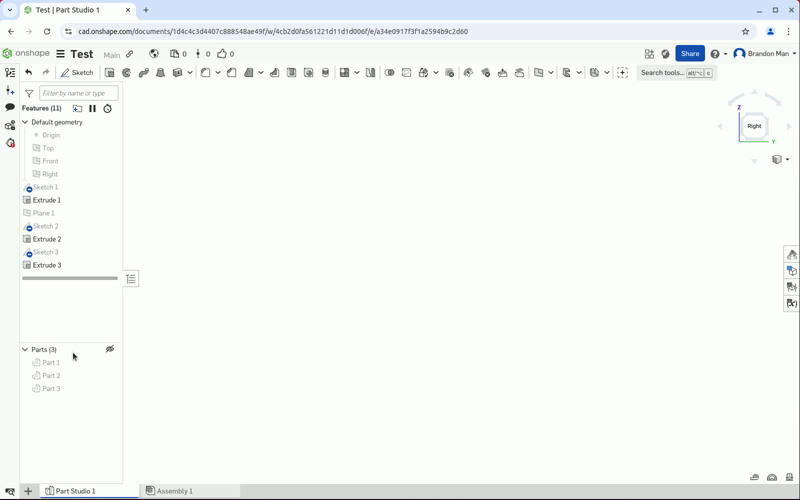
key_down(shift)
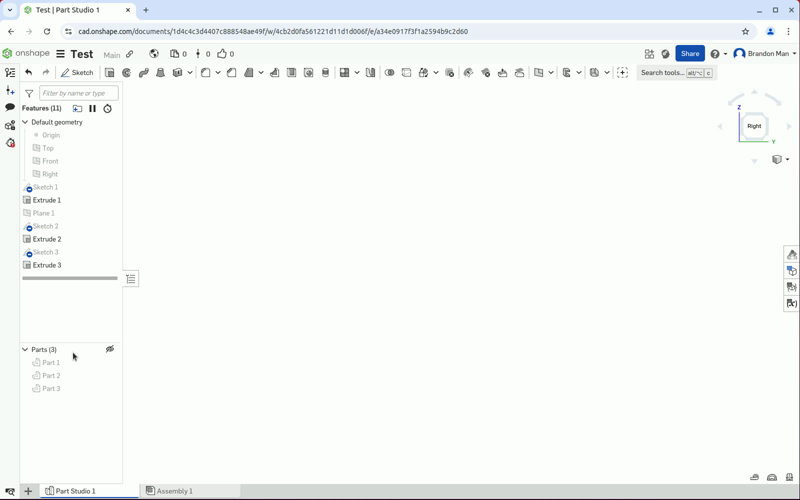
key(right)
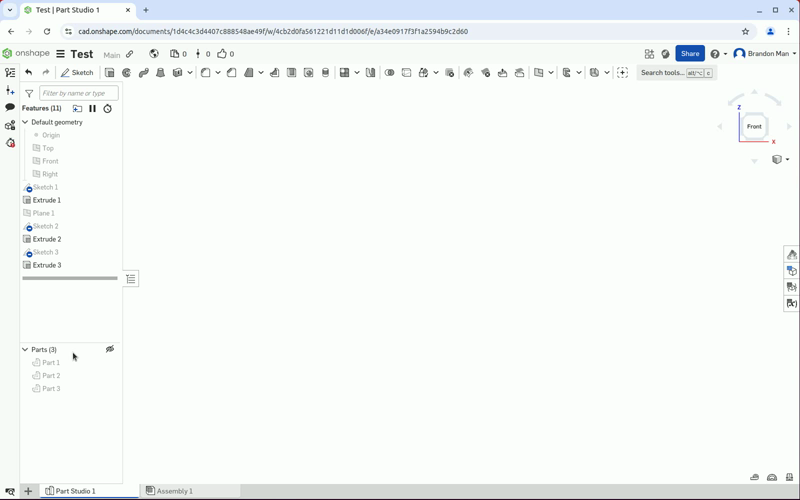
key_up(shift)
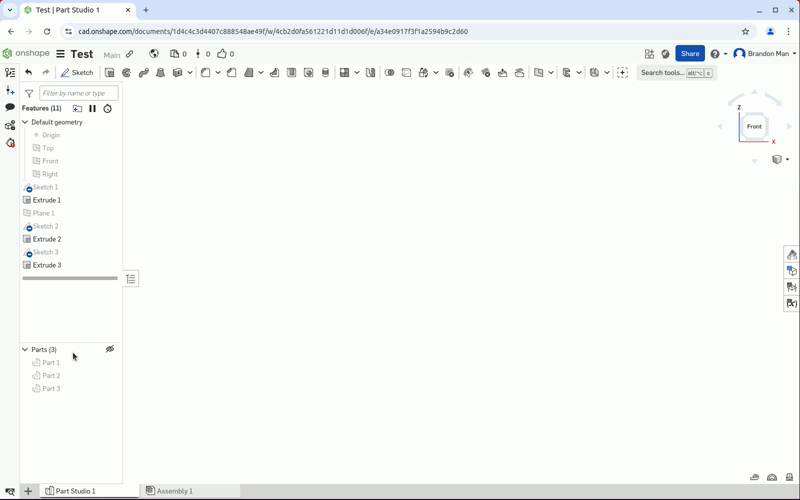
mouse_move(73, 352)
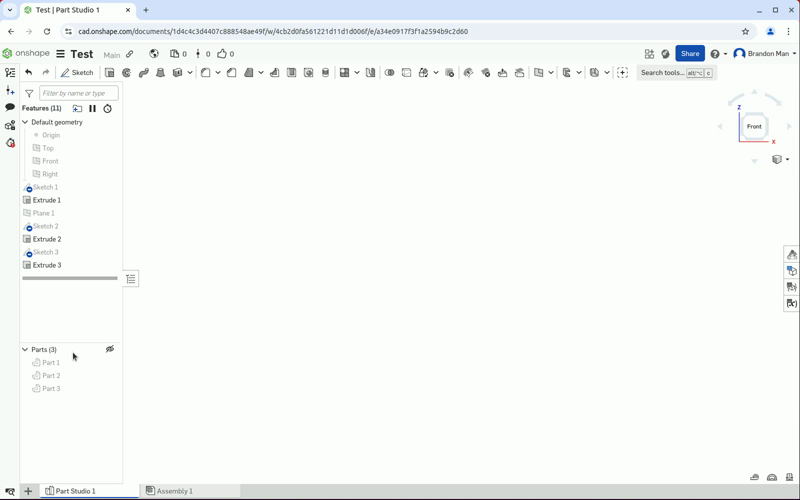
key(shift+y)
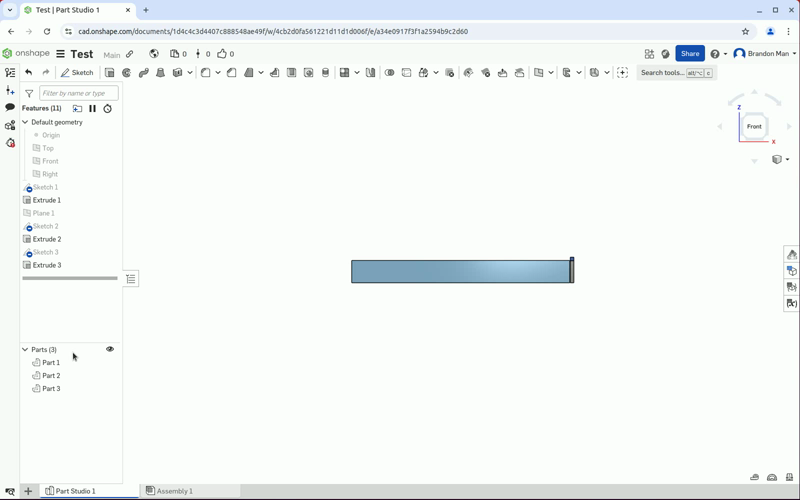
mouse_move(541, 75)
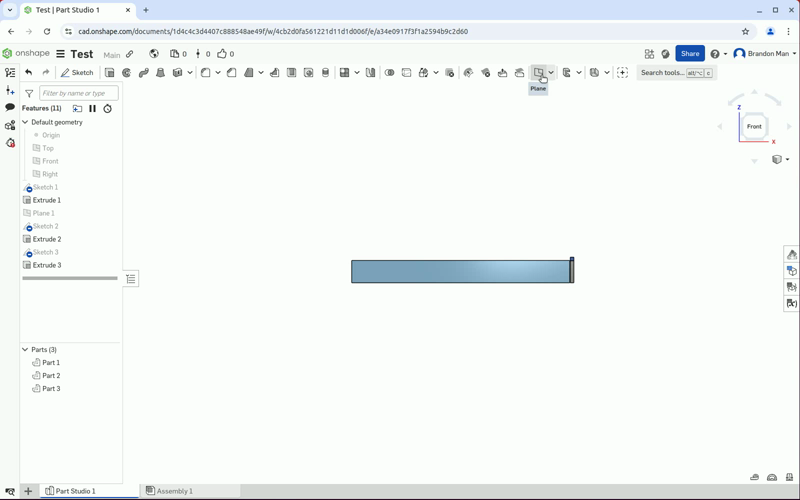
click(541, 75)
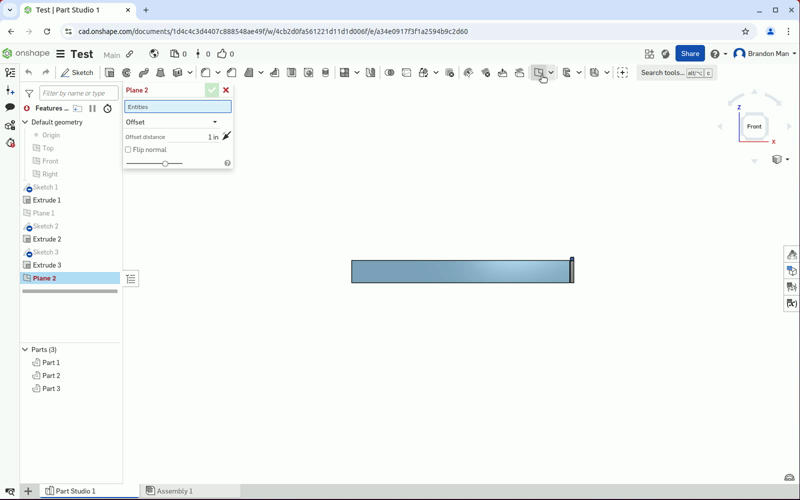
mouse_move(73, 163)
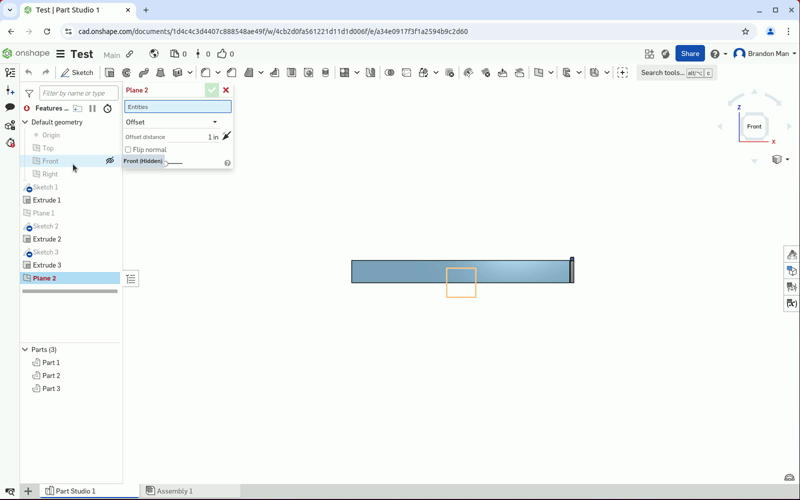
click(73, 163)
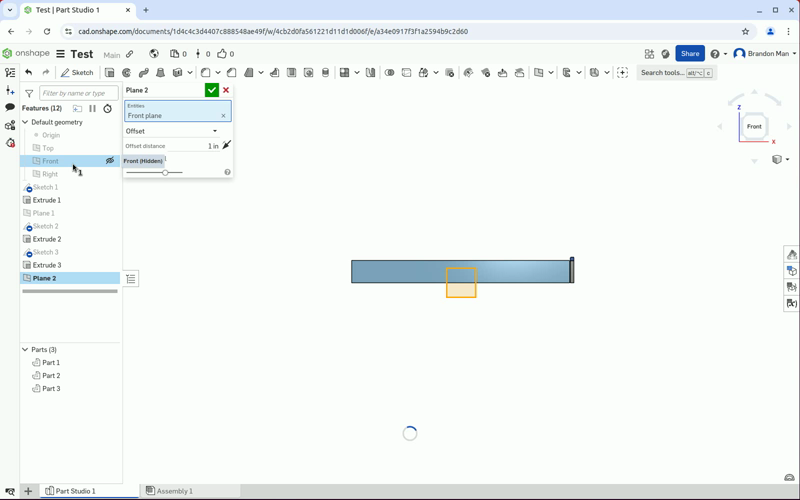
key(tab, 2)
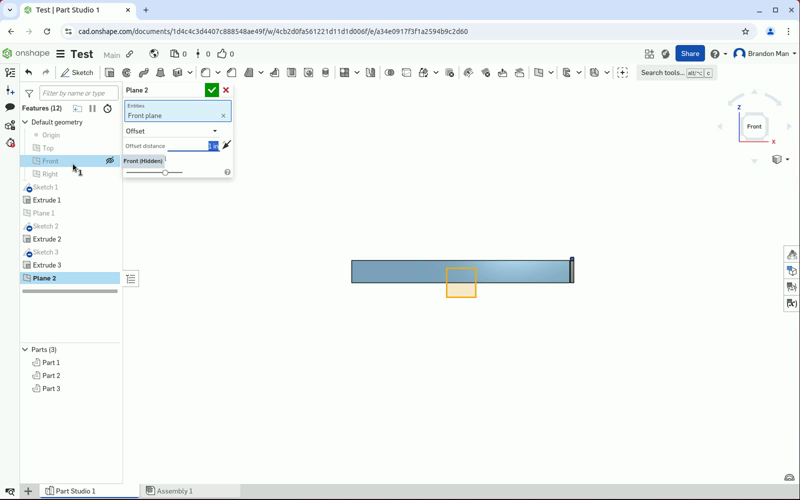
text(10.845)
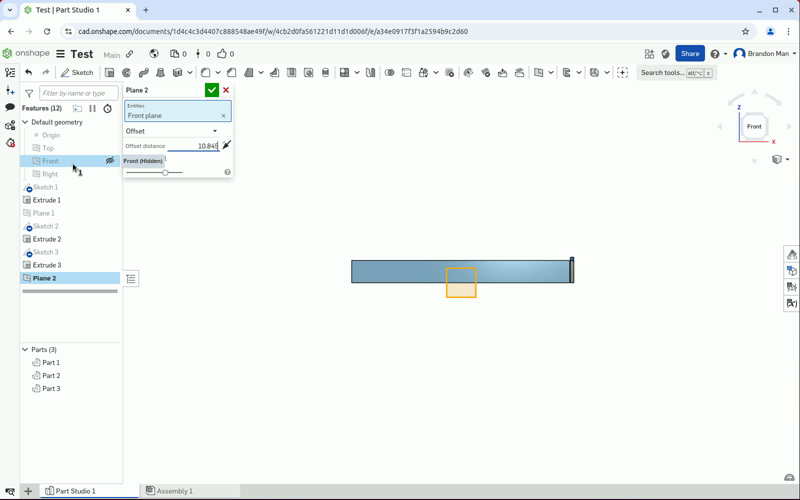
key(enter, 2)
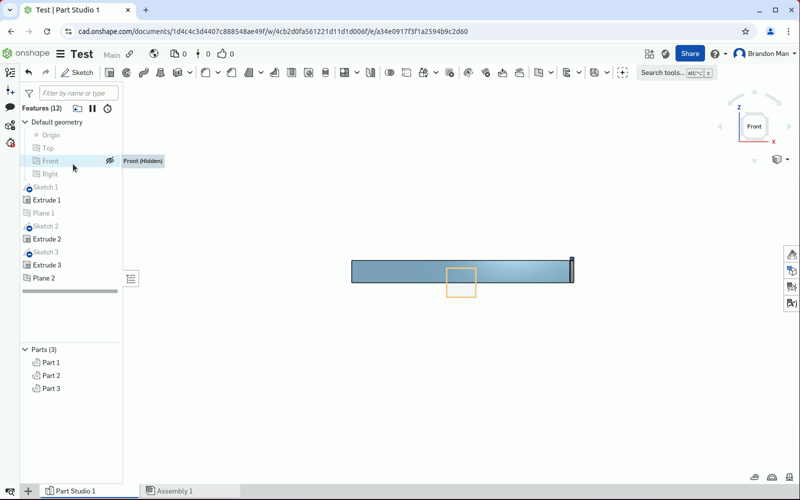
key(shift+s)
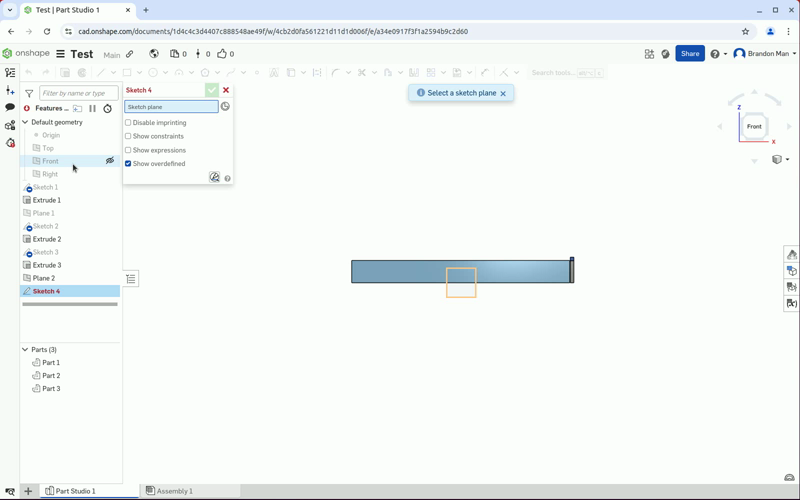
mouse_move(73, 280)
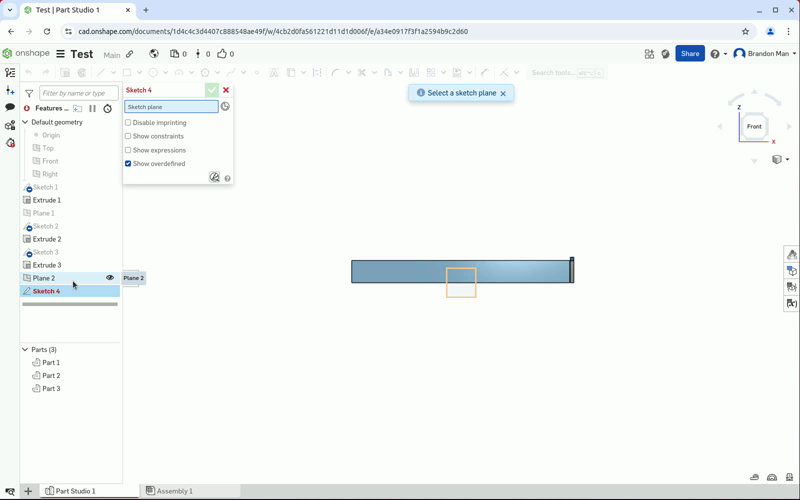
click(73, 280)
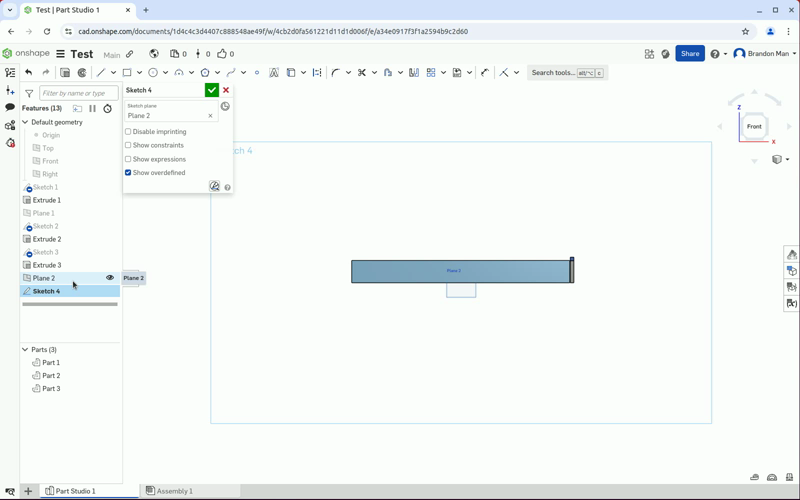
mouse_move(73, 352)
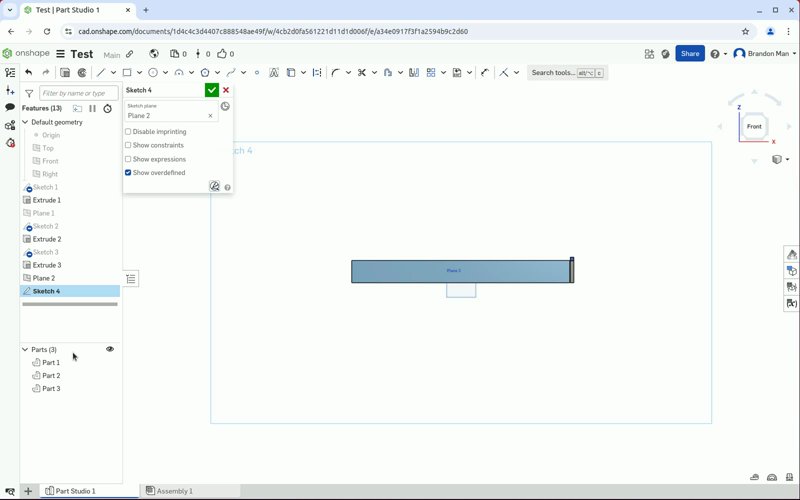
key(y)
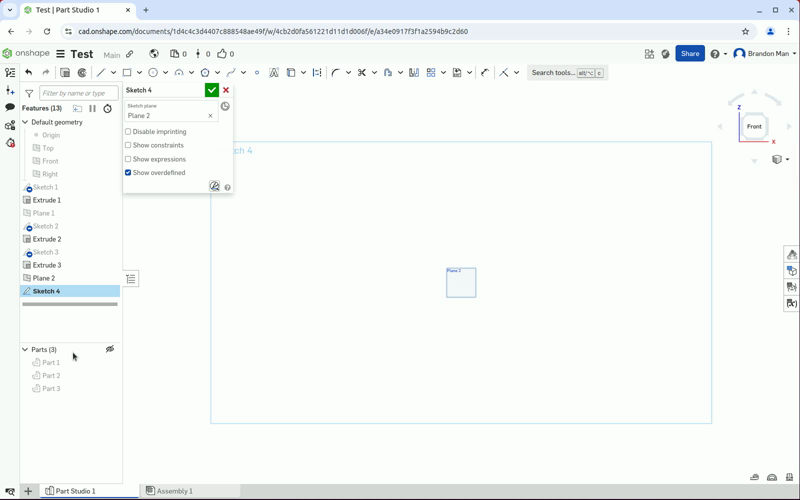
key(l)
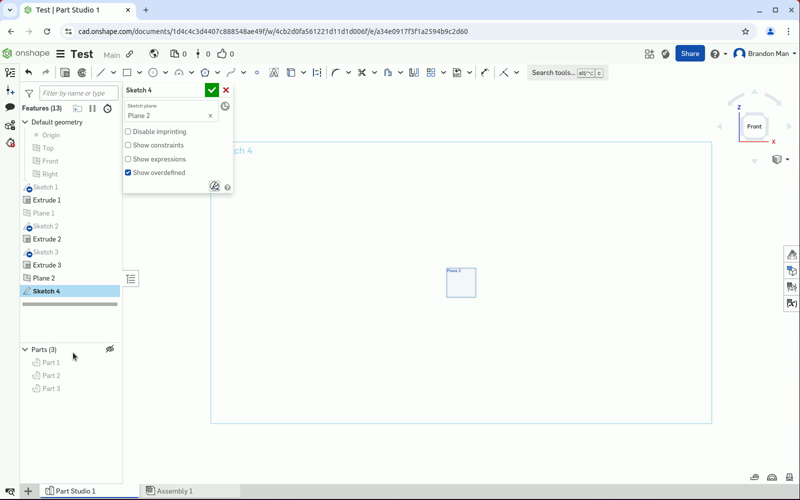
key_down(shift)
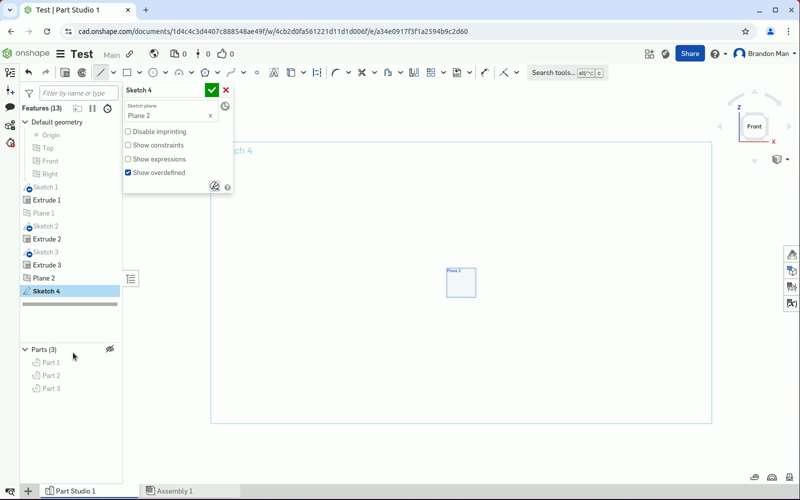
mouse_move(348, 282)
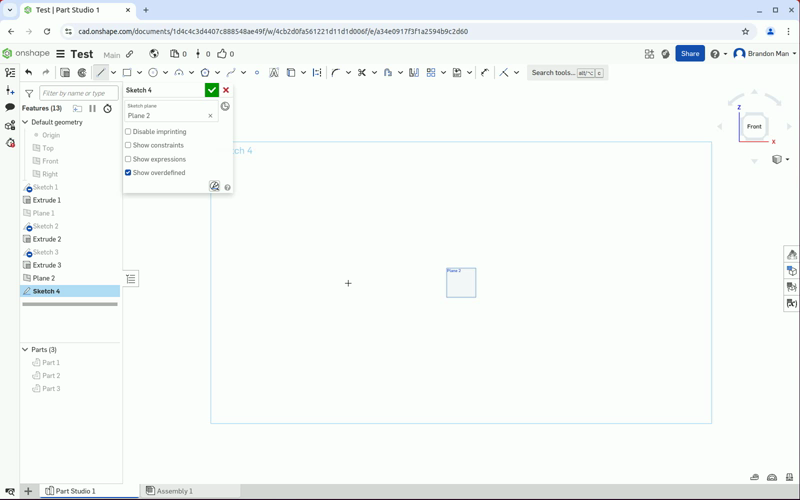
click(348, 282)
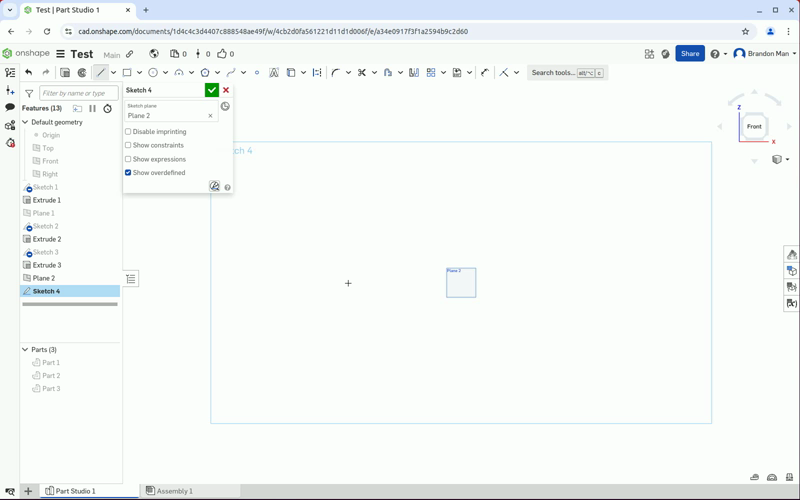
key_up(shift)
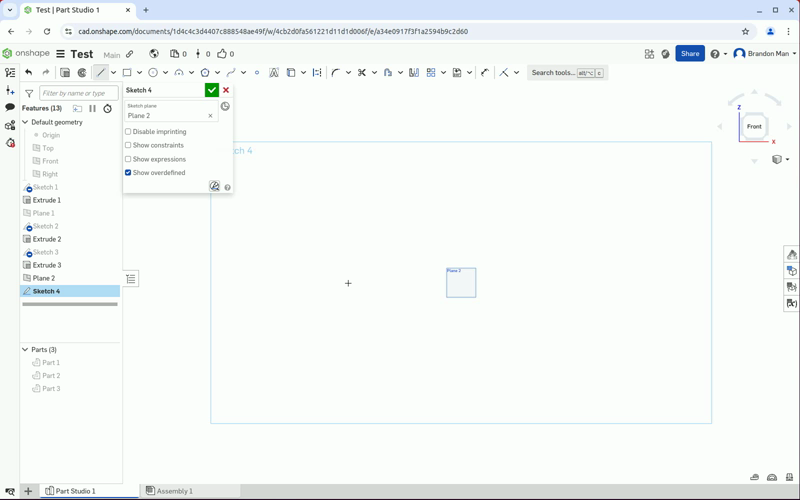
key_down(shift)
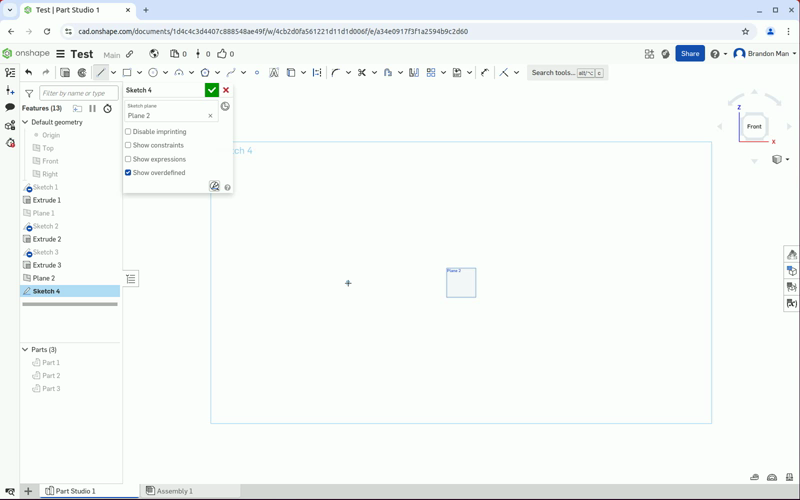
mouse_move(378, 282)
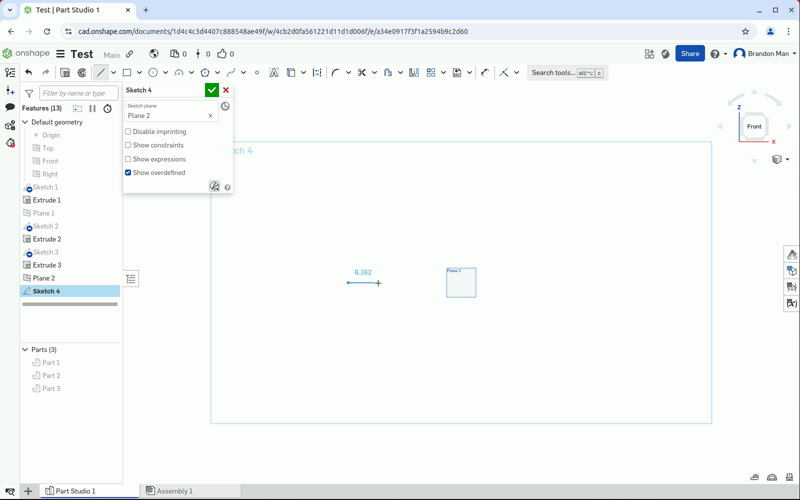
mouse_move(350, 282)
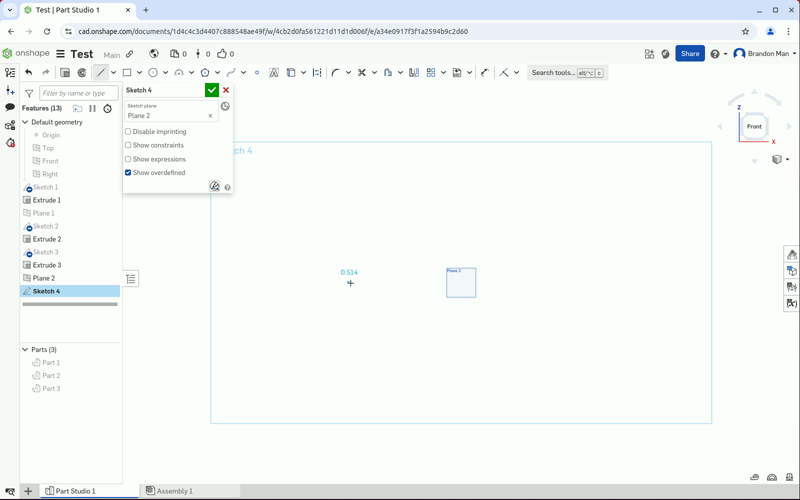
scroll(6)
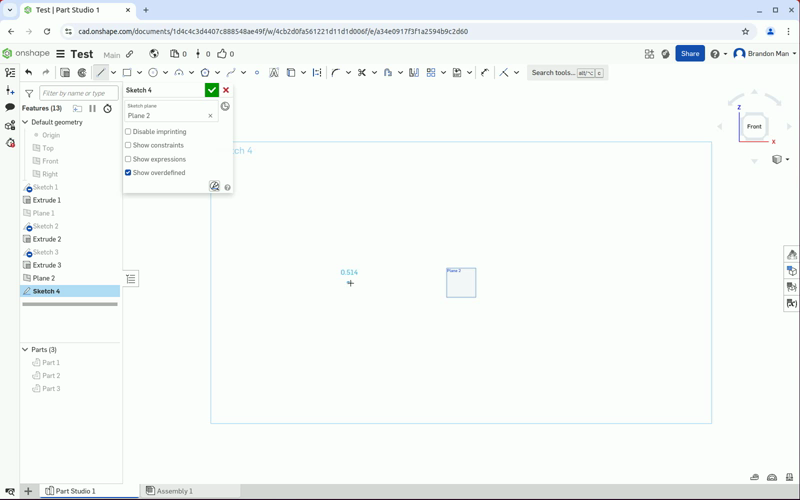
scroll(6)
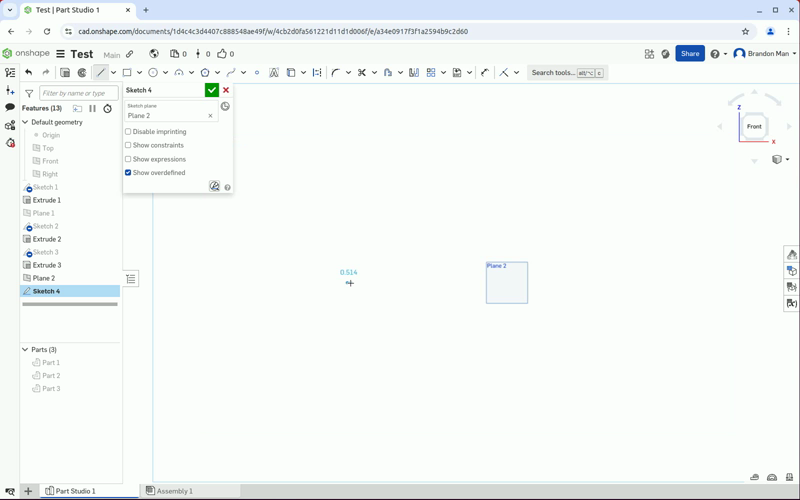
scroll(6)
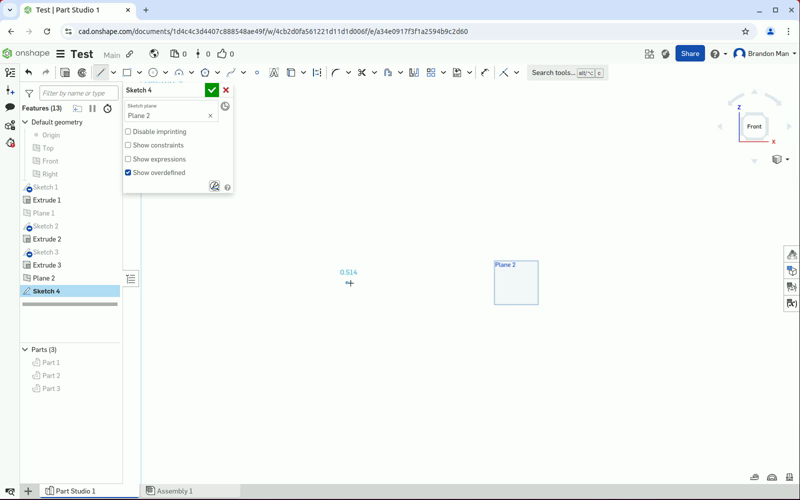
scroll(6)
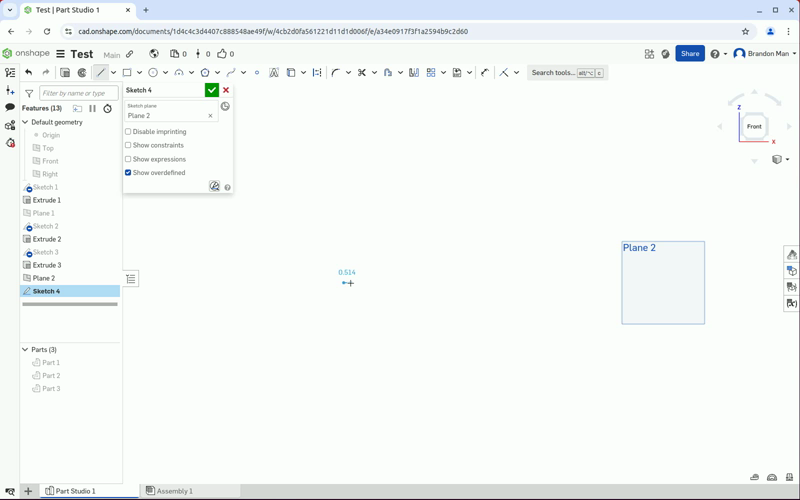
scroll(6)
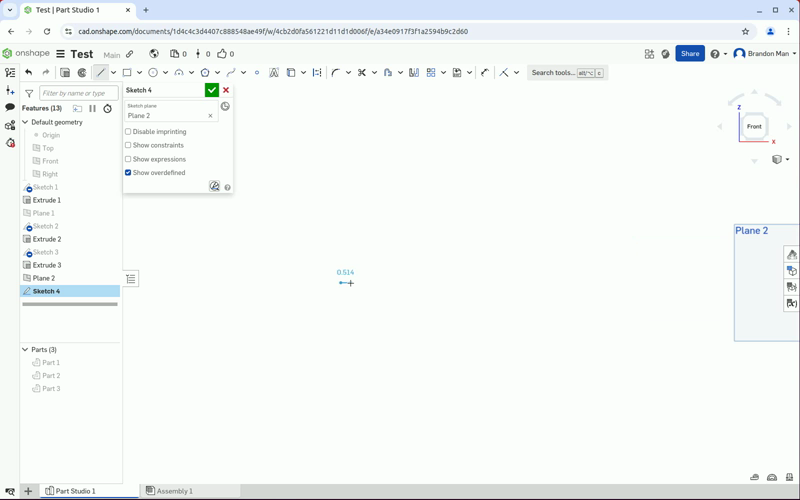
scroll(6)
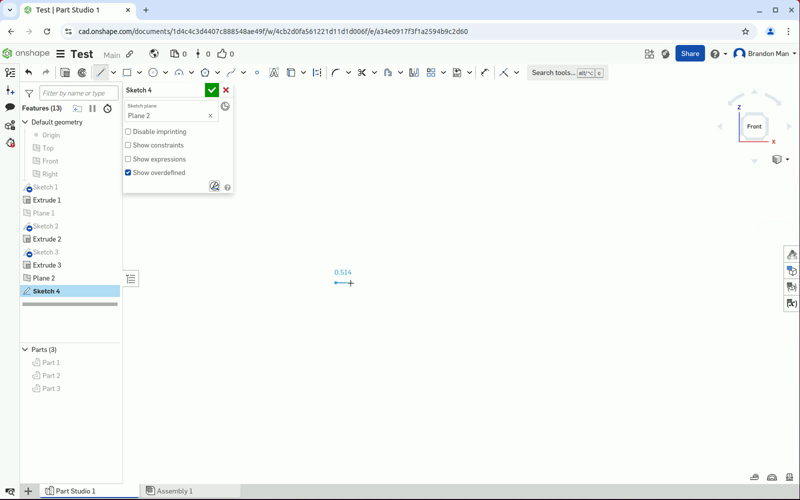
scroll(6)
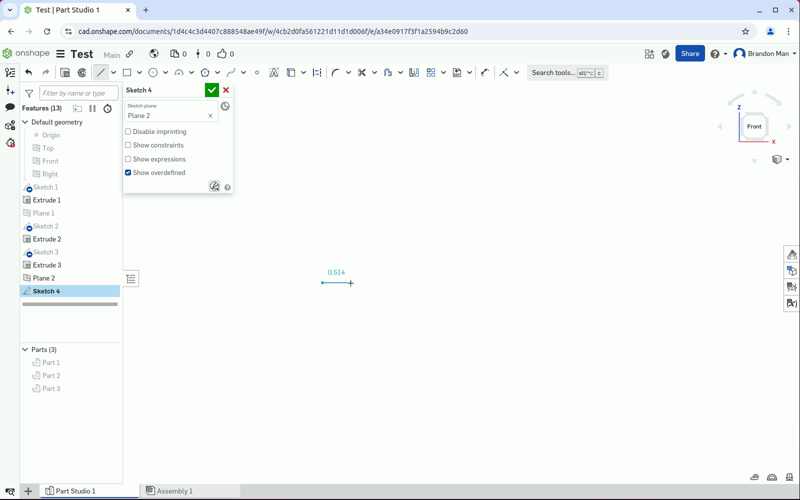
click(350, 282)
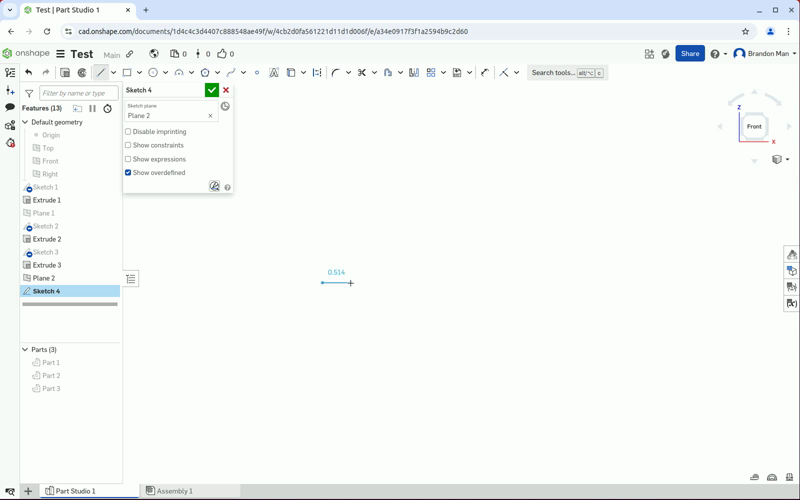
scroll(-6)
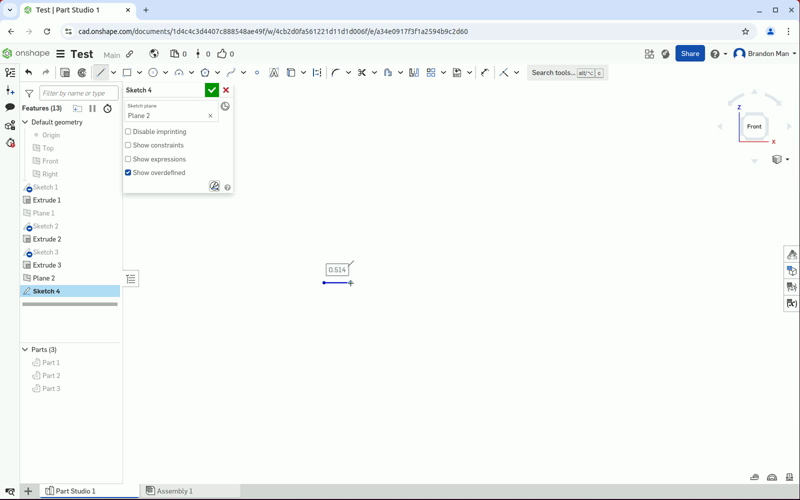
scroll(-6)
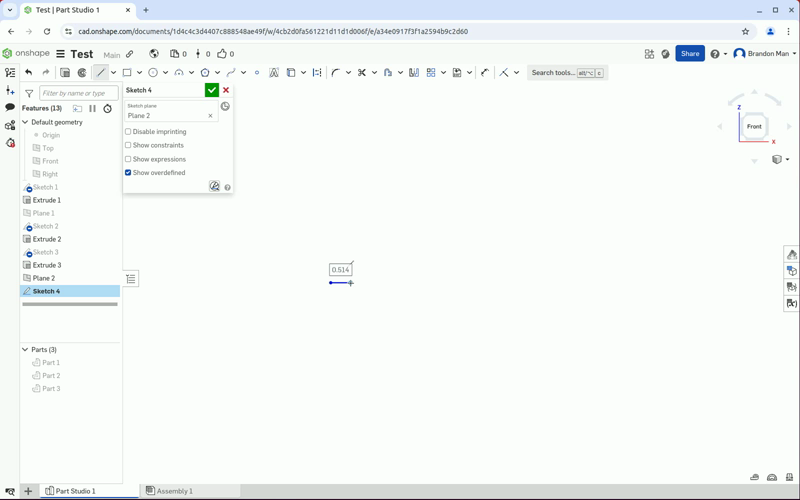
scroll(-6)
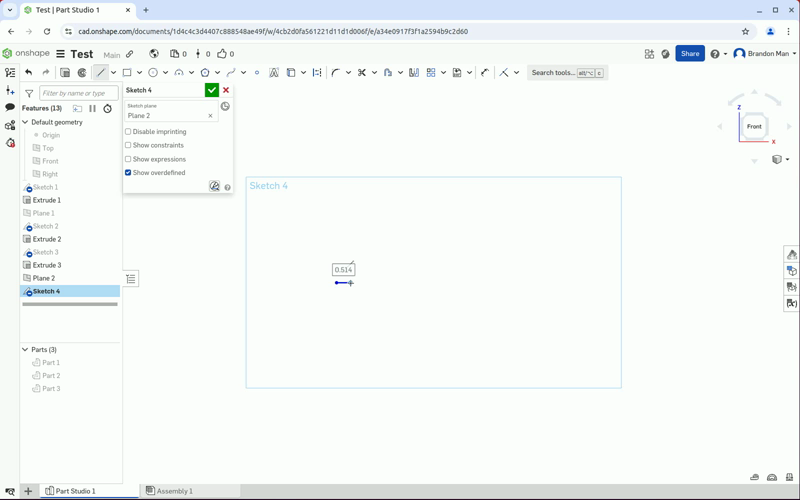
scroll(-6)
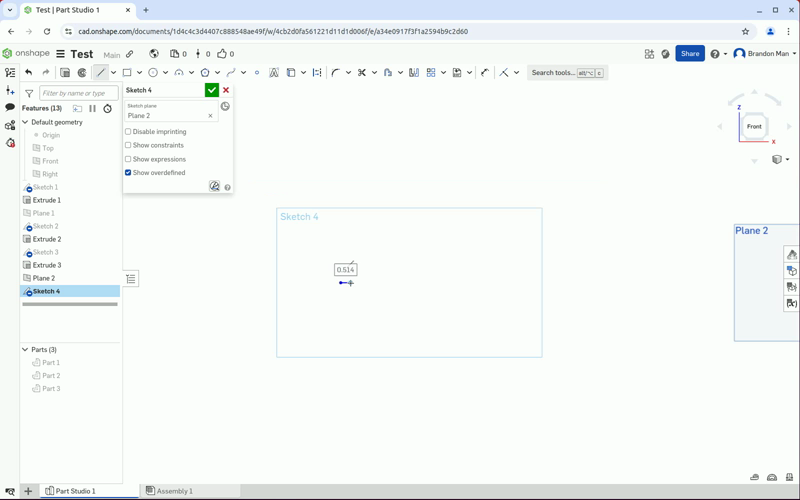
scroll(-6)
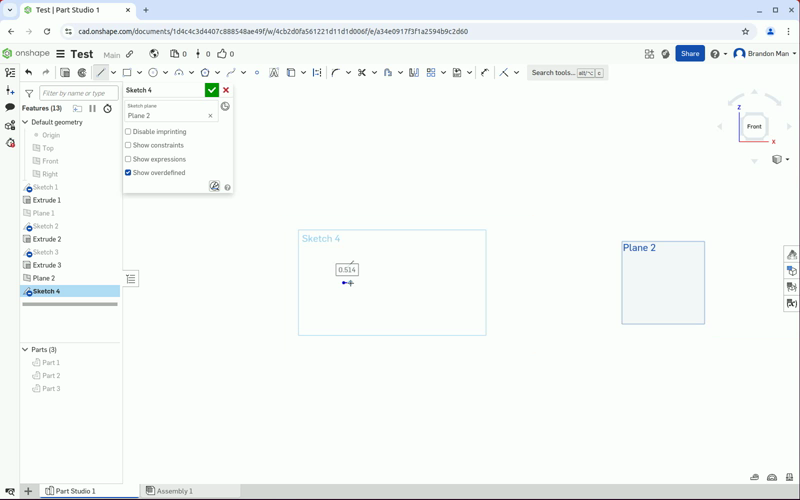
scroll(-6)
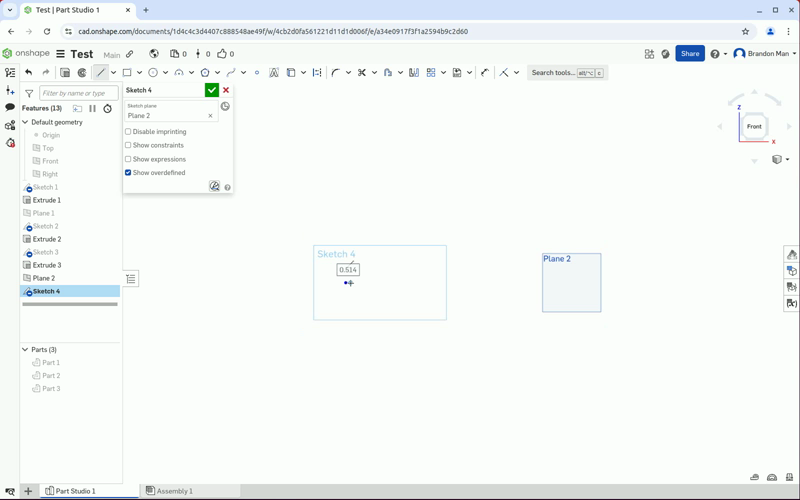
scroll(-6)
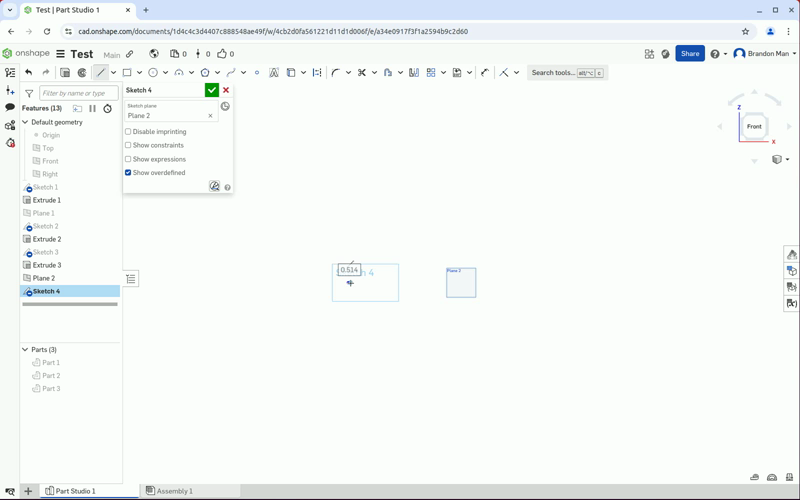
key_up(shift)
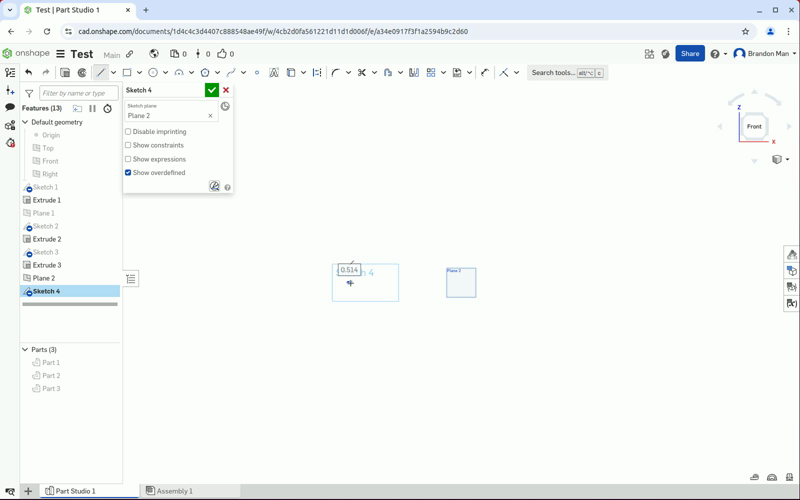
key_down(shift)
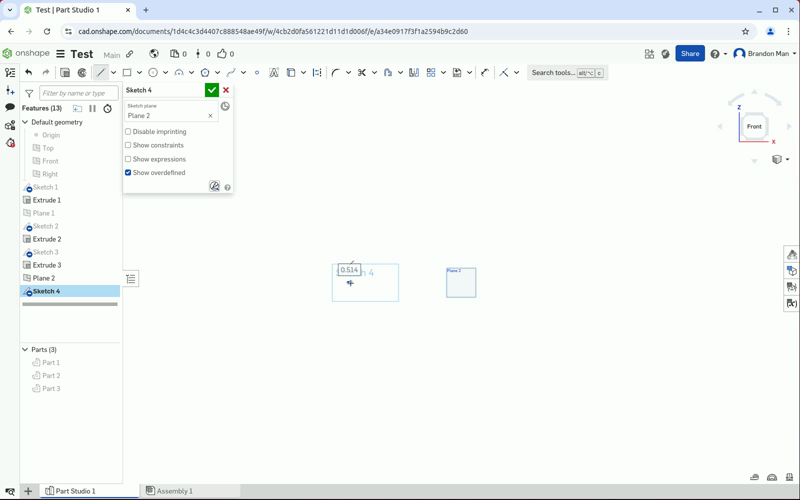
mouse_move(380, 282)
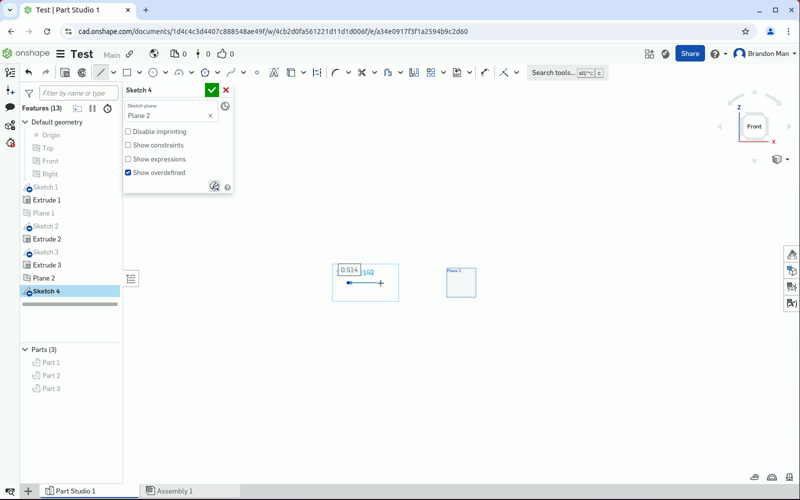
mouse_move(350, 259)
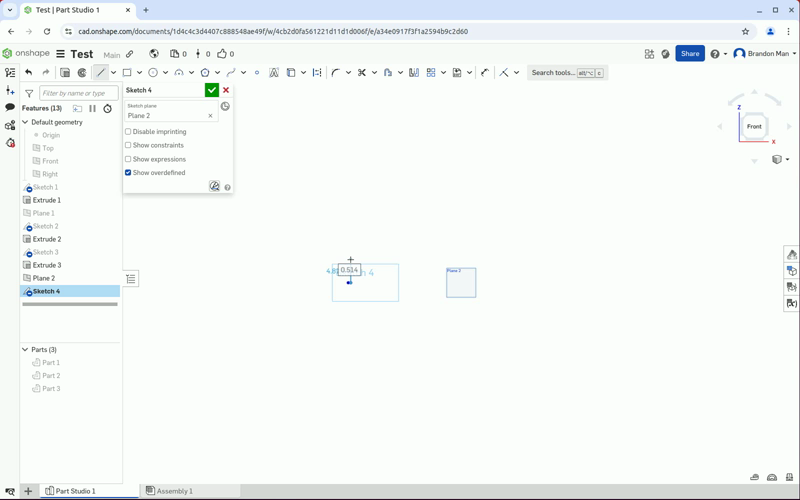
click(350, 259)
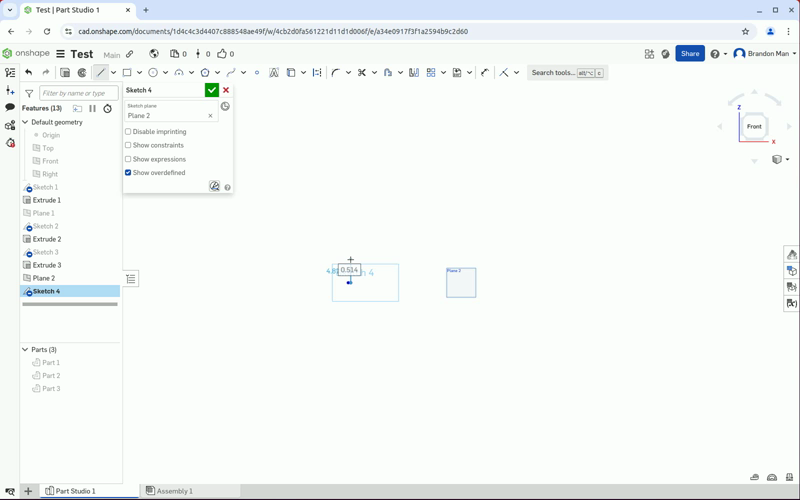
key_up(shift)
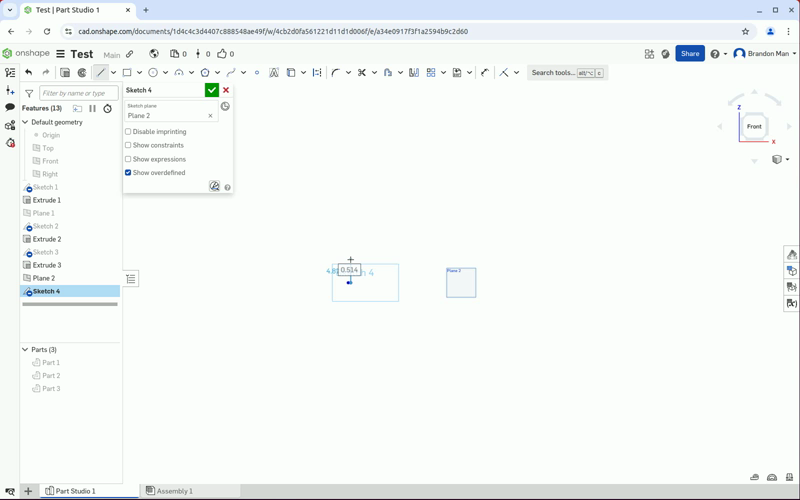
key_down(shift)
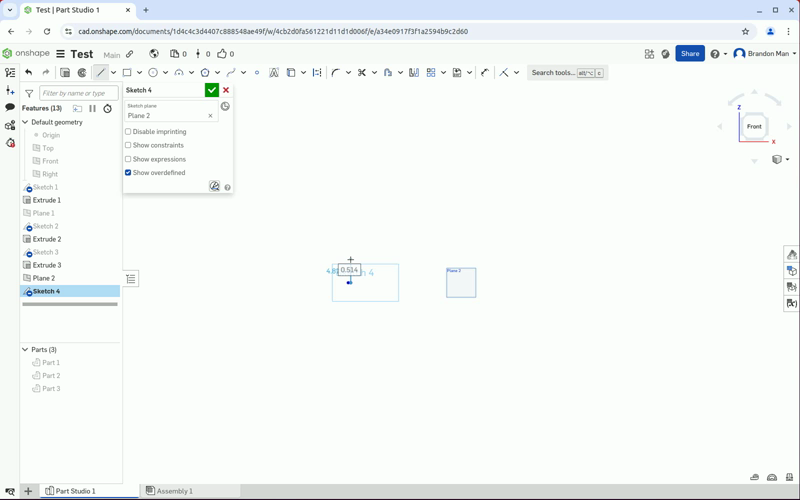
mouse_move(569, 259)
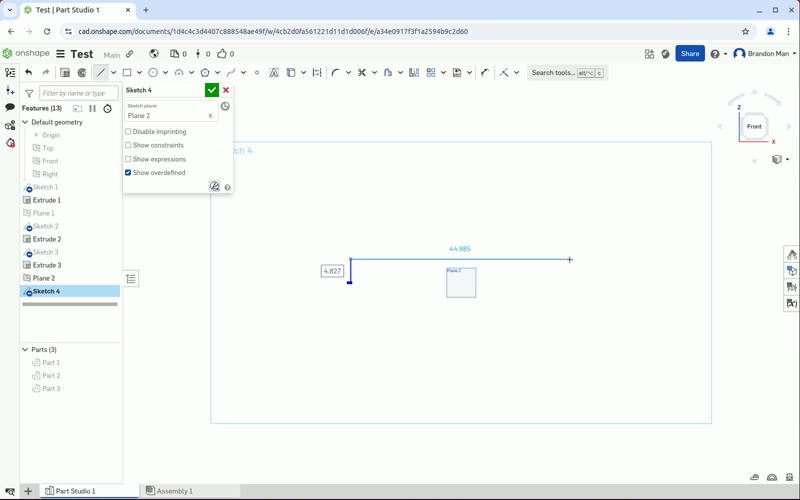
click(569, 259)
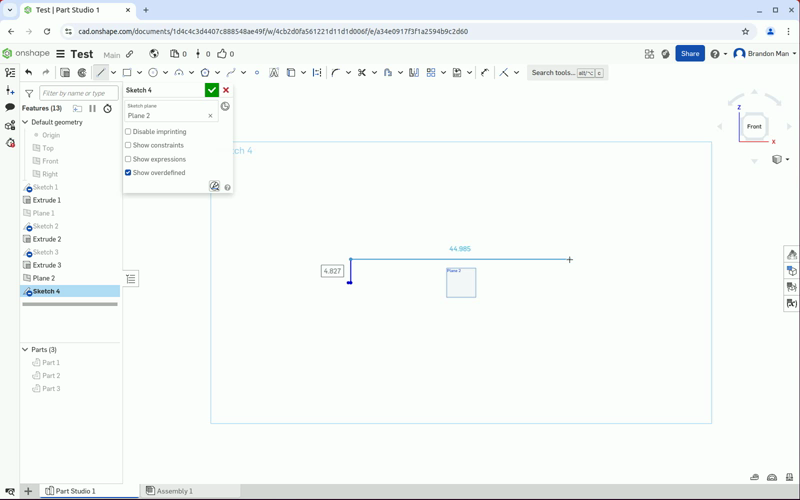
key_up(shift)
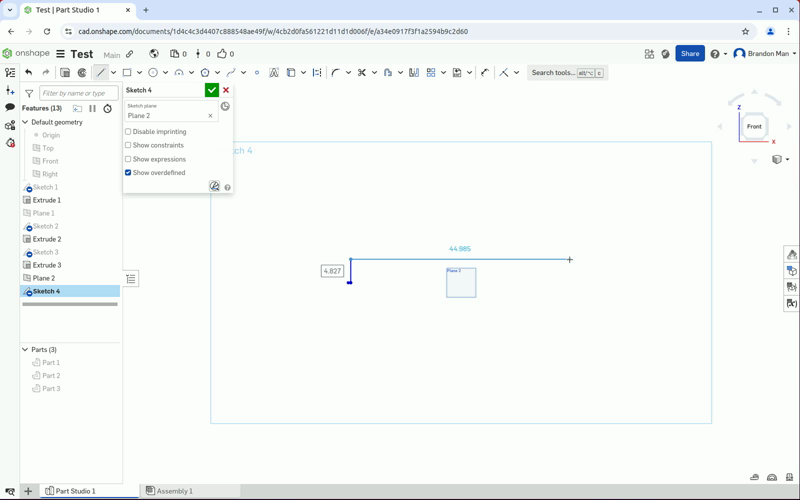
key_down(shift)
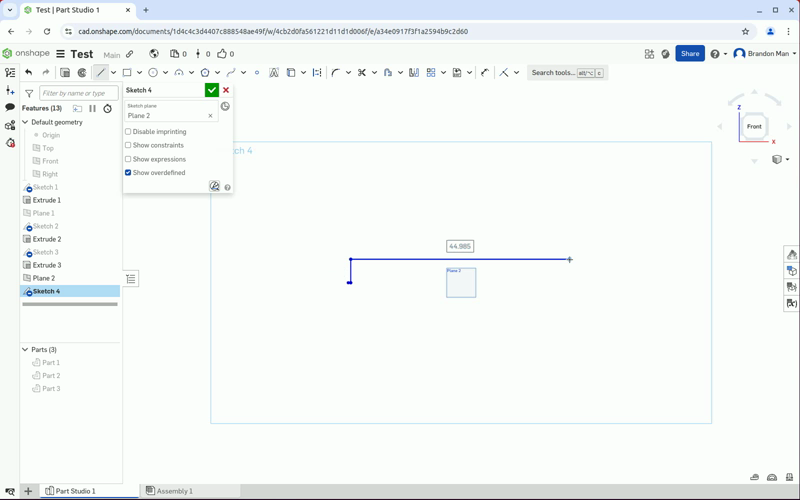
mouse_move(589, 259)
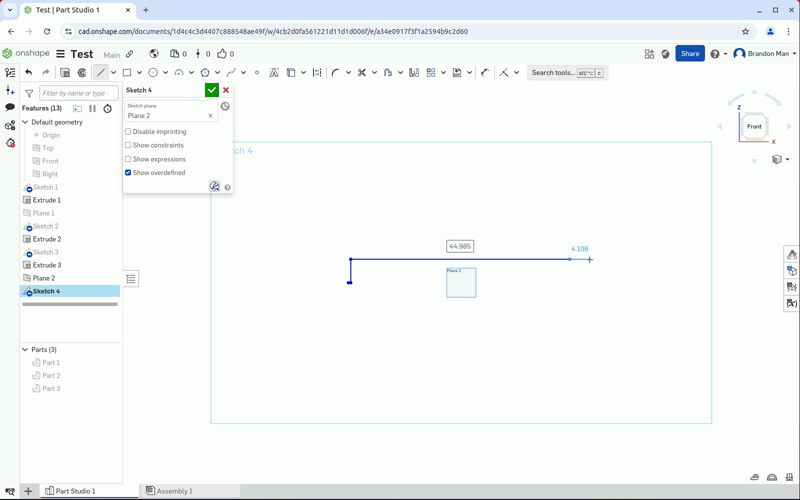
mouse_move(569, 282)
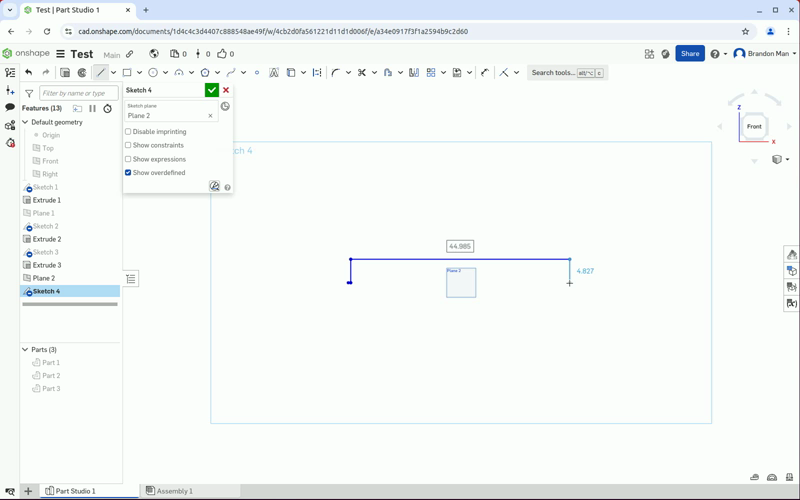
click(569, 282)
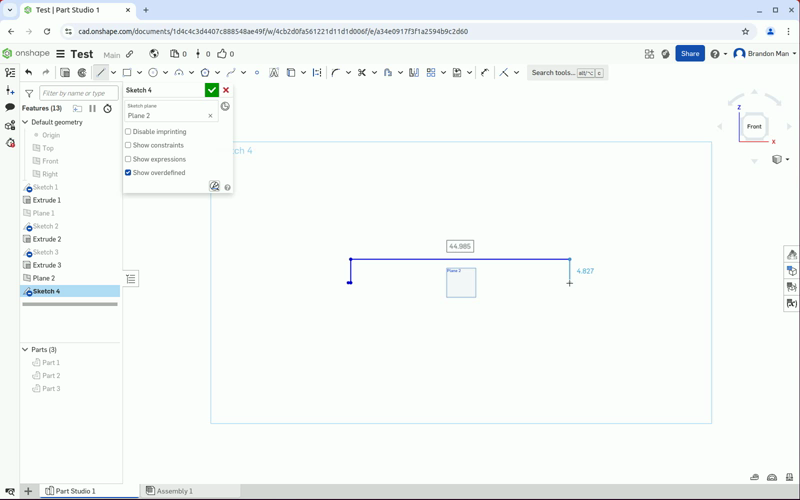
key_up(shift)
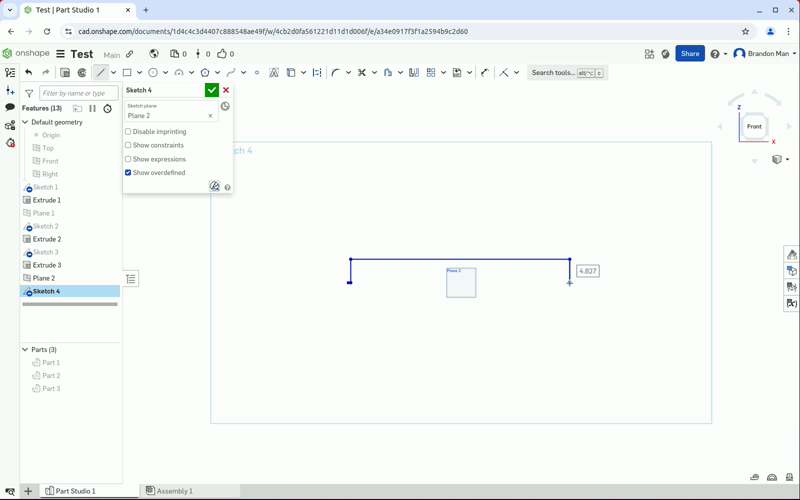
key_down(shift)
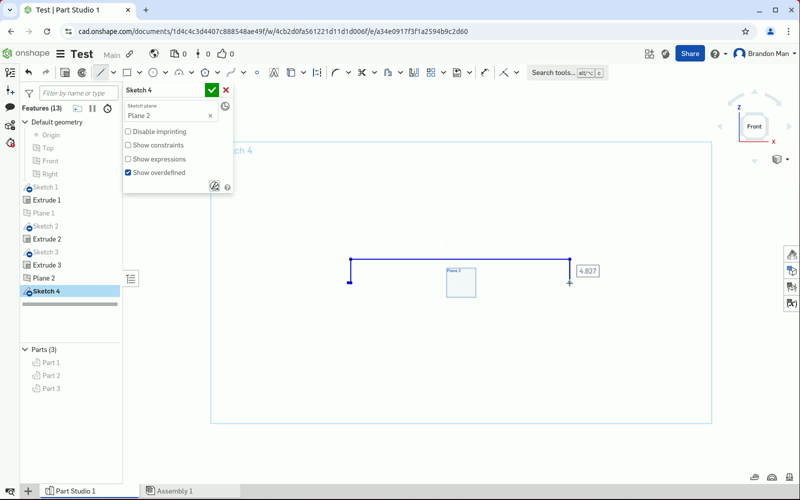
mouse_move(589, 282)
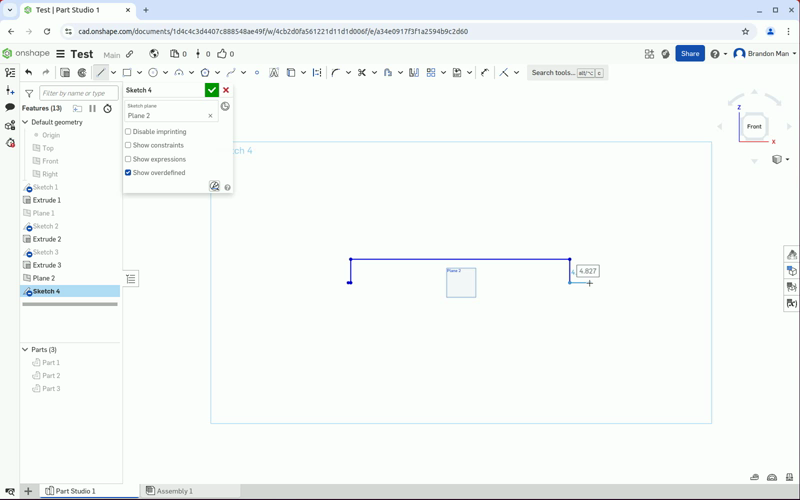
mouse_move(572, 282)
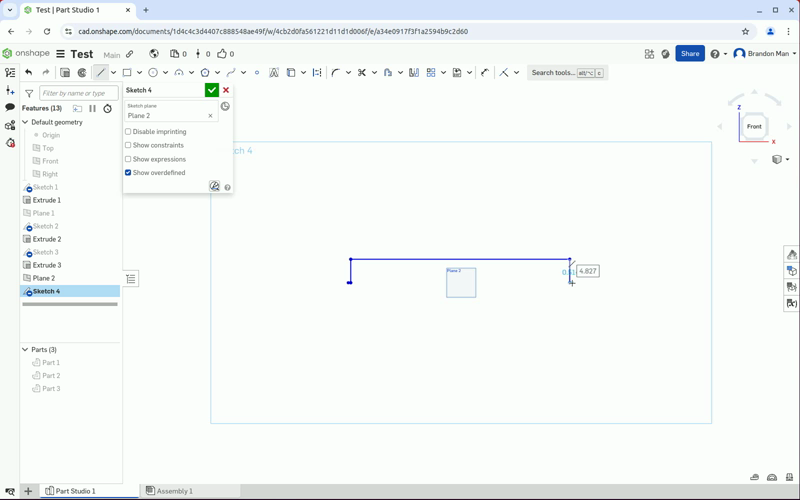
scroll(6)
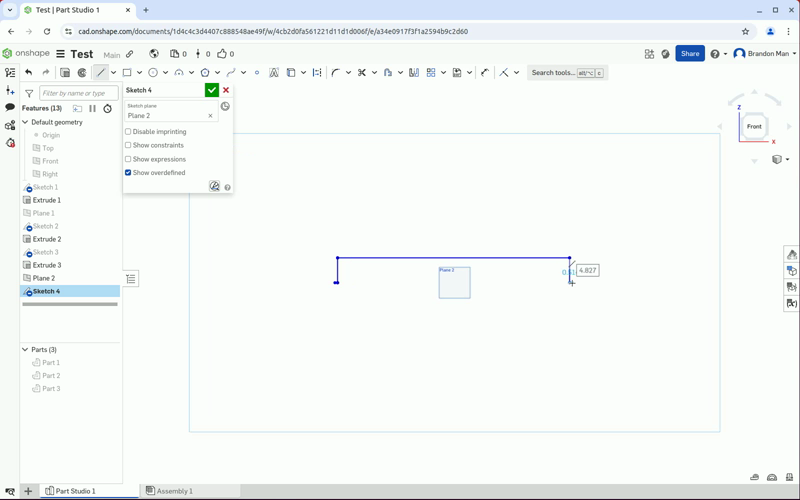
scroll(6)
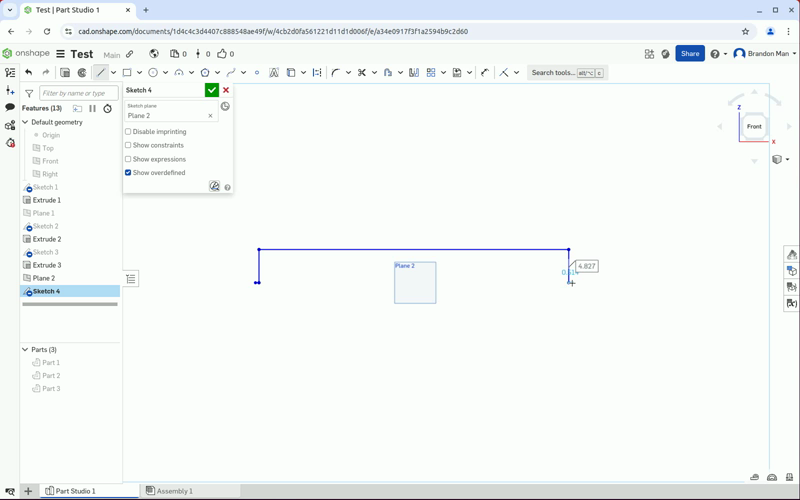
scroll(6)
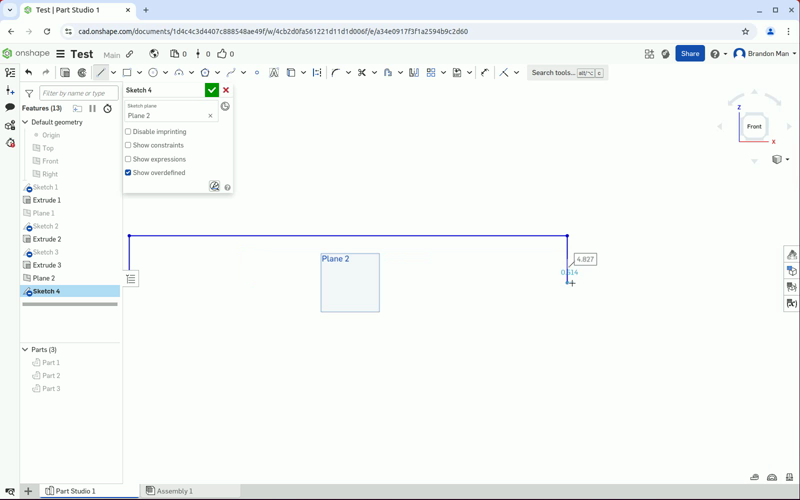
scroll(6)
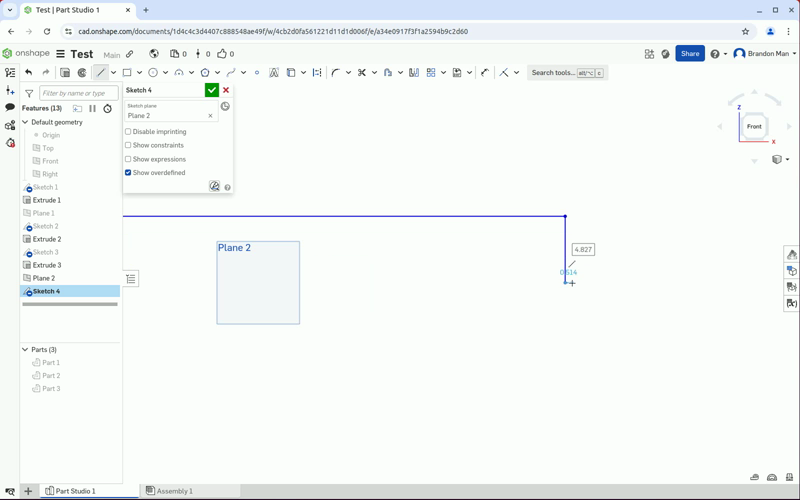
scroll(6)
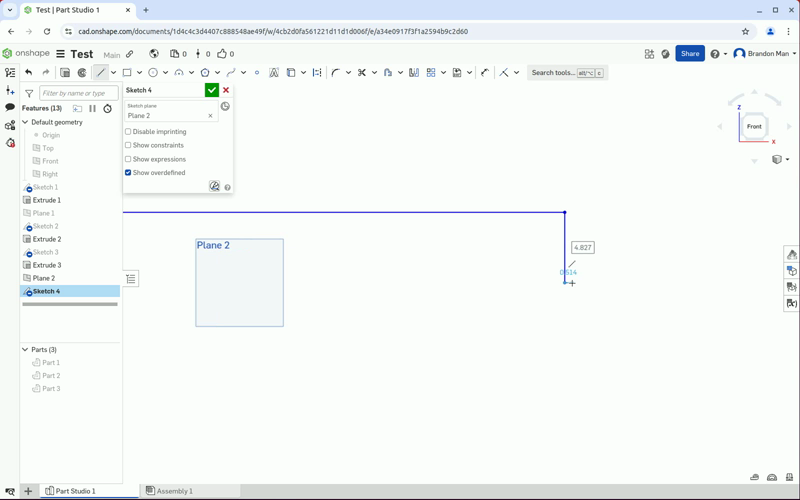
scroll(6)
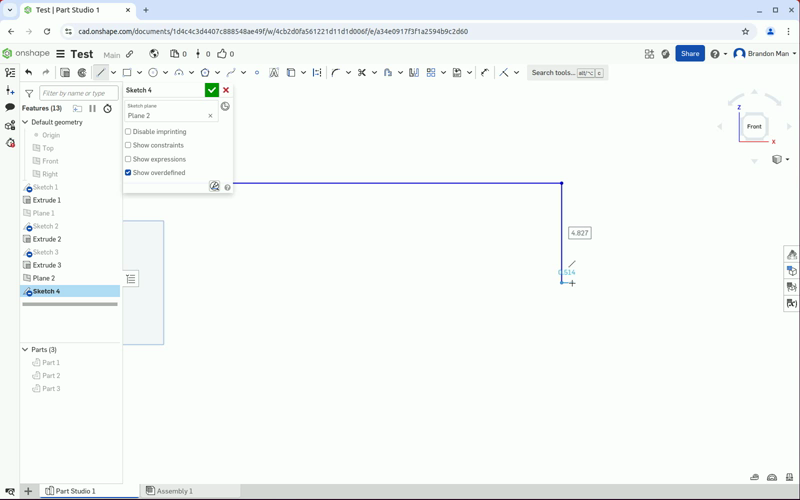
scroll(6)
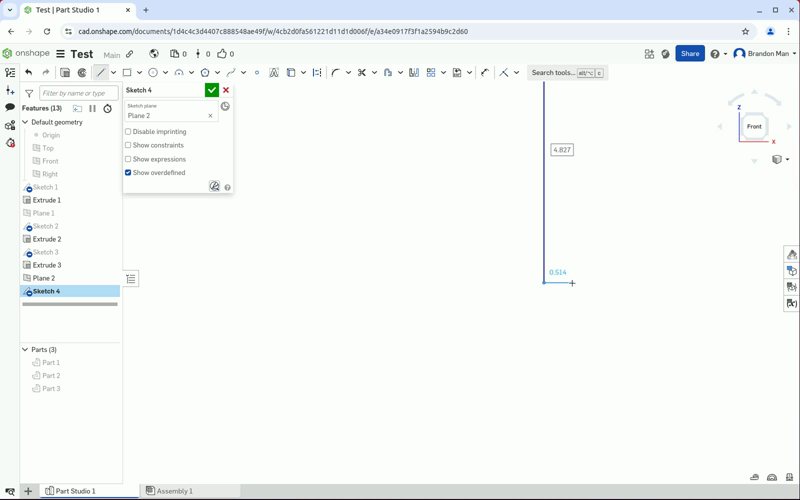
click(572, 282)
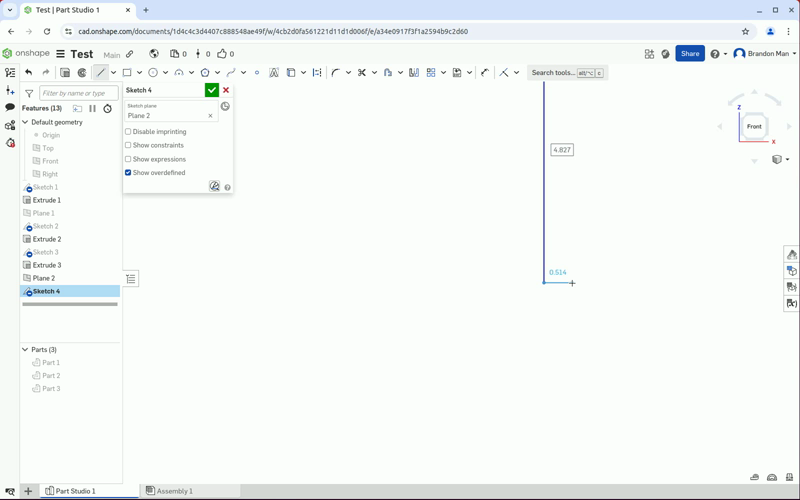
scroll(-6)
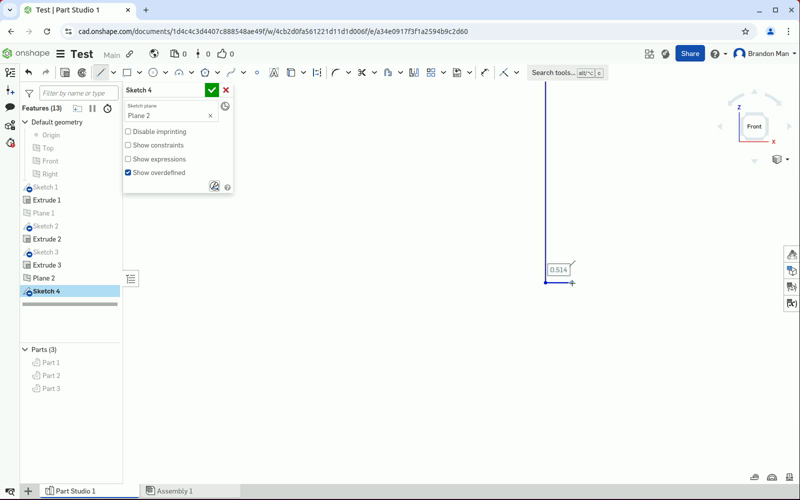
scroll(-6)
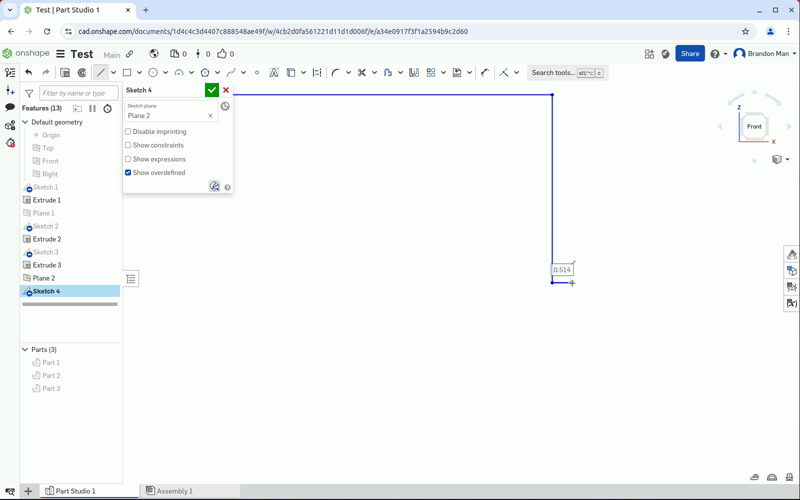
scroll(-6)
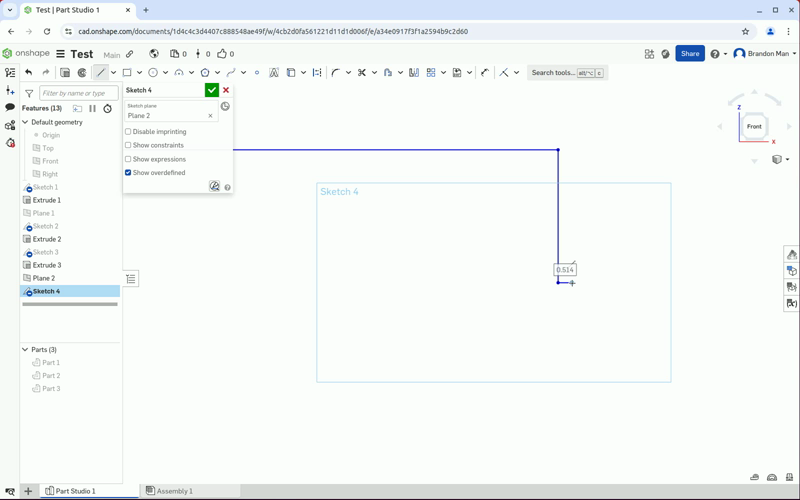
scroll(-6)
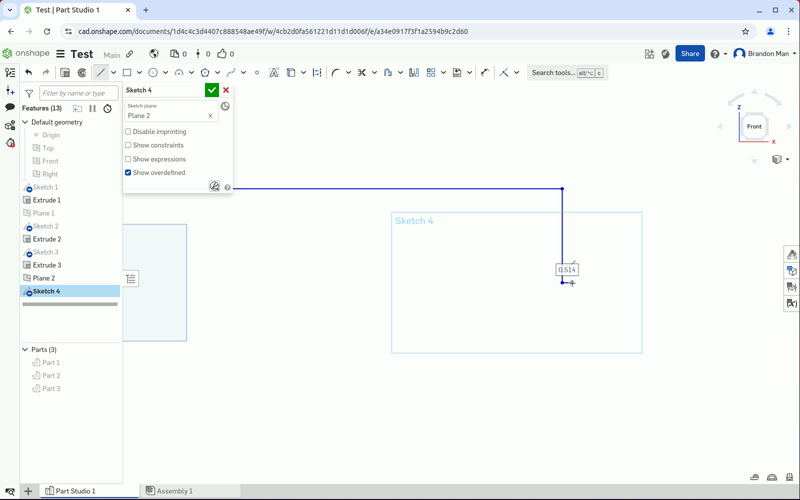
scroll(-6)
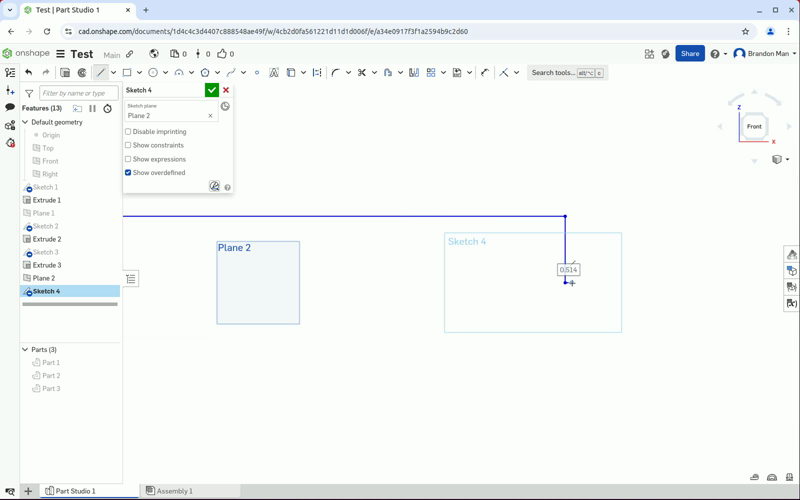
scroll(-6)
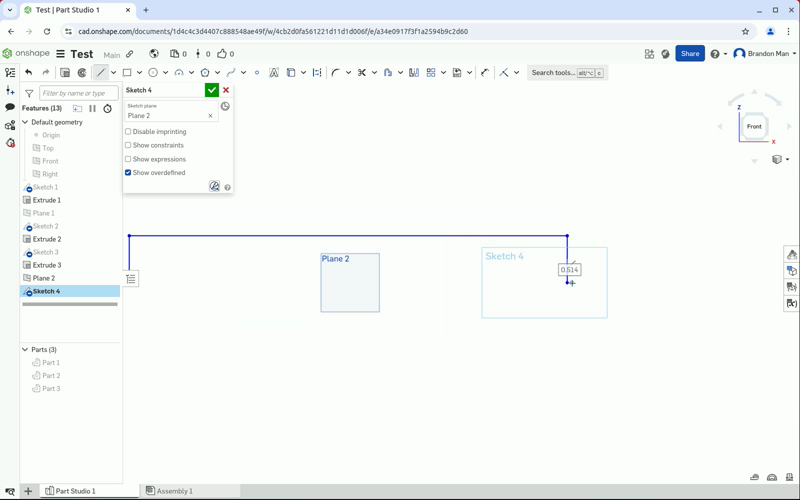
scroll(-6)
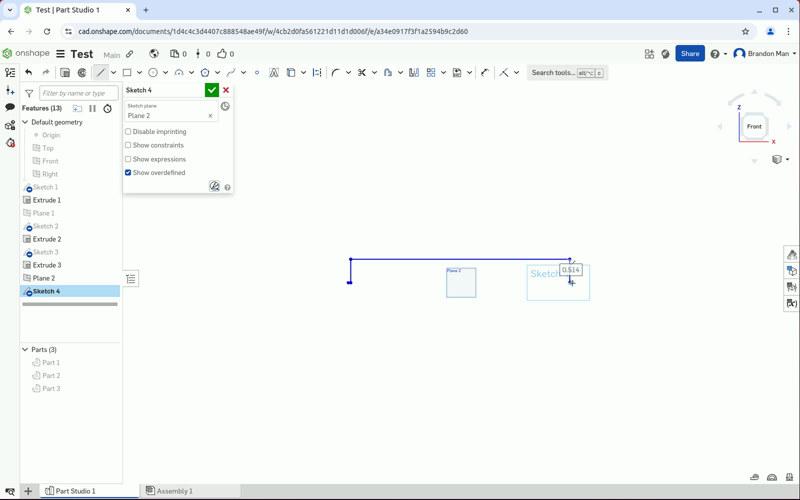
key_up(shift)
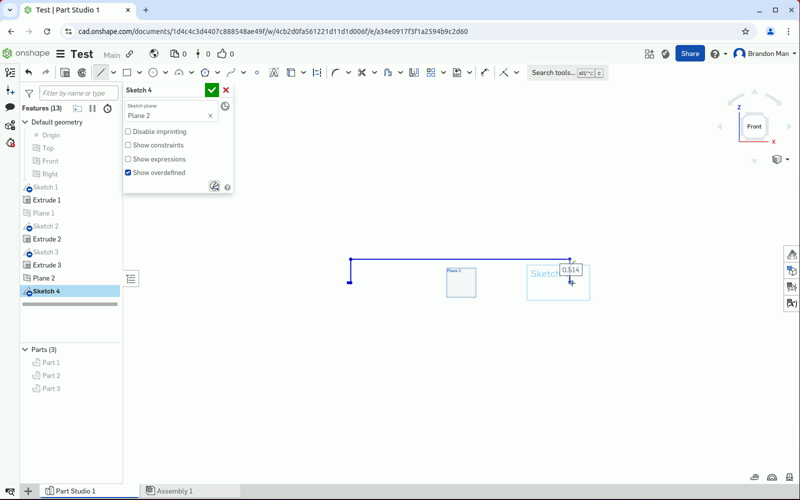
key_down(shift)
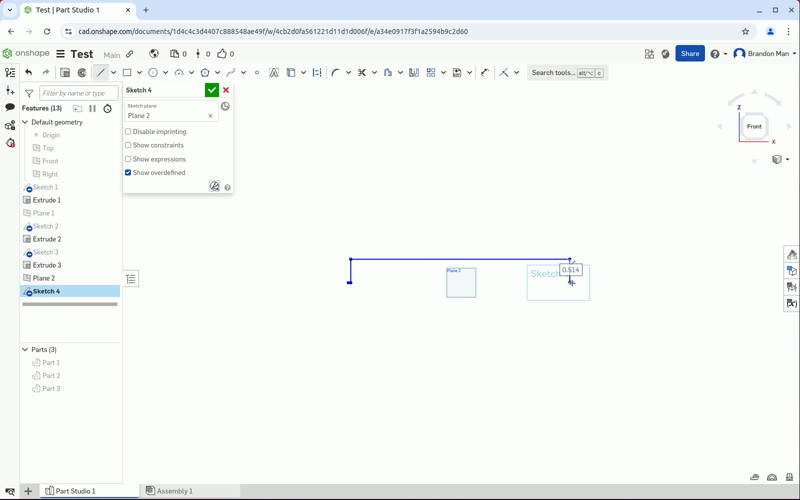
mouse_move(589, 282)
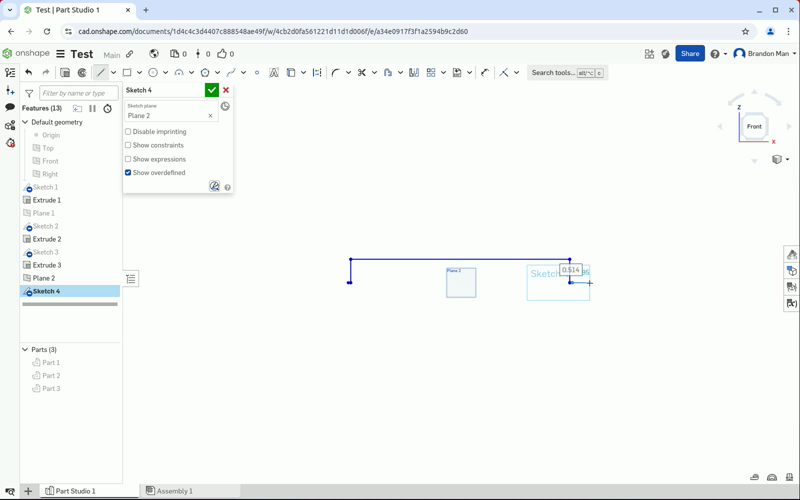
mouse_move(572, 257)
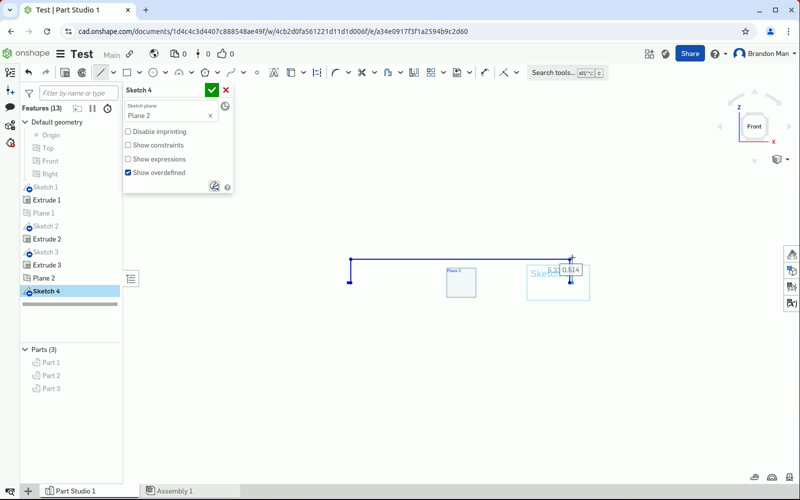
scroll(6)
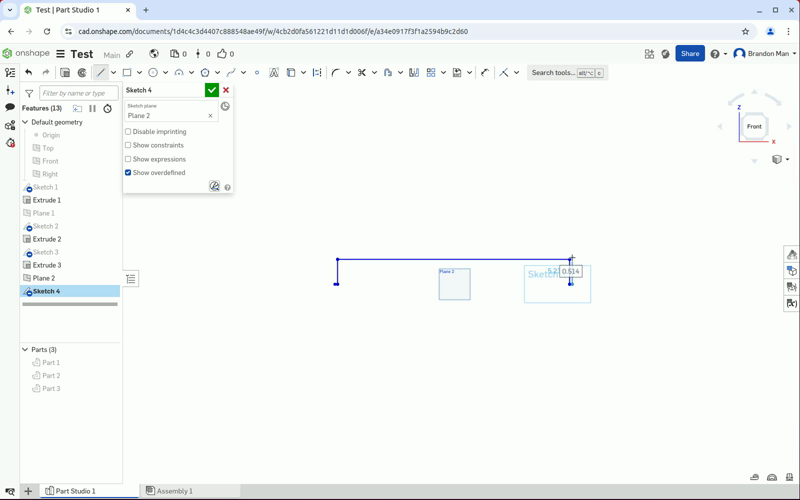
scroll(6)
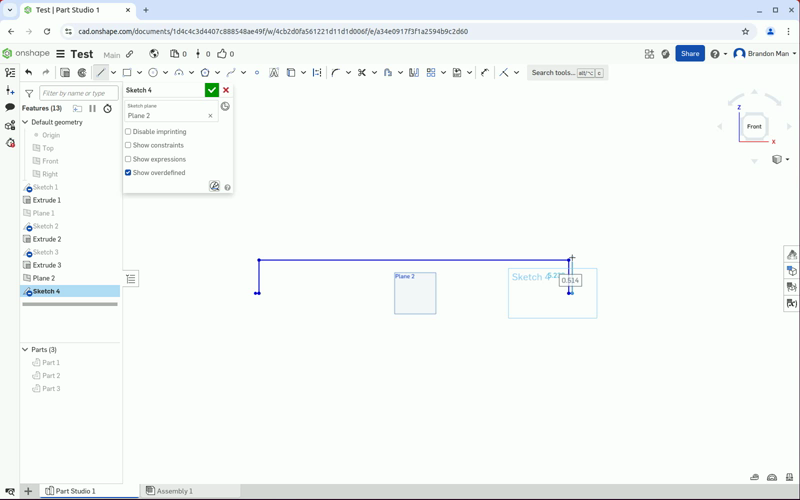
scroll(6)
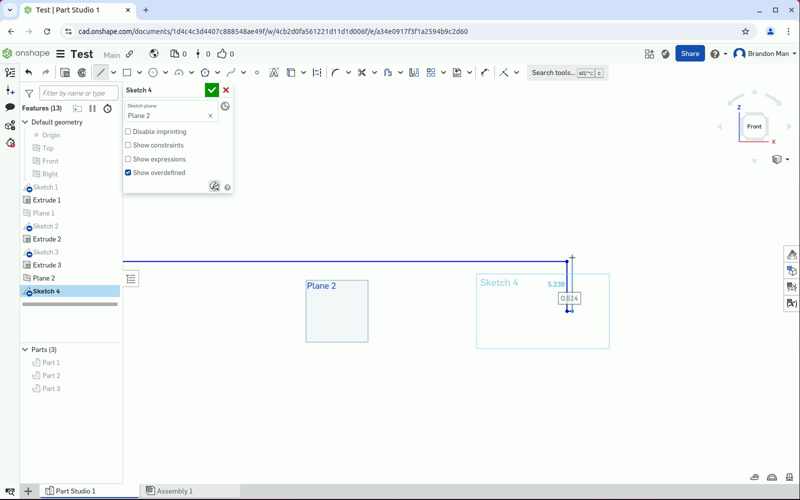
scroll(6)
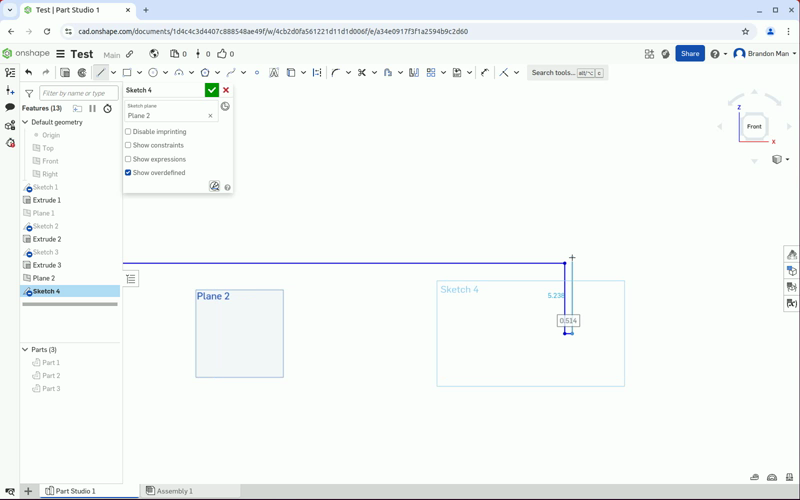
scroll(6)
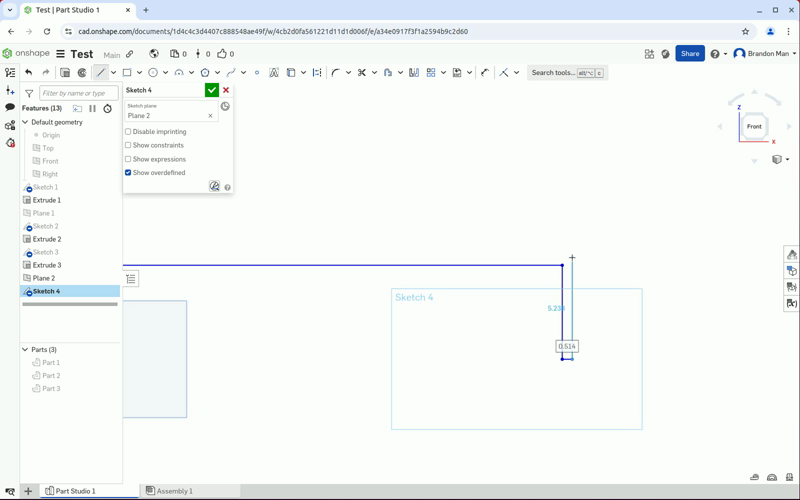
scroll(6)
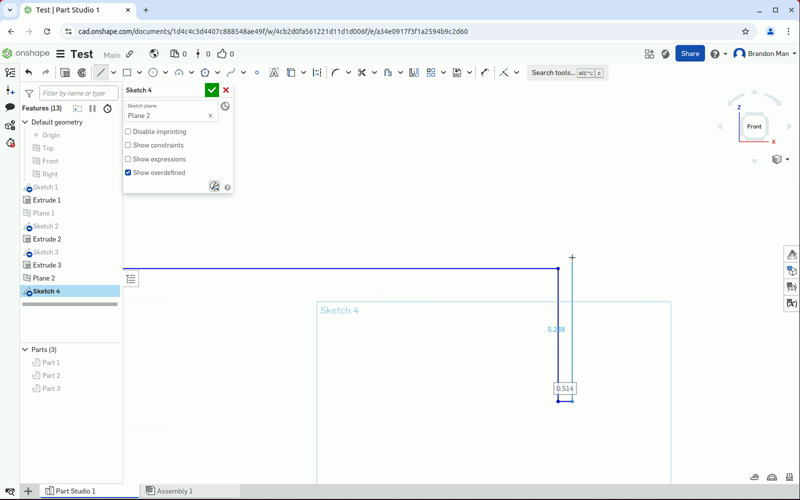
scroll(6)
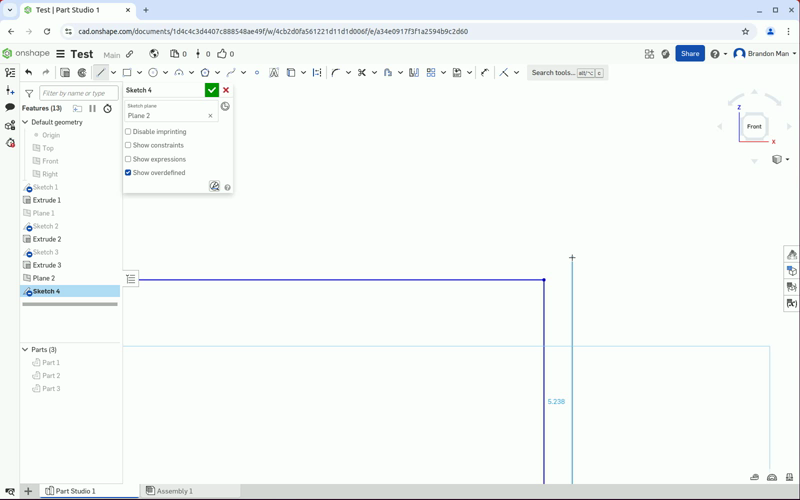
click(572, 257)
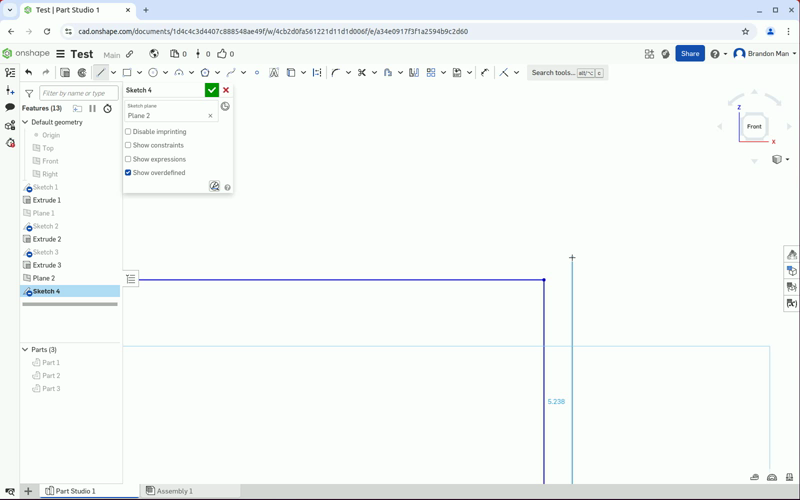
scroll(-6)
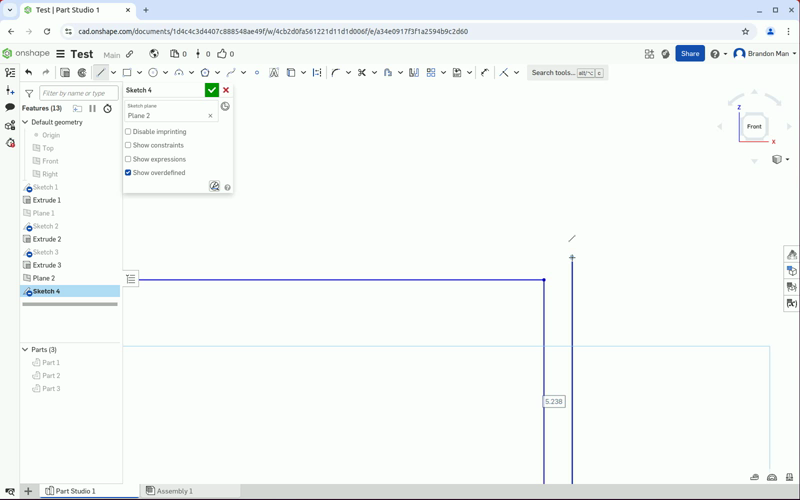
scroll(-6)
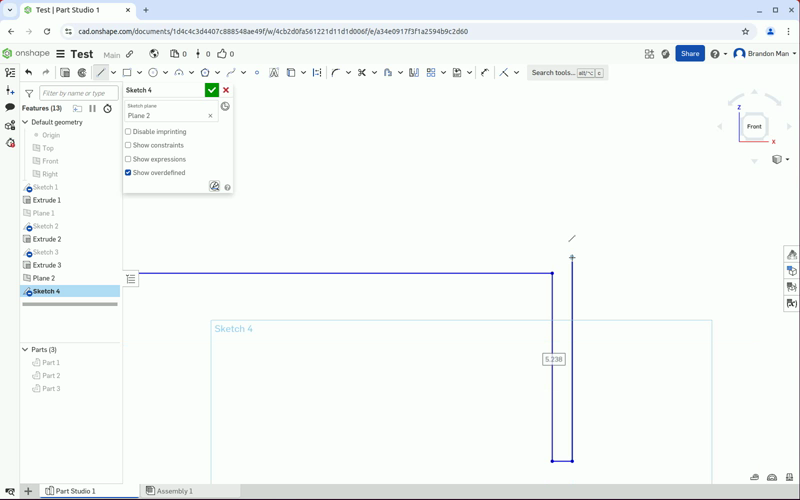
scroll(-6)
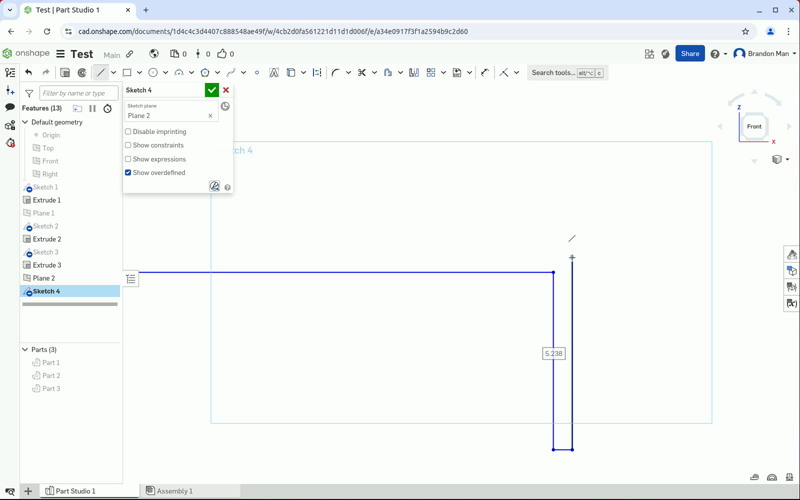
scroll(-6)
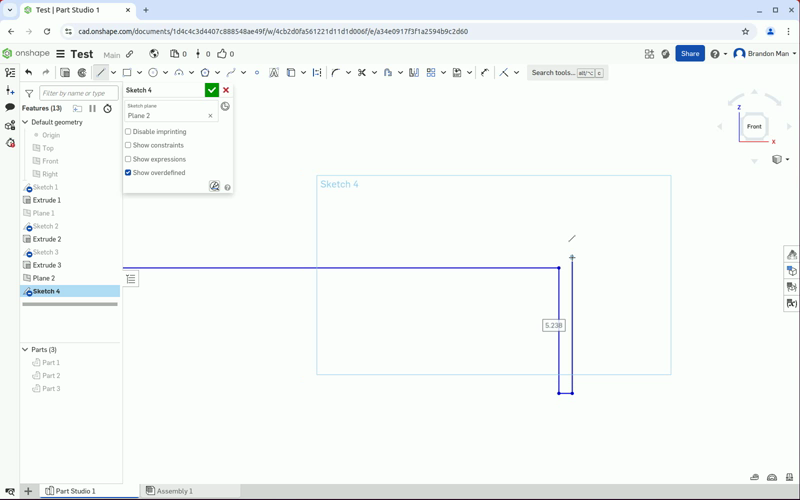
scroll(-6)
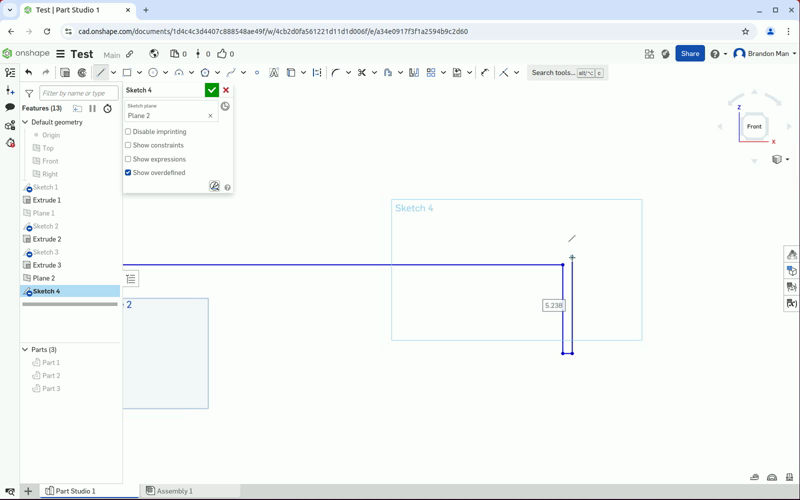
scroll(-6)
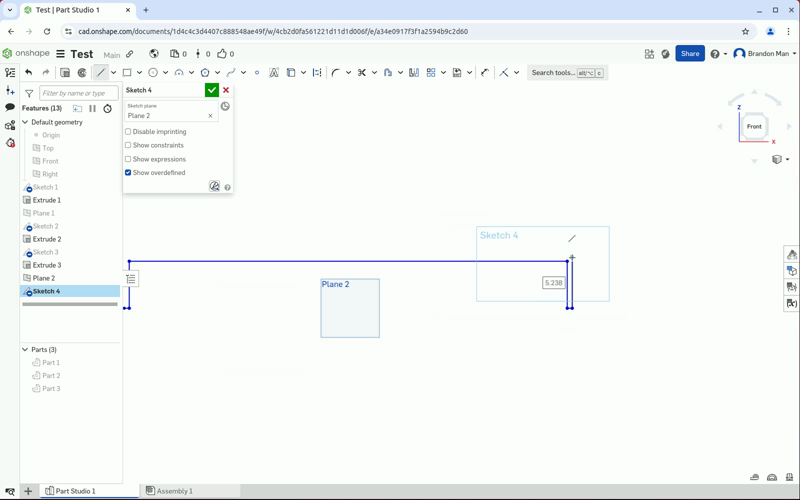
scroll(-6)
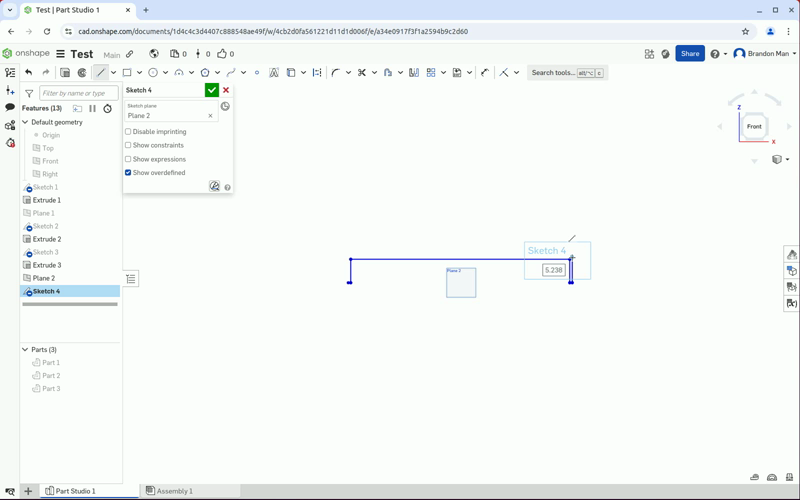
key_up(shift)
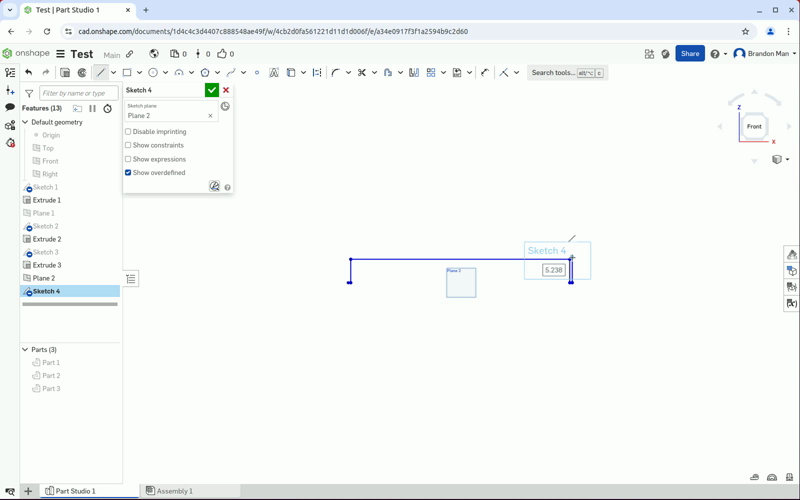
key_down(shift)
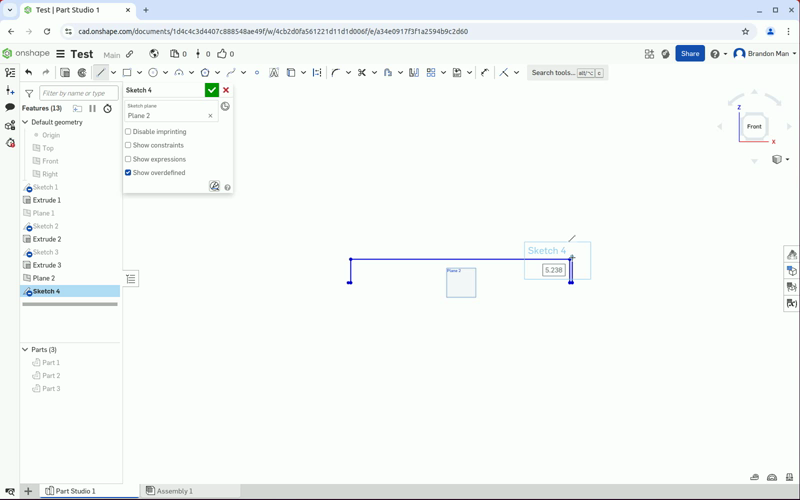
mouse_move(348, 257)
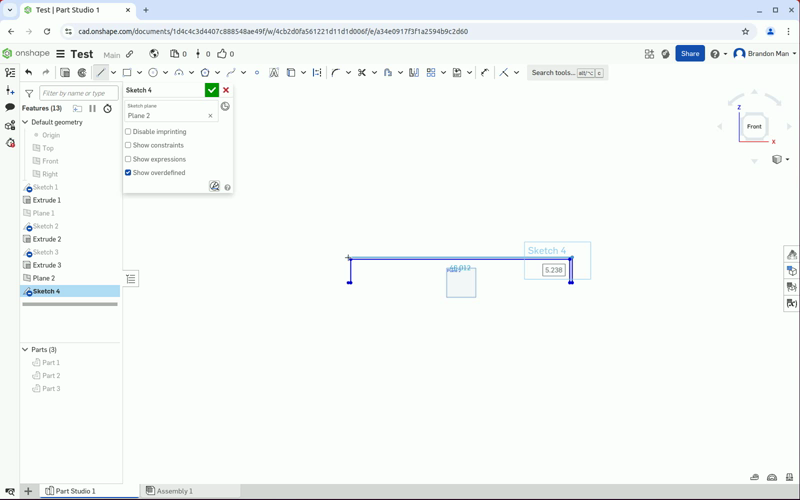
scroll(6)
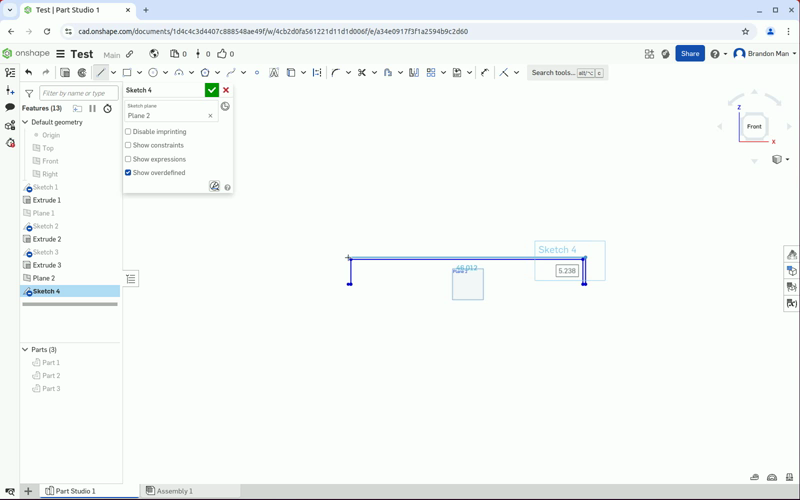
scroll(6)
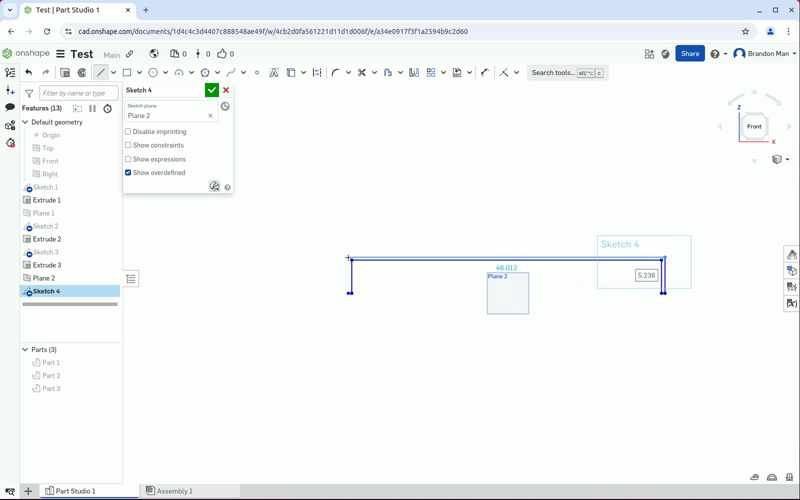
scroll(6)
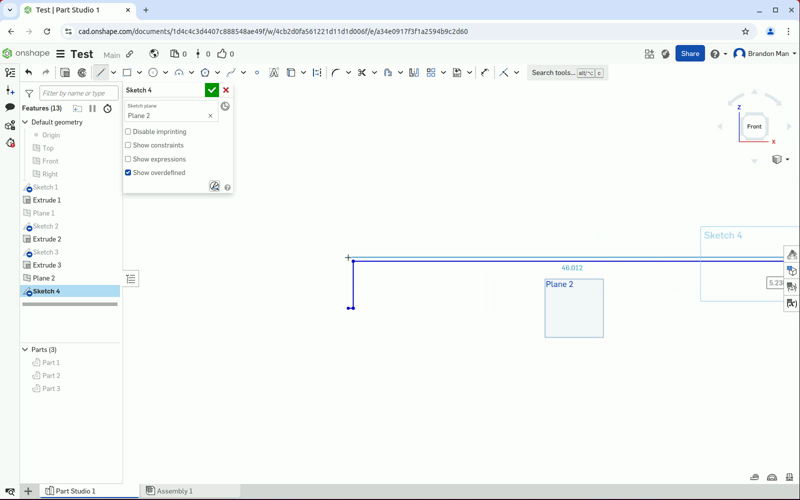
scroll(6)
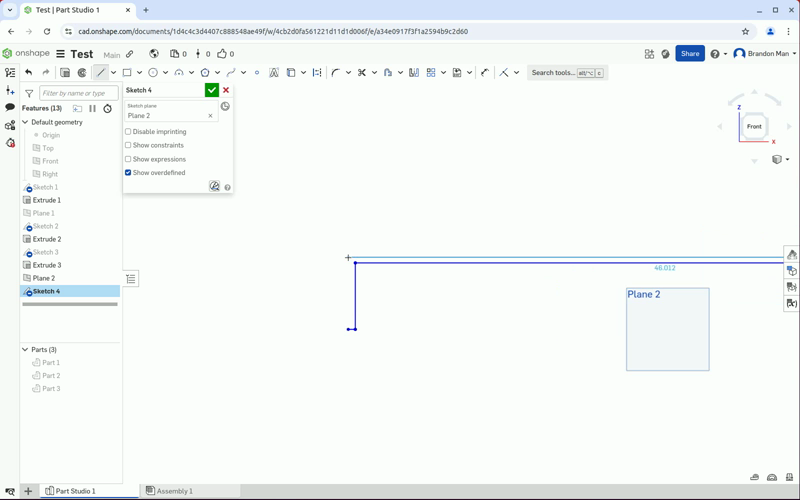
scroll(6)
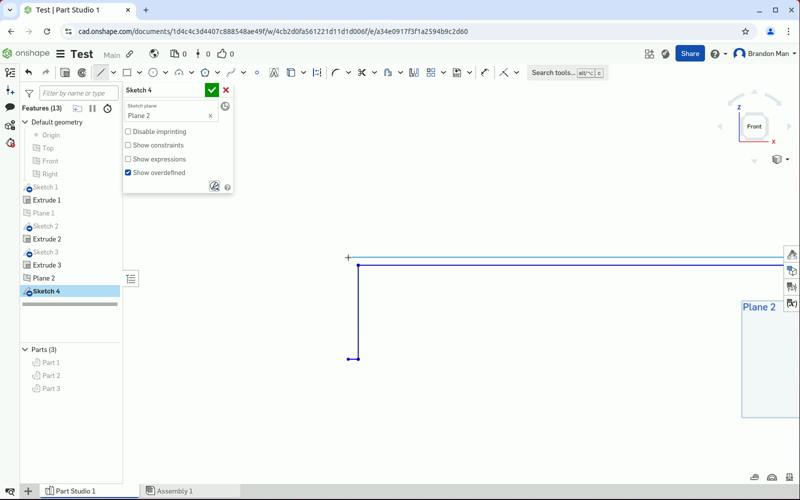
scroll(6)
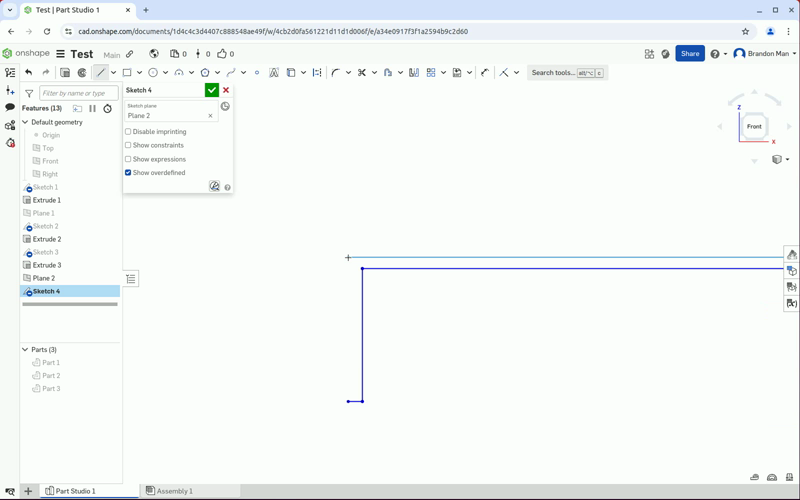
scroll(6)
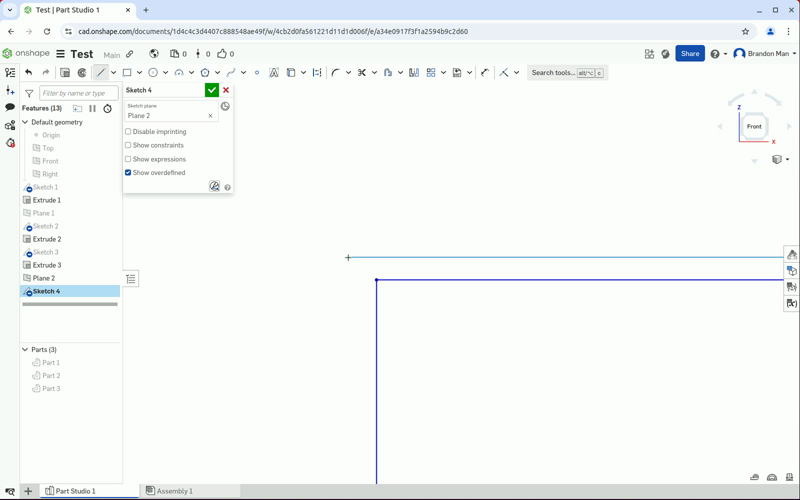
click(348, 257)
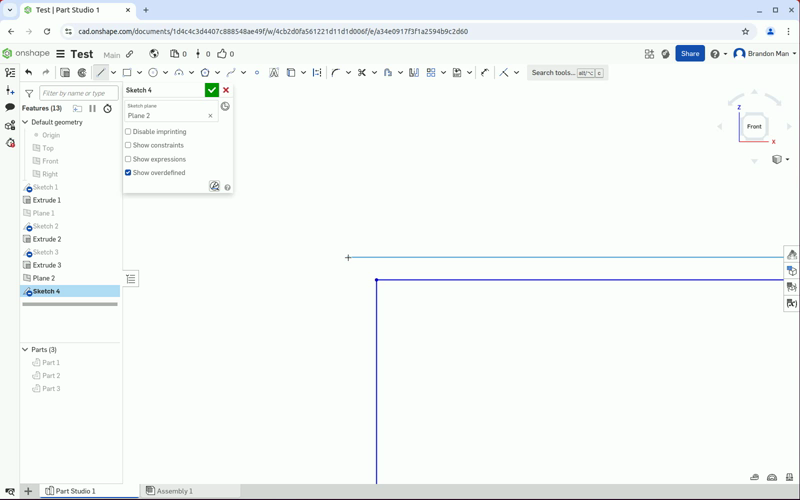
scroll(-6)
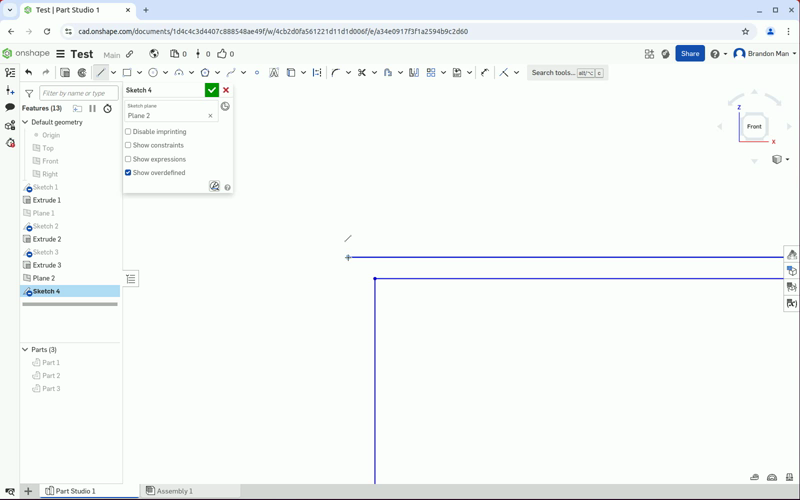
scroll(-6)
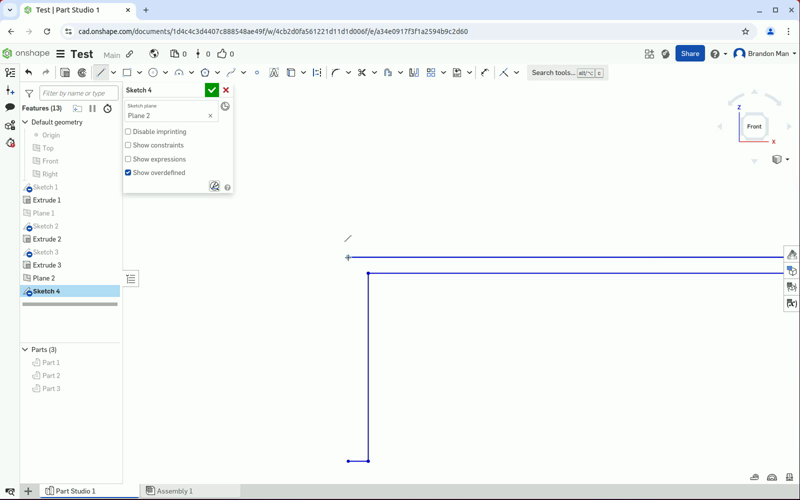
scroll(-6)
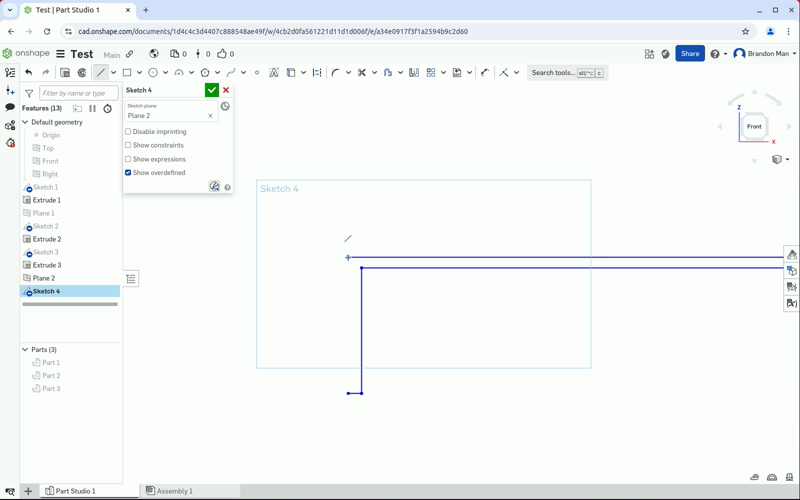
scroll(-6)
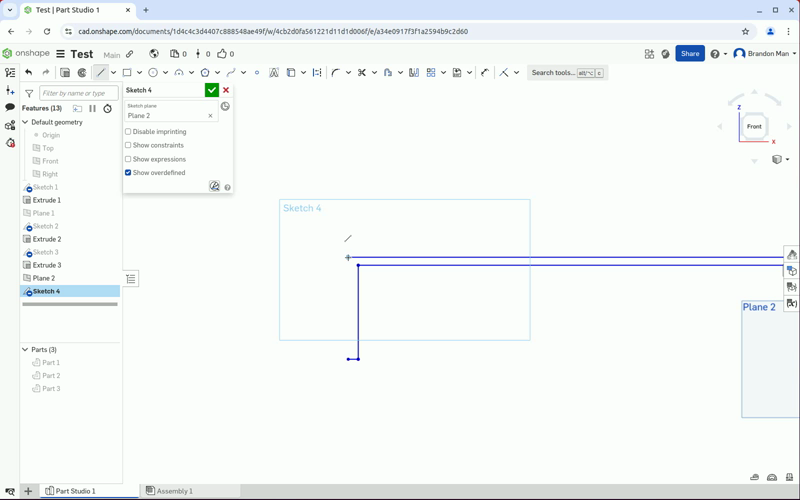
scroll(-6)
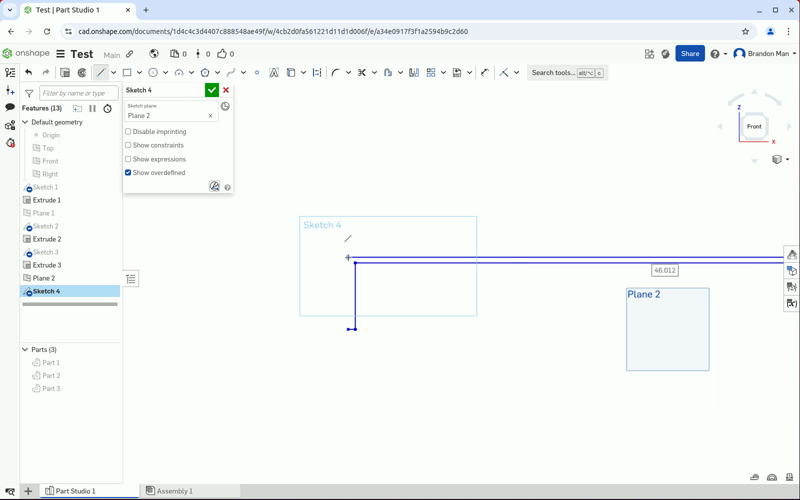
scroll(-6)
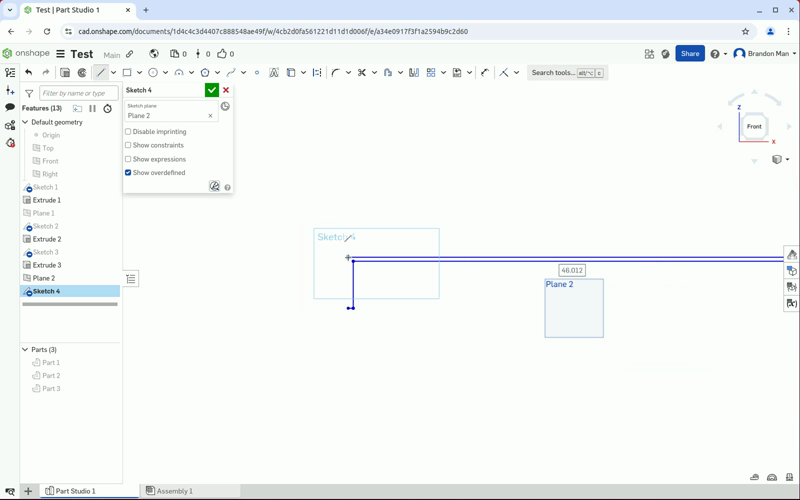
scroll(-6)
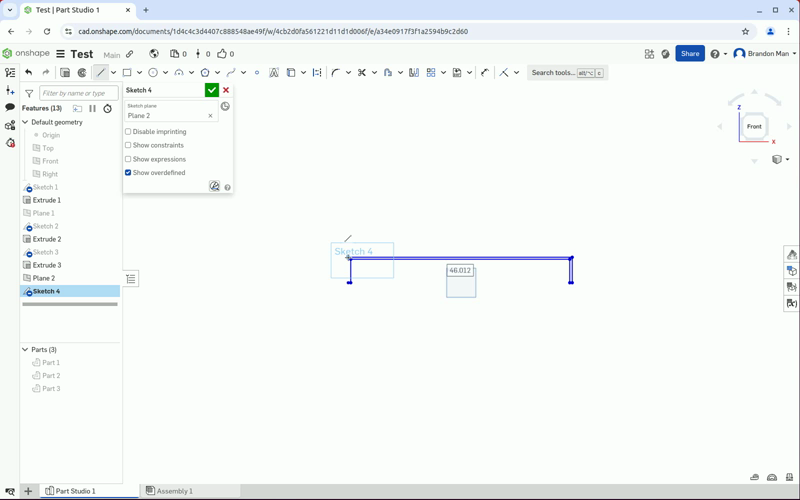
key_up(shift)
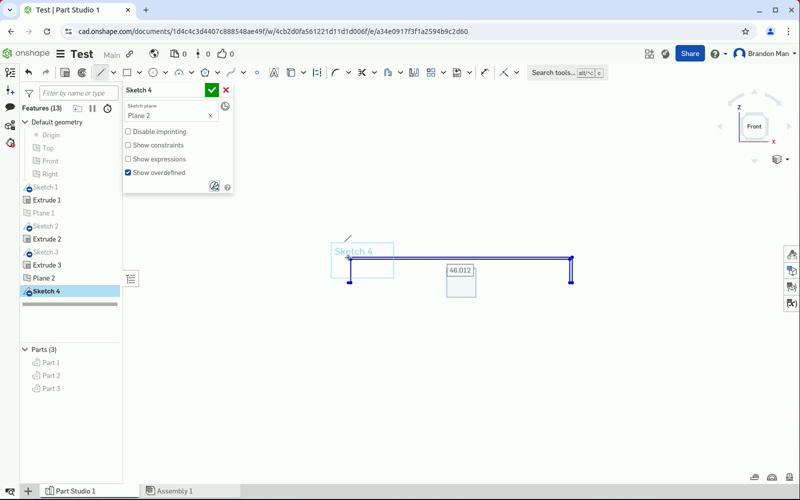
mouse_move(378, 257)
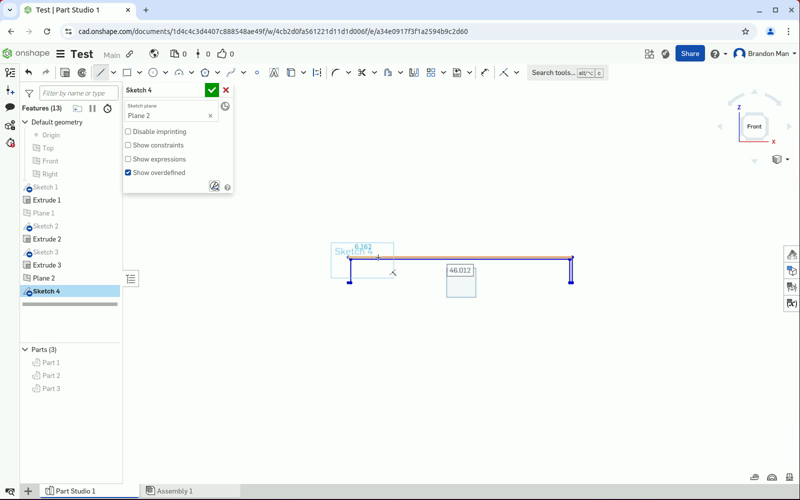
key_down(shift)
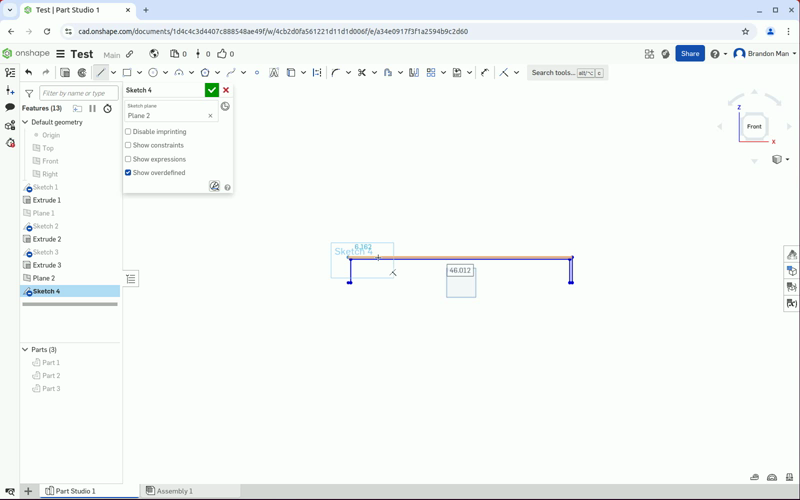
mouse_move(348, 282)
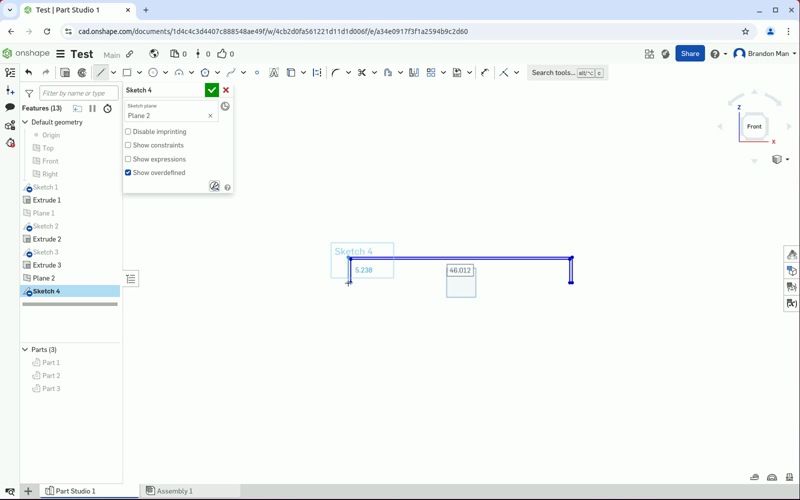
scroll(6)
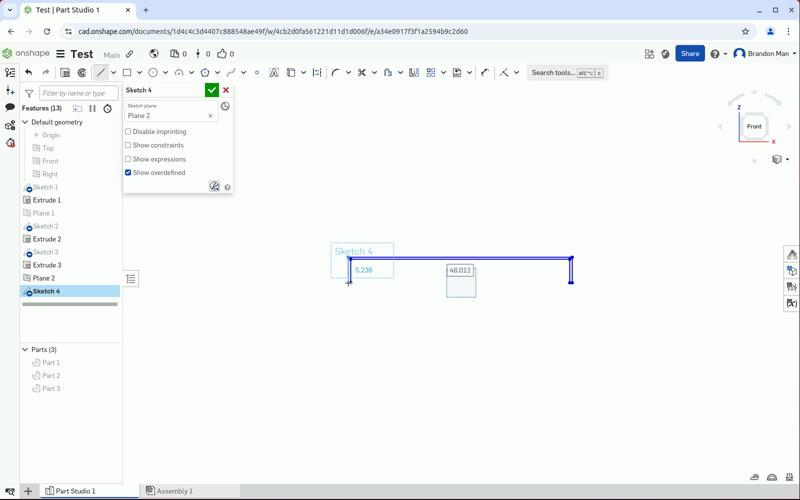
scroll(6)
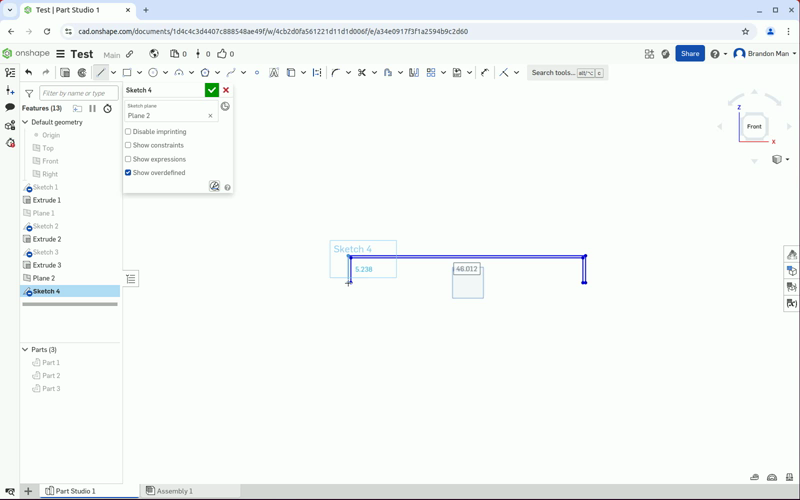
scroll(6)
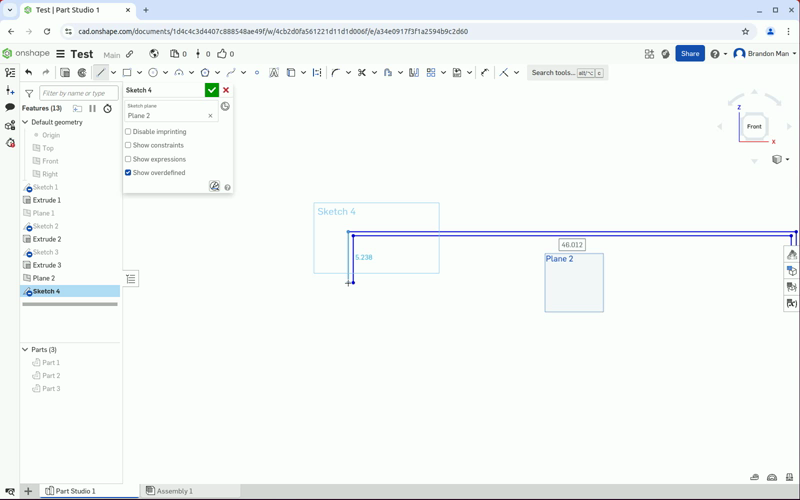
scroll(6)
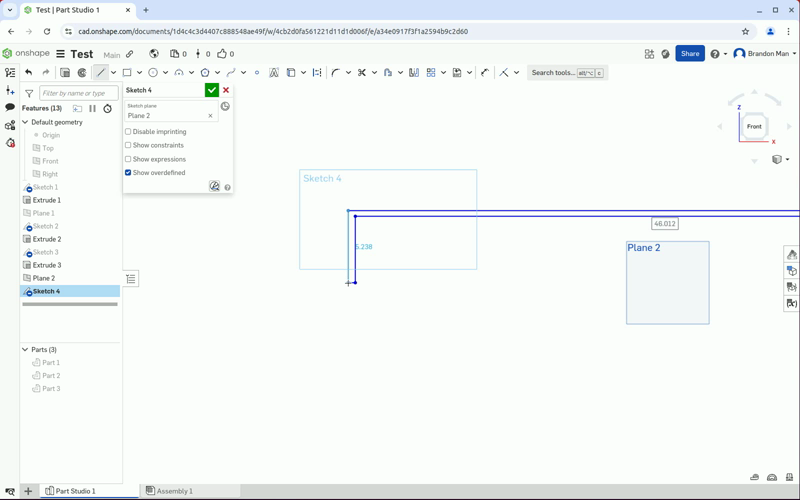
scroll(6)
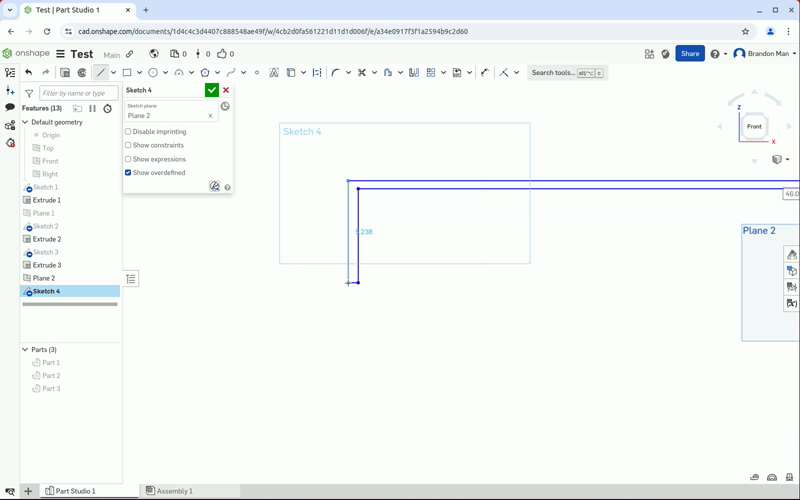
scroll(6)
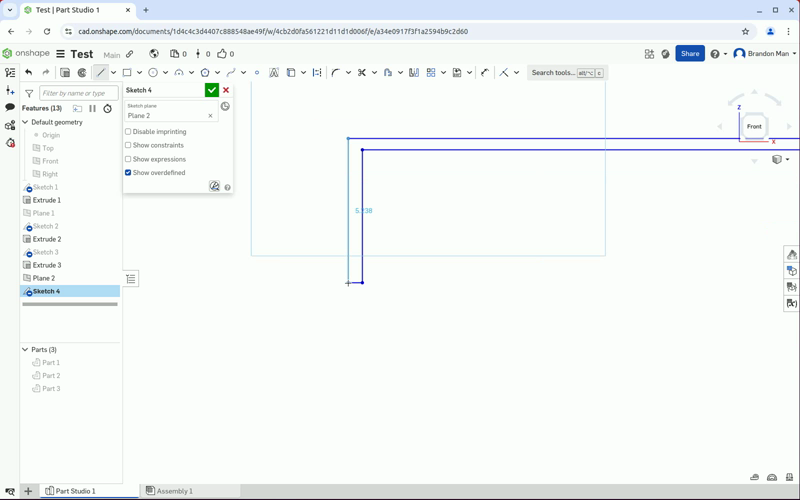
scroll(6)
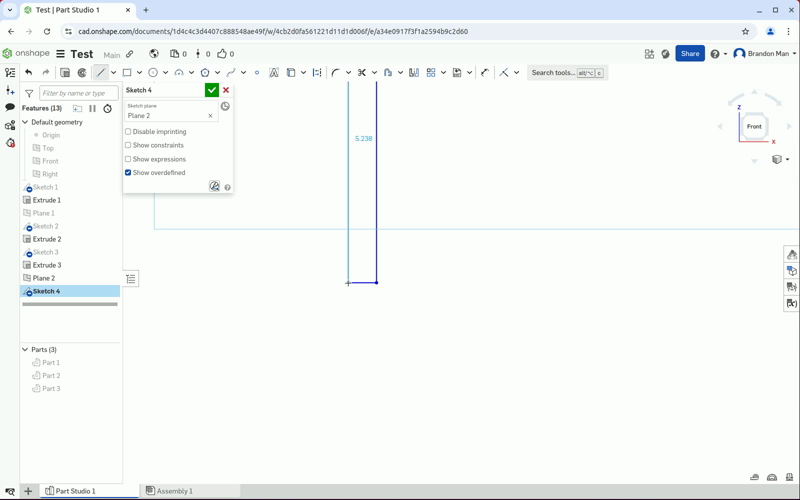
key_up(shift)
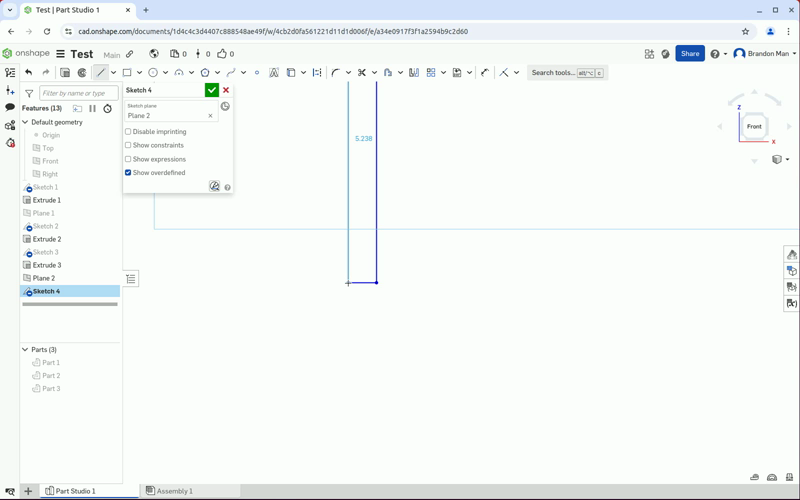
click(348, 282)
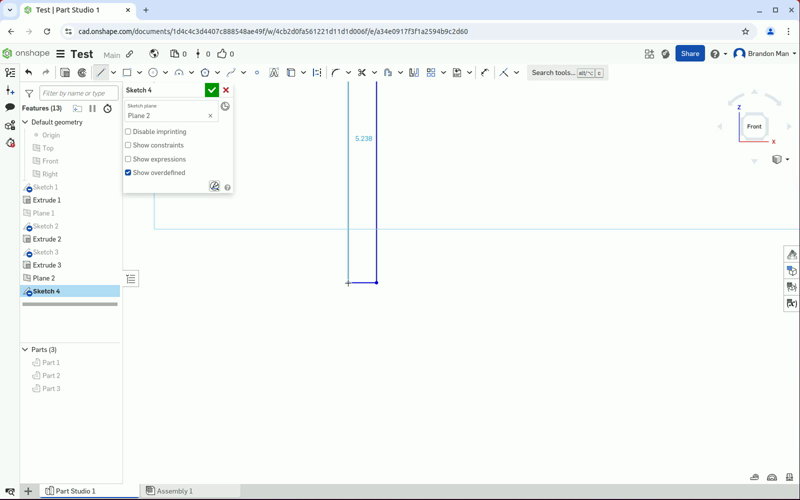
scroll(-6)
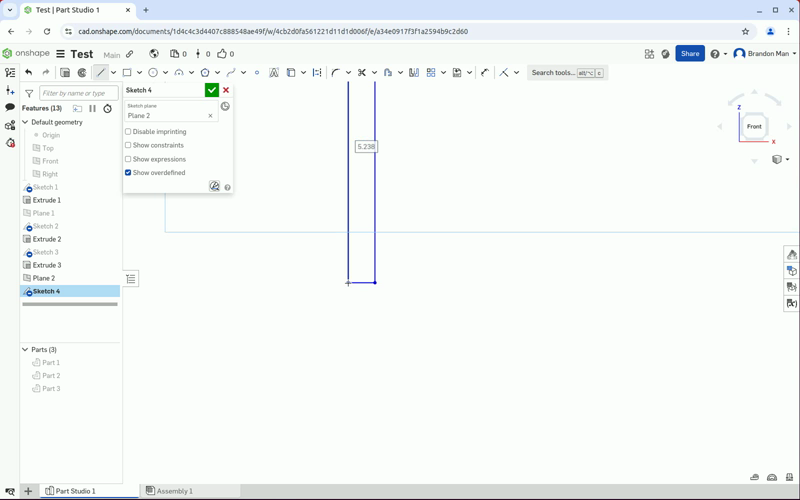
scroll(-6)
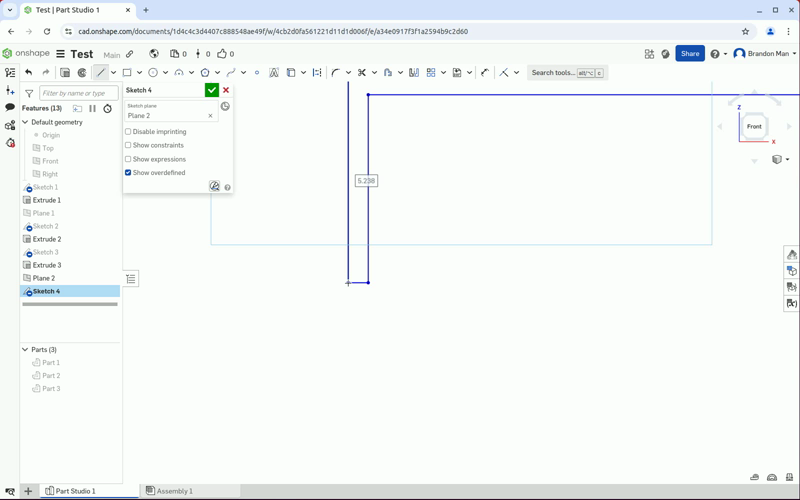
scroll(-6)
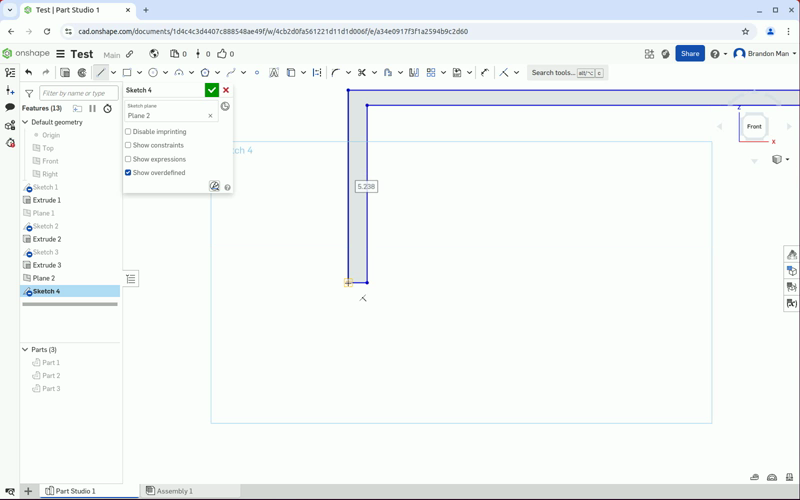
scroll(-6)
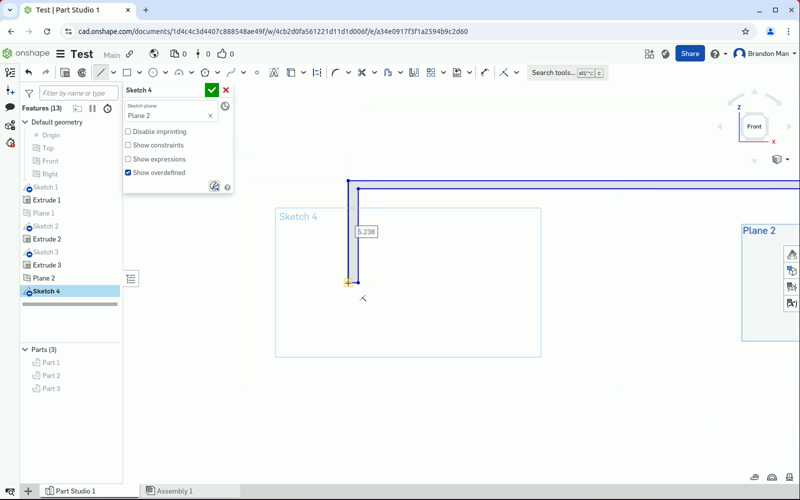
scroll(-6)
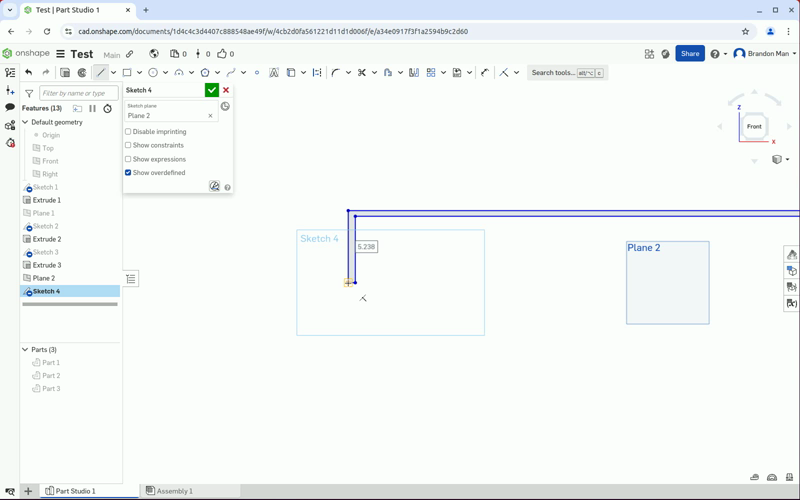
scroll(-6)
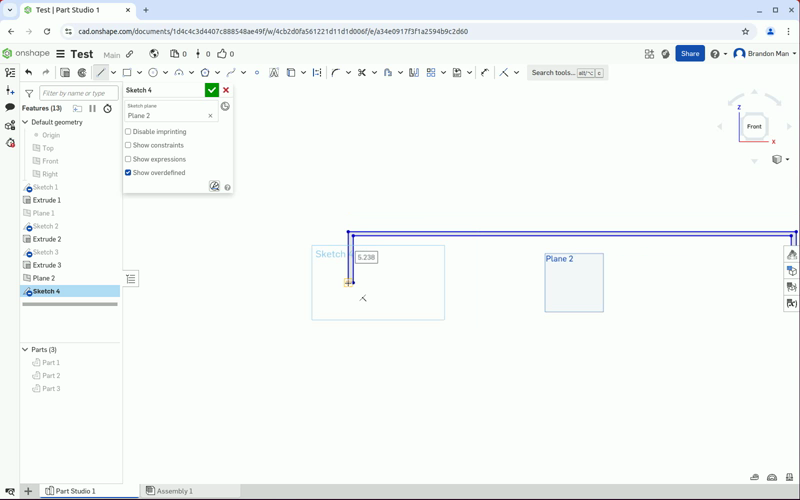
scroll(-6)
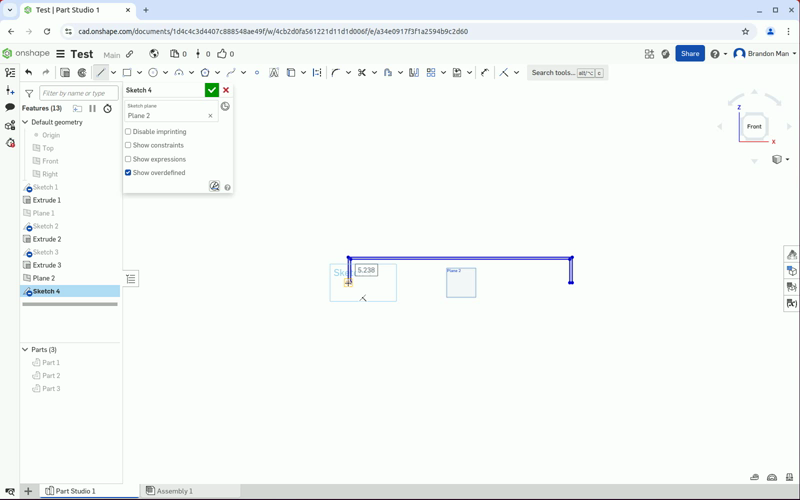
key(esc)
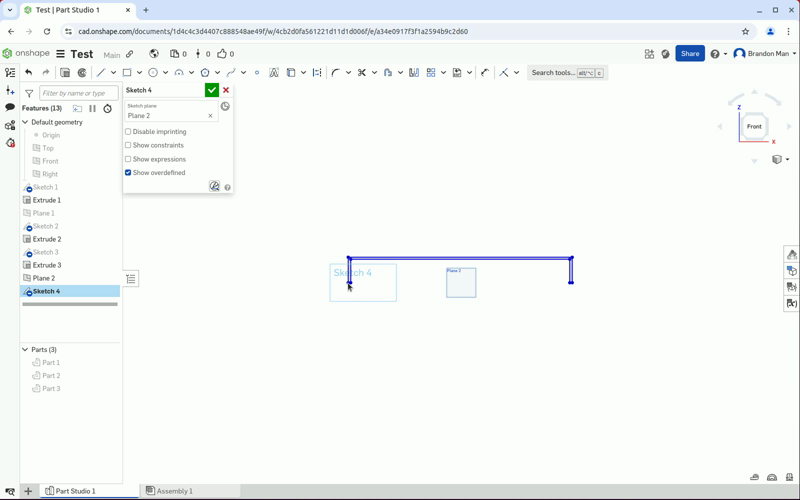
mouse_move(492, 257)
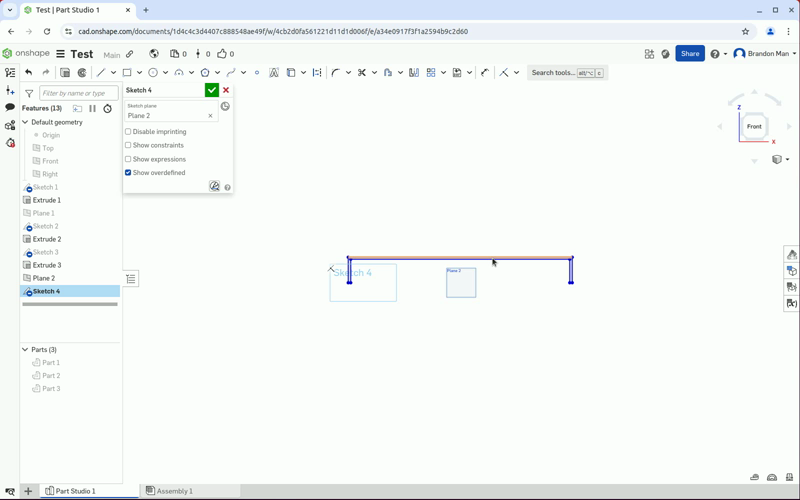
scroll(6)
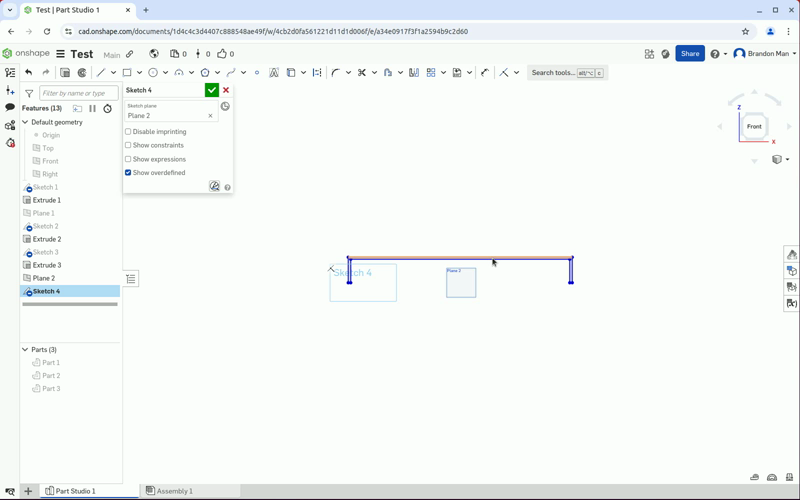
scroll(6)
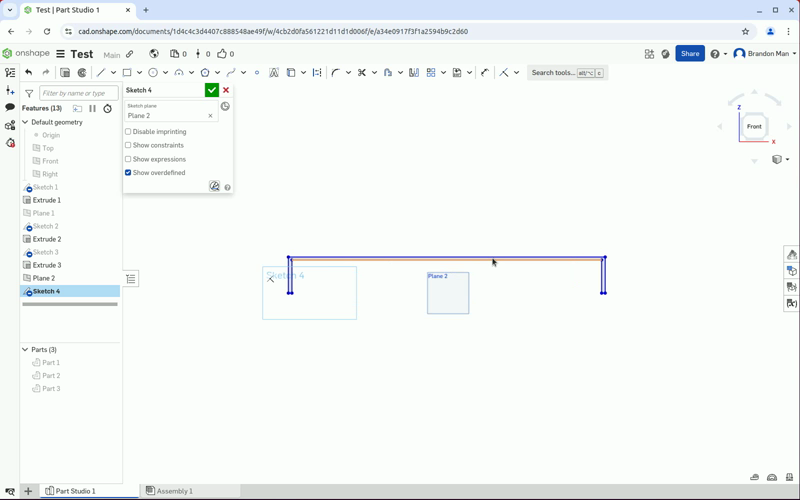
scroll(6)
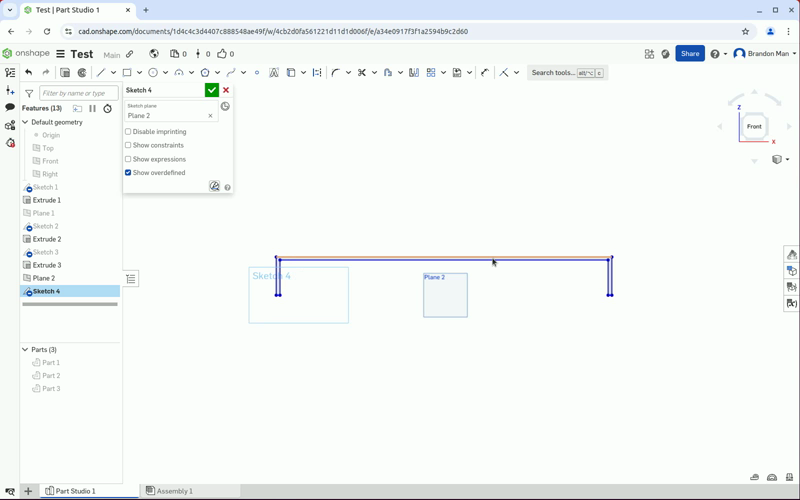
scroll(6)
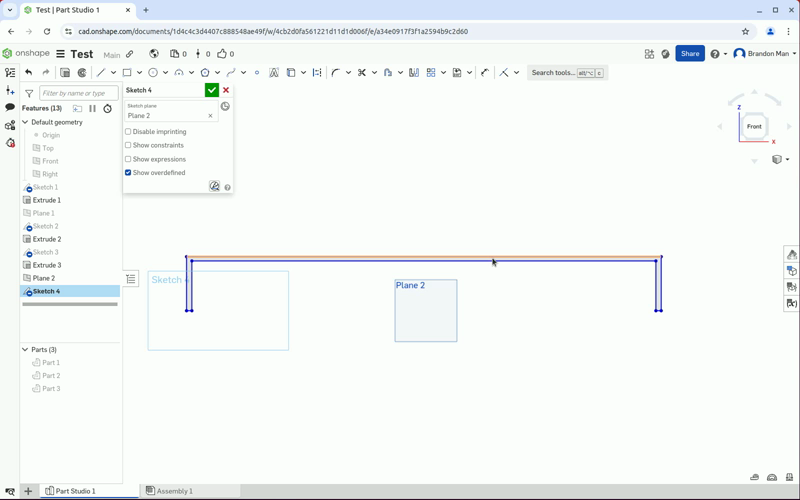
scroll(6)
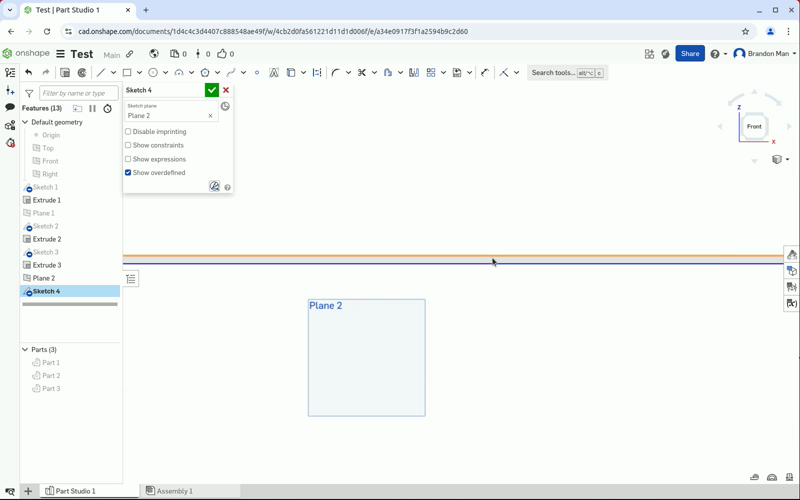
scroll(6)
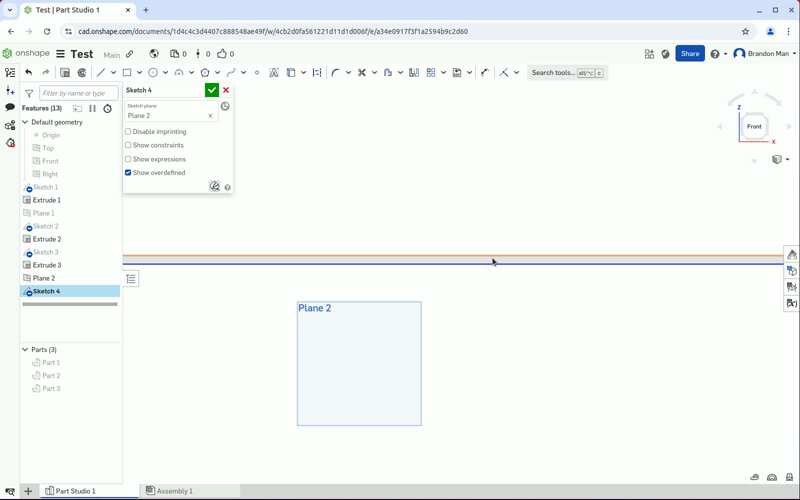
scroll(6)
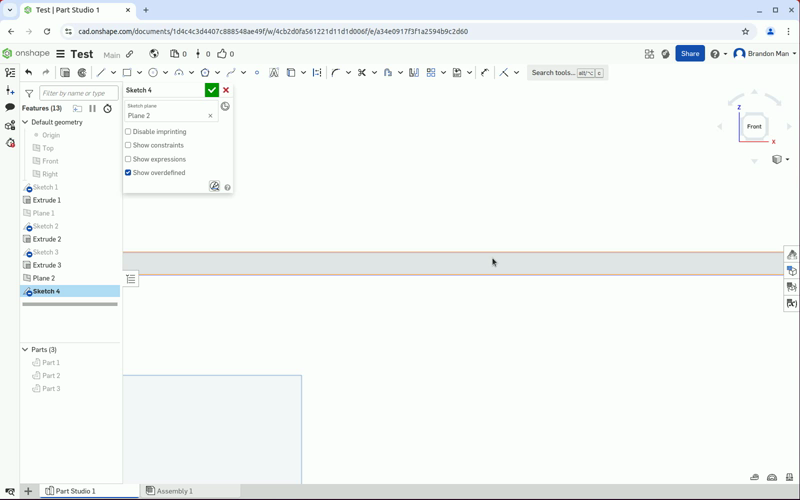
click(492, 257)
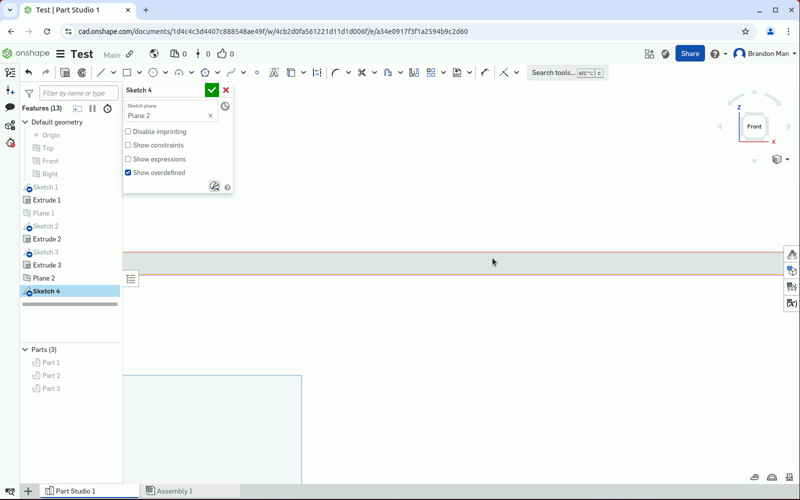
scroll(-6)
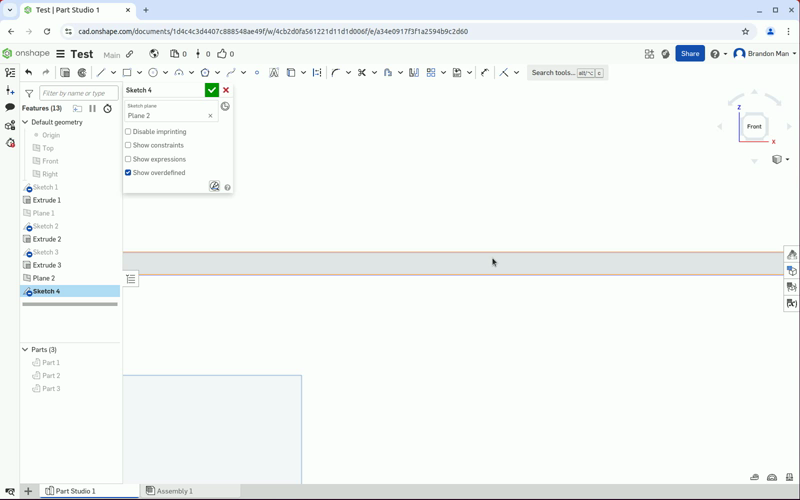
scroll(-6)
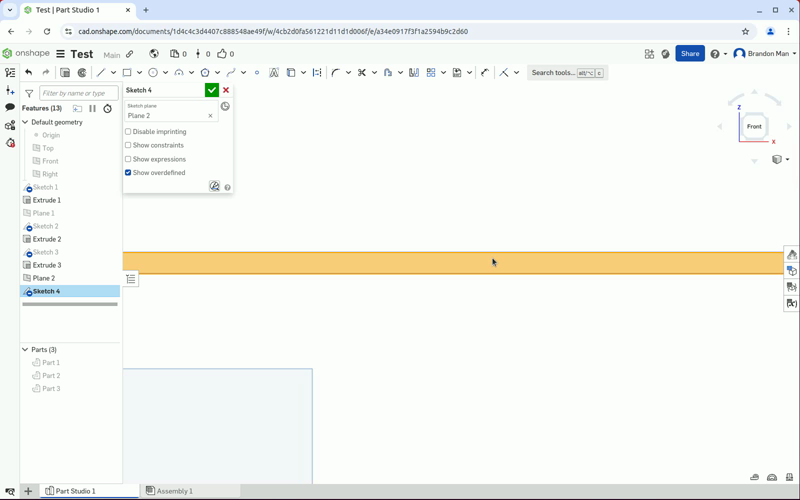
scroll(-6)
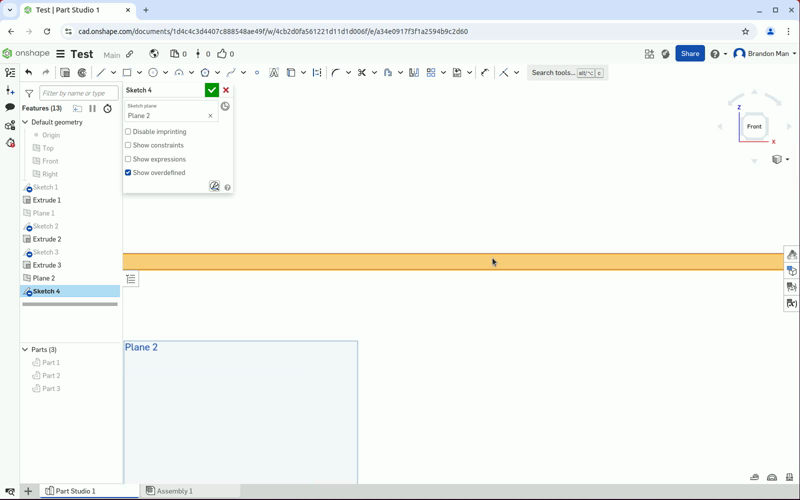
scroll(-6)
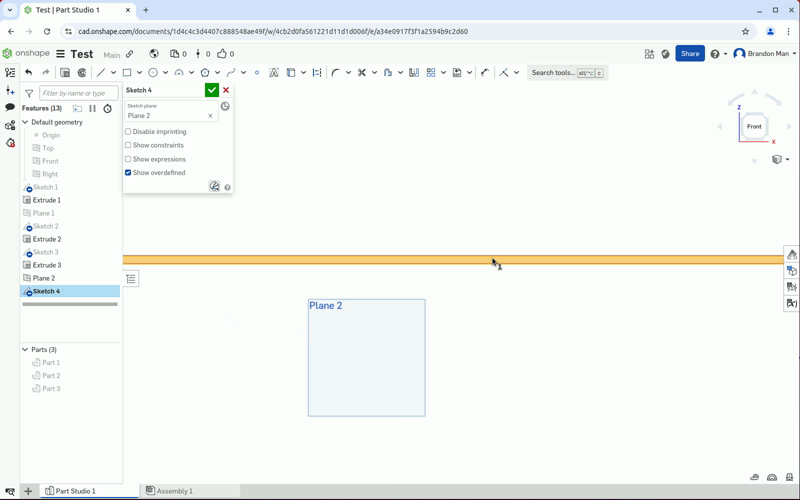
scroll(-6)
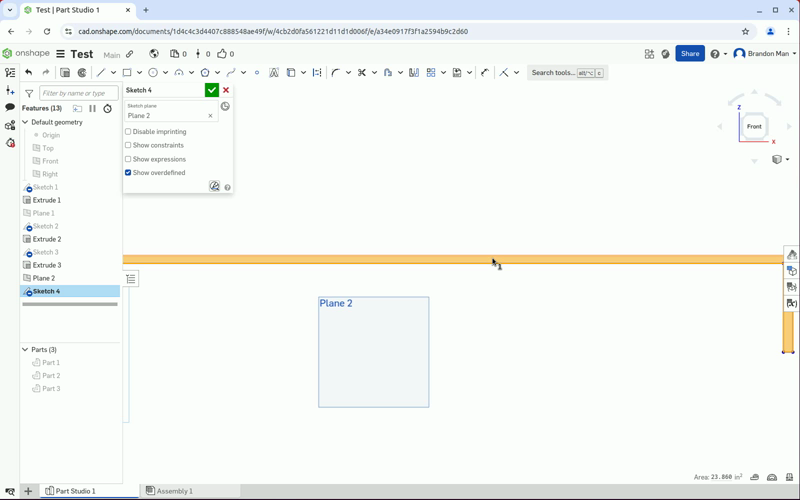
scroll(-6)
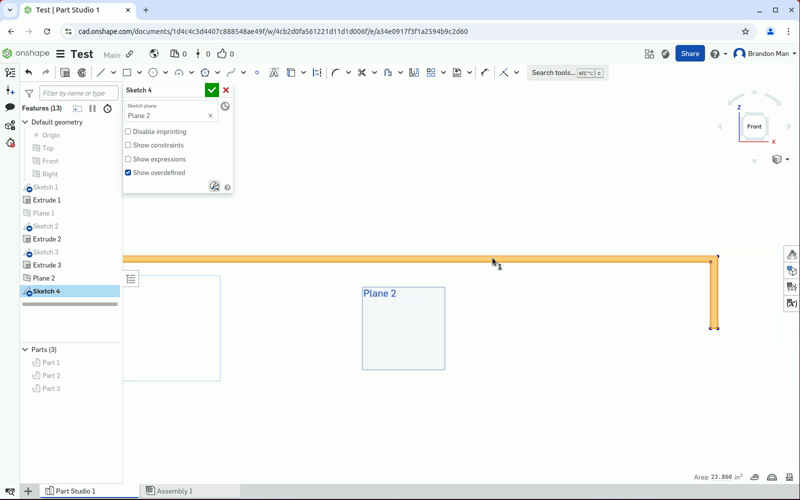
scroll(-6)
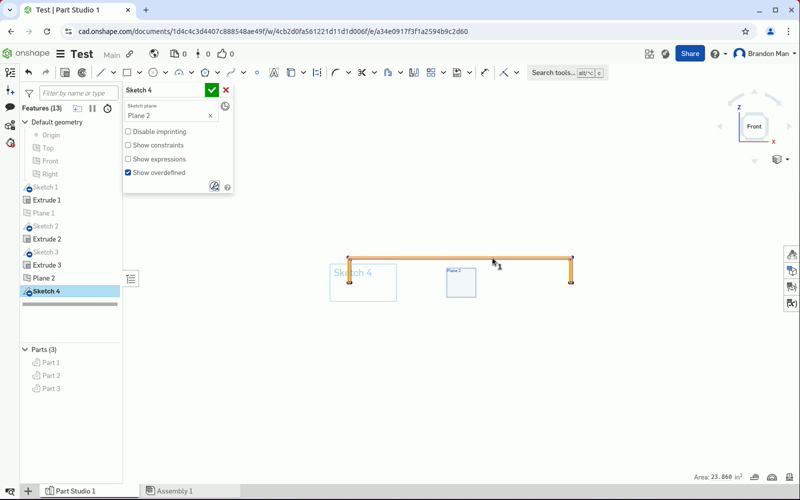
mouse_move(73, 352)
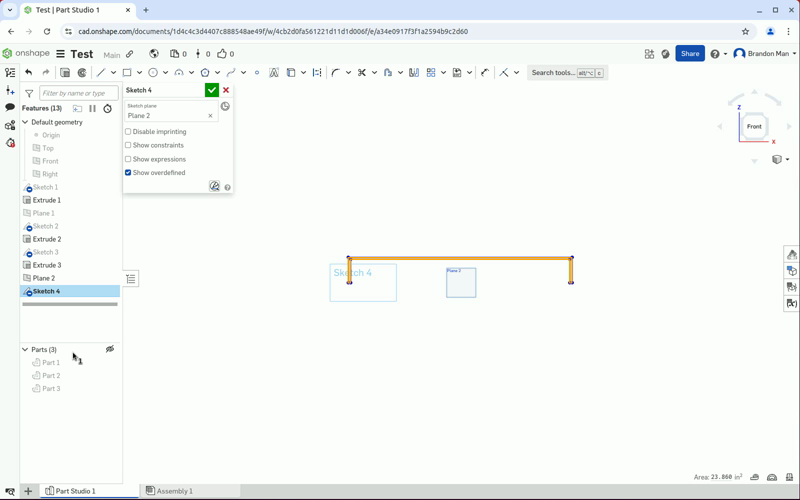
key(shift+y)
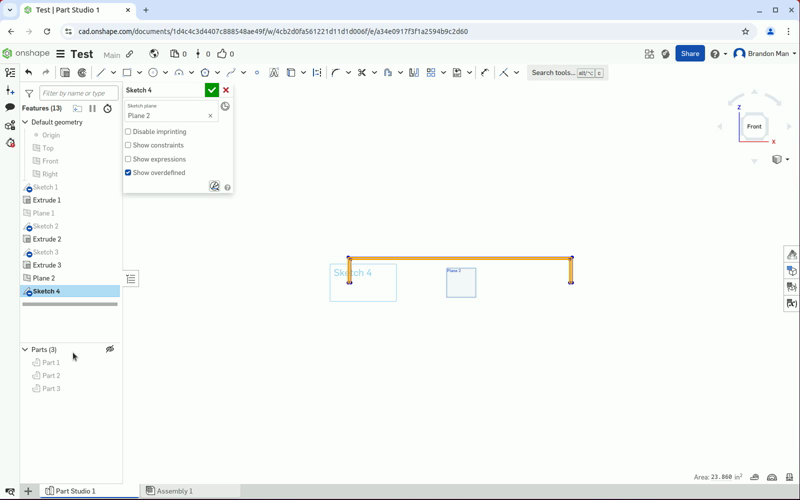
key(shift+e)
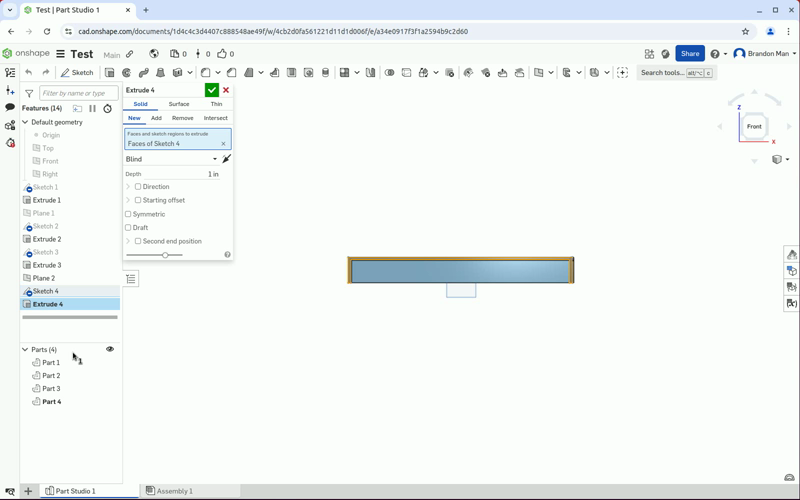
mouse_move(143, 106)
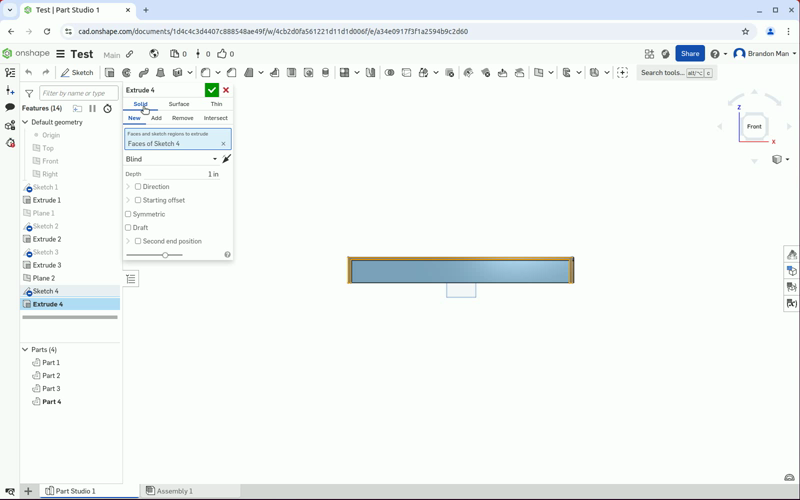
click(143, 106)
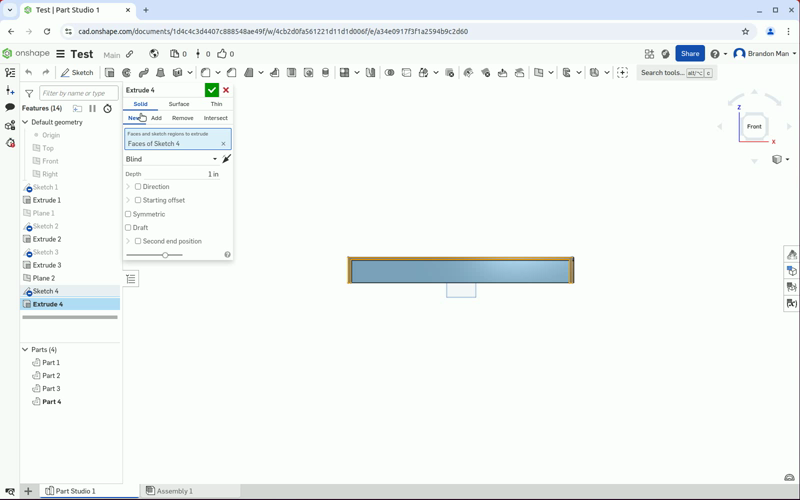
mouse_move(137, 120)
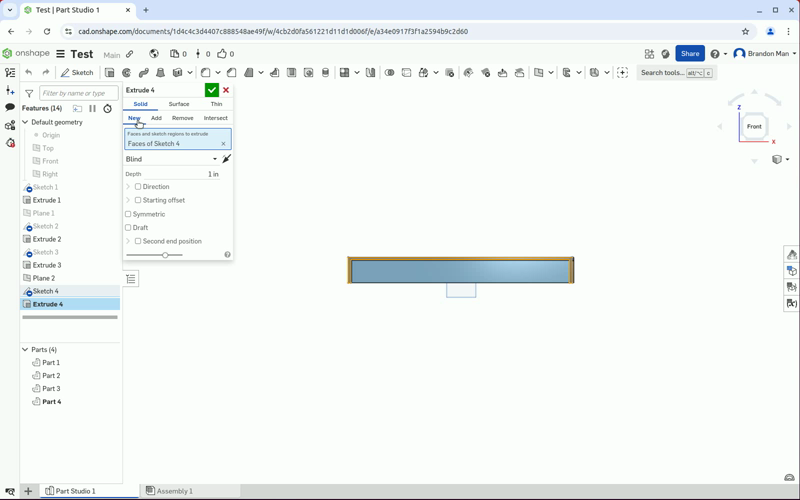
click(137, 120)
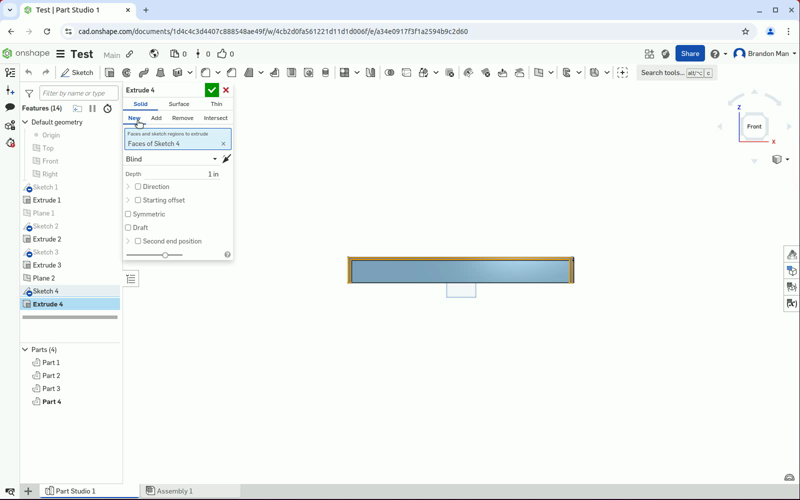
key(tab, 4)
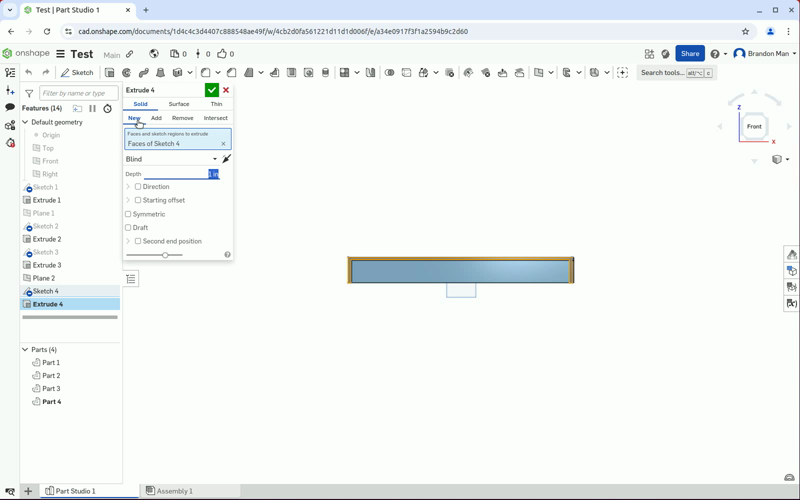
text(0.722)
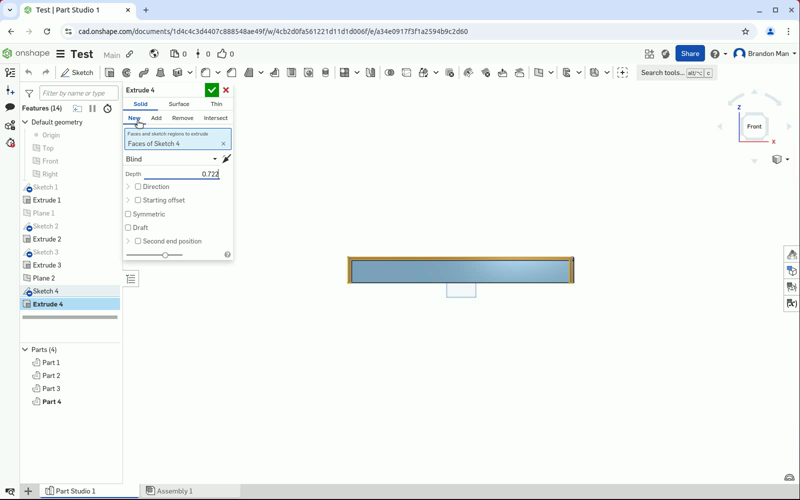
key(enter)
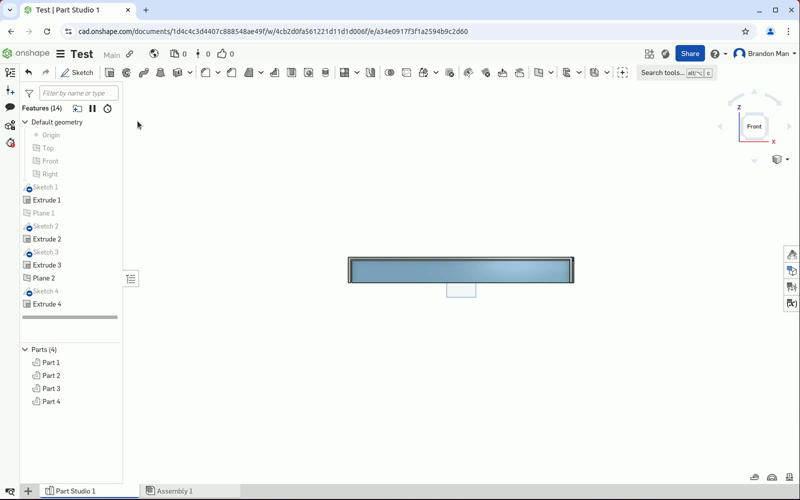
key(shift+h)
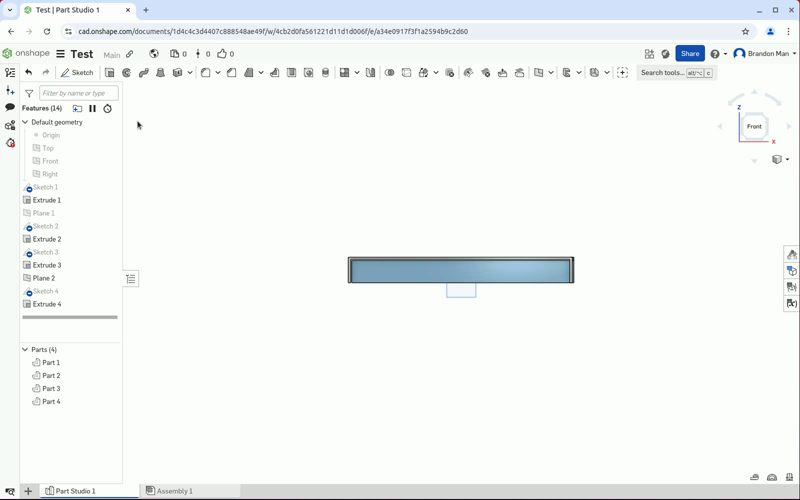
key(shift+h)
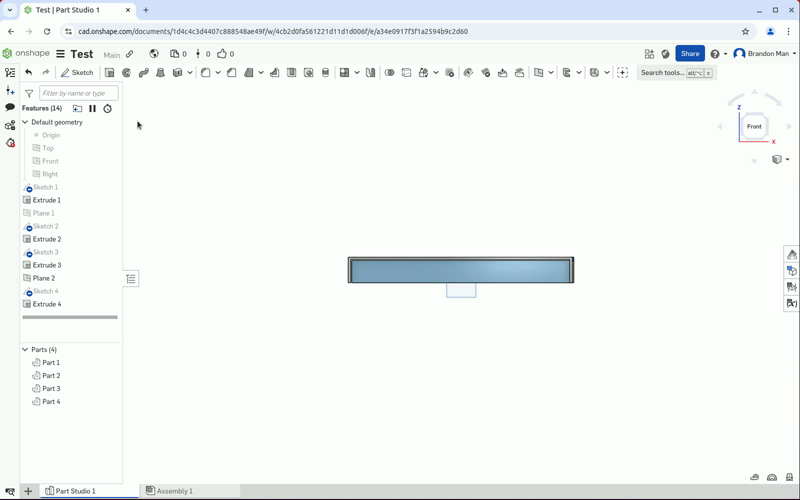
mouse_move(73, 189)
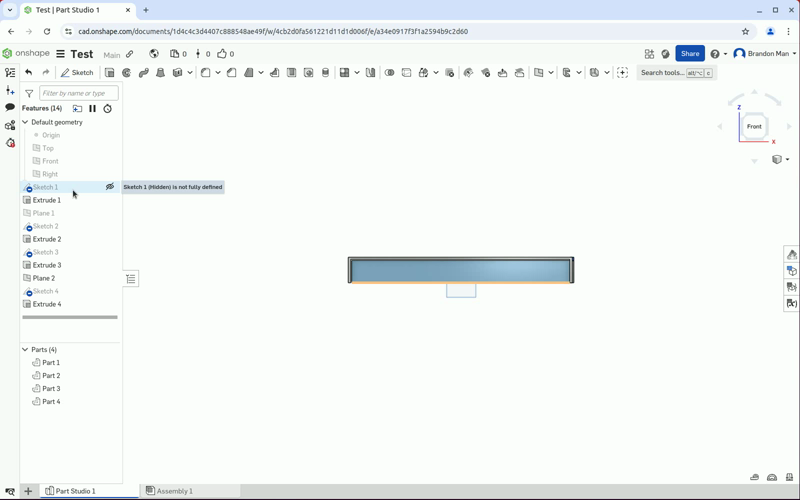
click(73, 189)
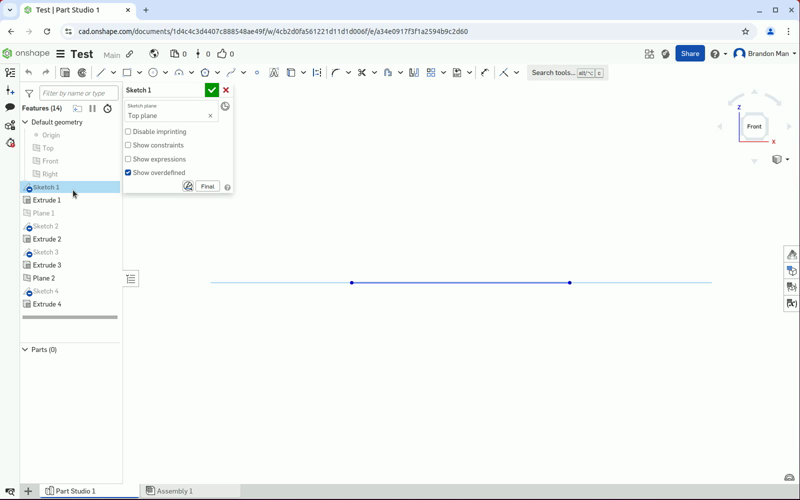
mouse_move(229, 92)
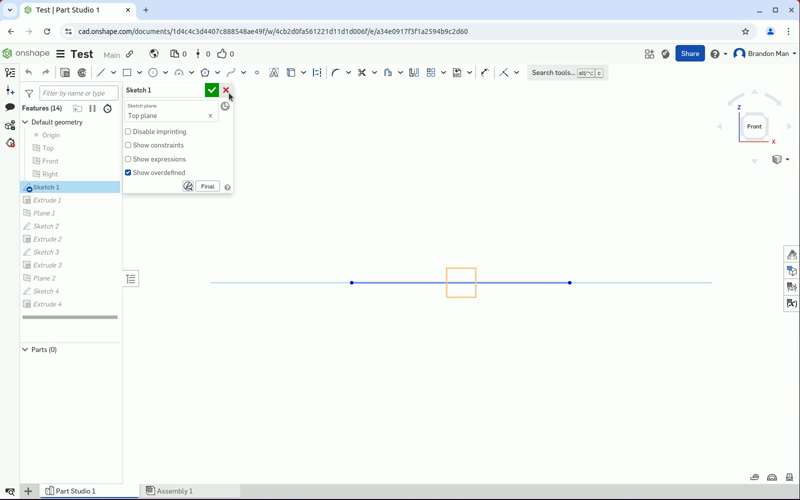
click(229, 92)
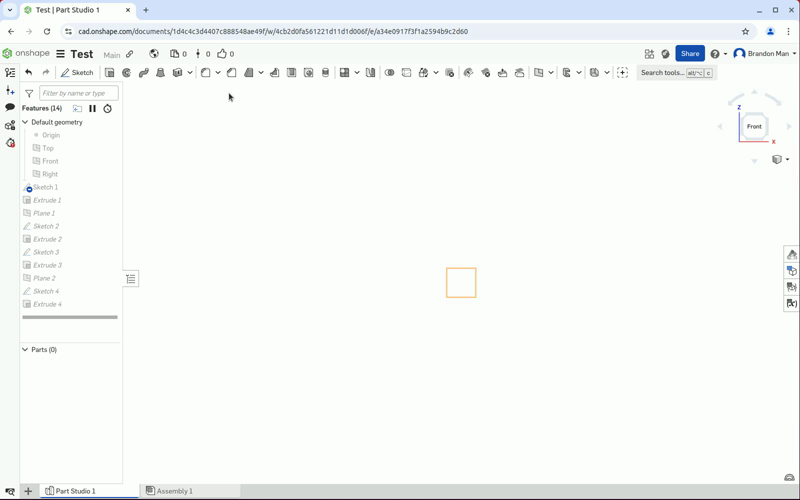
key(shift+s)
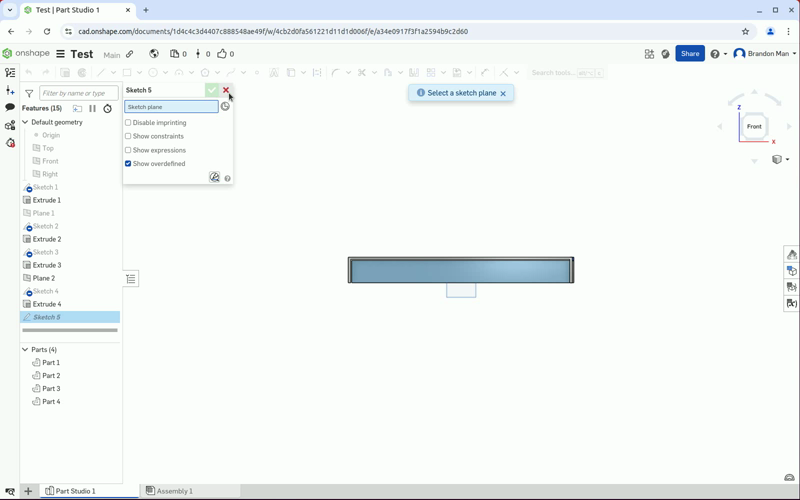
mouse_move(73, 280)
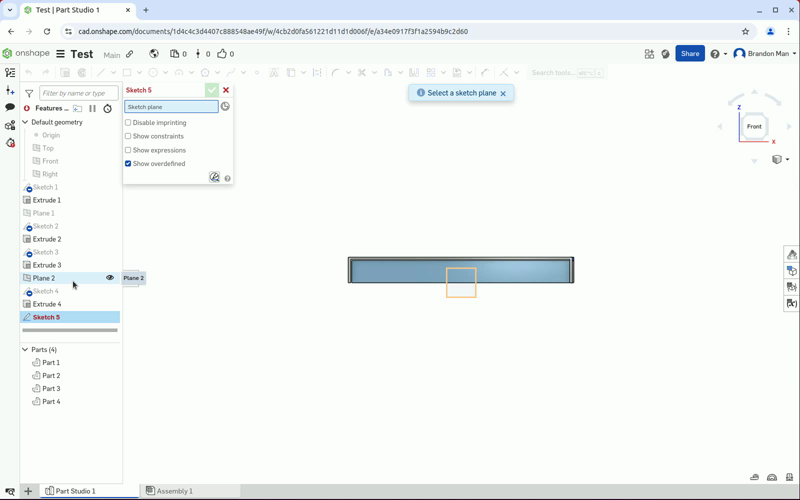
click(73, 280)
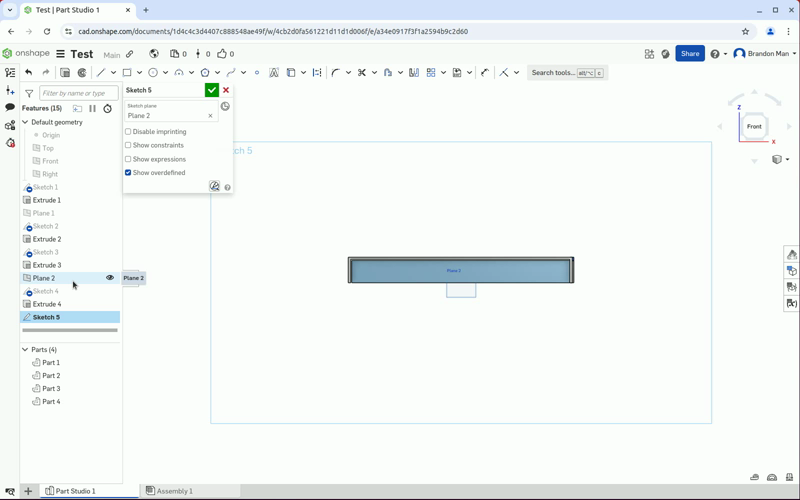
mouse_move(73, 352)
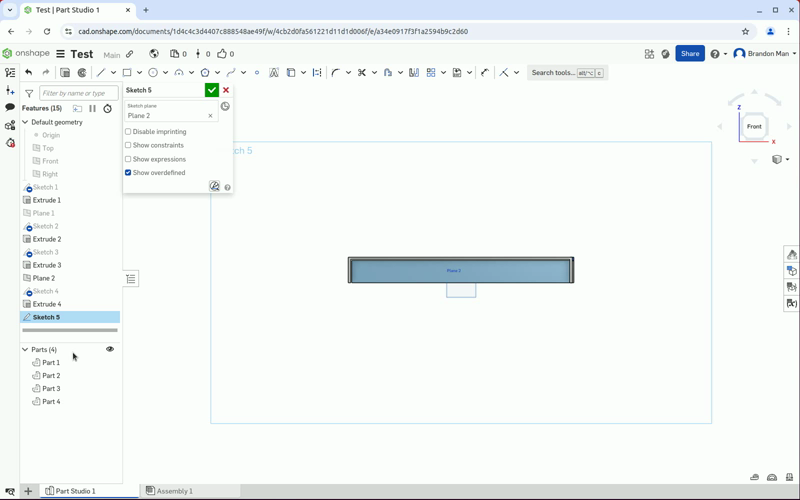
key(y)
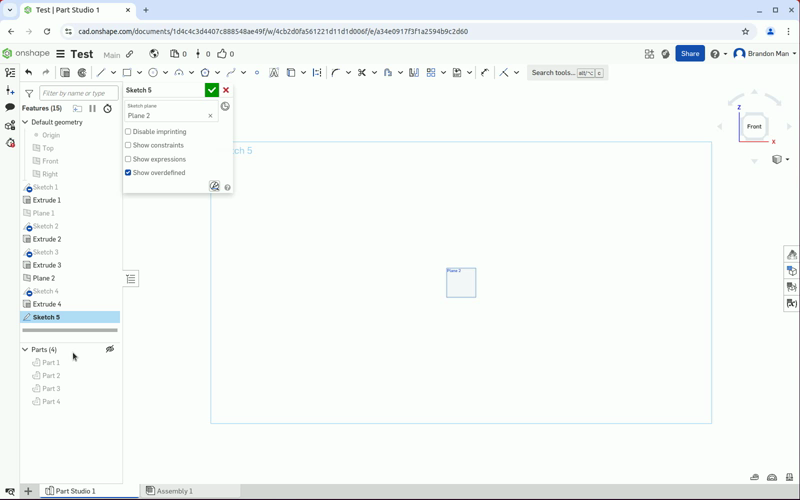
key(l)
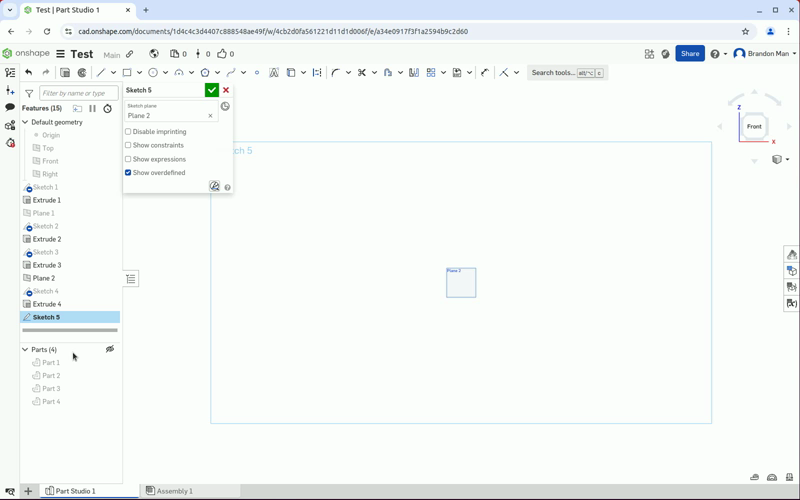
key_down(shift)
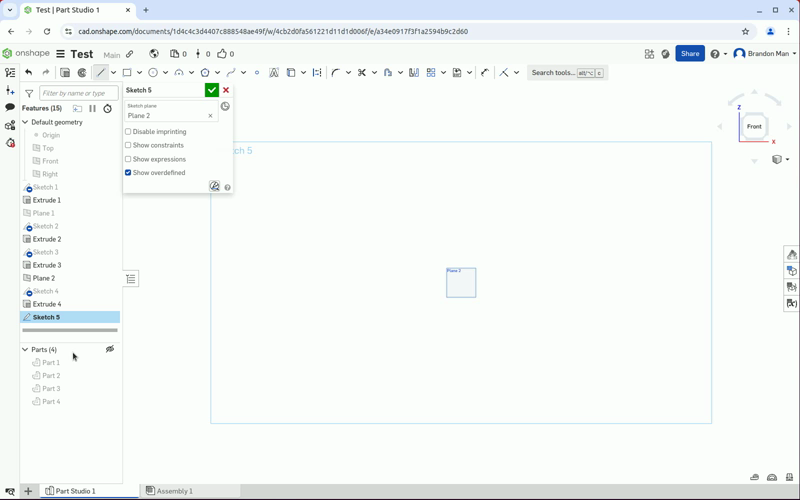
mouse_move(351, 282)
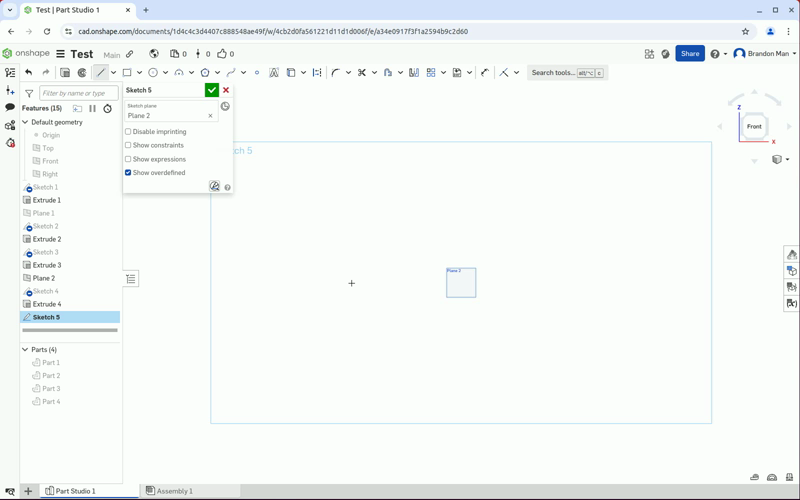
click(351, 282)
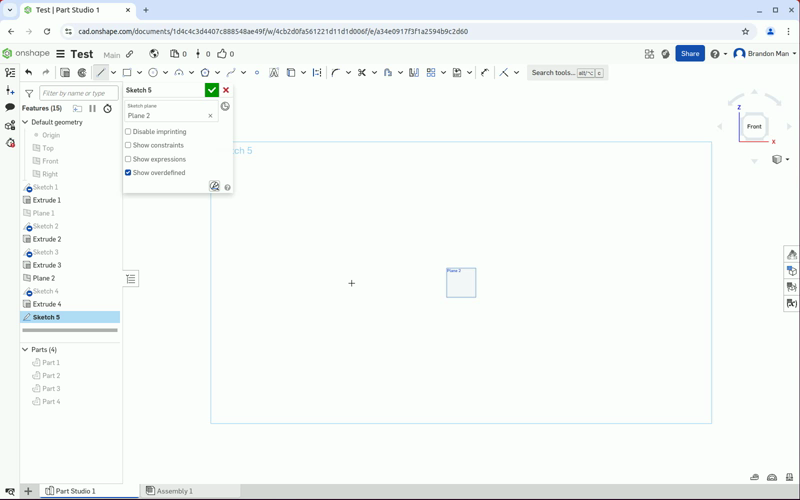
key_up(shift)
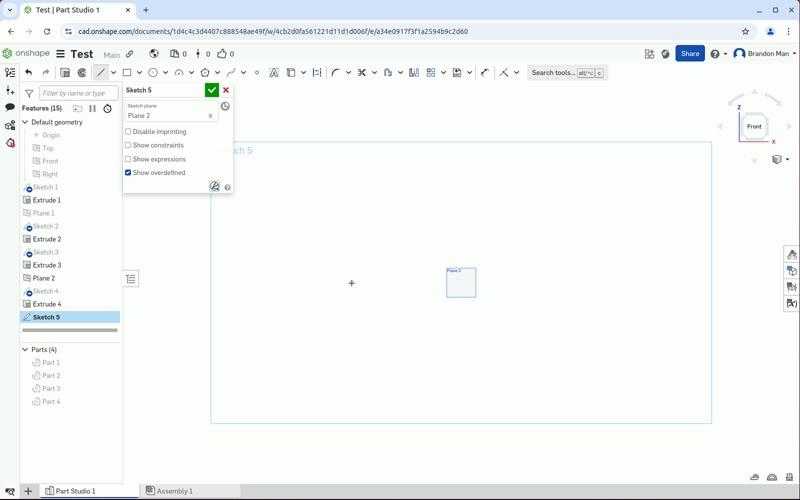
key_down(shift)
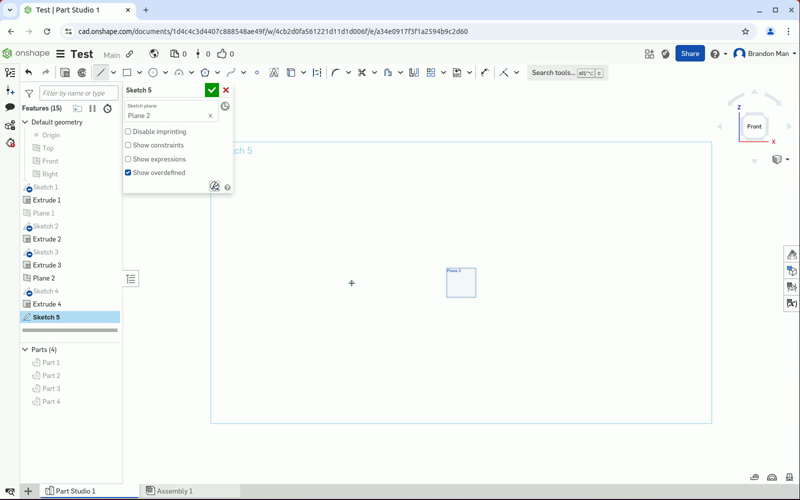
mouse_move(569, 282)
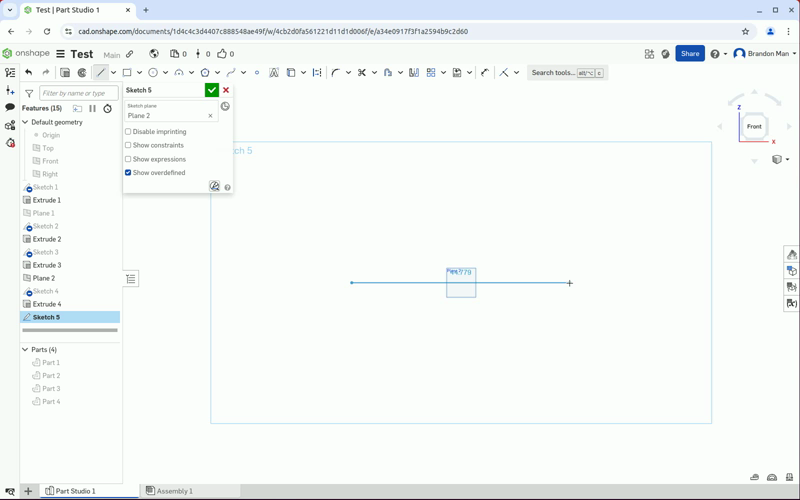
click(569, 282)
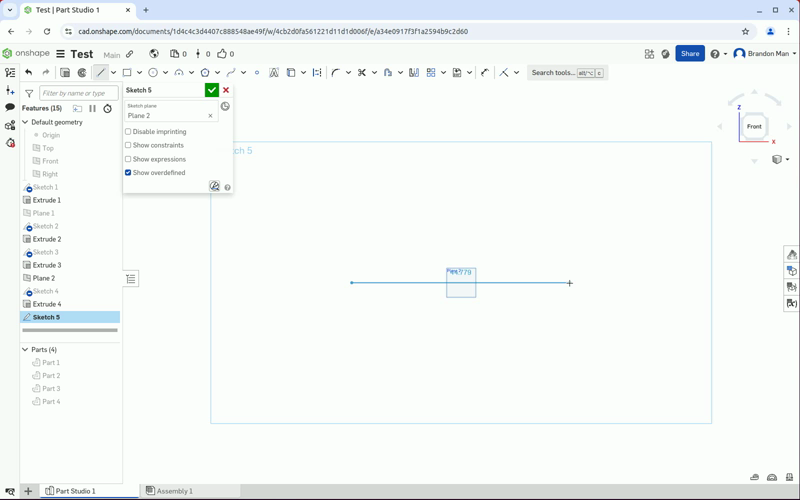
key_up(shift)
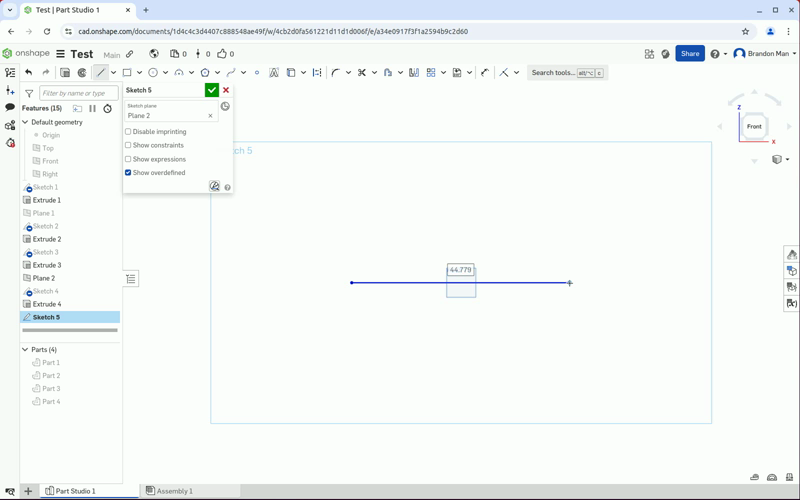
key_down(shift)
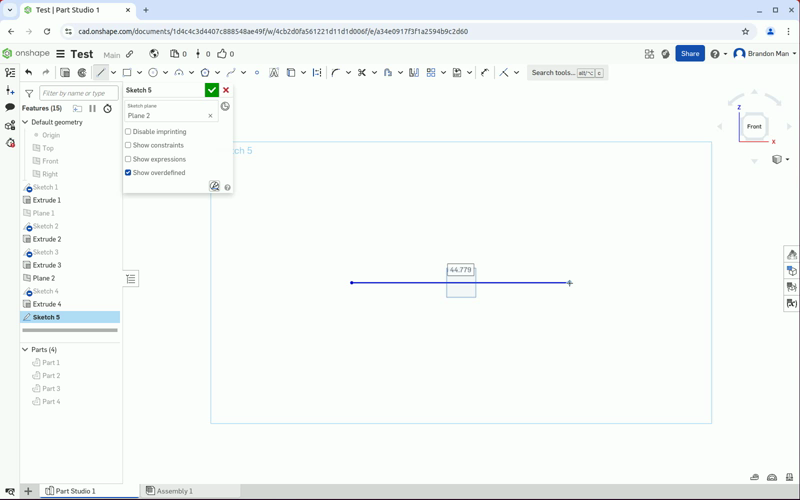
mouse_move(589, 282)
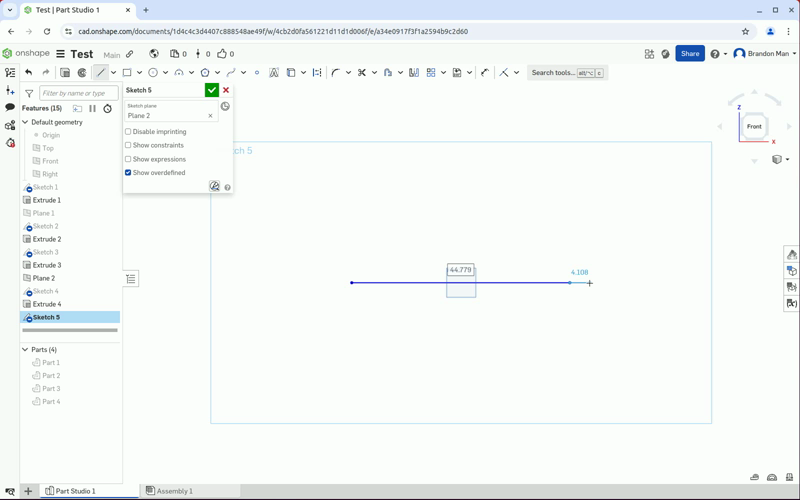
mouse_move(569, 260)
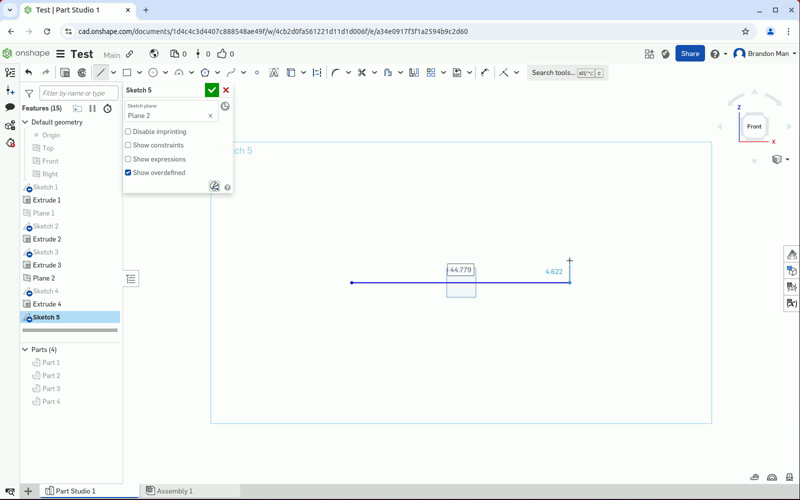
click(569, 260)
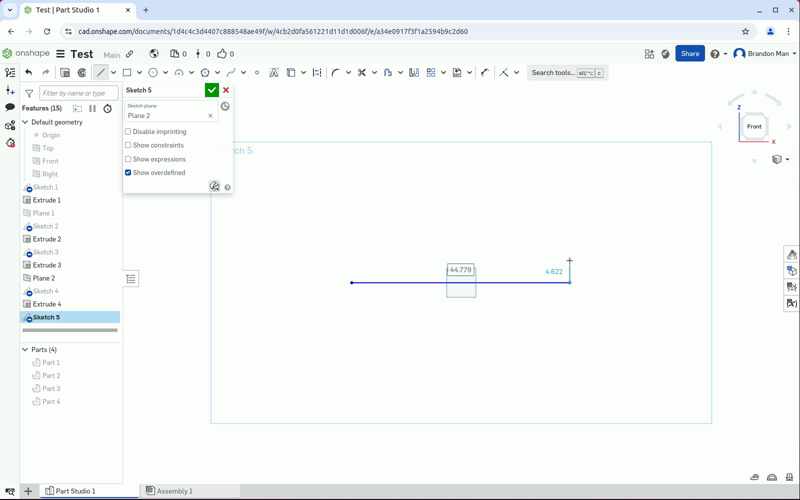
key_up(shift)
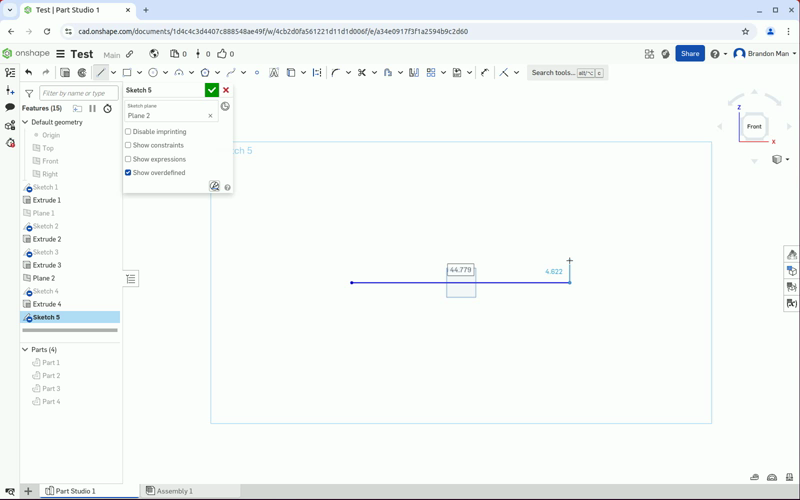
key_down(shift)
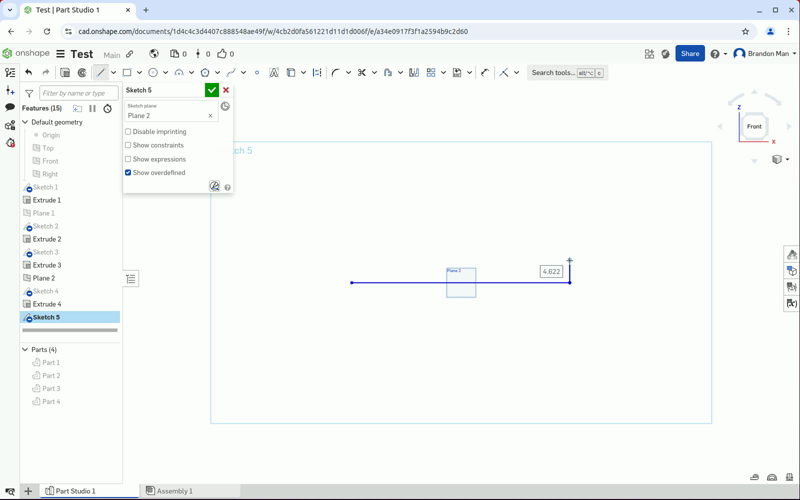
mouse_move(351, 260)
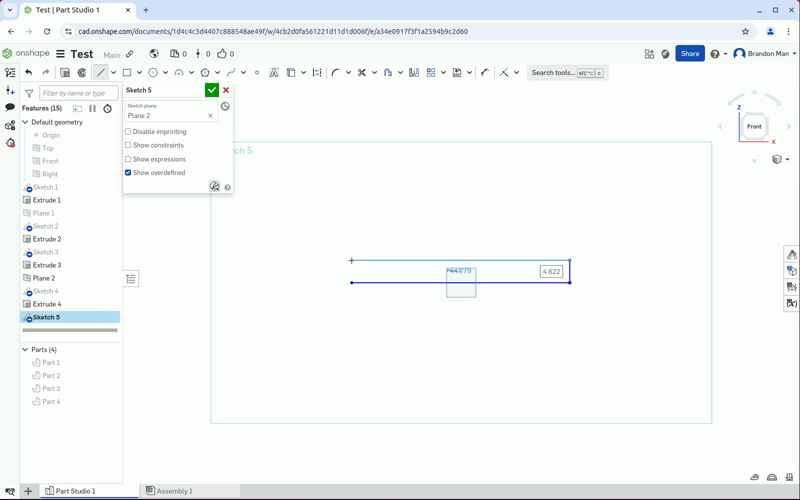
click(351, 260)
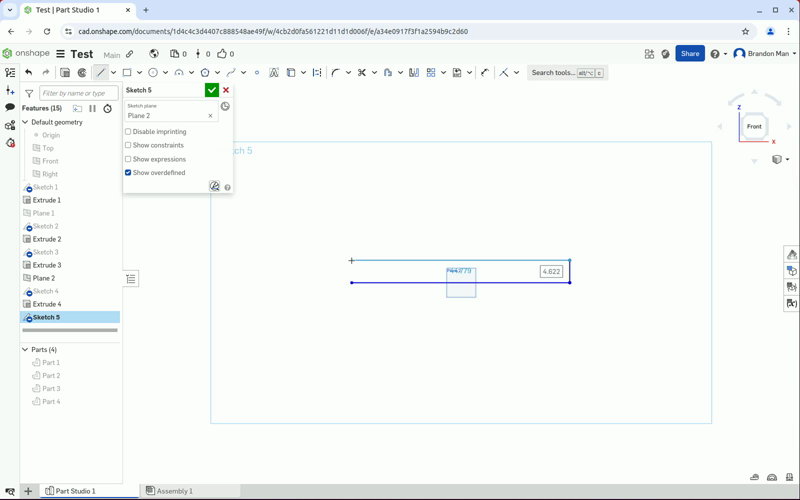
key_up(shift)
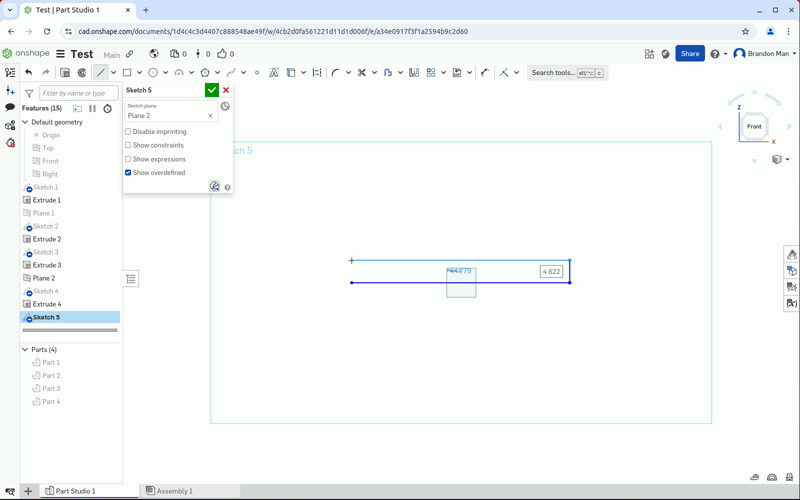
mouse_move(381, 260)
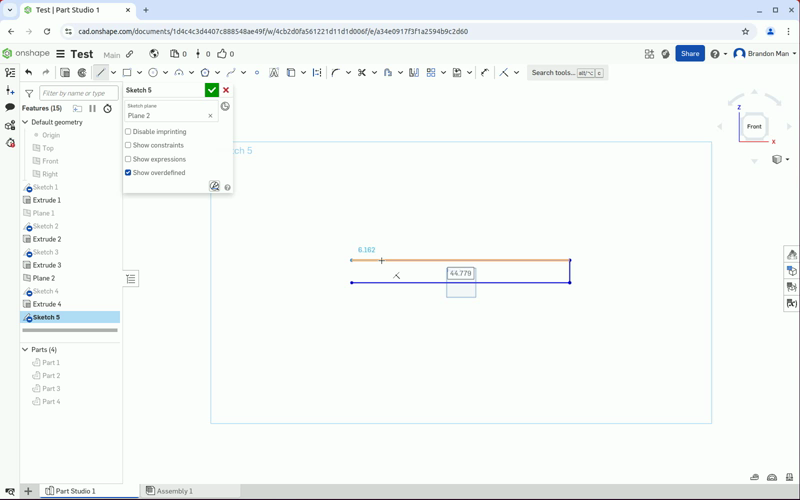
key_down(shift)
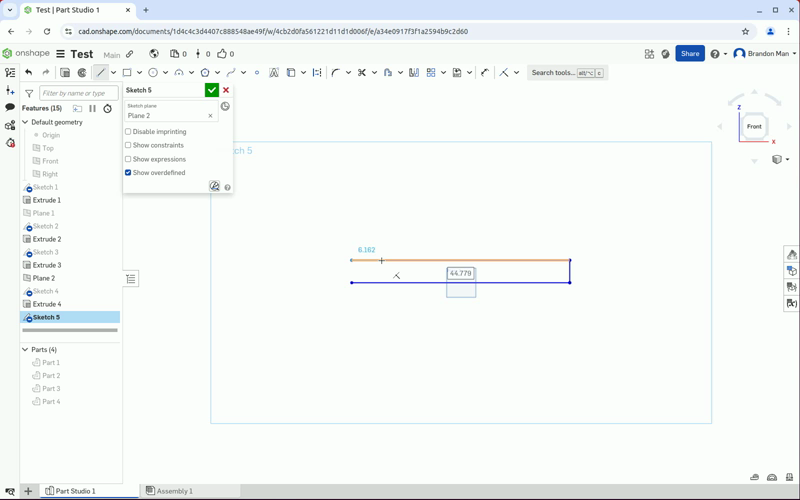
mouse_move(351, 282)
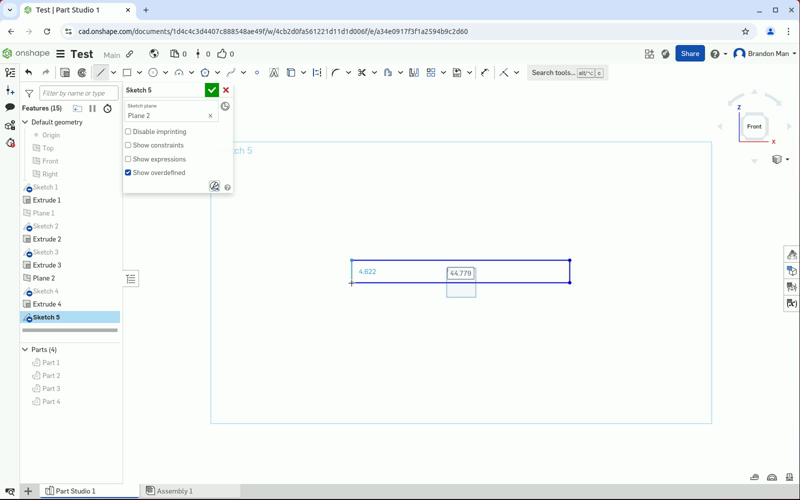
key_up(shift)
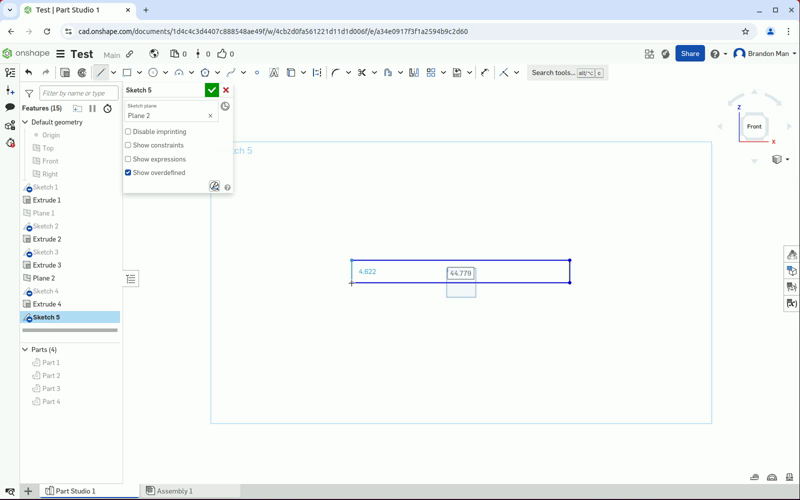
click(351, 282)
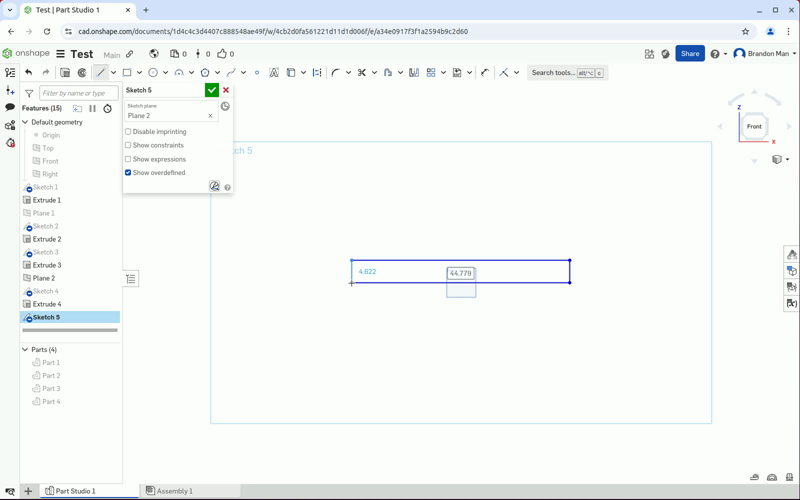
key(esc)
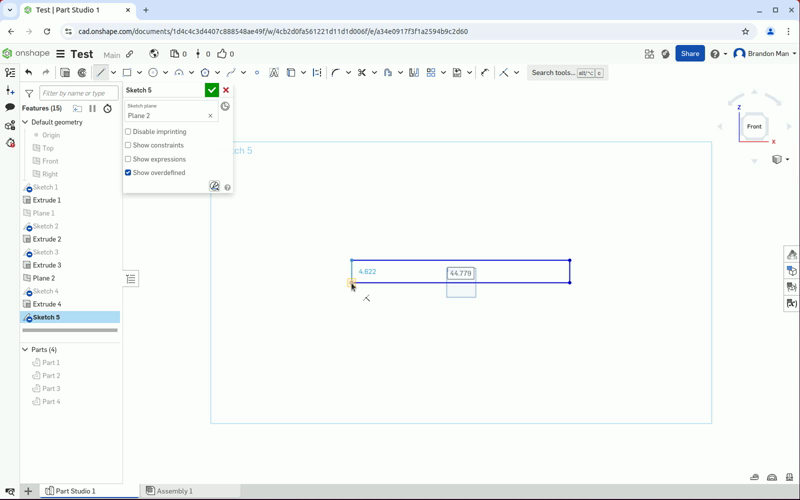
mouse_move(483, 273)
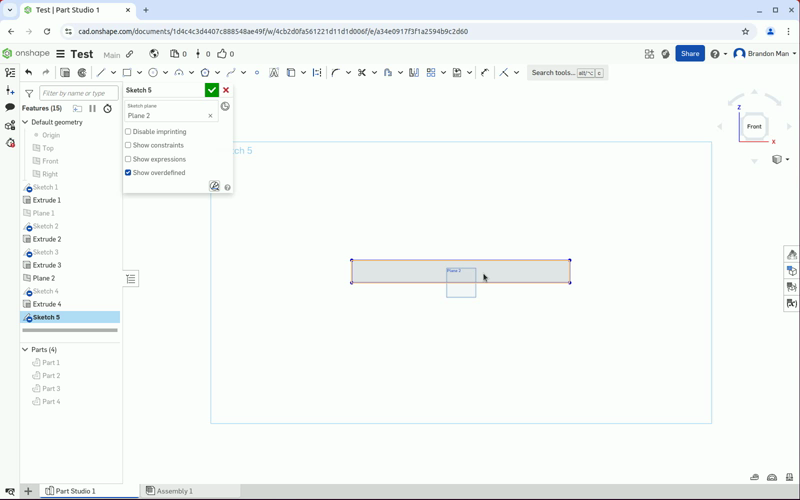
click(483, 273)
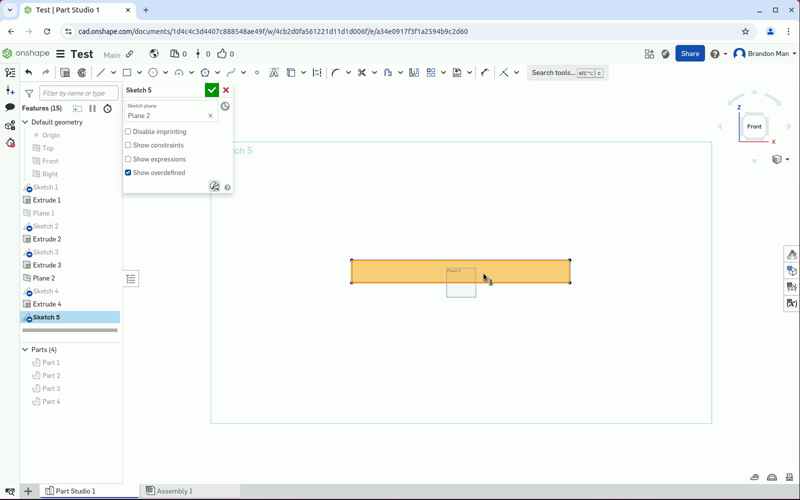
mouse_move(73, 352)
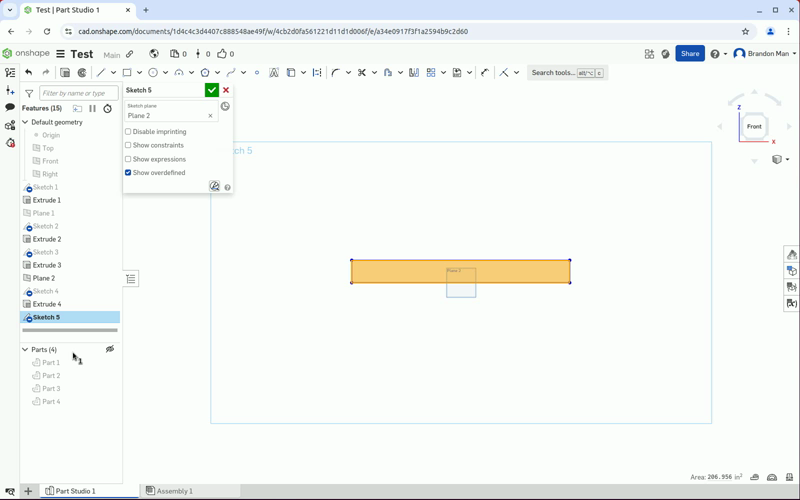
key(shift+y)
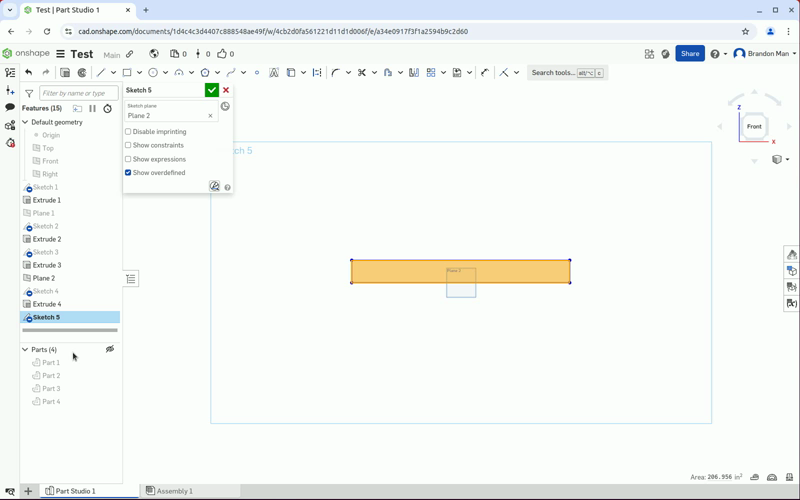
key(shift+e)
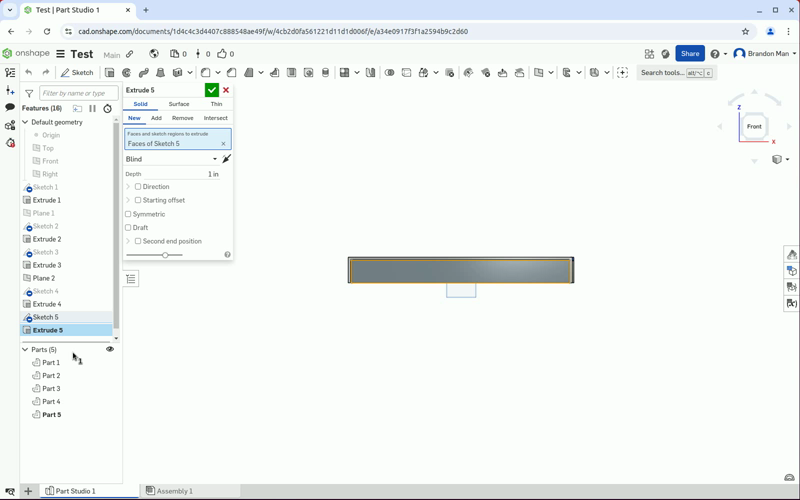
mouse_move(143, 106)
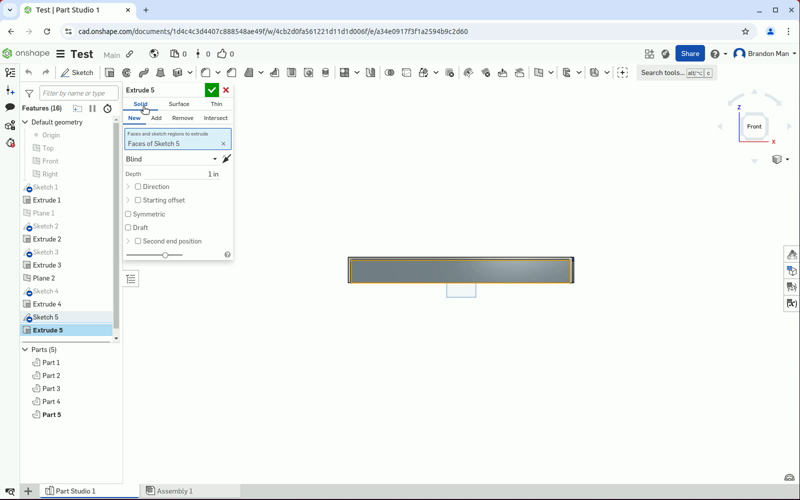
click(143, 106)
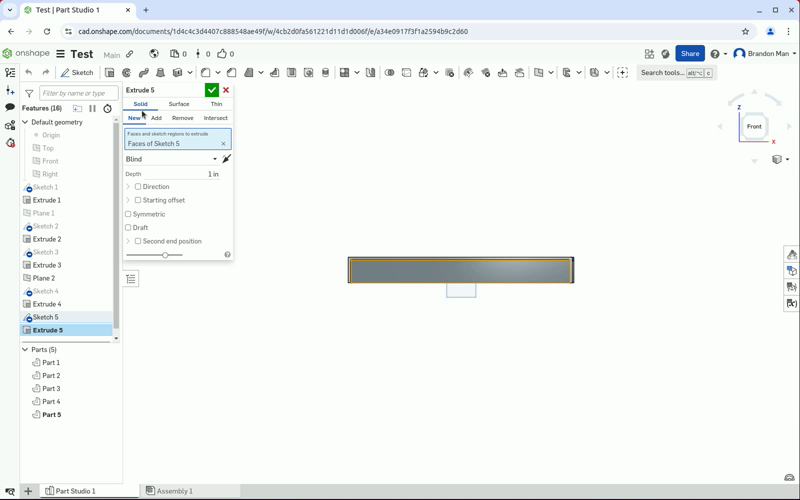
mouse_move(137, 120)
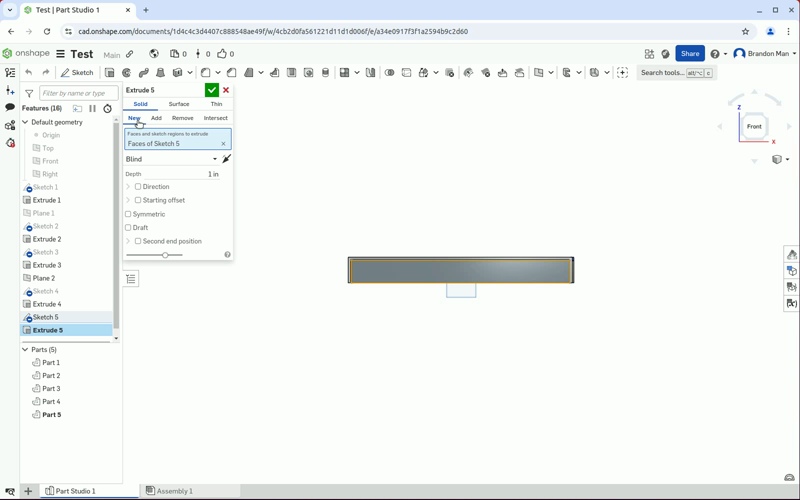
click(137, 120)
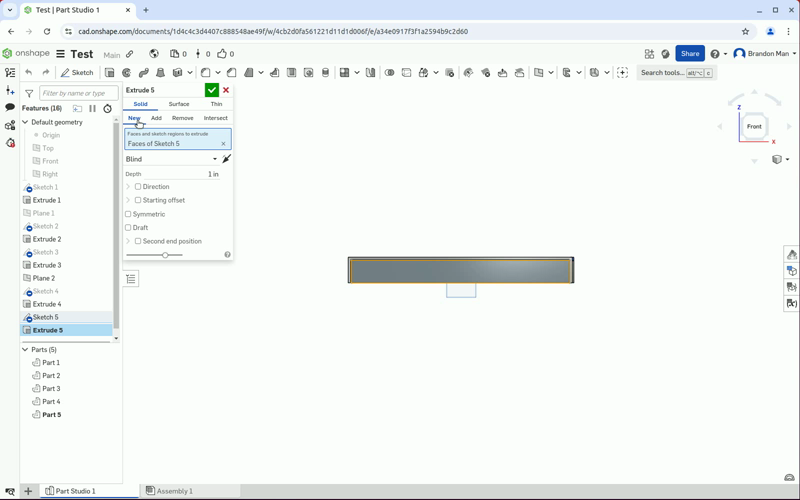
key(tab, 4)
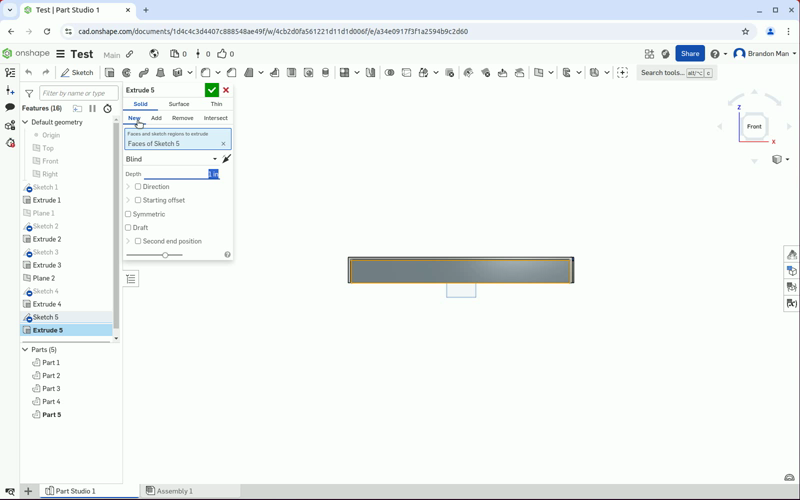
text(0.722)
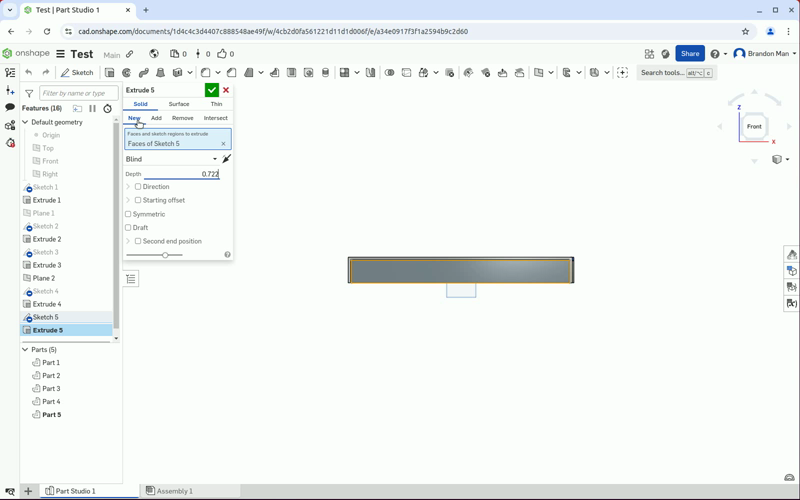
key(enter)
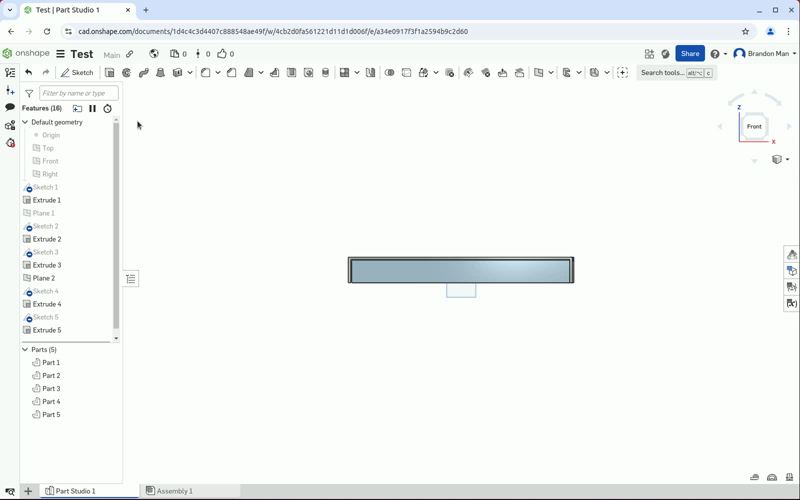
key(shift+h)
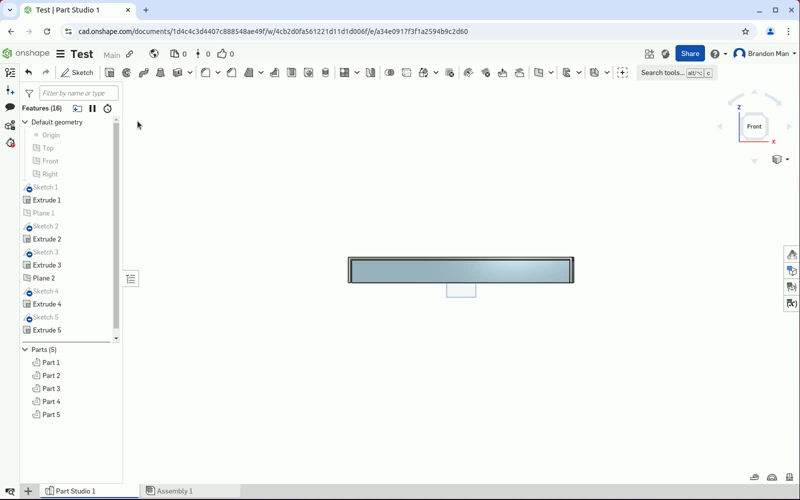
key(shift+h)
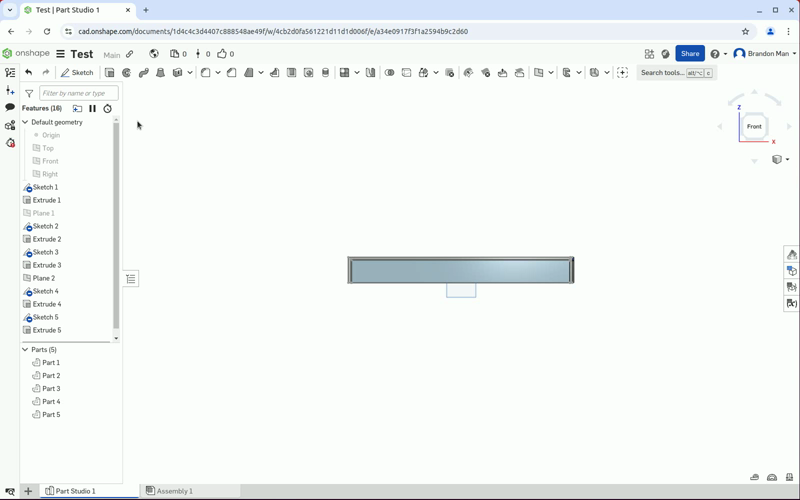
key(shift+7)
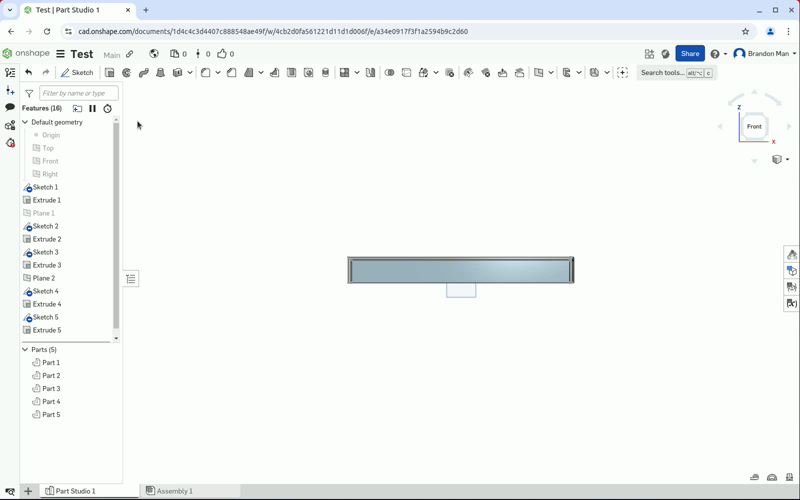
key(left, 2)
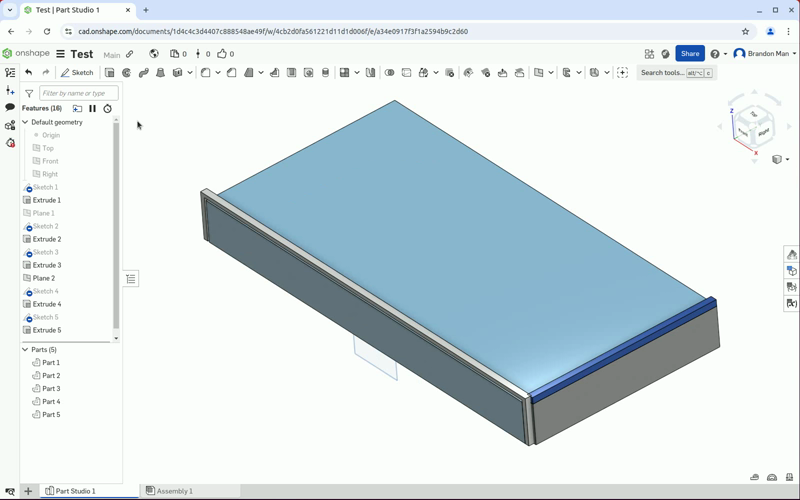
key(down, 2)
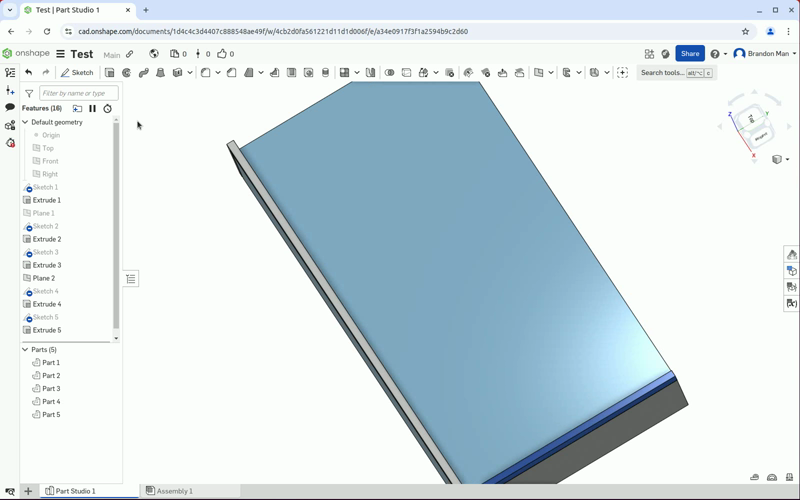
key(up, 2)
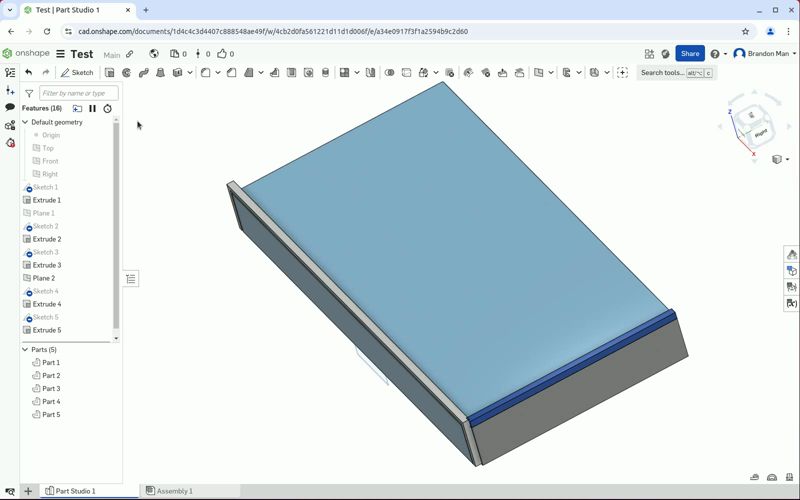
key(right, 2)
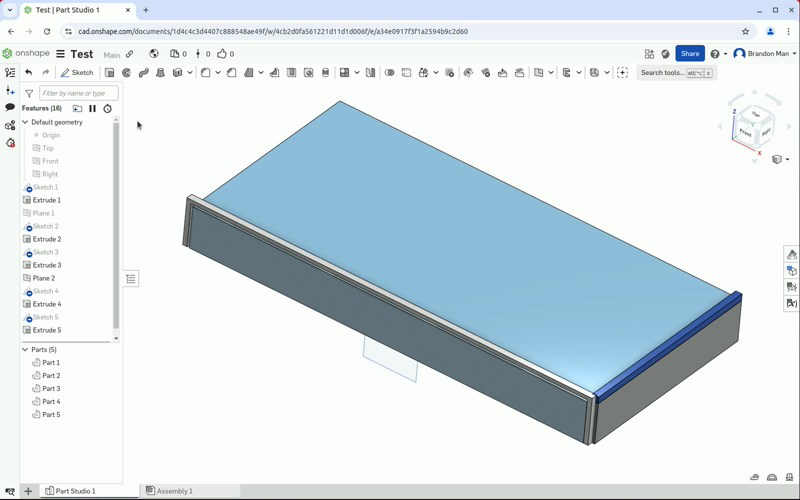
mouse_move(69, 189)
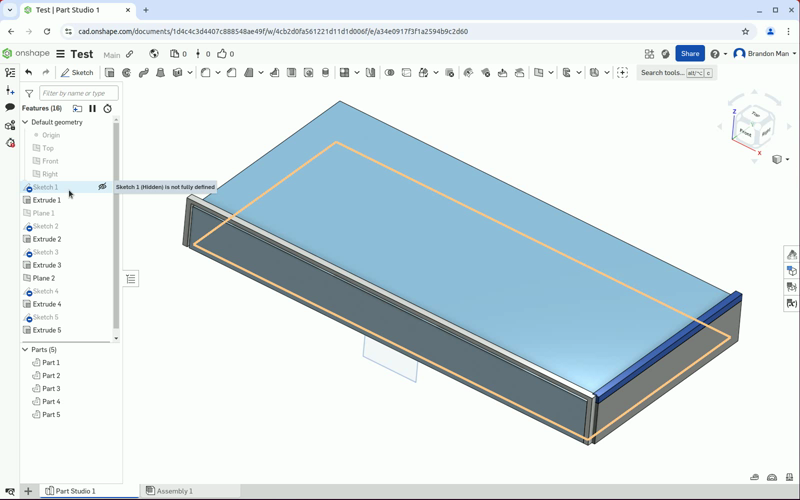
click(69, 189)